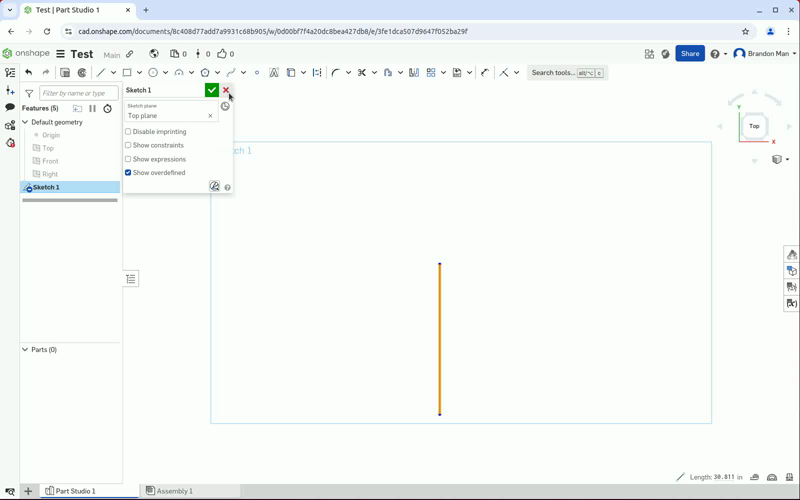
key(shift+h)
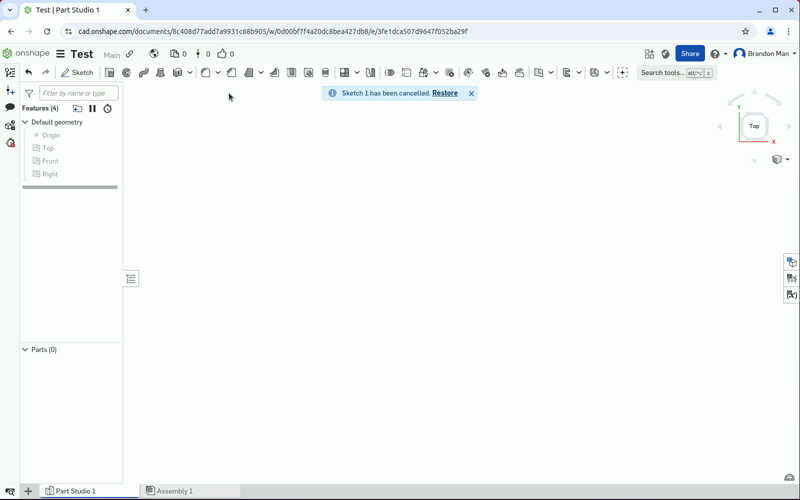
mouse_move(73, 352)
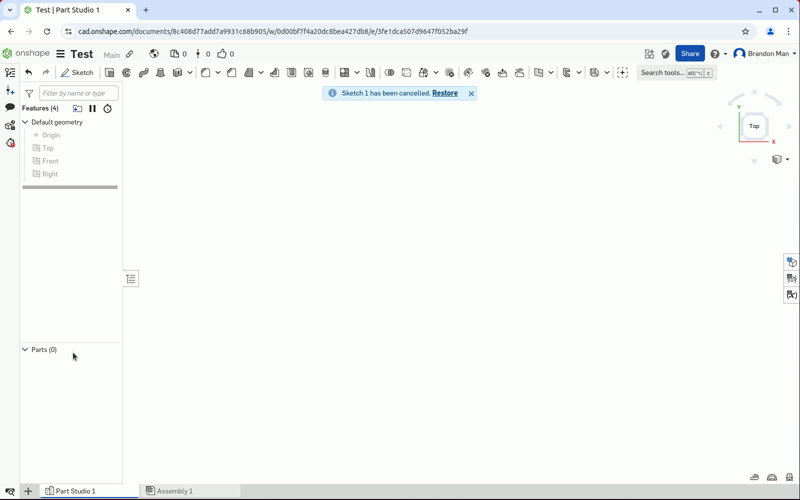
key(y)
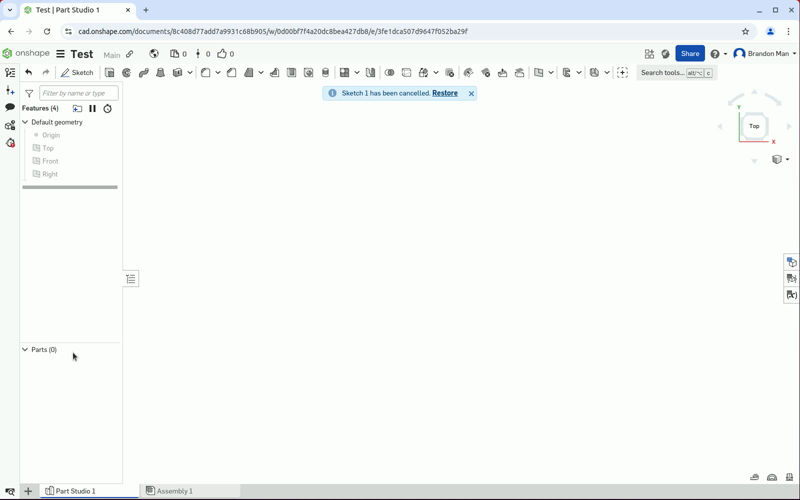
key(shift+p)
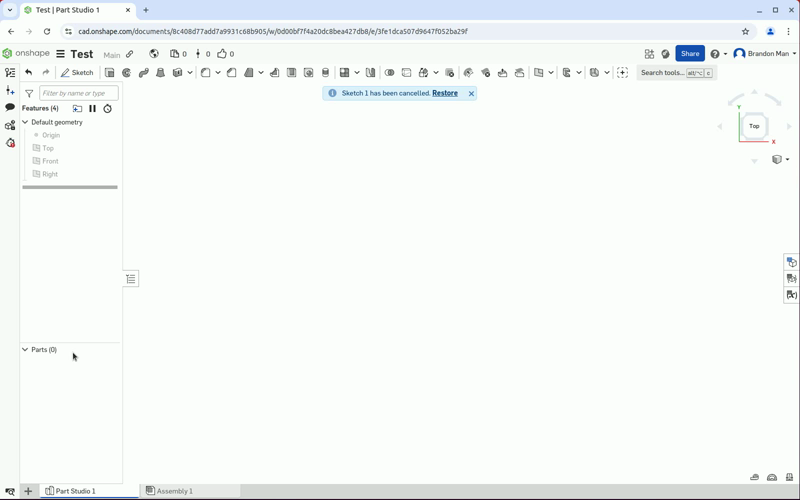
key(space)
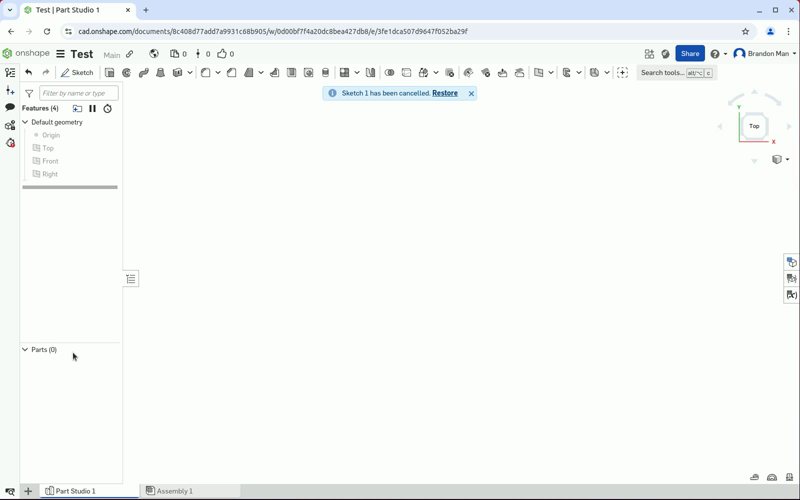
key_down(shift)
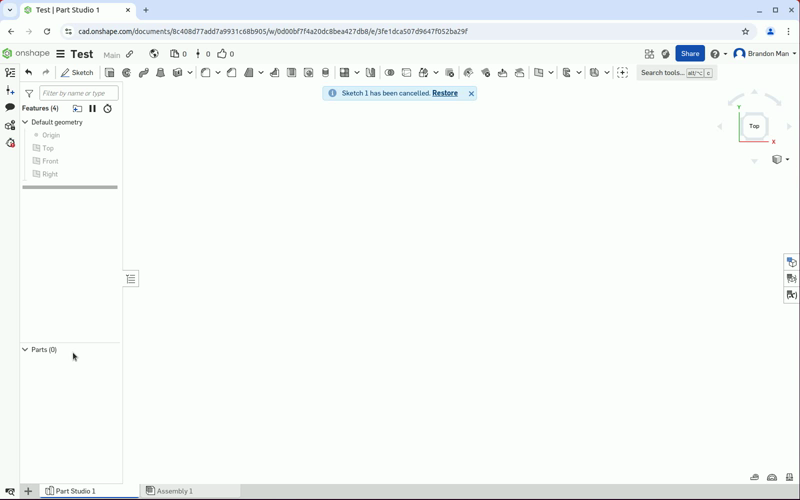
key(up)
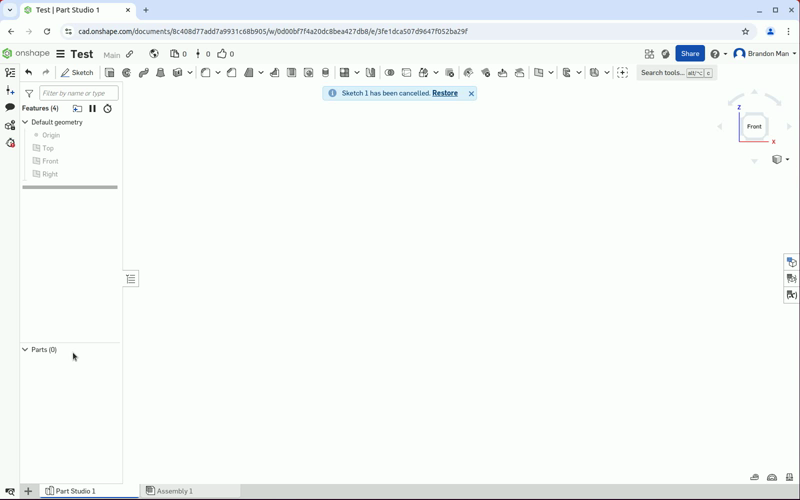
key_up(shift)
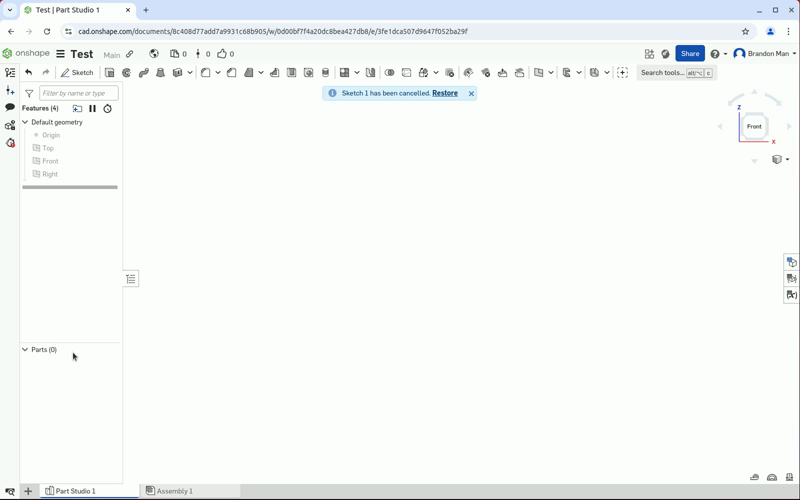
mouse_move(73, 352)
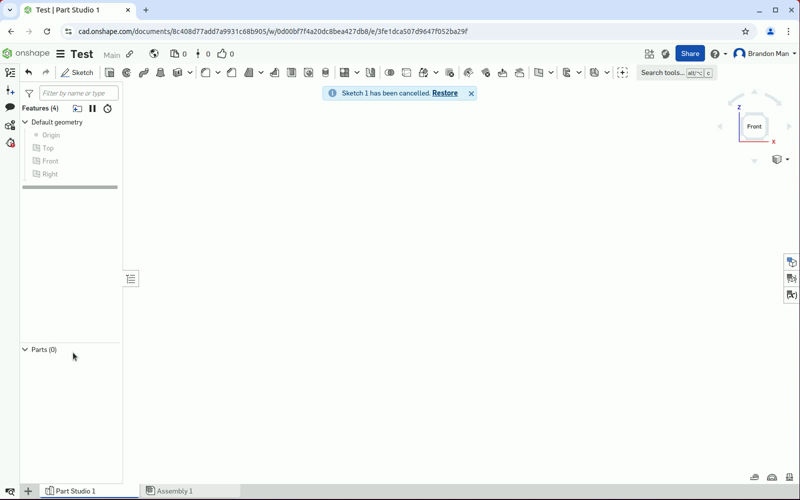
key(shift+y)
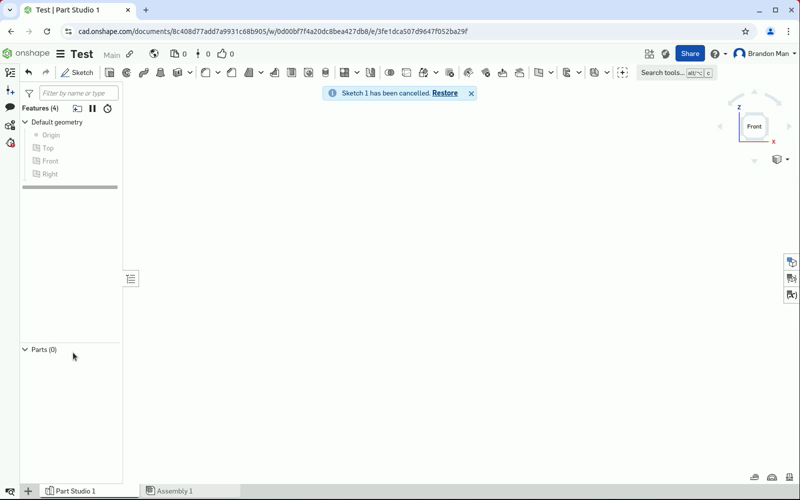
key(shift+s)
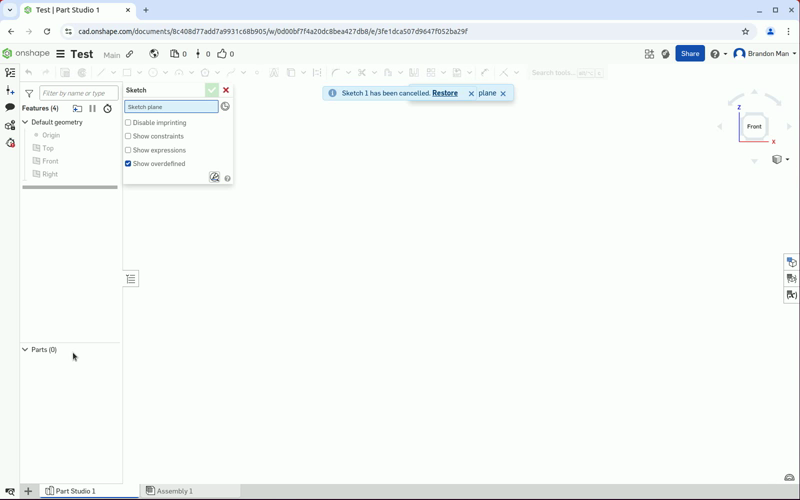
mouse_move(73, 163)
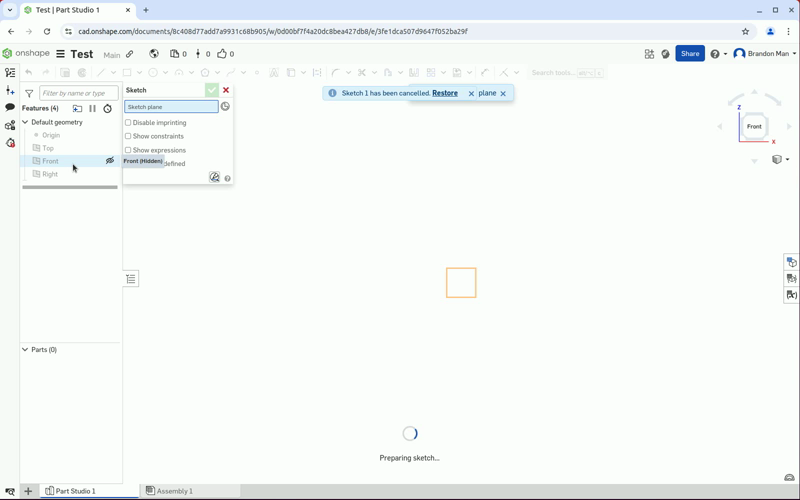
click(73, 163)
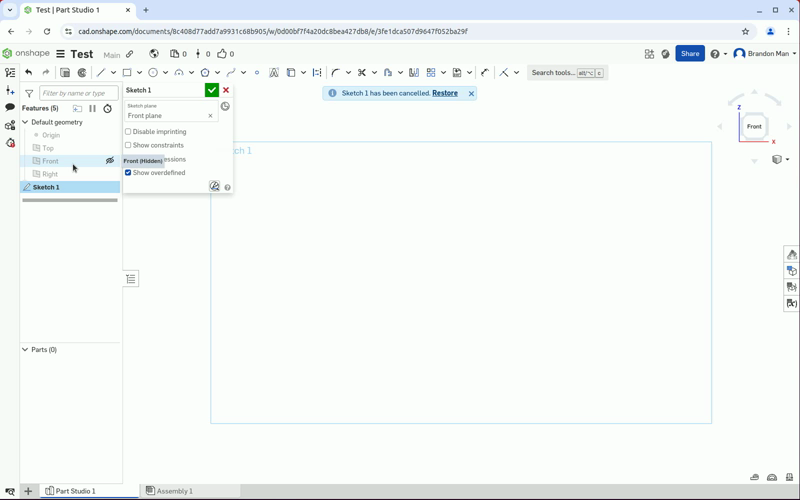
mouse_move(73, 352)
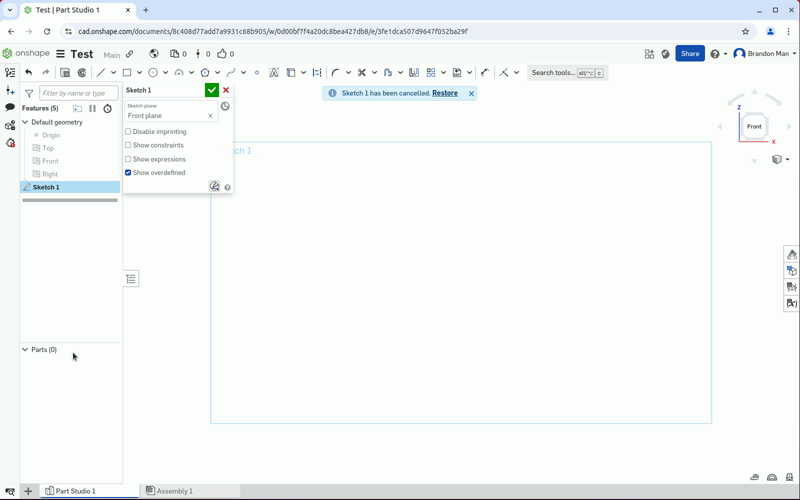
key(y)
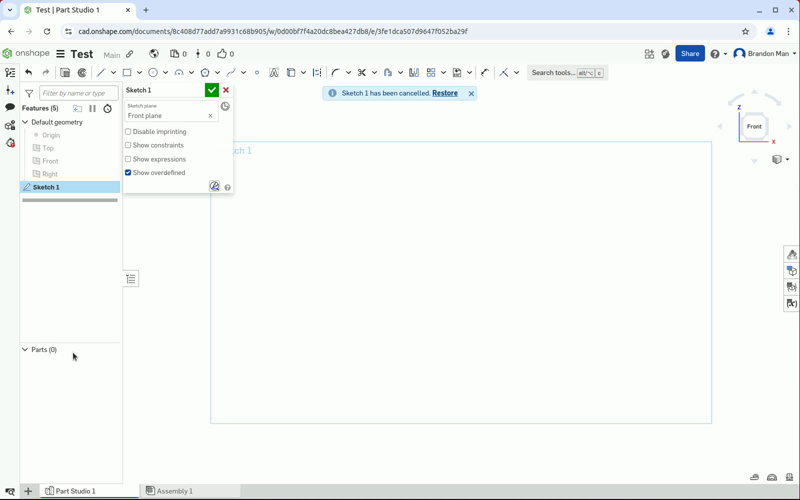
key(c)
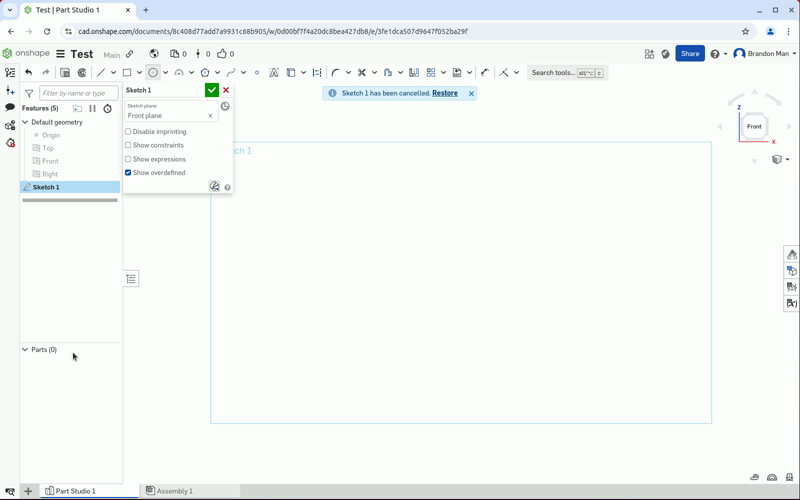
key_down(shift)
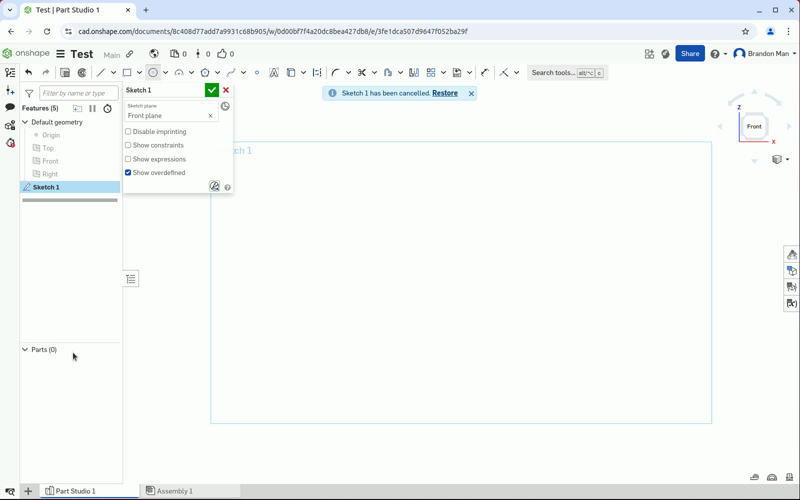
mouse_move(473, 252)
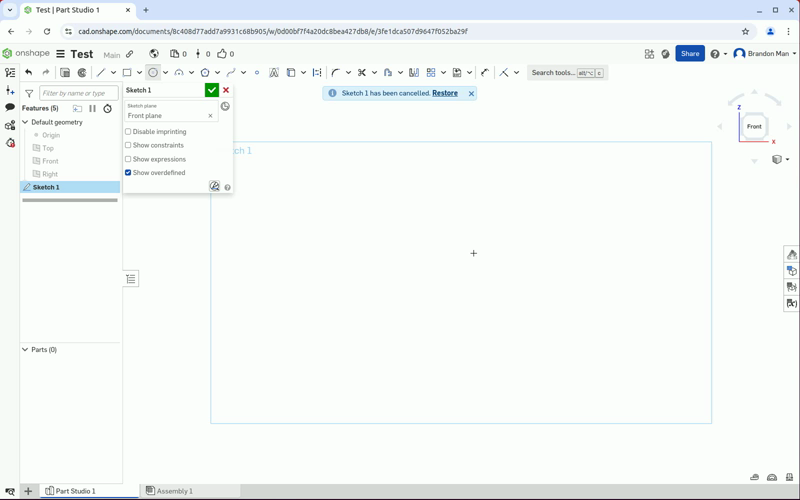
click(473, 252)
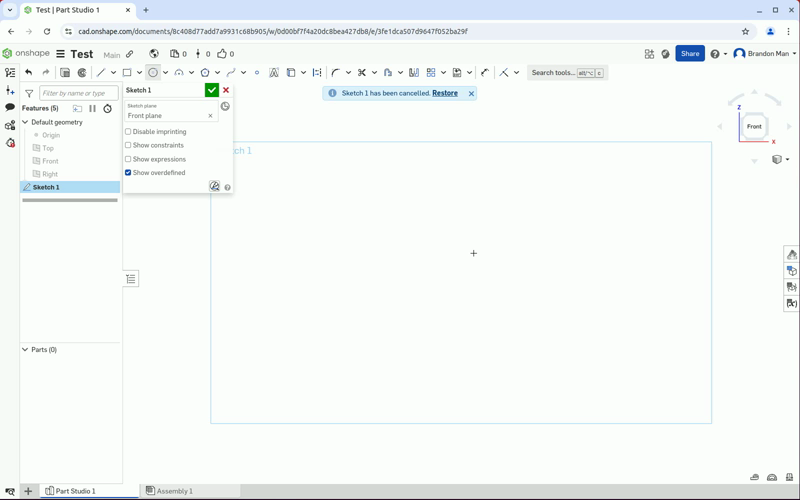
key_up(shift)
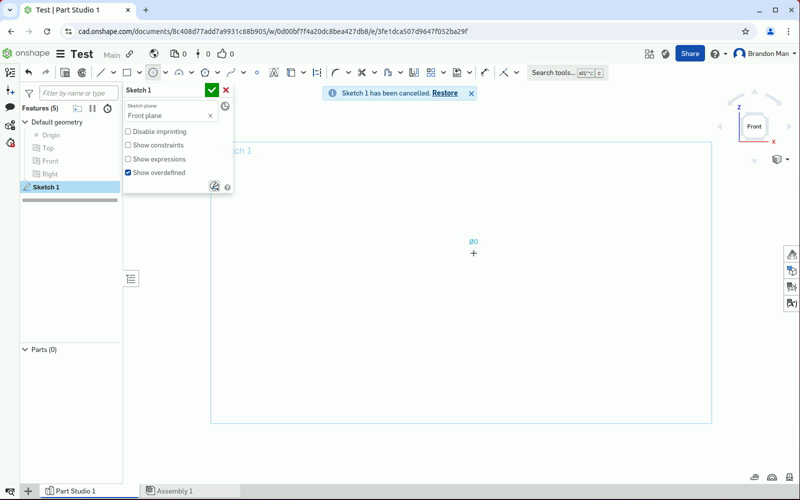
mouse_move(486, 252)
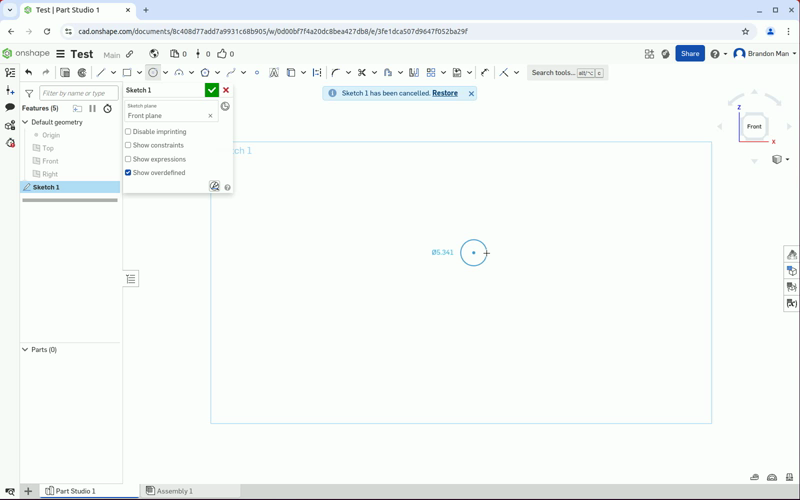
click(486, 252)
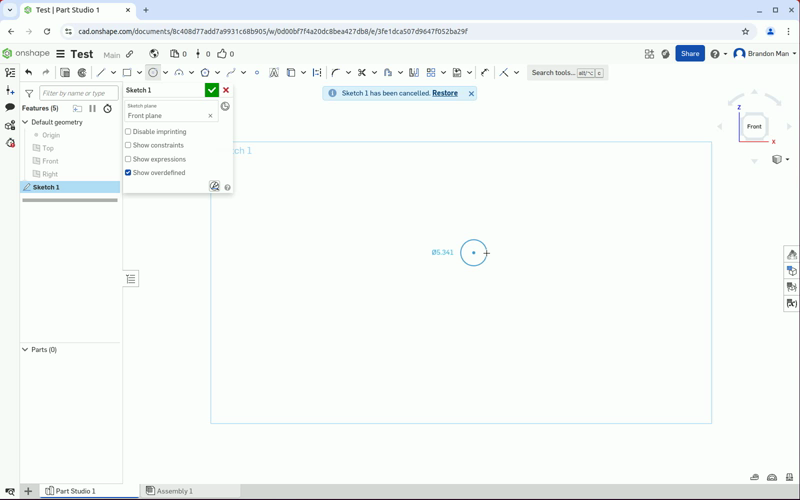
key(esc)
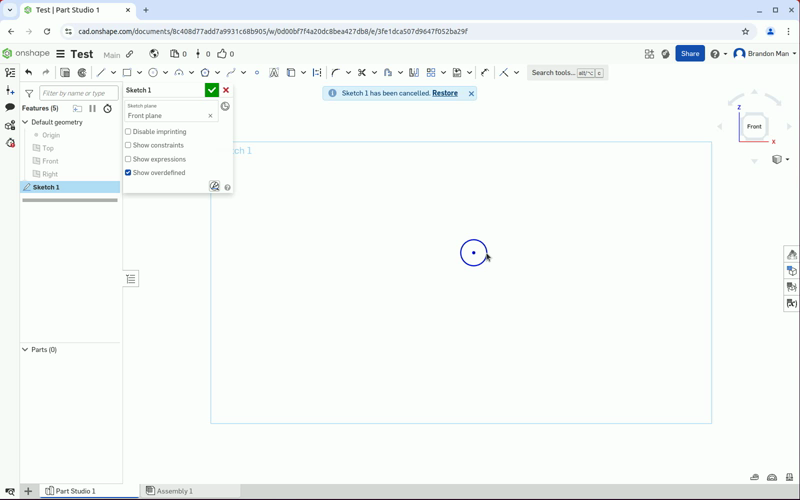
mouse_move(463, 246)
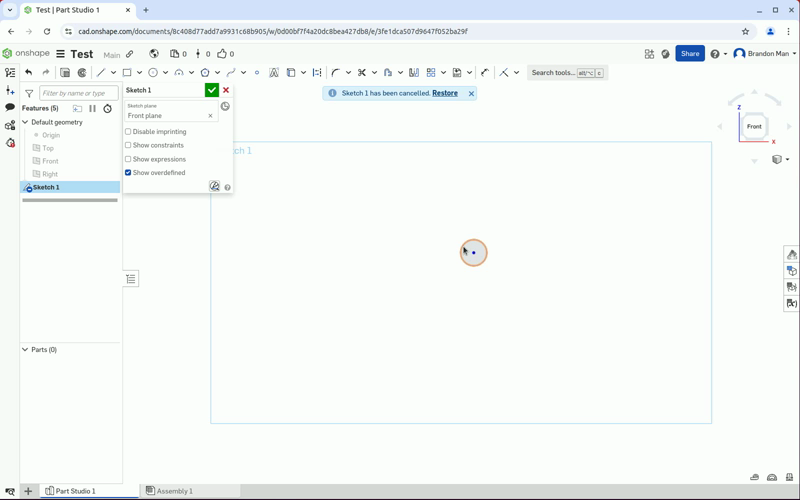
scroll(6)
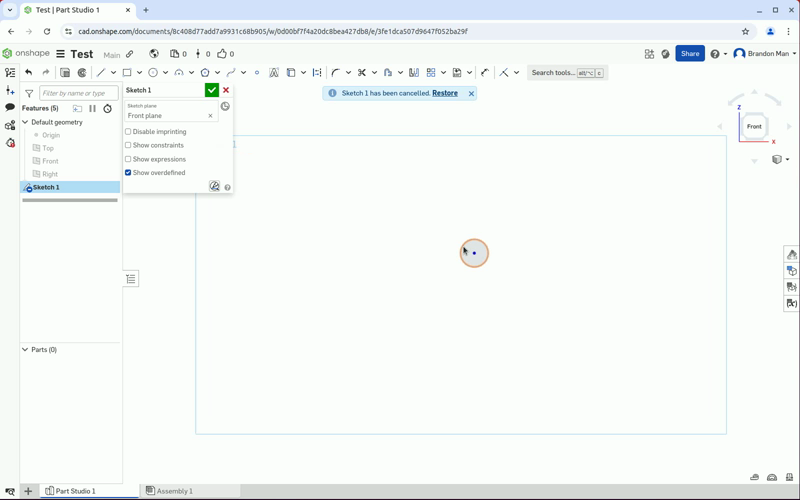
scroll(6)
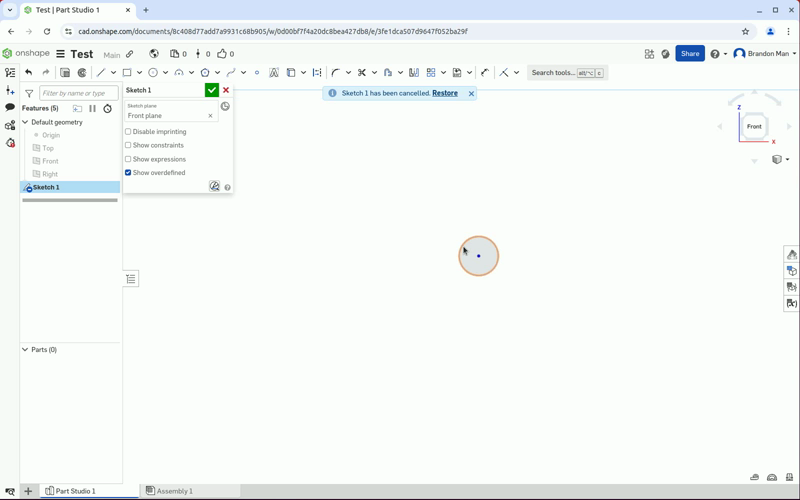
scroll(6)
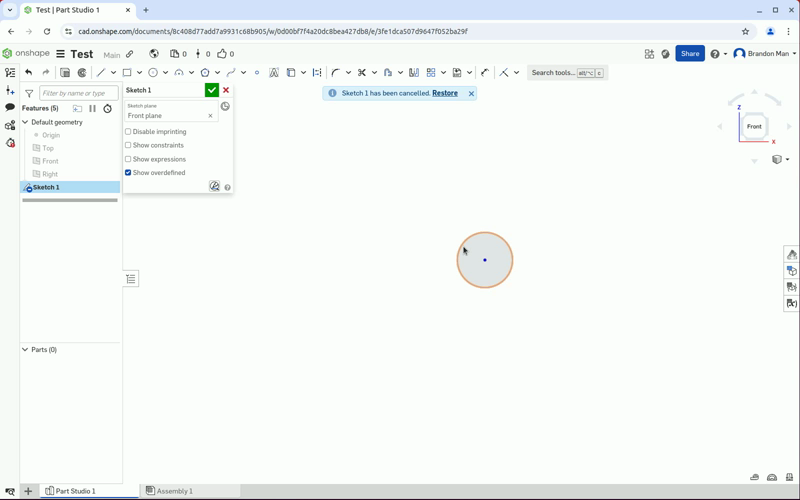
scroll(6)
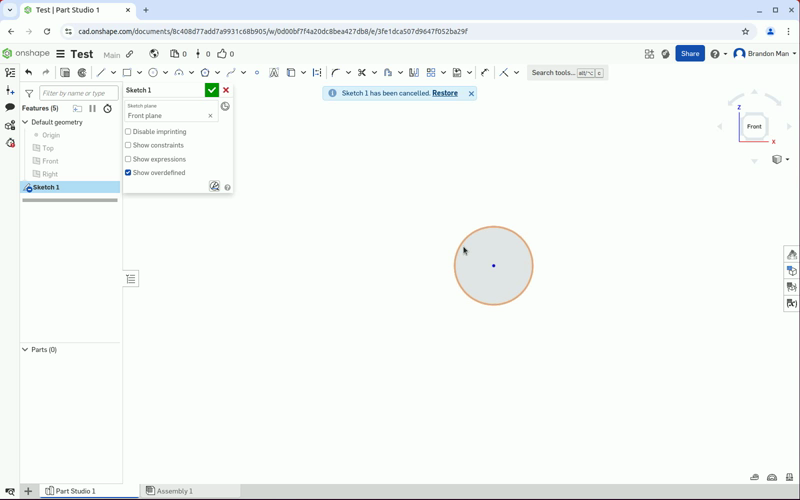
scroll(6)
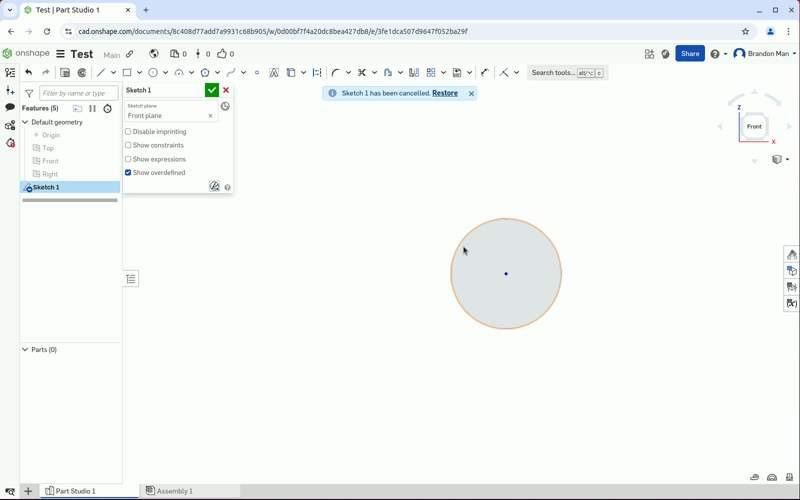
scroll(6)
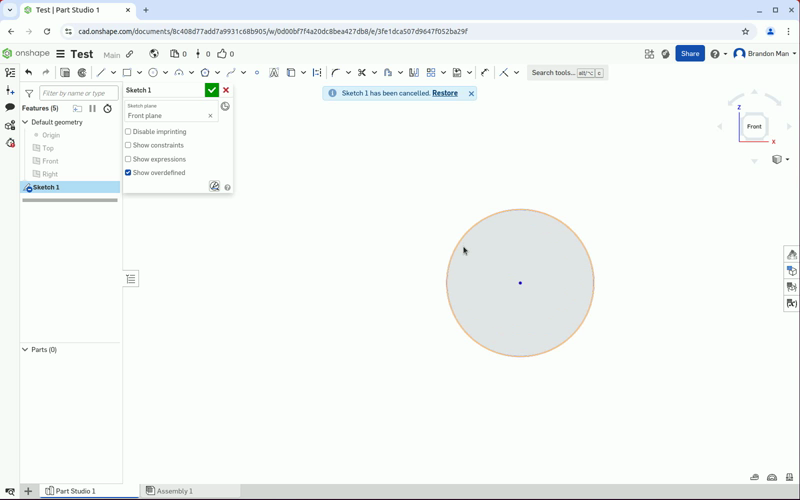
scroll(6)
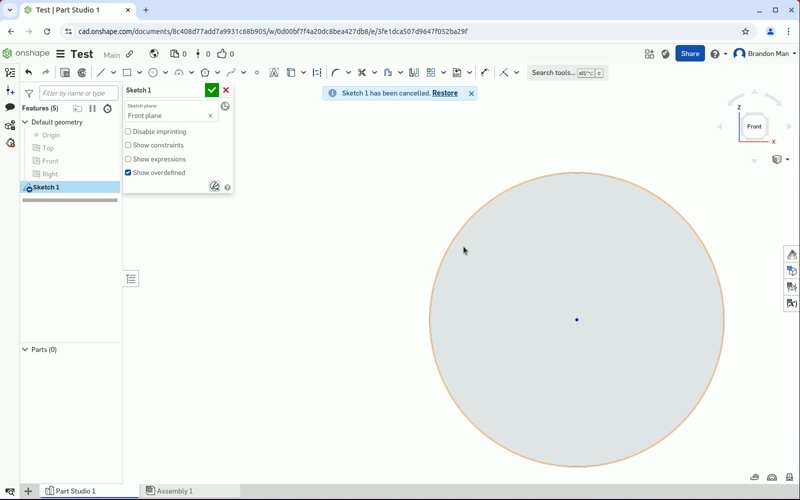
click(463, 246)
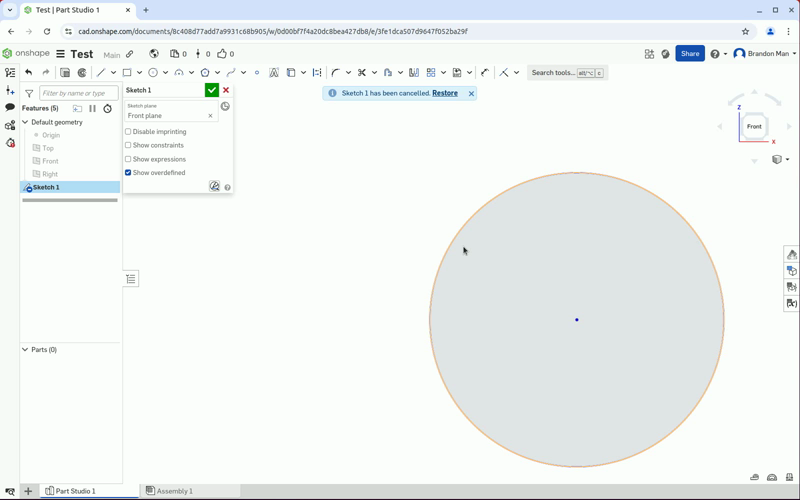
scroll(-6)
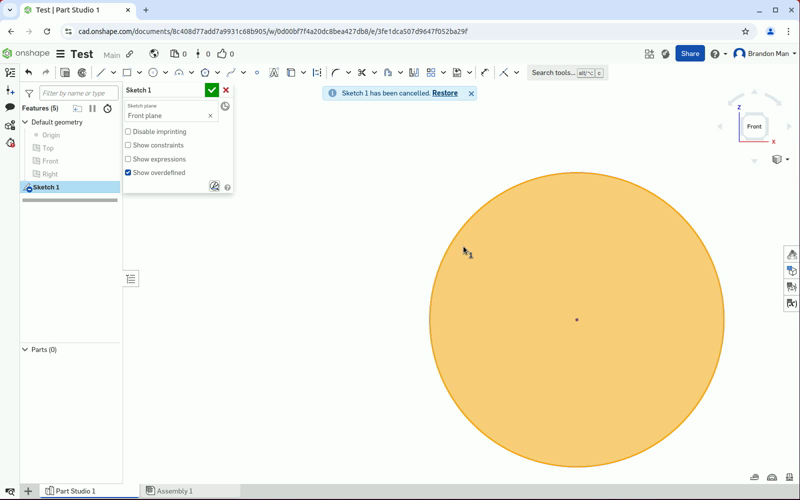
scroll(-6)
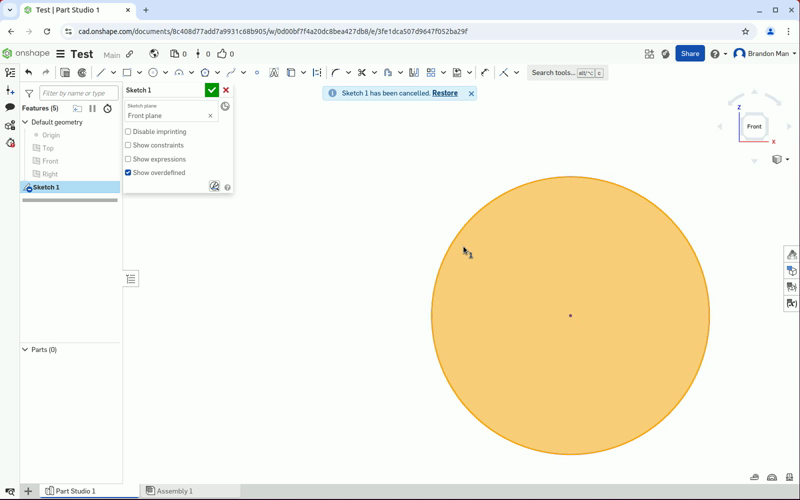
scroll(-6)
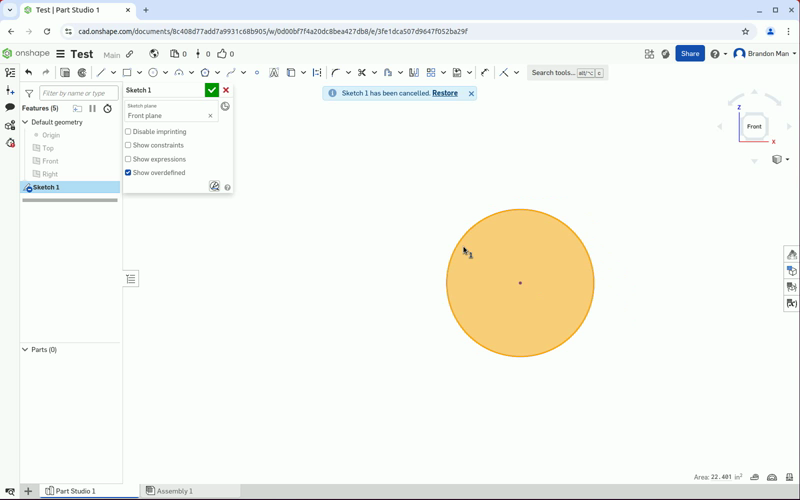
scroll(-6)
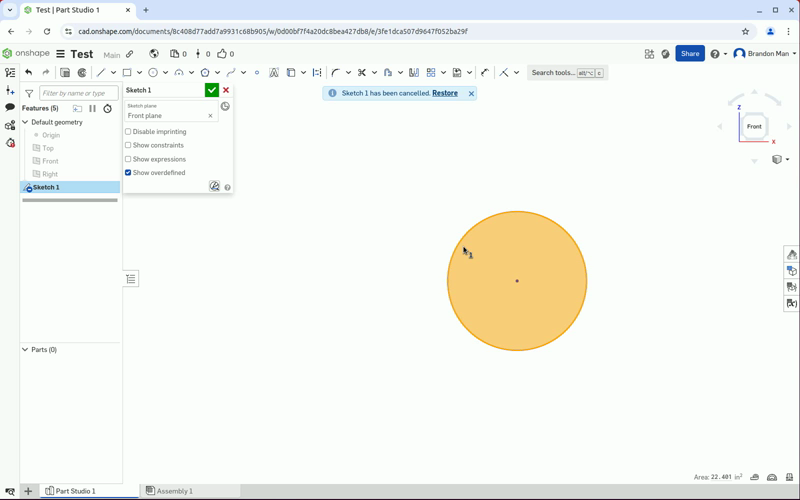
scroll(-6)
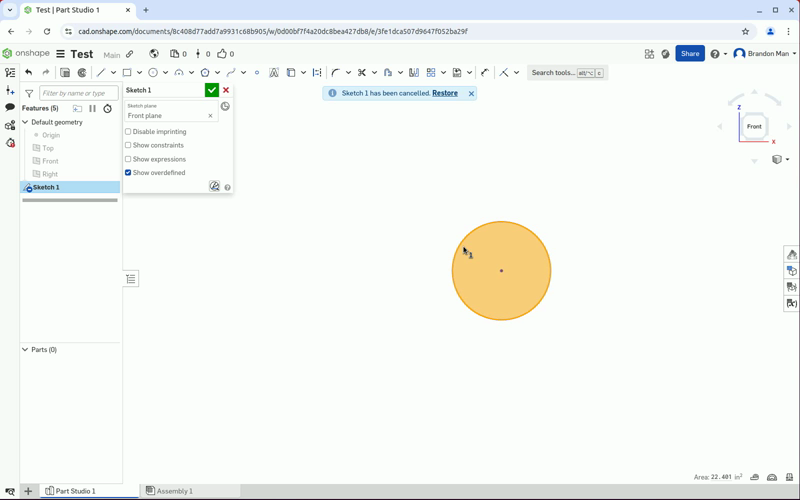
scroll(-6)
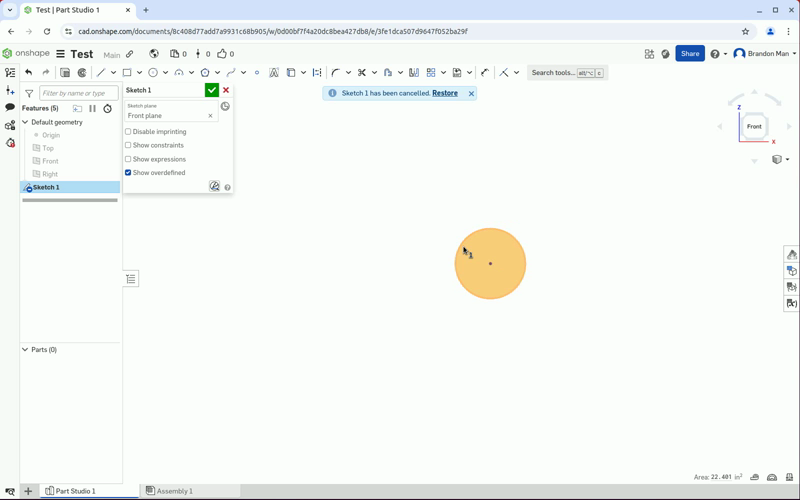
scroll(-6)
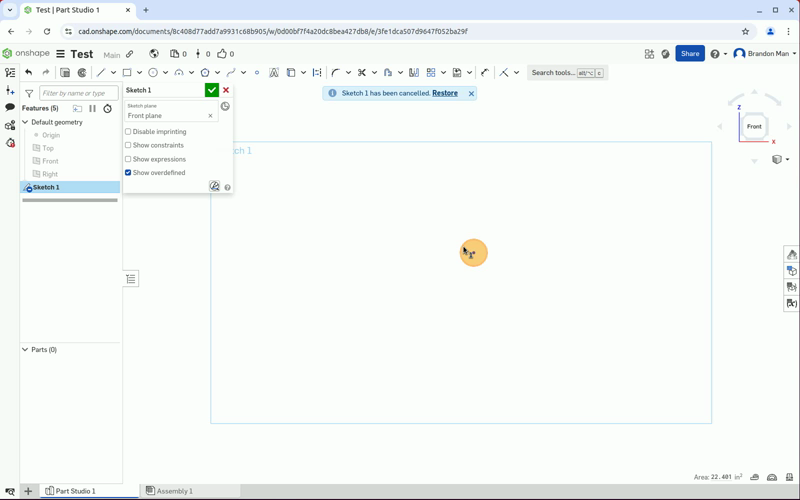
mouse_move(73, 352)
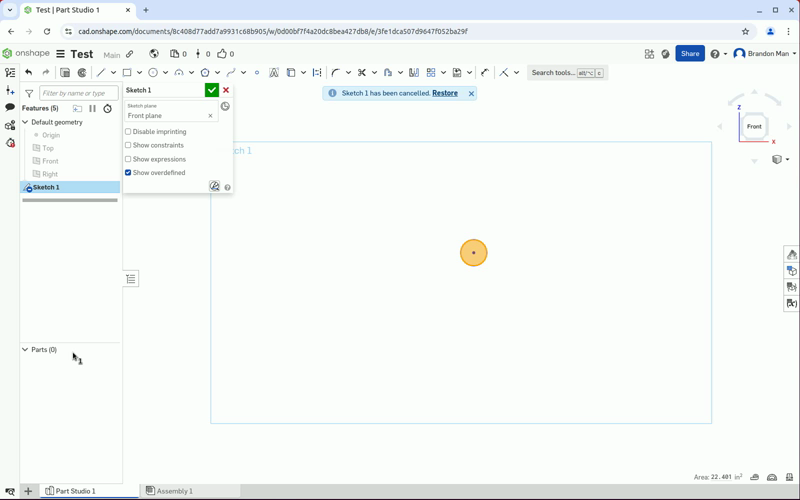
key(shift+y)
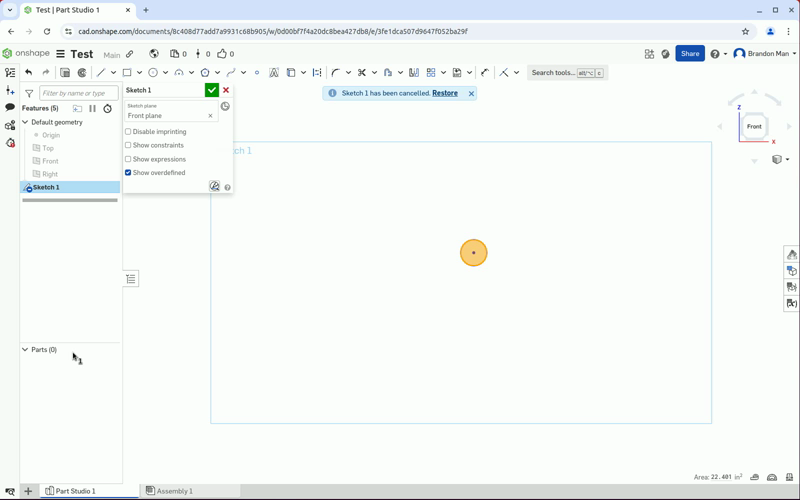
key(shift+e)
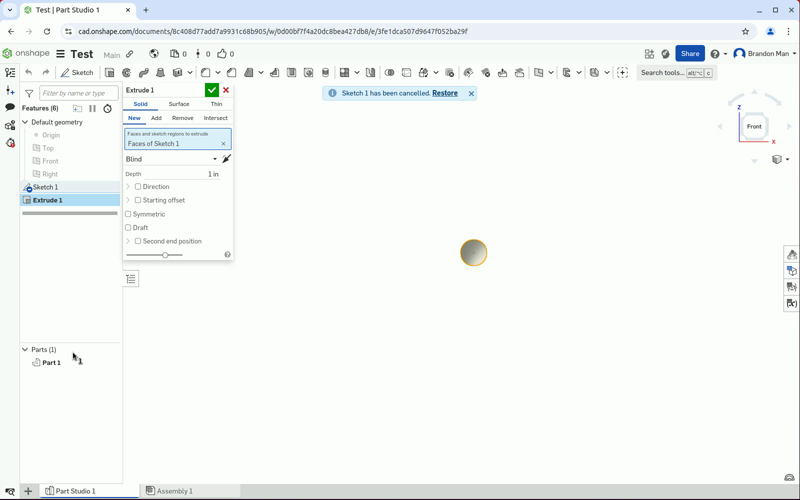
mouse_move(143, 106)
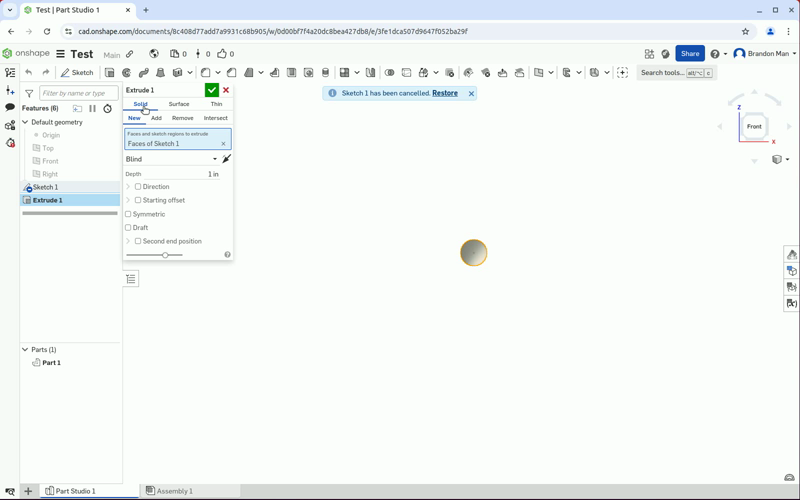
click(143, 106)
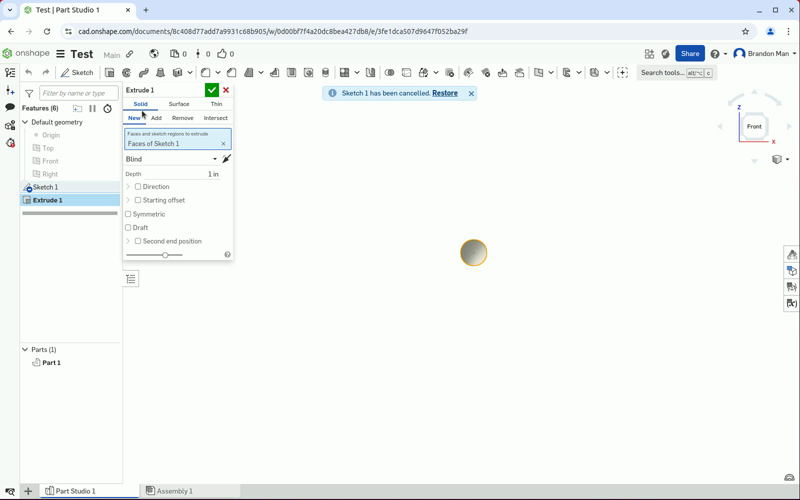
mouse_move(137, 120)
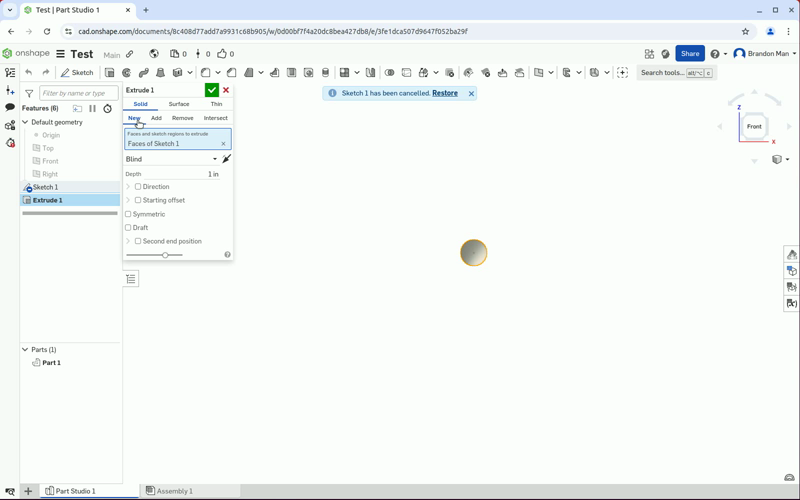
click(137, 120)
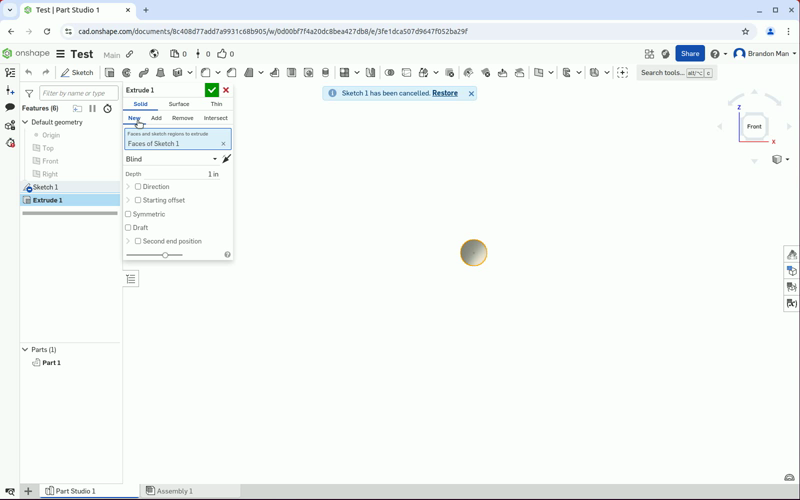
key(tab, 4)
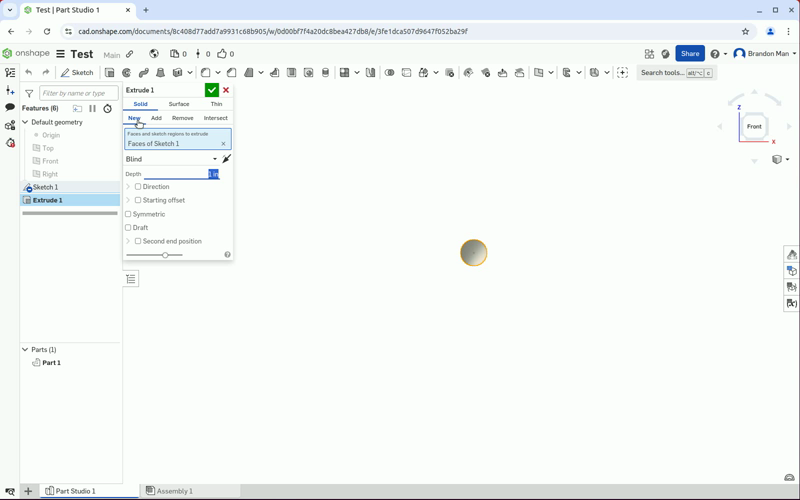
text(12.276)
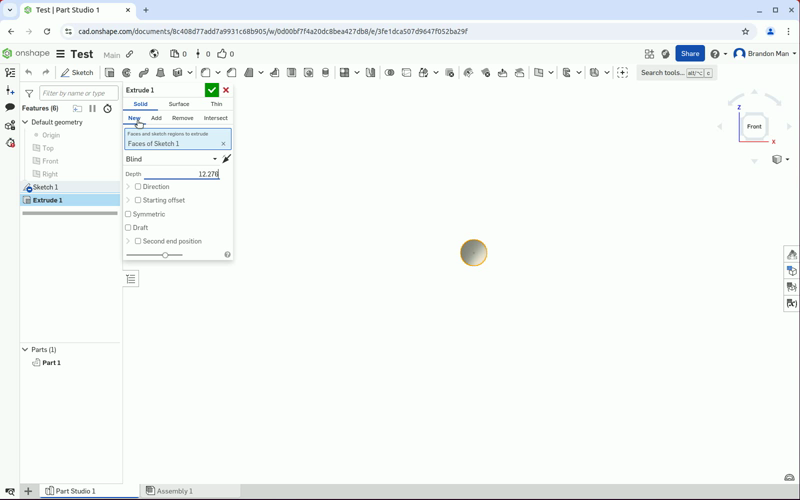
key(enter)
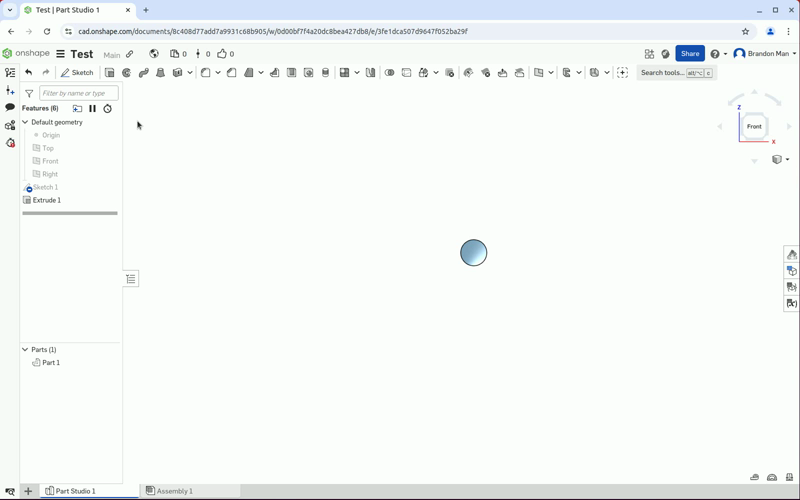
key(shift+h)
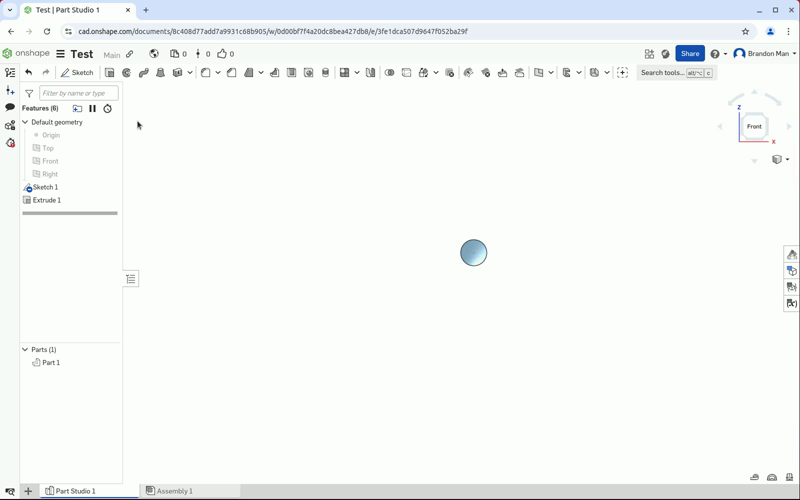
key(shift+h)
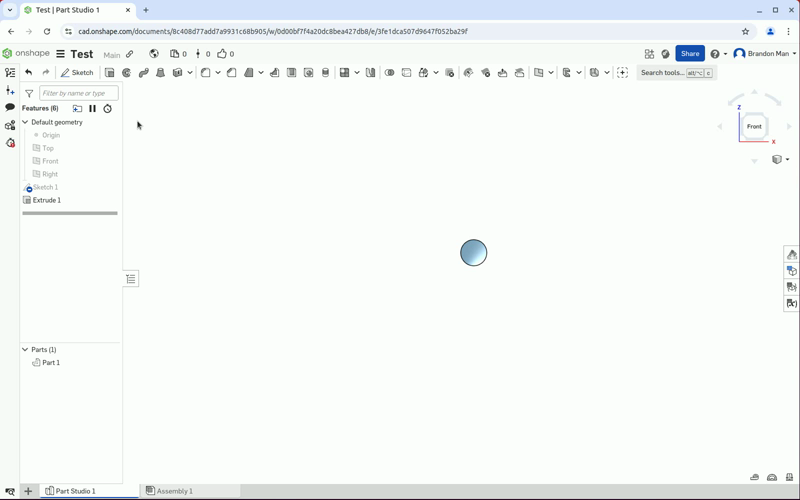
mouse_move(73, 189)
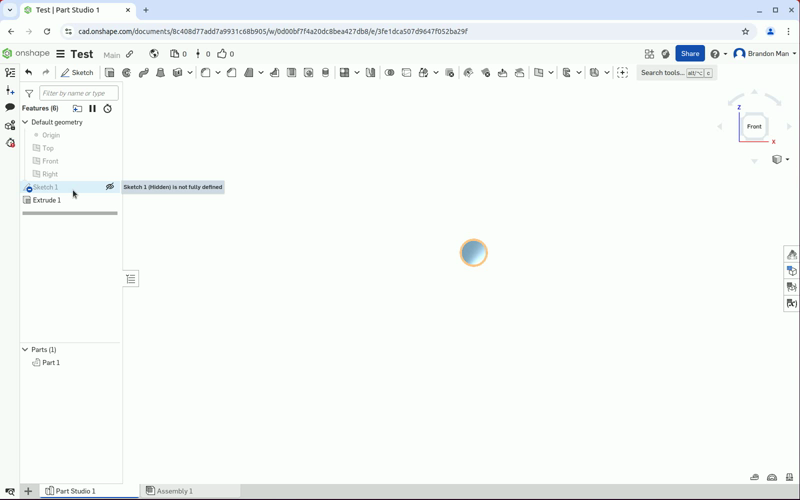
click(73, 189)
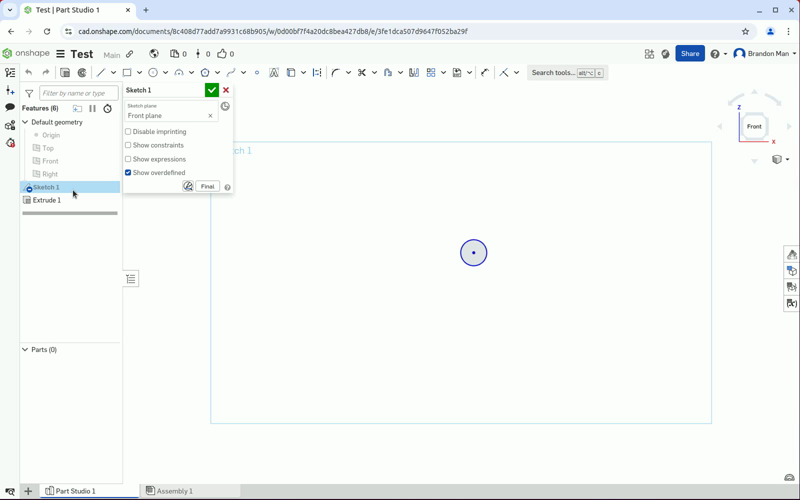
mouse_move(229, 92)
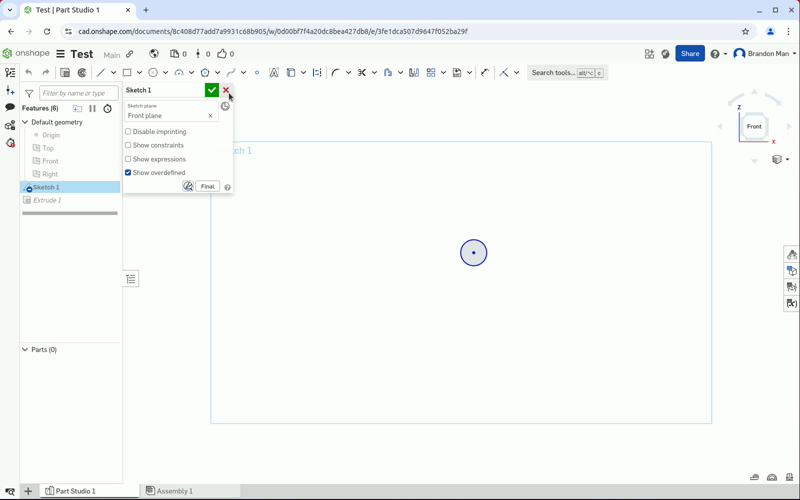
click(229, 92)
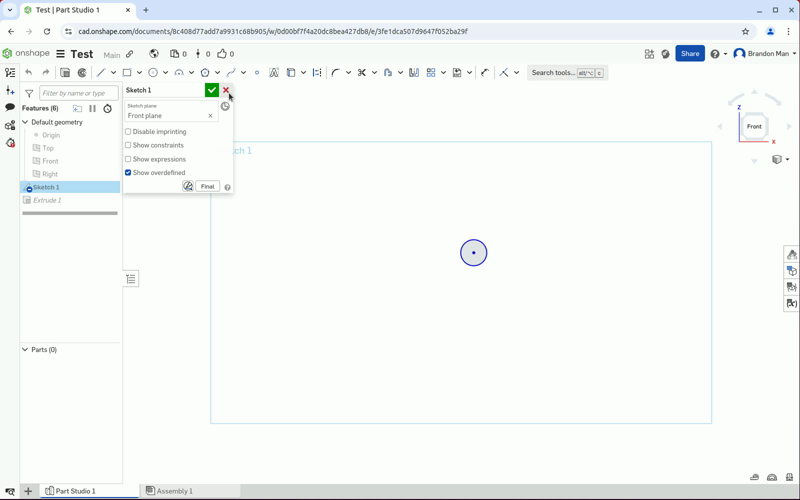
key(shift+s)
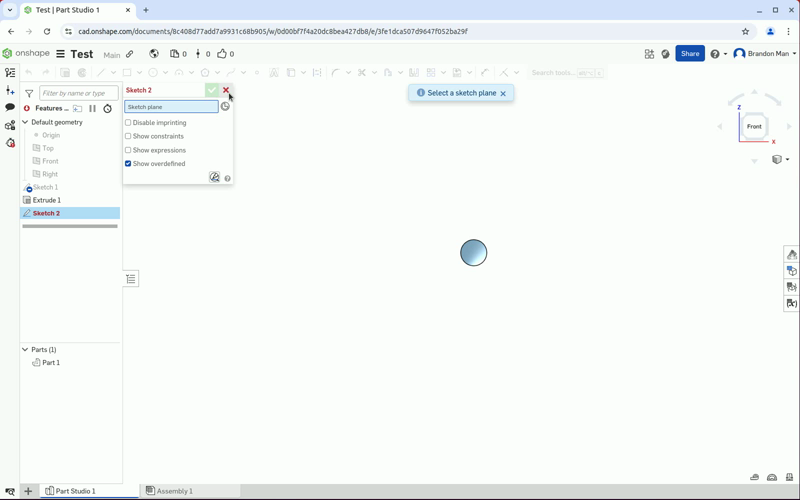
mouse_move(73, 163)
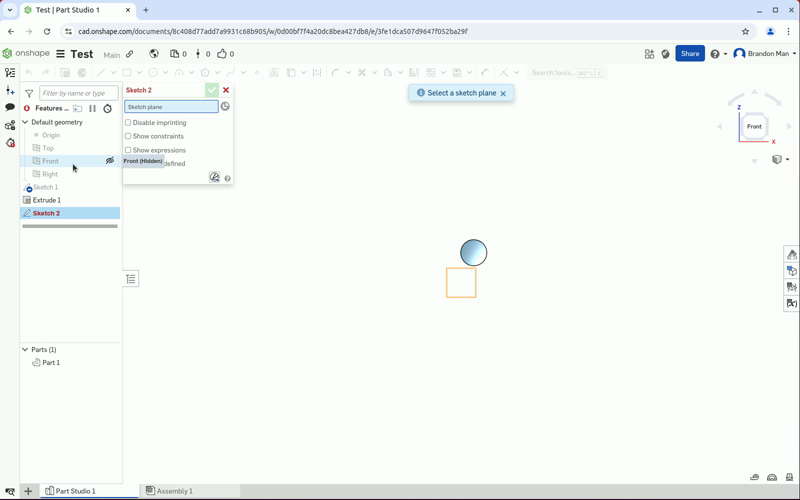
click(73, 163)
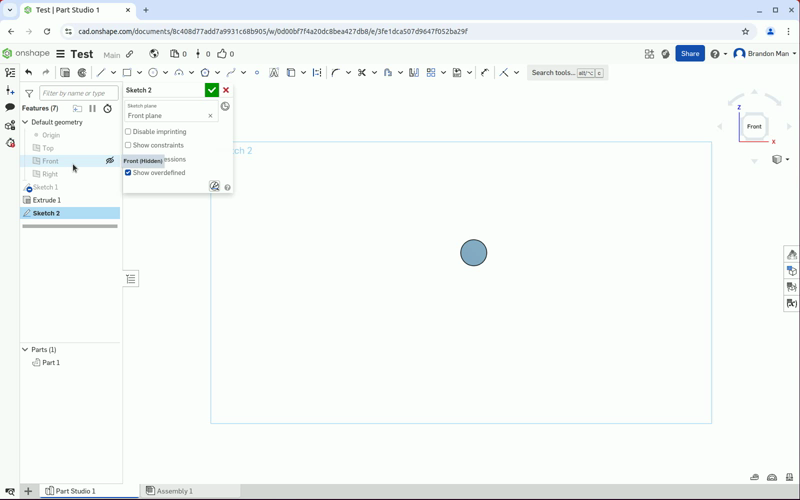
mouse_move(73, 352)
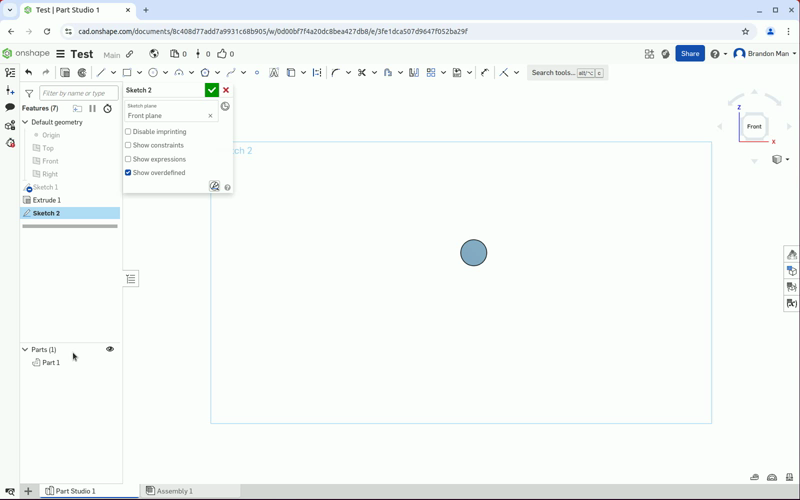
key(y)
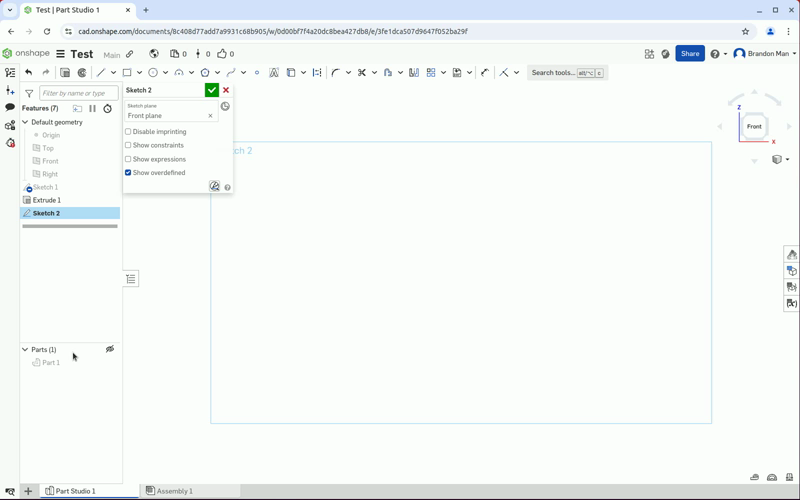
key(c)
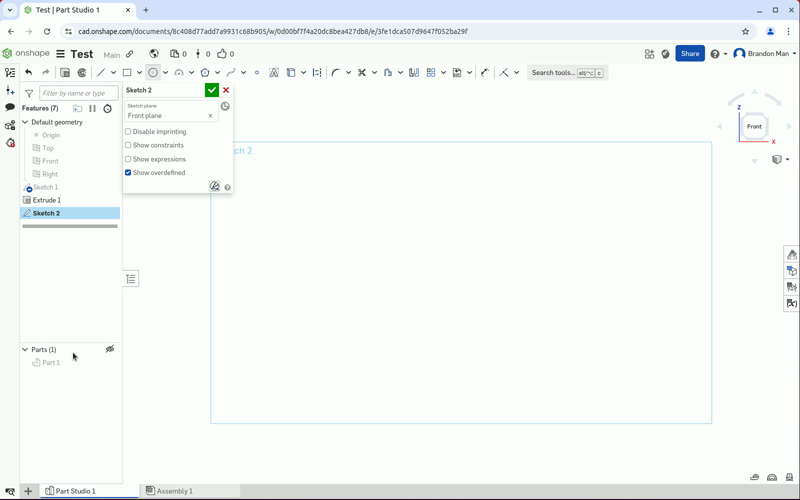
key_down(shift)
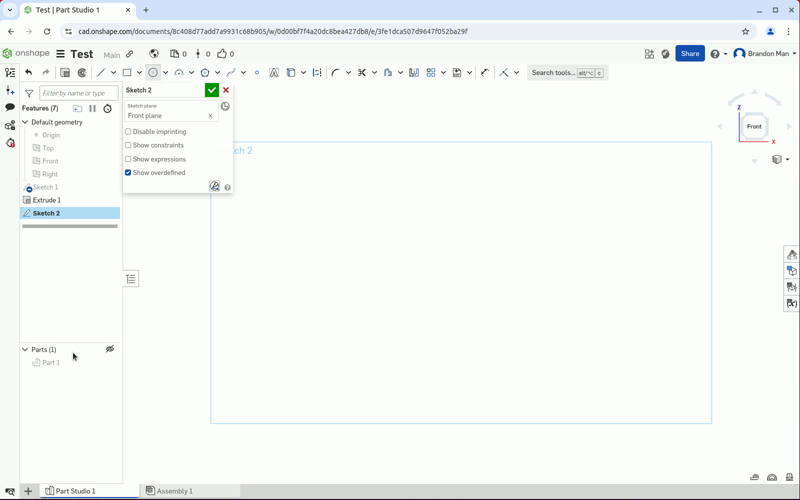
mouse_move(369, 252)
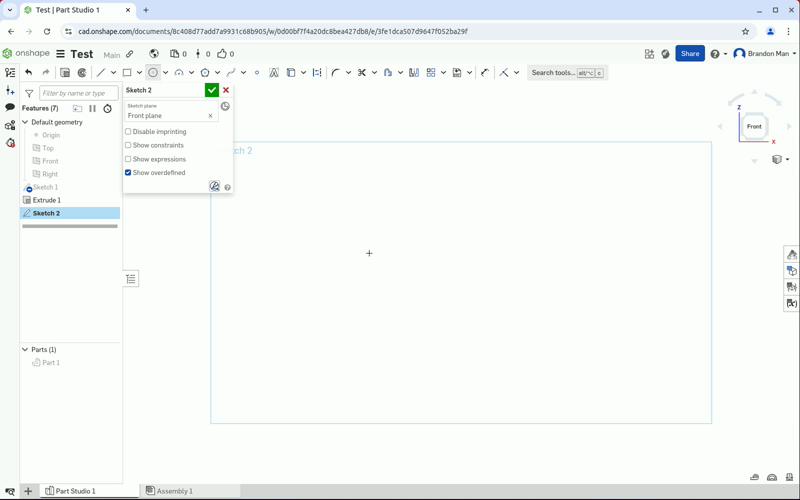
click(369, 252)
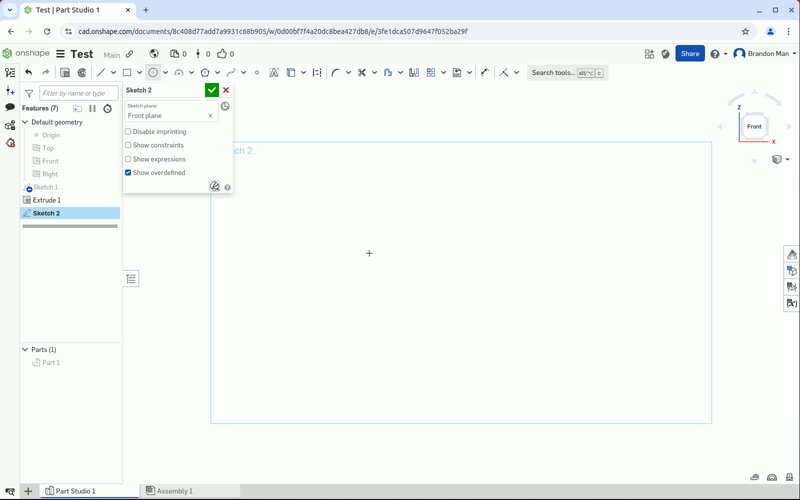
key_up(shift)
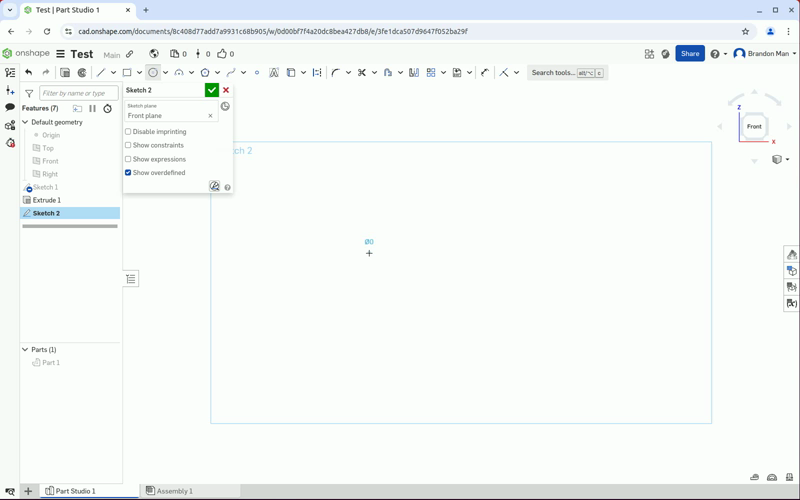
mouse_move(382, 252)
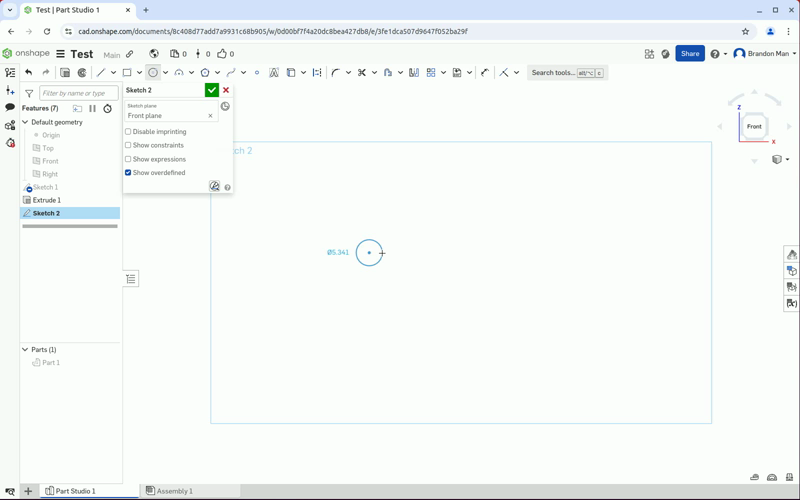
click(382, 252)
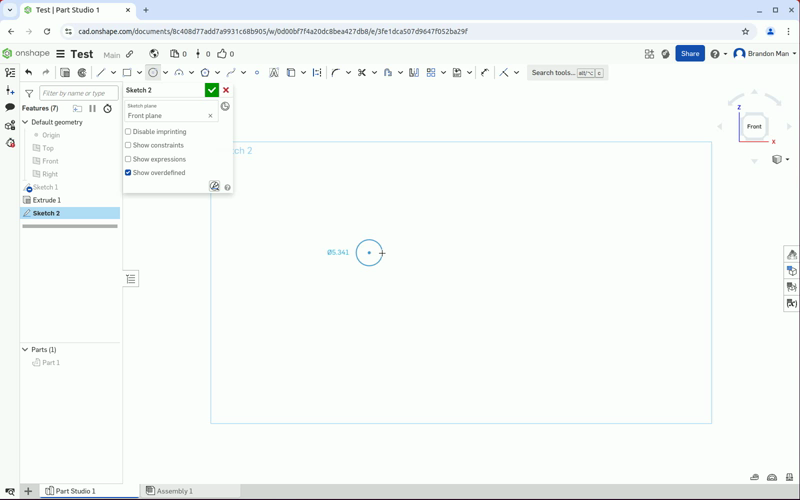
key(esc)
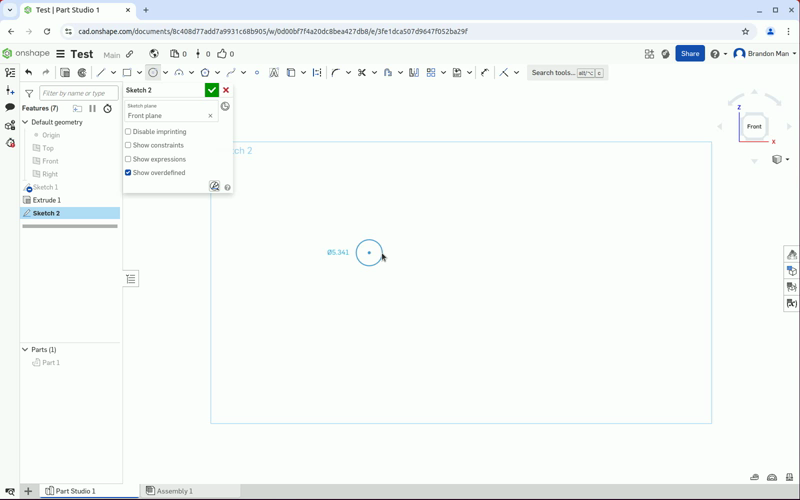
mouse_move(371, 262)
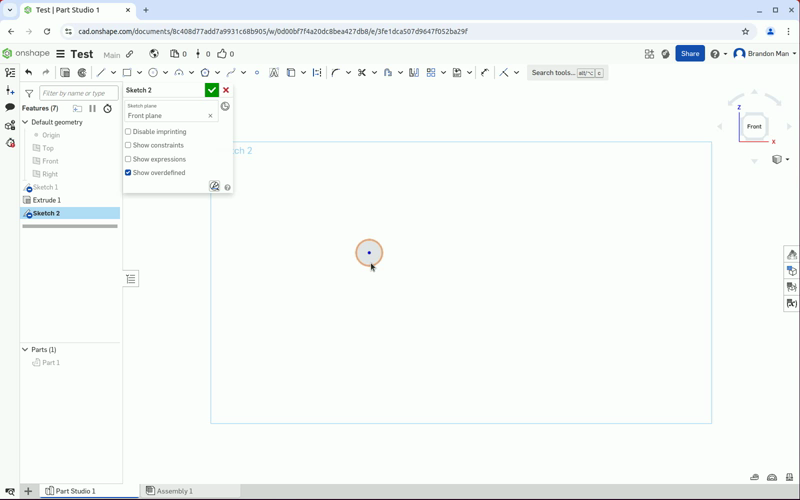
scroll(6)
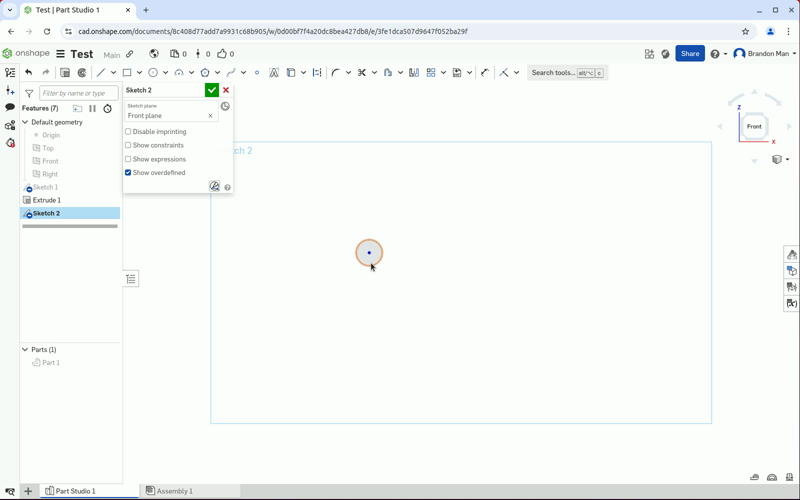
scroll(6)
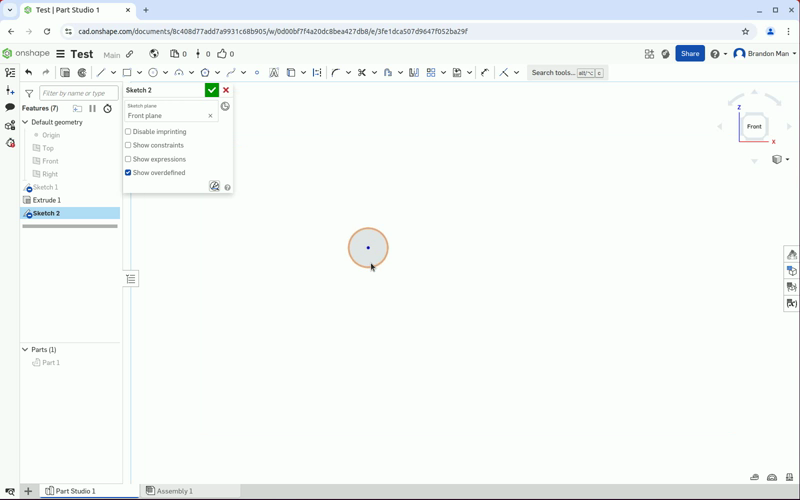
scroll(6)
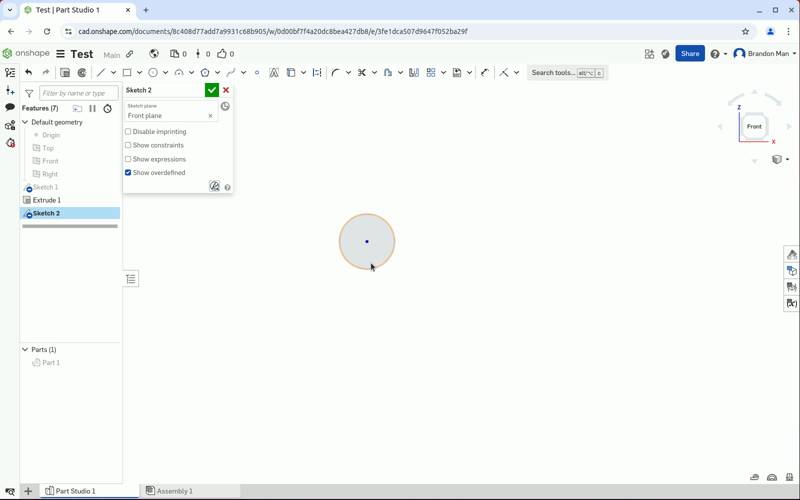
scroll(6)
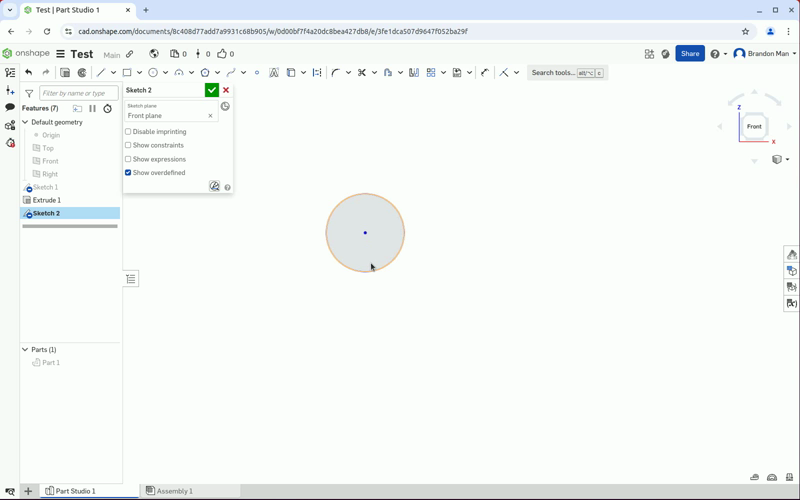
scroll(6)
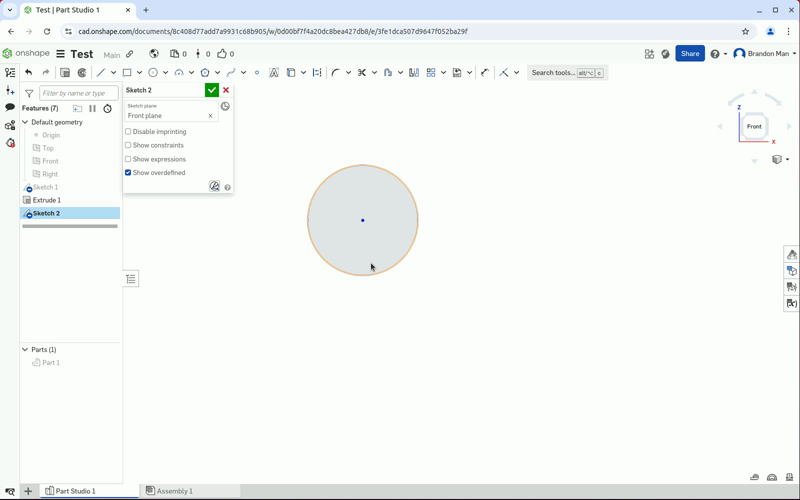
scroll(6)
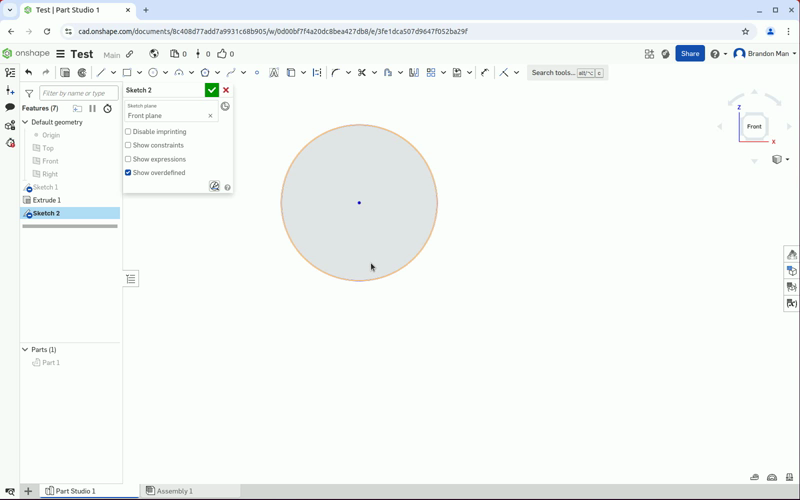
scroll(6)
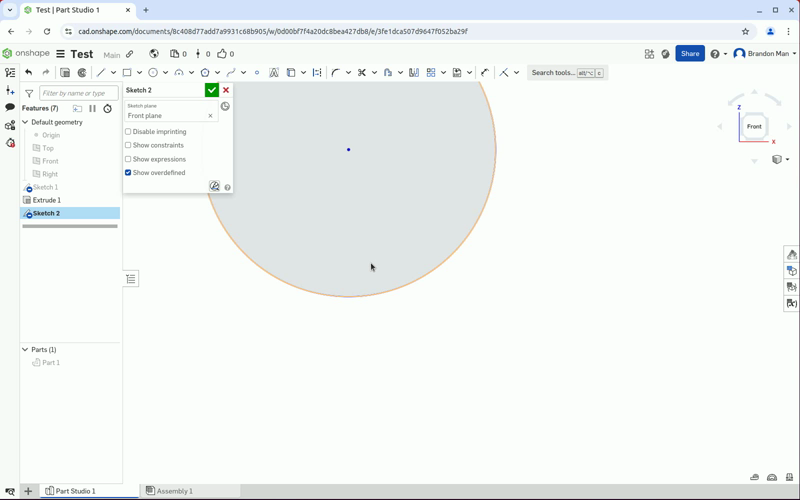
click(371, 262)
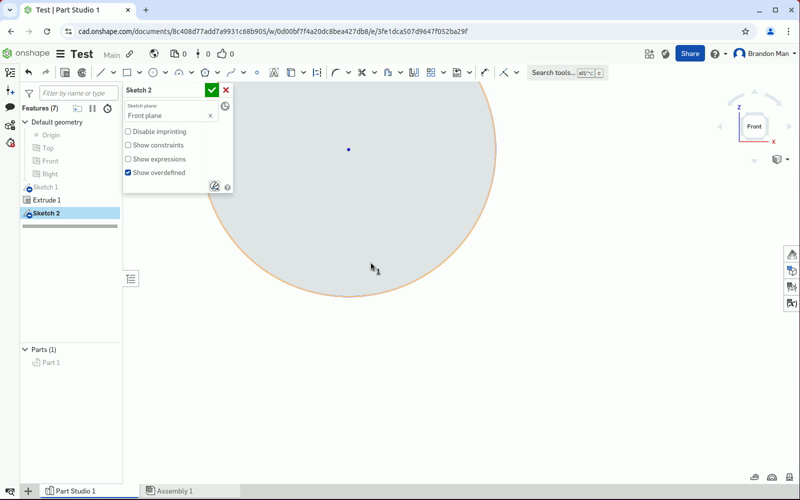
scroll(-6)
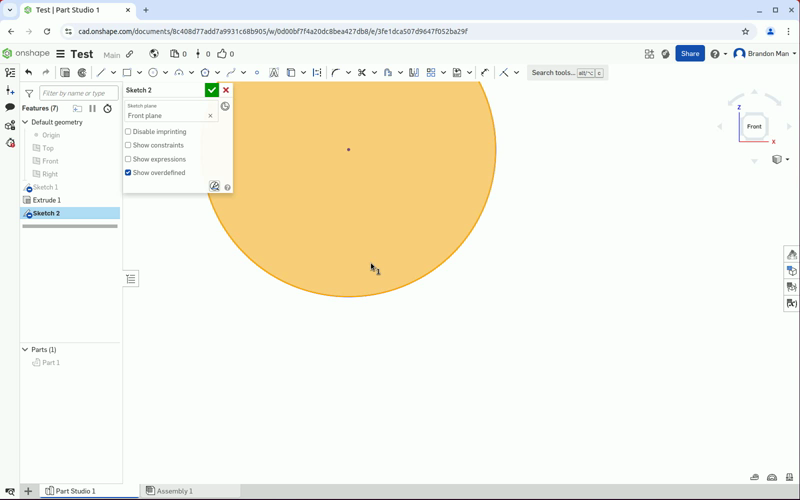
scroll(-6)
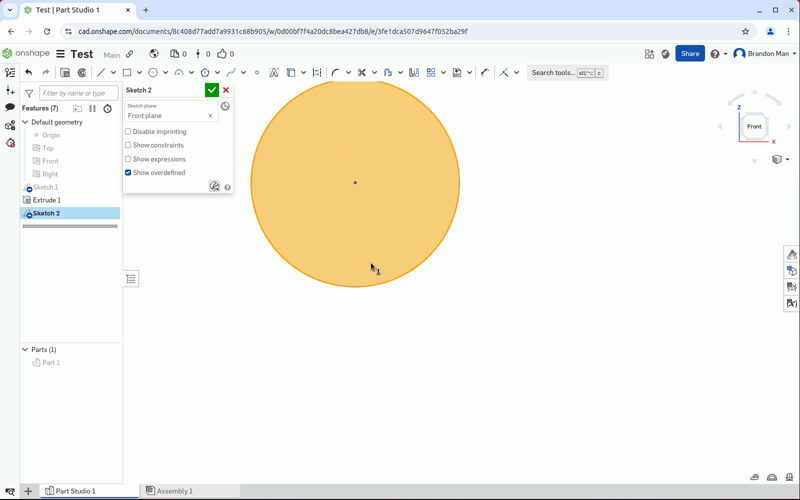
scroll(-6)
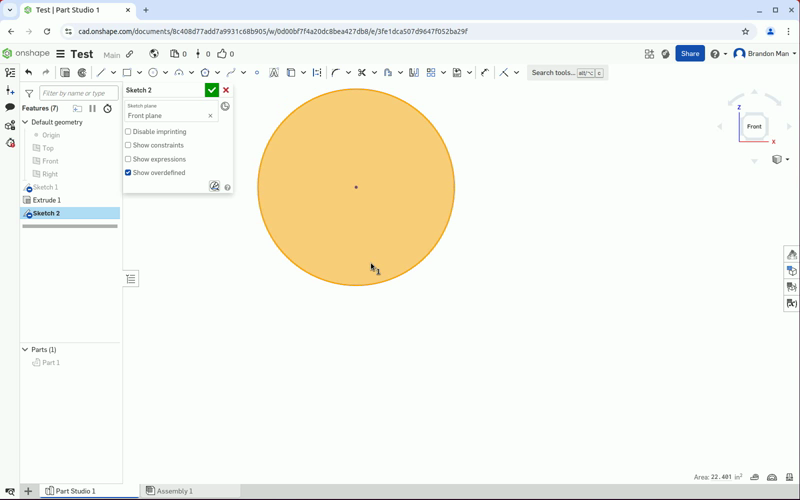
scroll(-6)
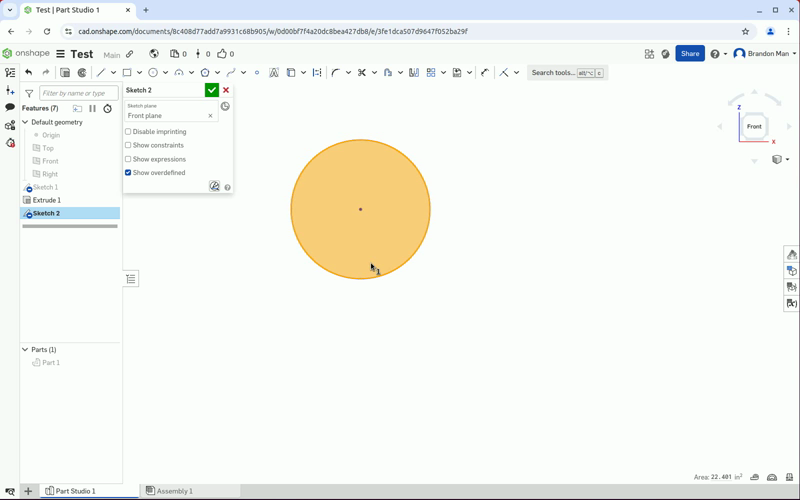
scroll(-6)
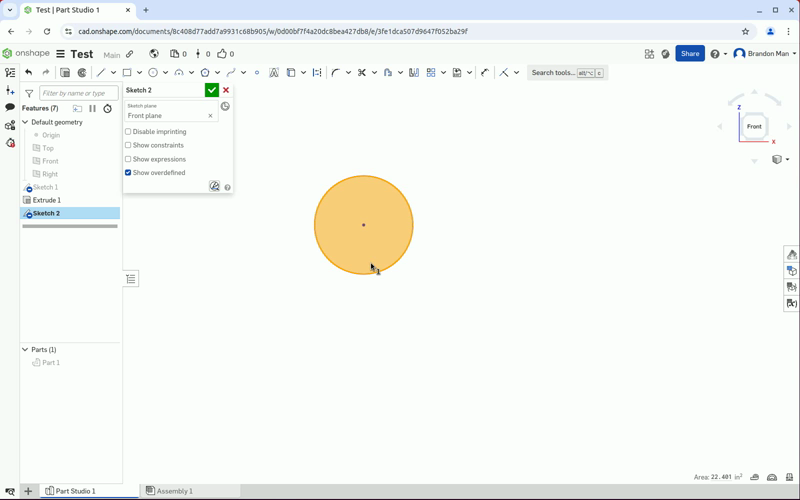
scroll(-6)
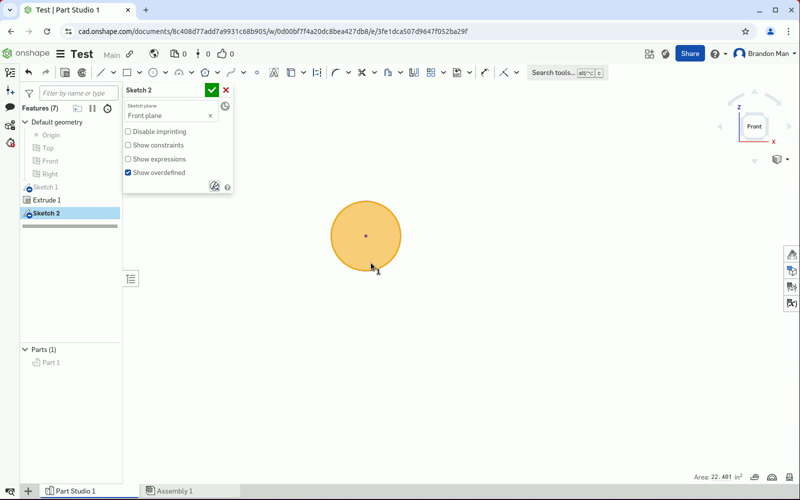
scroll(-6)
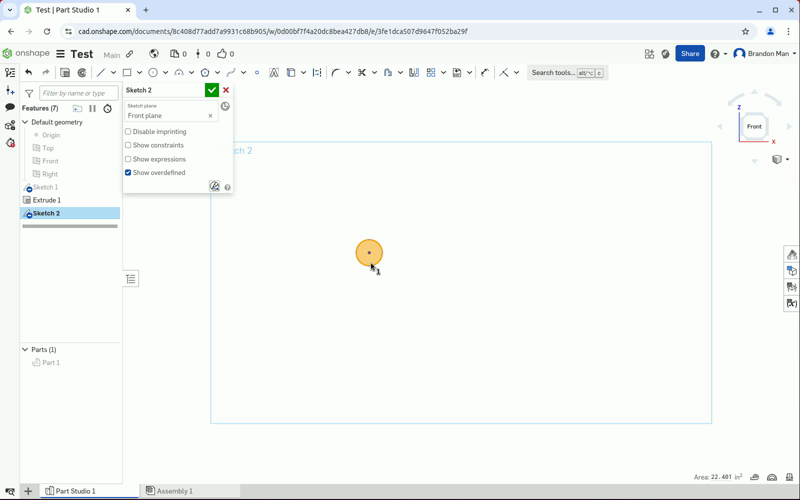
mouse_move(73, 352)
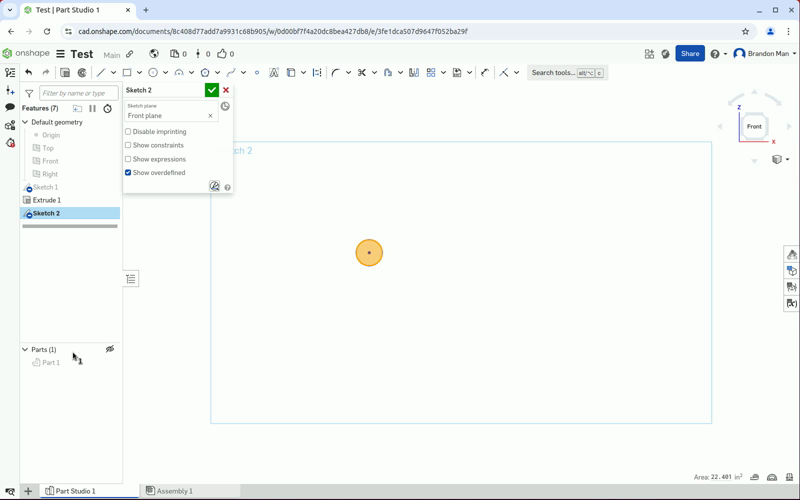
key(shift+y)
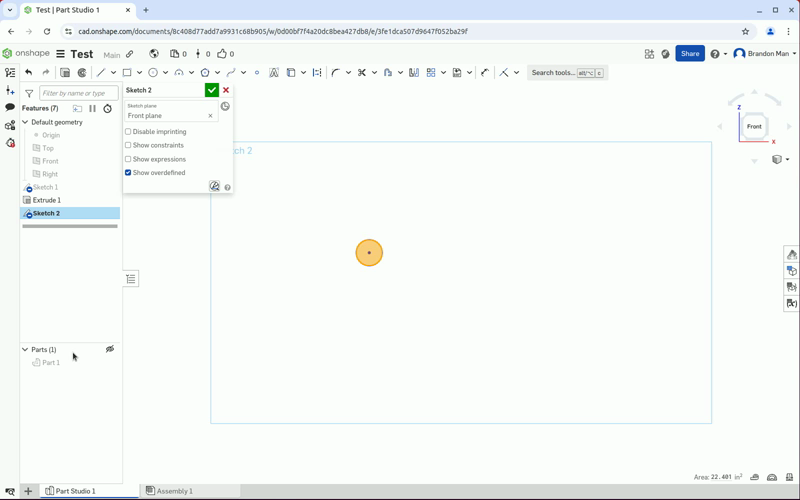
key(shift+e)
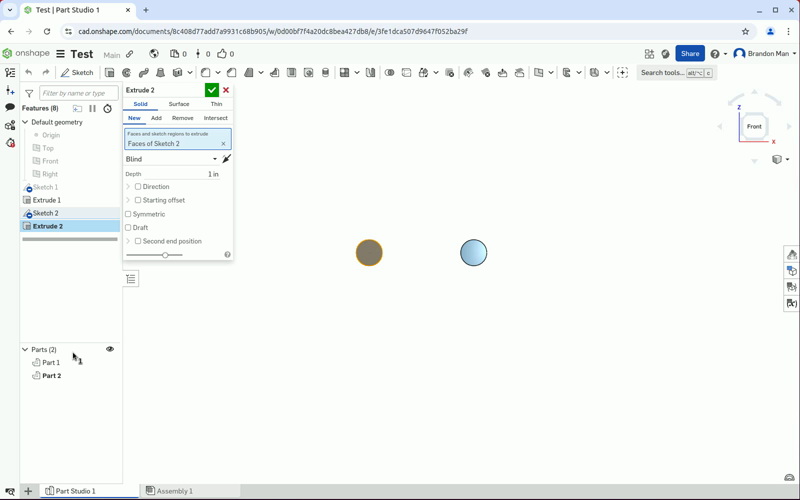
mouse_move(143, 106)
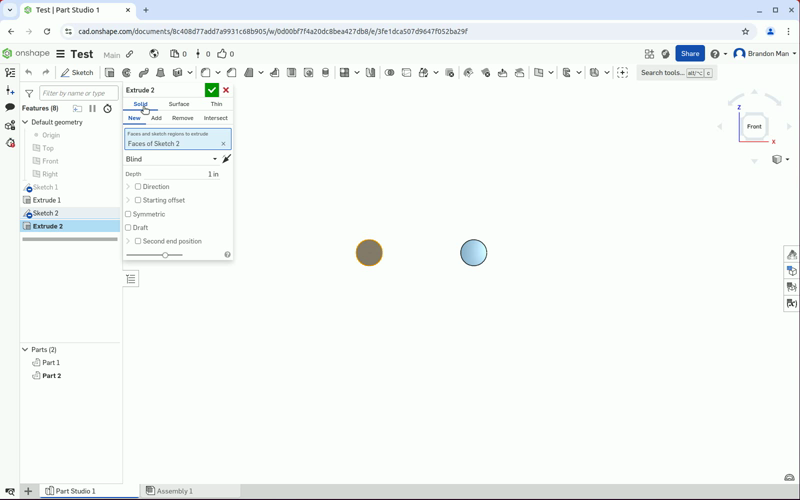
click(143, 106)
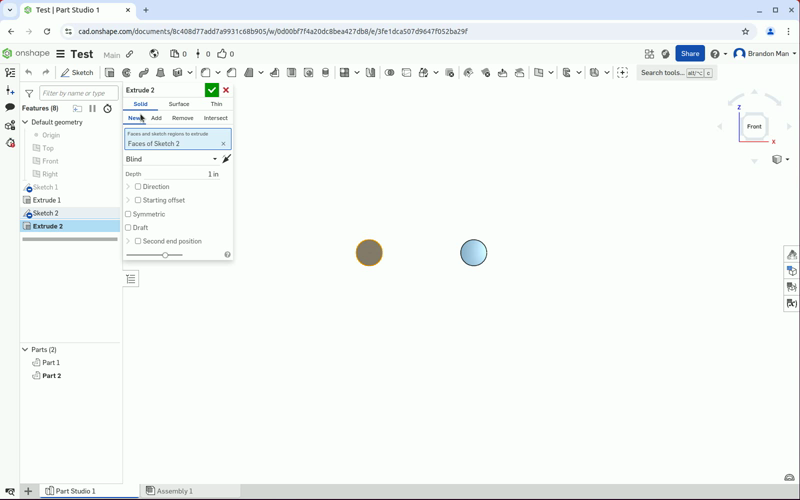
mouse_move(137, 120)
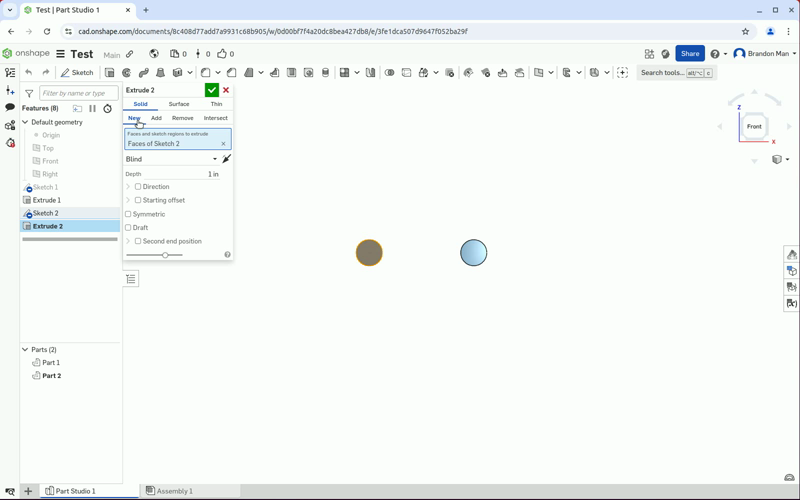
click(137, 120)
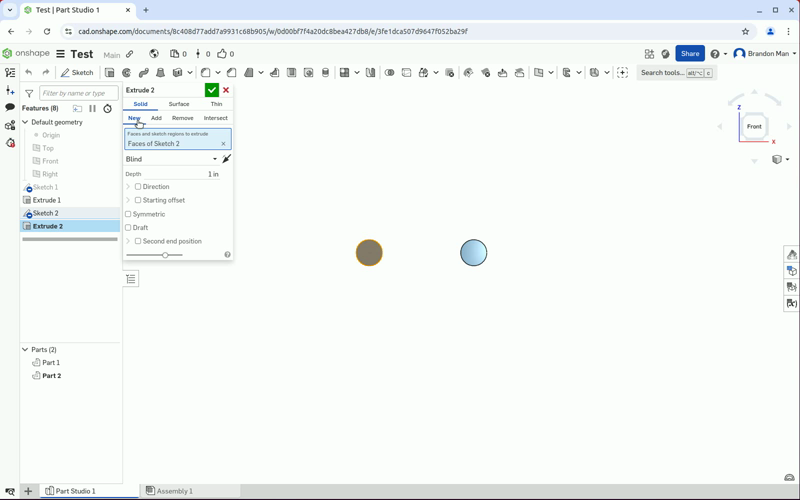
key(tab, 4)
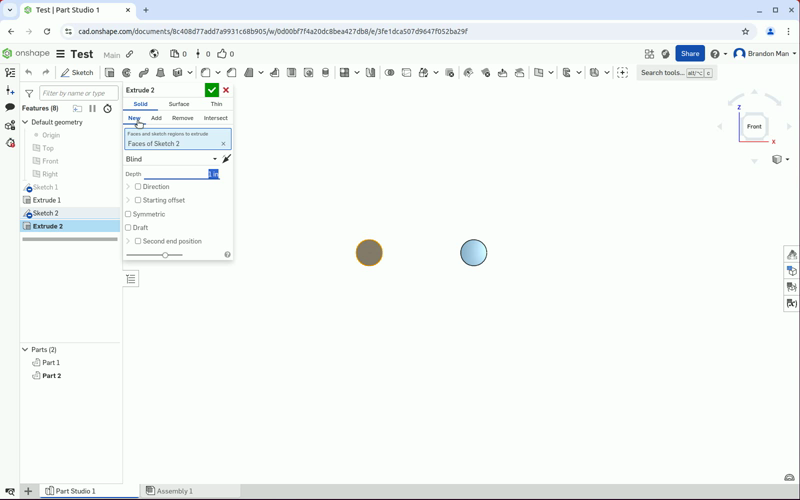
text(12.276)
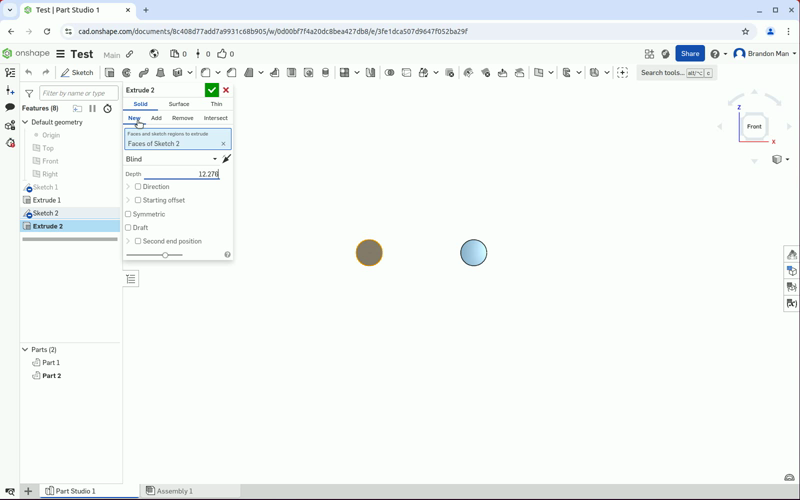
key(enter)
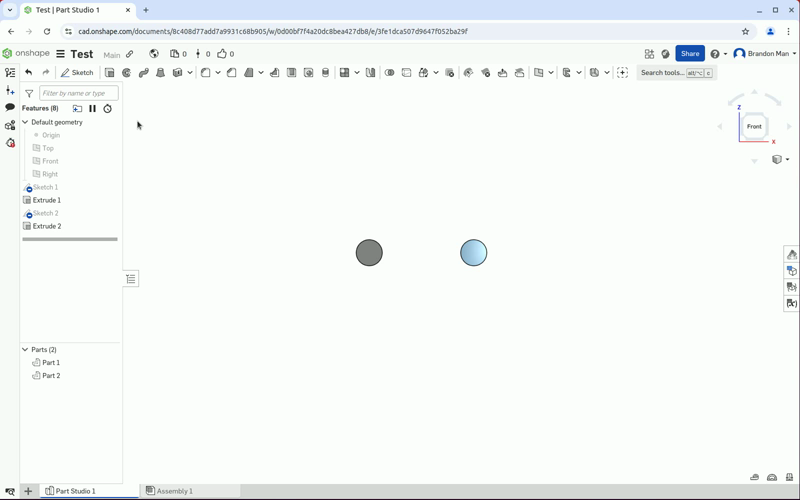
key(shift+h)
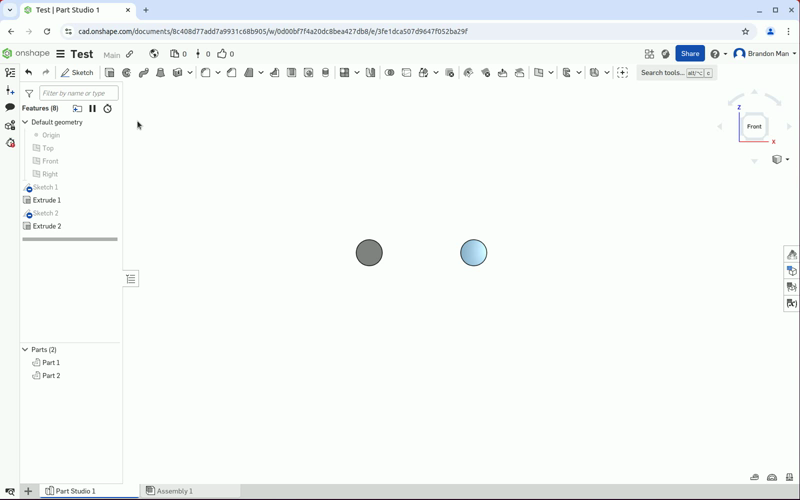
key(shift+h)
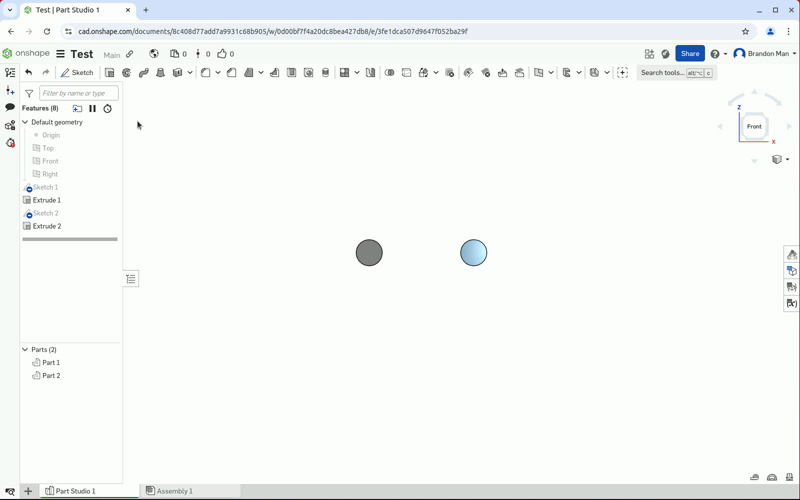
mouse_move(73, 189)
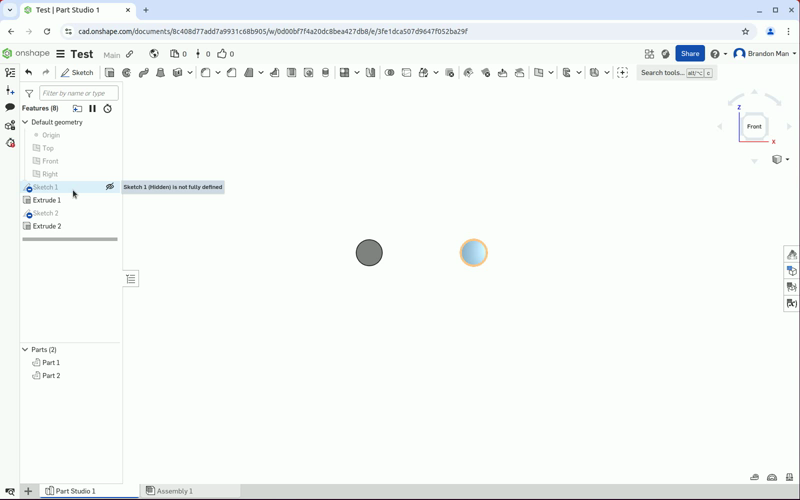
click(73, 189)
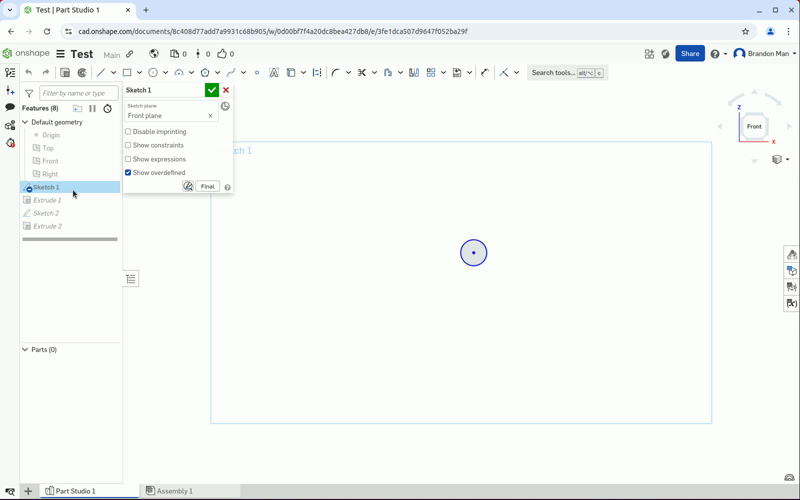
mouse_move(229, 92)
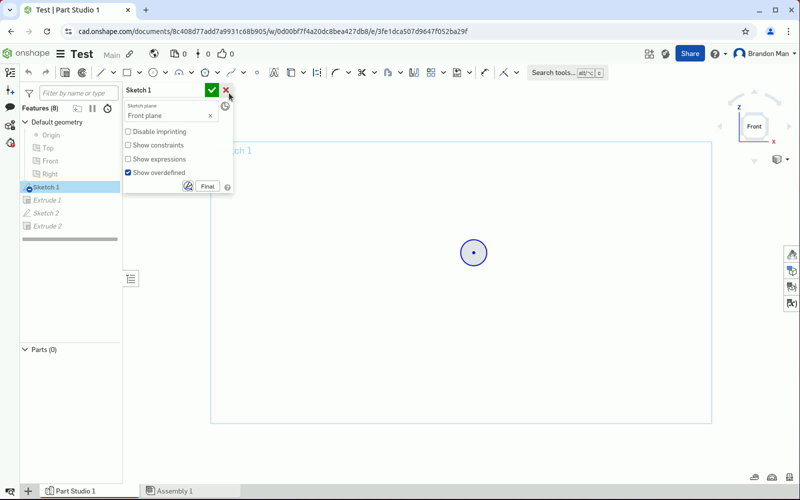
click(229, 92)
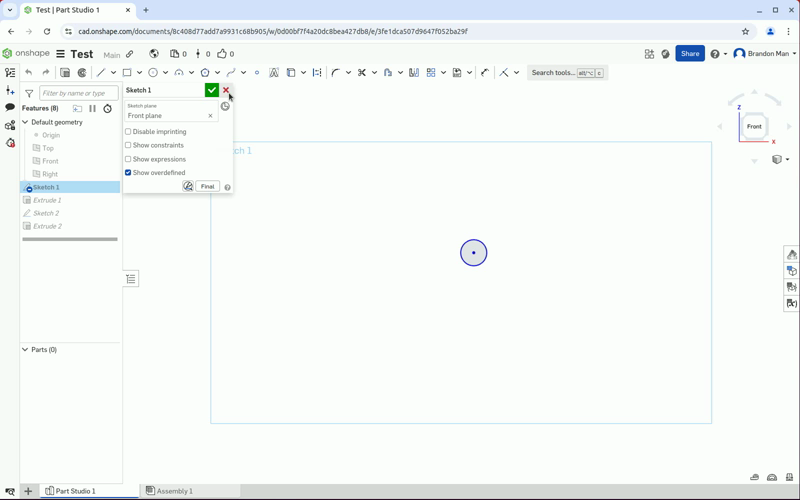
key(shift+s)
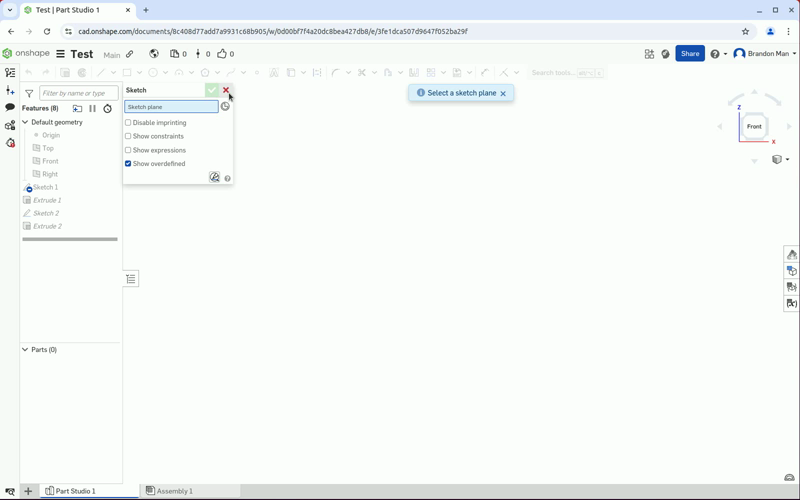
mouse_move(73, 163)
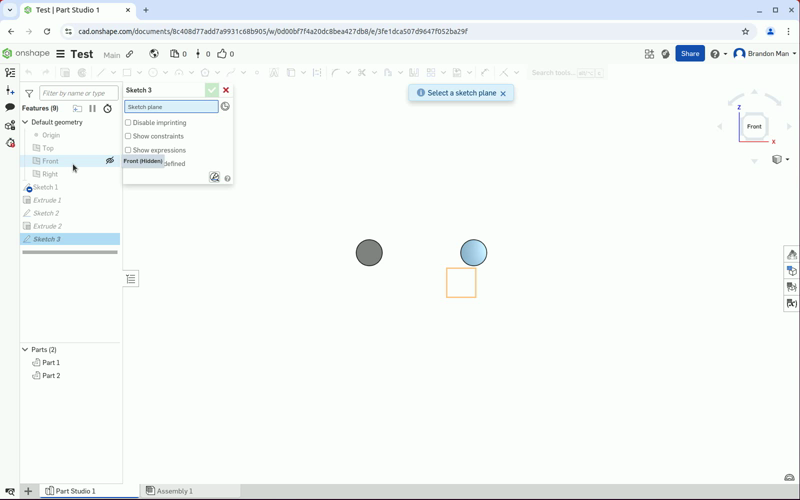
click(73, 163)
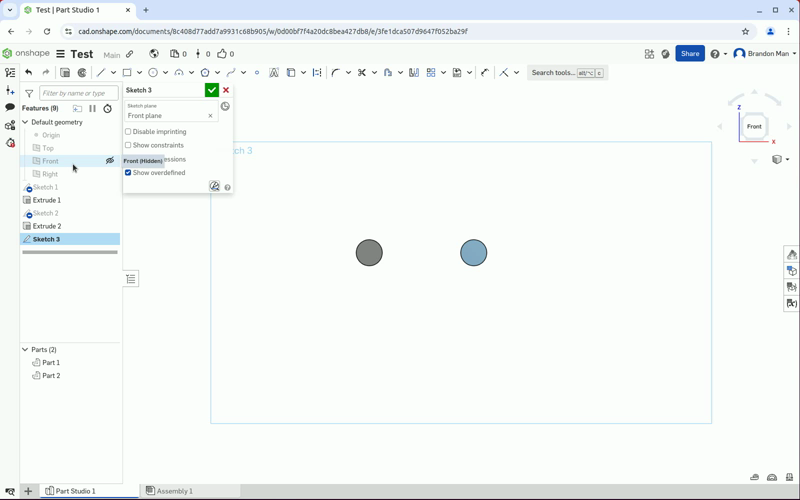
mouse_move(73, 352)
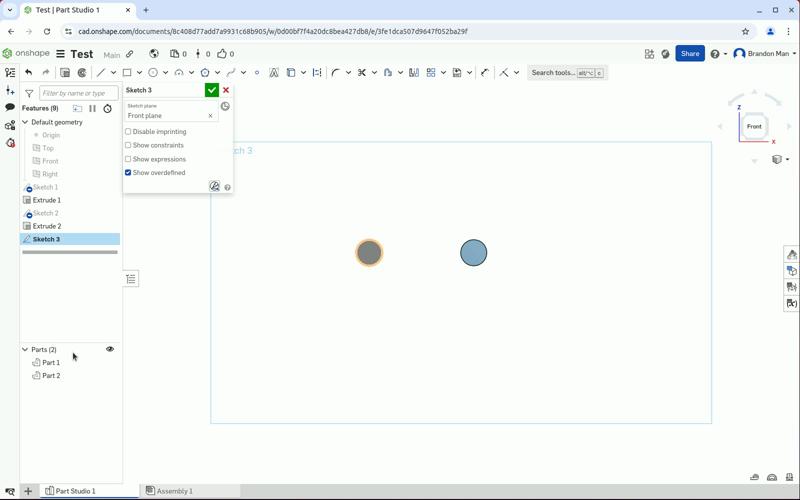
key(y)
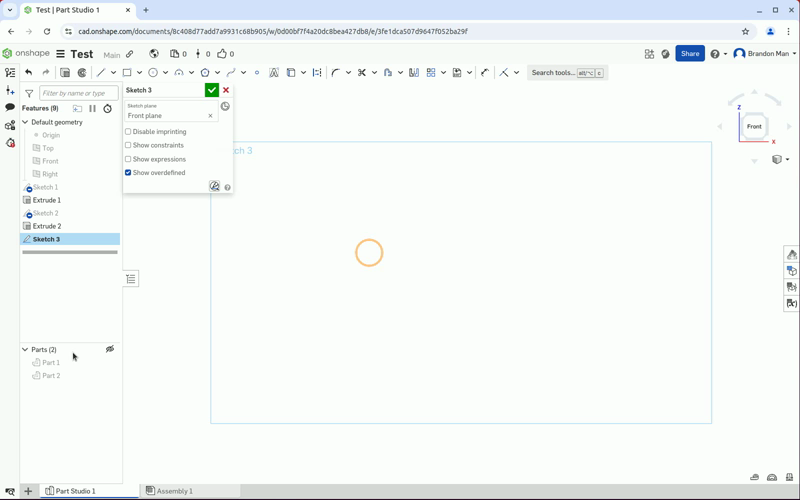
key(l)
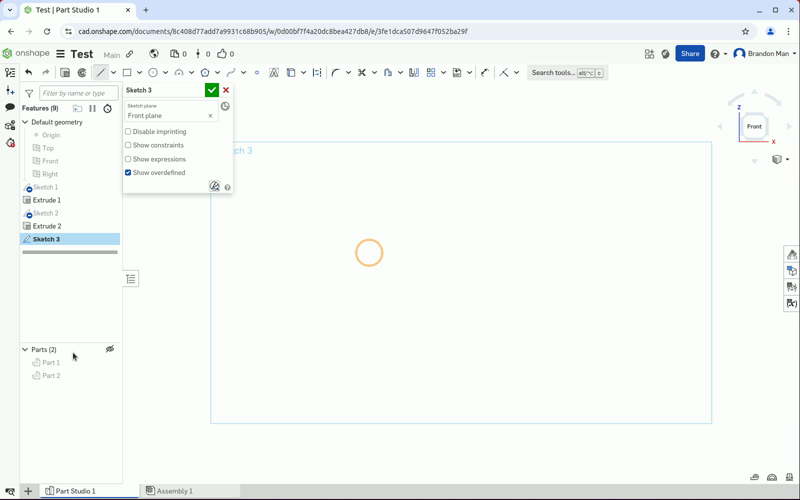
key_down(shift)
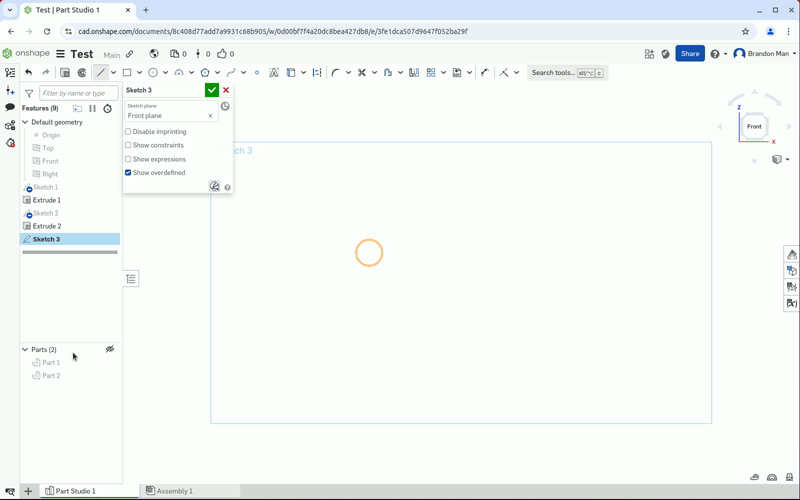
mouse_move(348, 252)
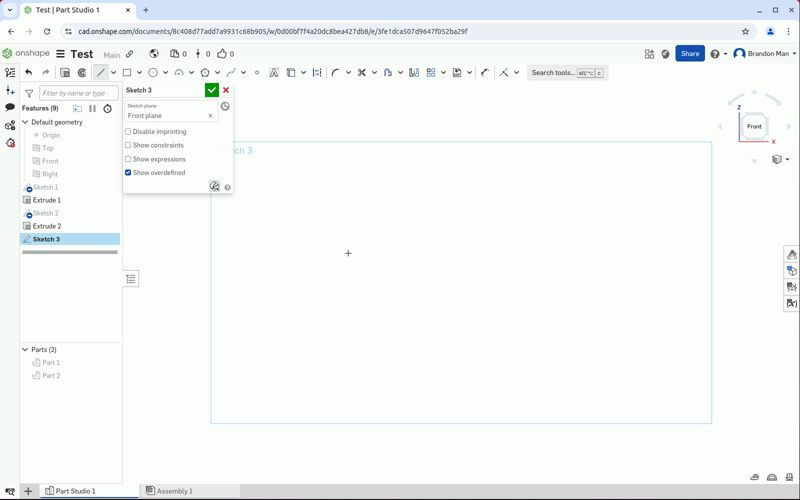
click(348, 252)
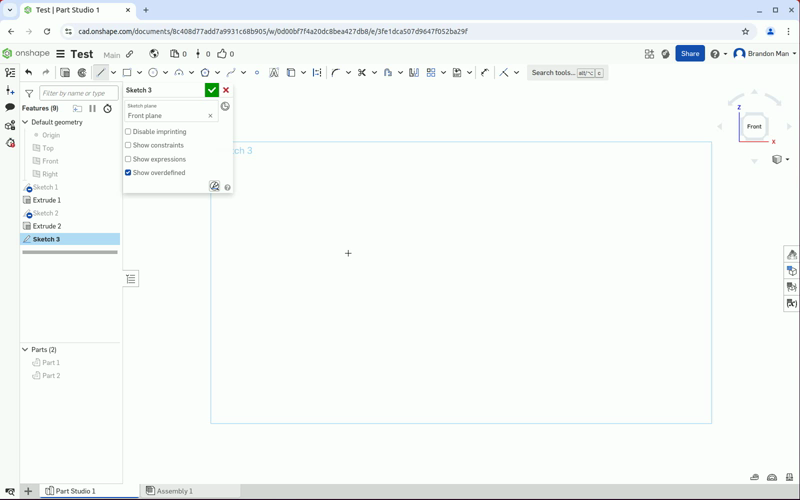
key_up(shift)
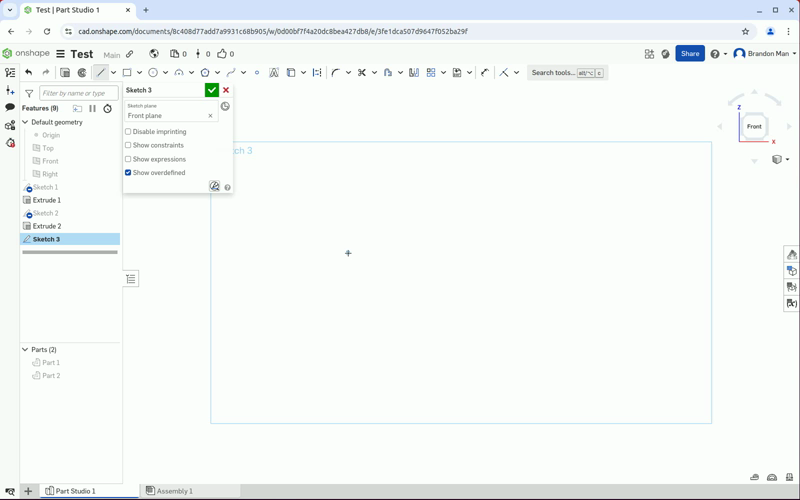
key_down(shift)
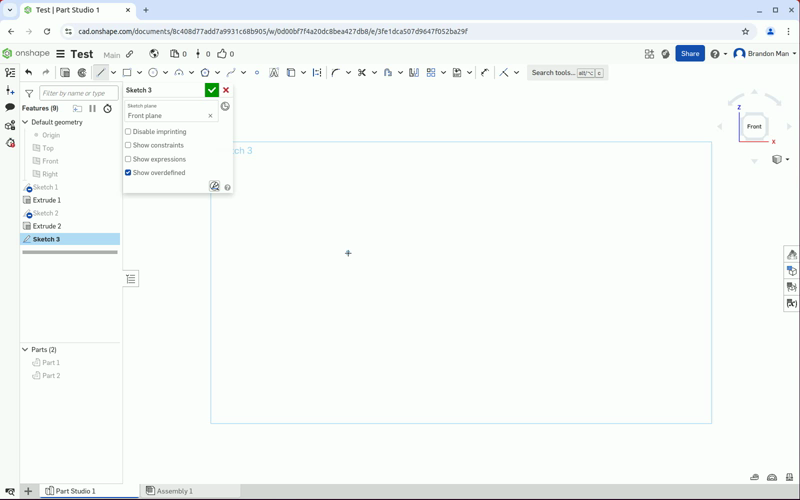
mouse_move(378, 252)
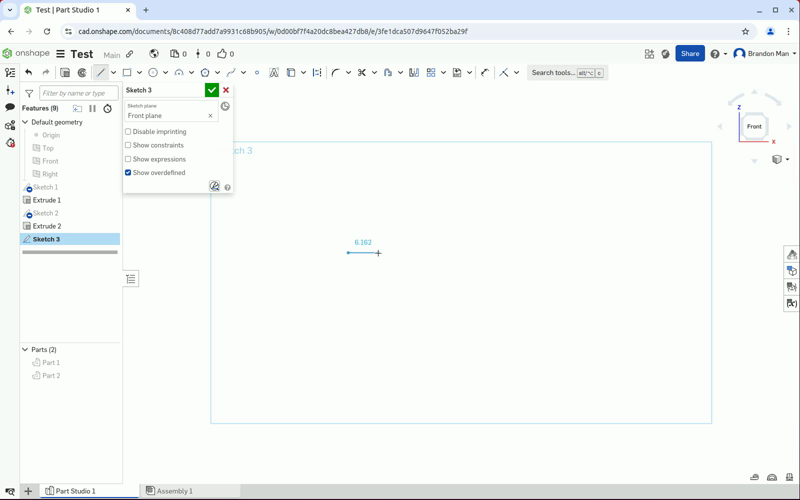
mouse_move(356, 252)
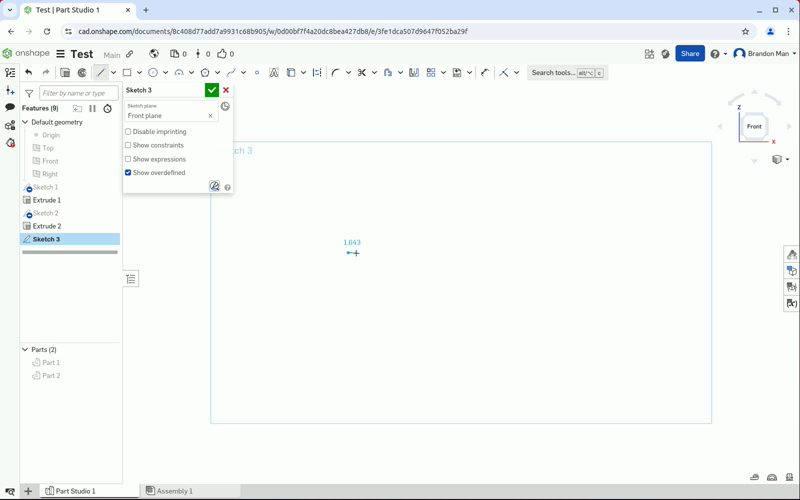
click(356, 252)
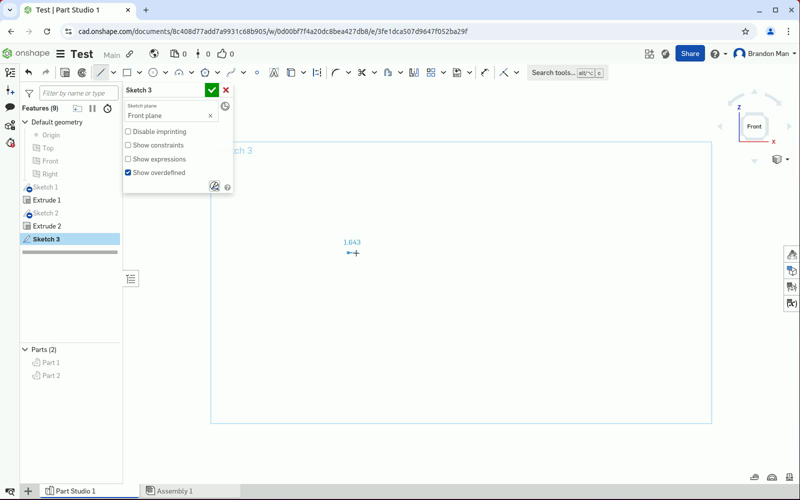
key_up(shift)
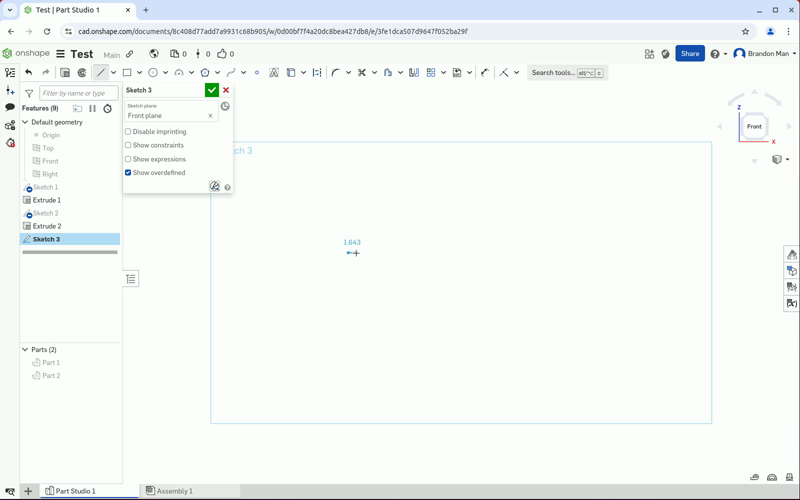
key(esc)
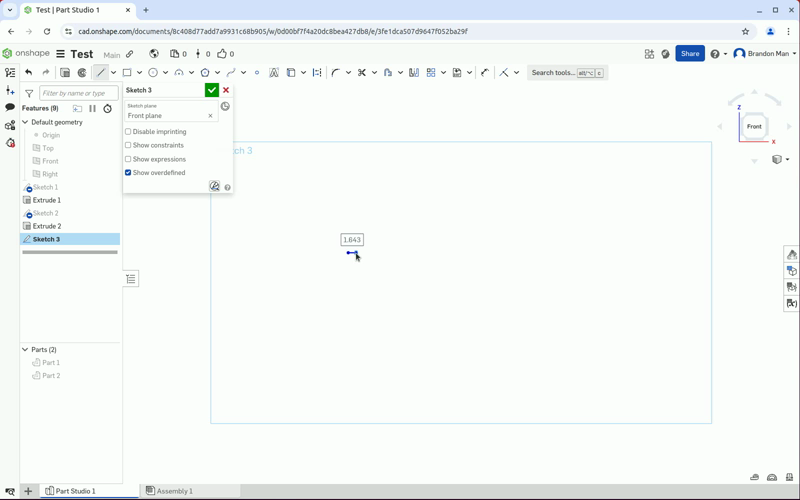
key(a)
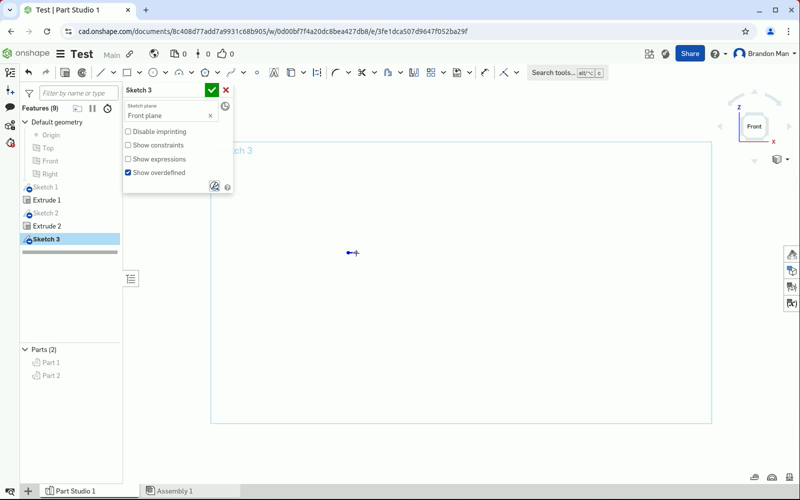
mouse_move(356, 252)
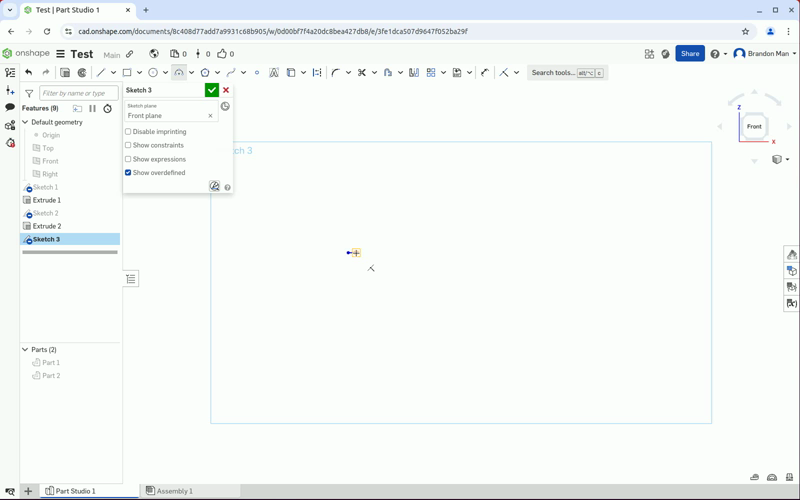
click(356, 252)
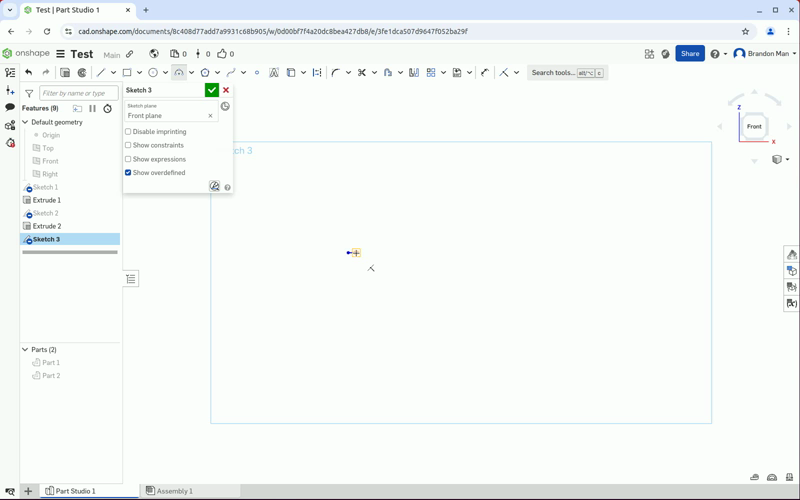
key_down(shift)
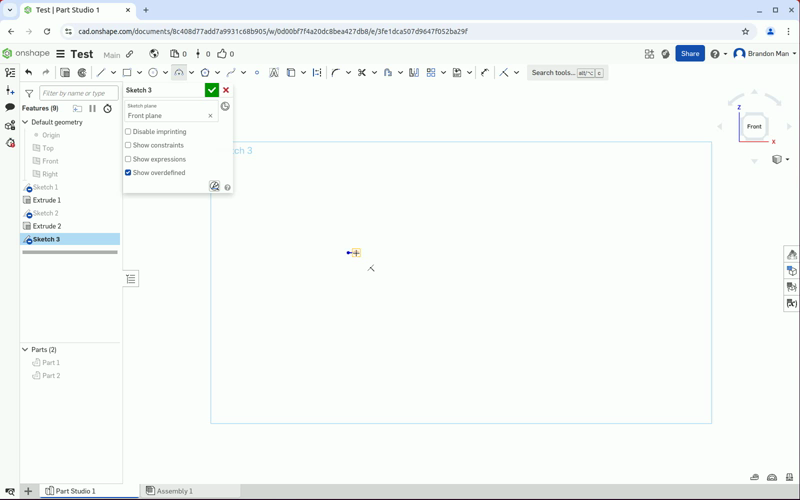
mouse_move(380, 252)
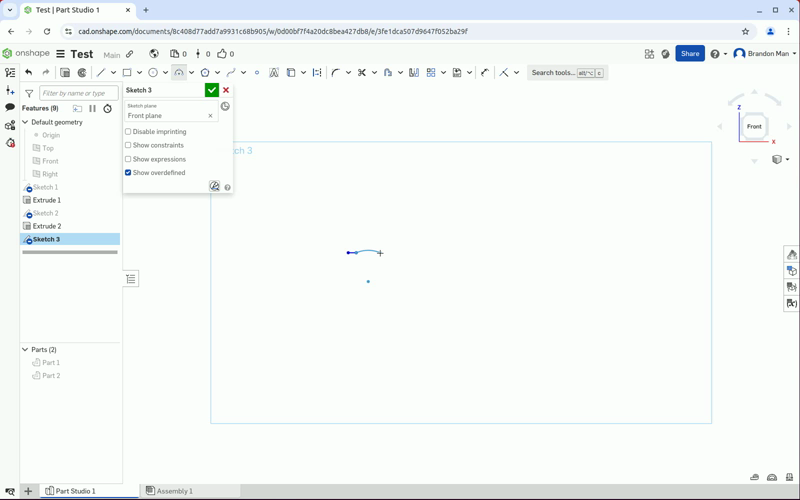
click(380, 252)
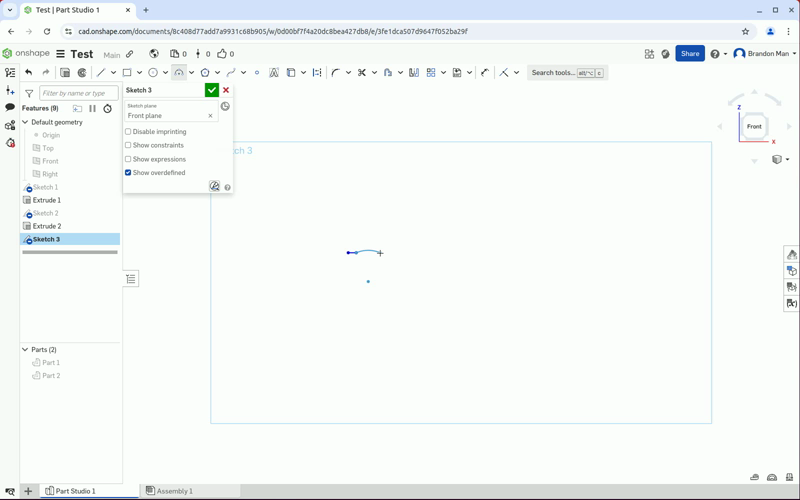
mouse_move(368, 240)
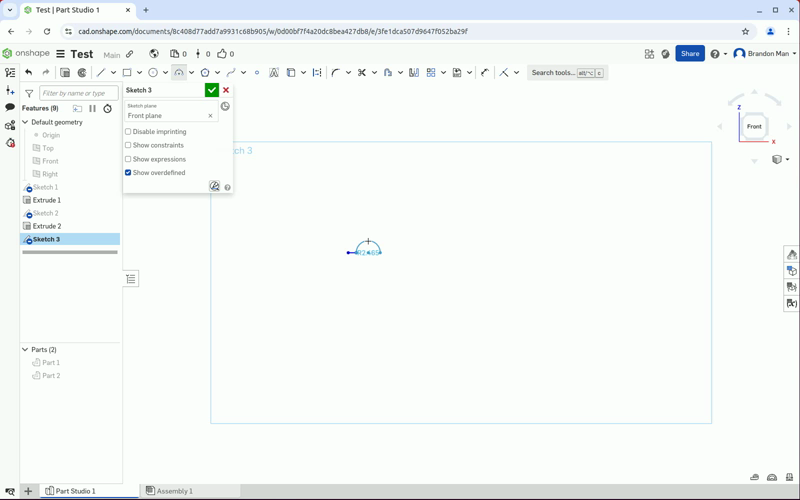
click(368, 240)
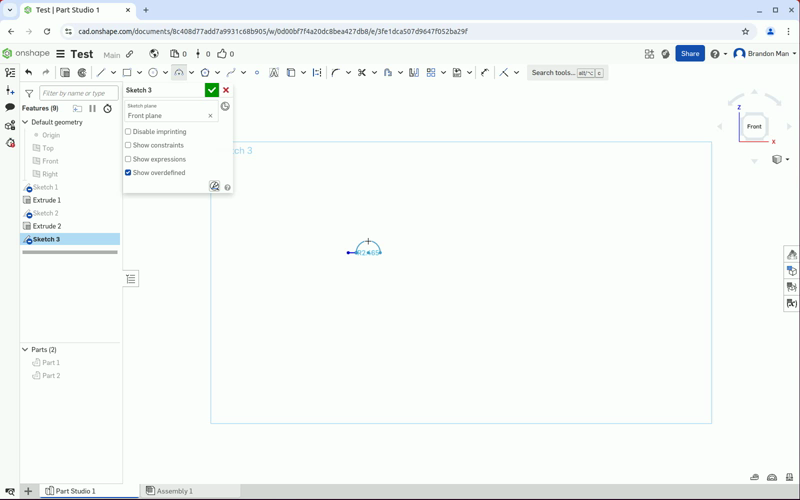
key_up(shift)
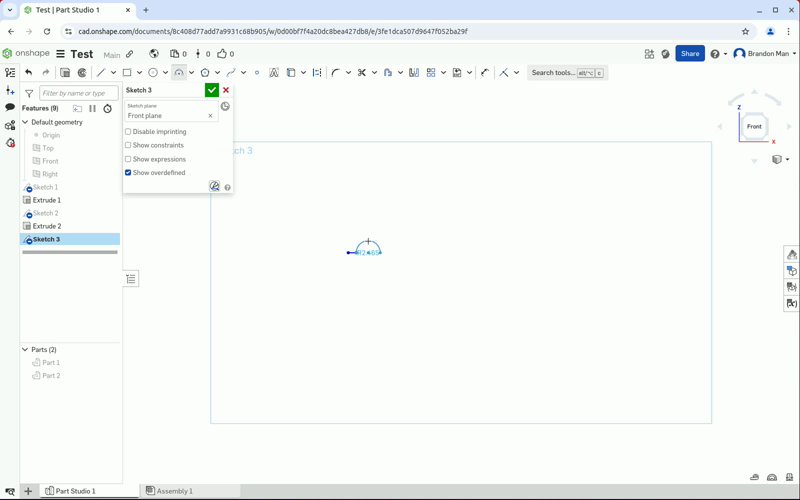
key(esc)
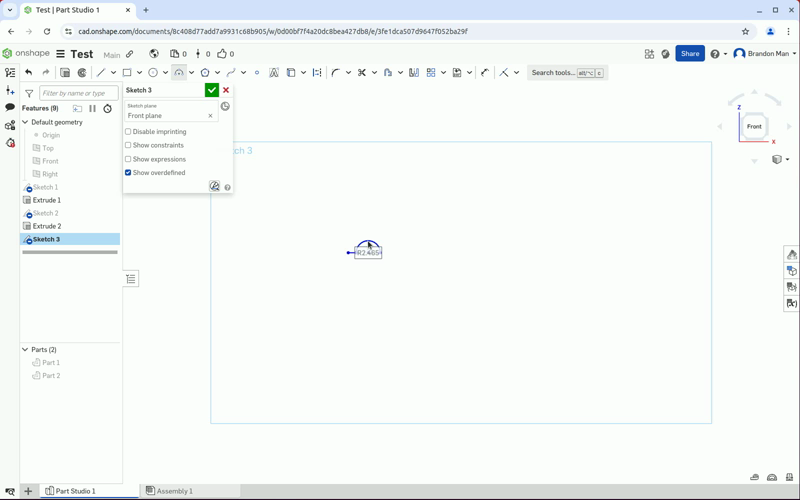
key(l)
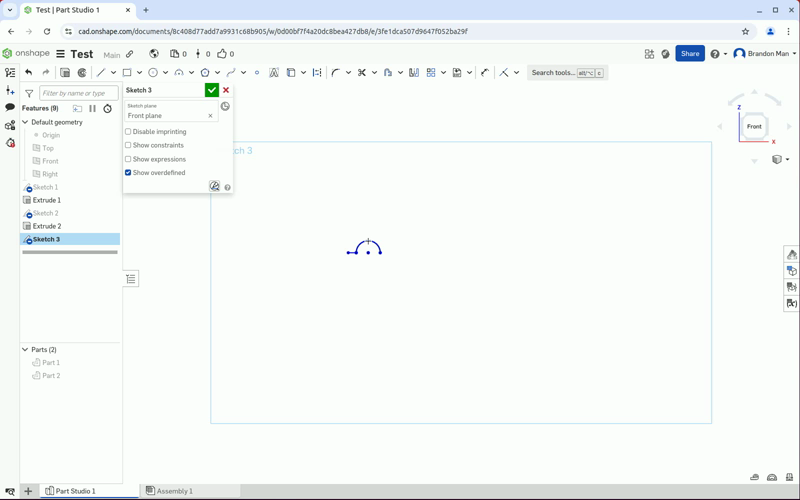
mouse_move(380, 252)
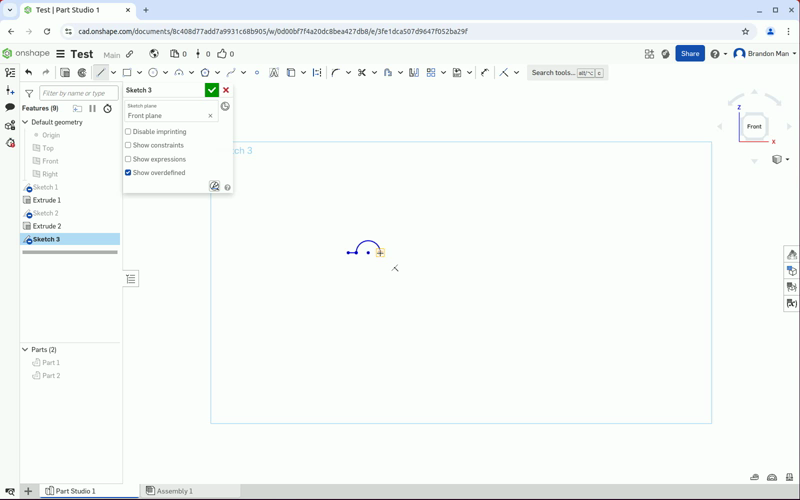
click(380, 252)
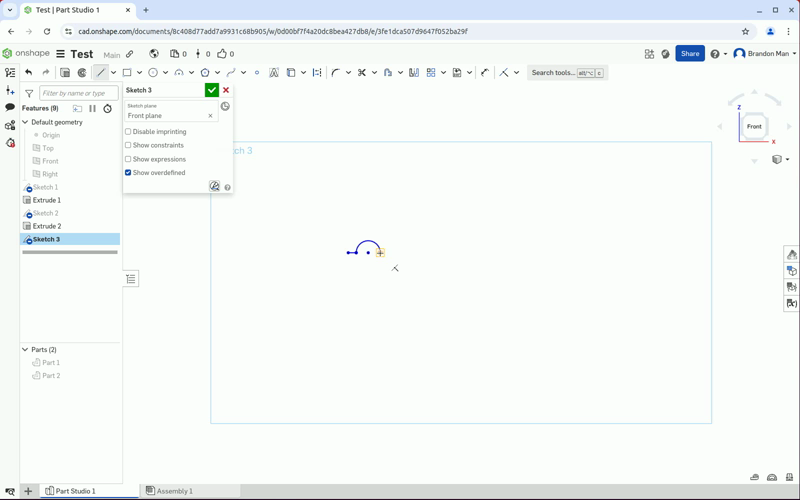
key_down(shift)
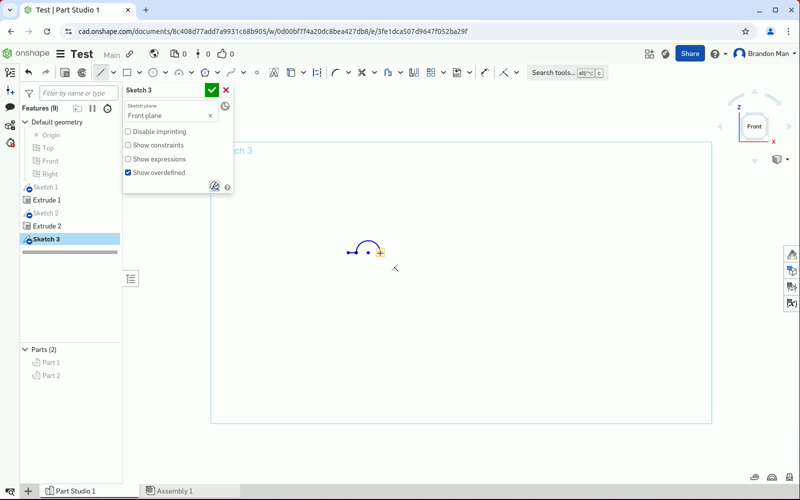
mouse_move(410, 252)
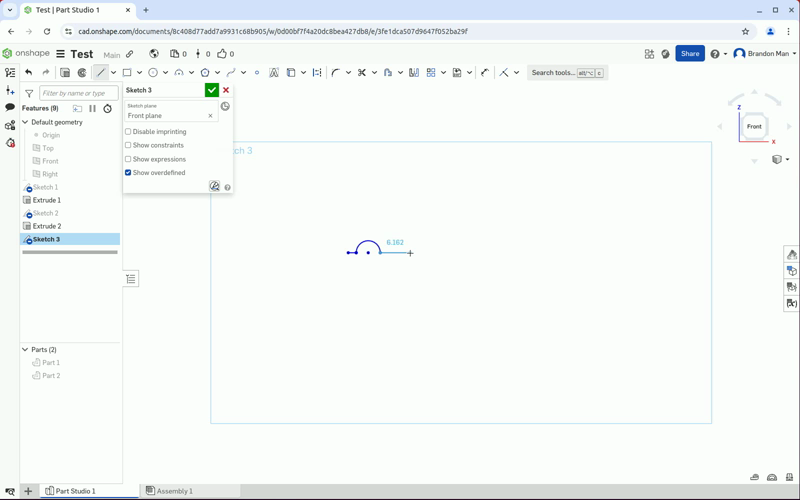
mouse_move(389, 252)
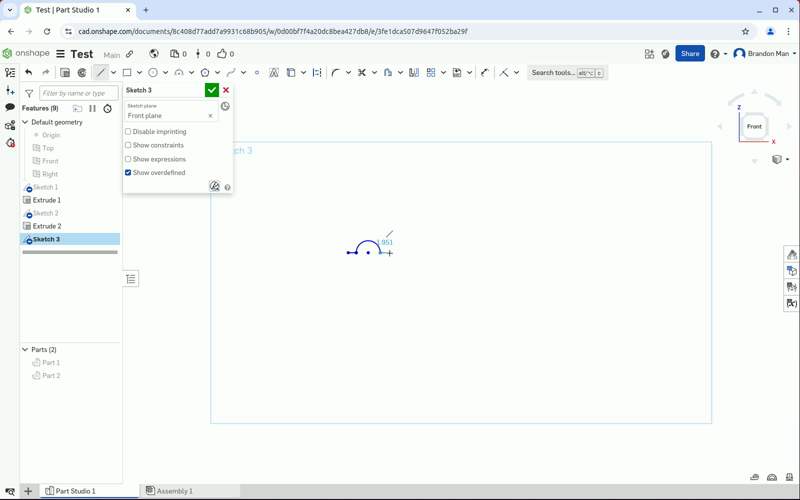
click(389, 252)
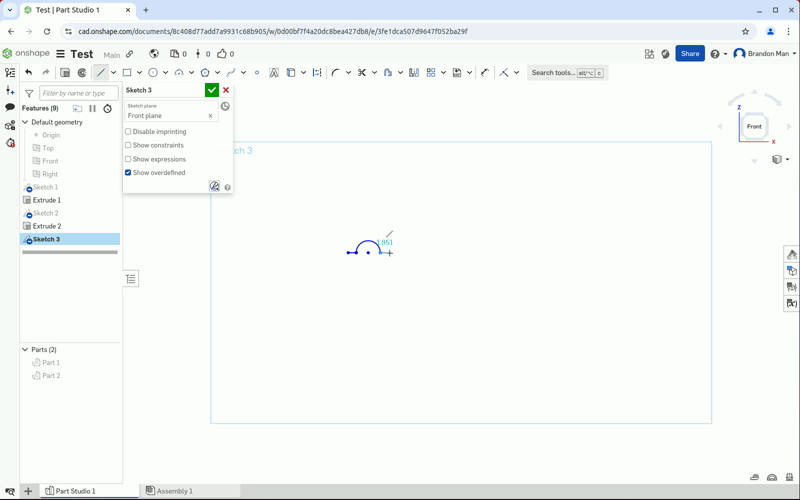
key_up(shift)
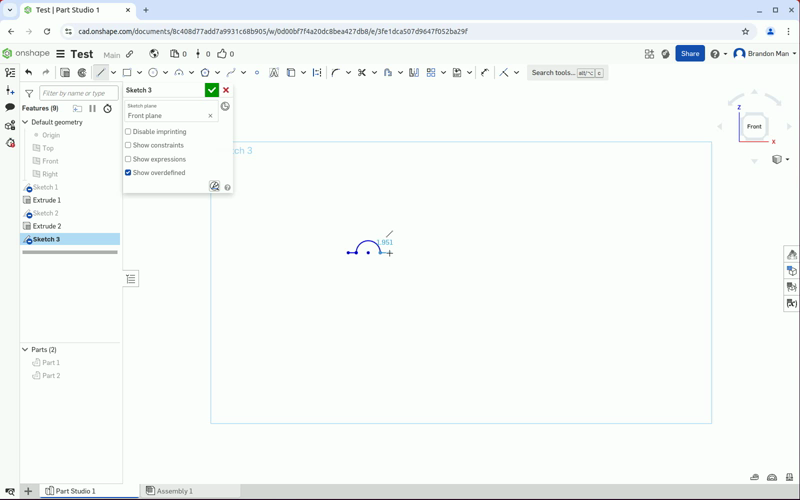
key_down(shift)
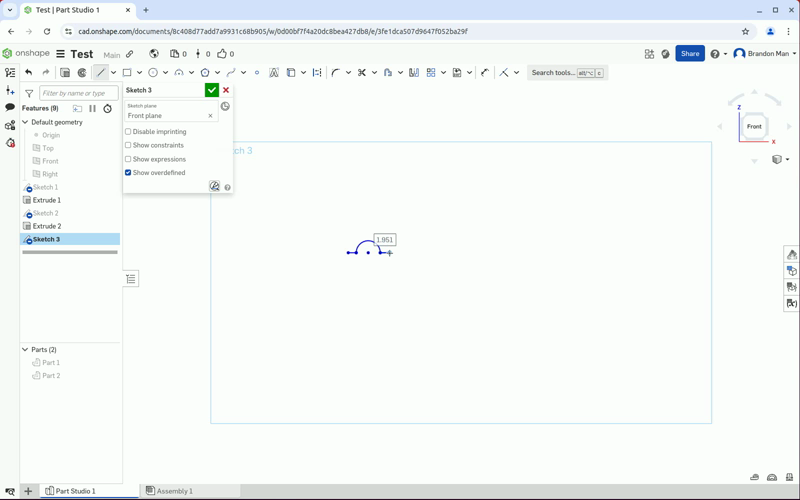
mouse_move(460, 252)
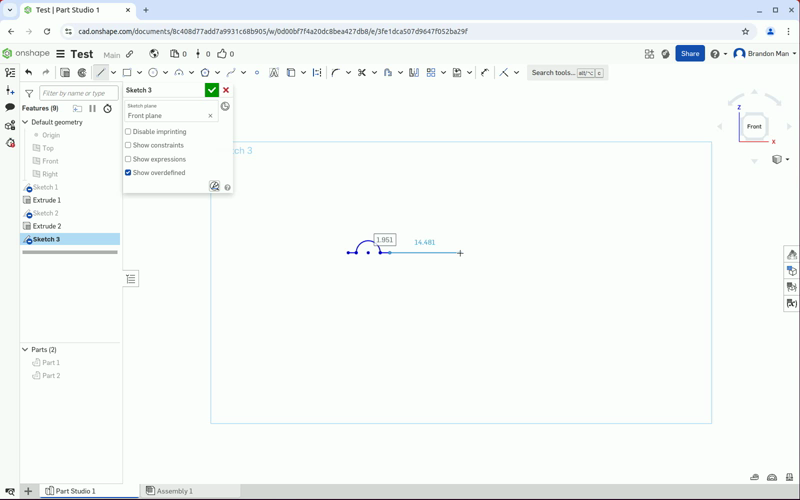
click(460, 252)
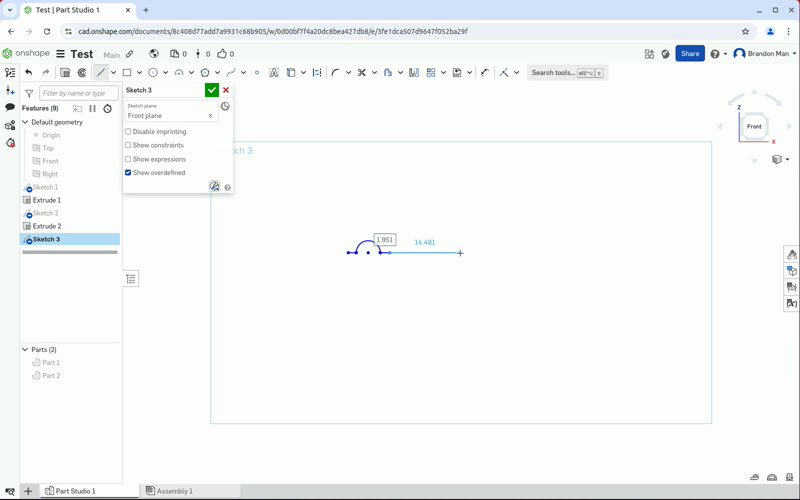
key_up(shift)
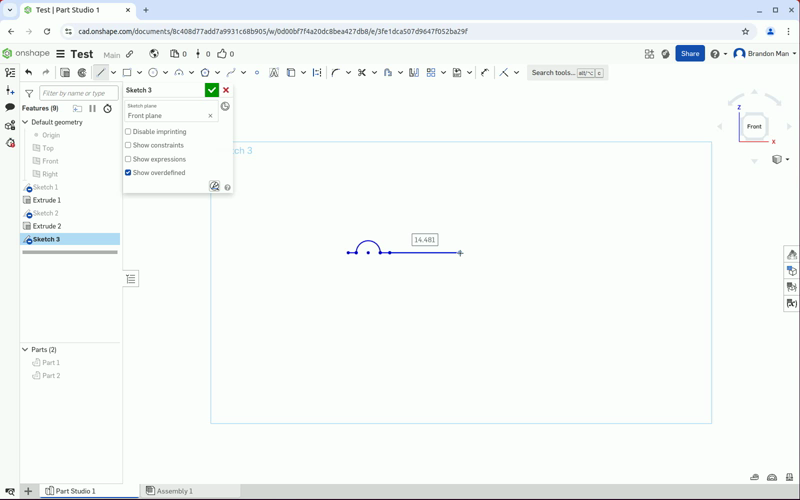
key(esc)
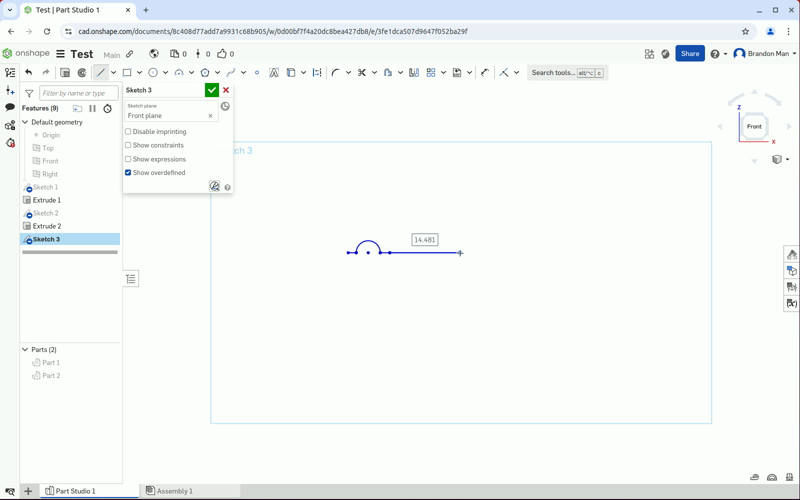
key(a)
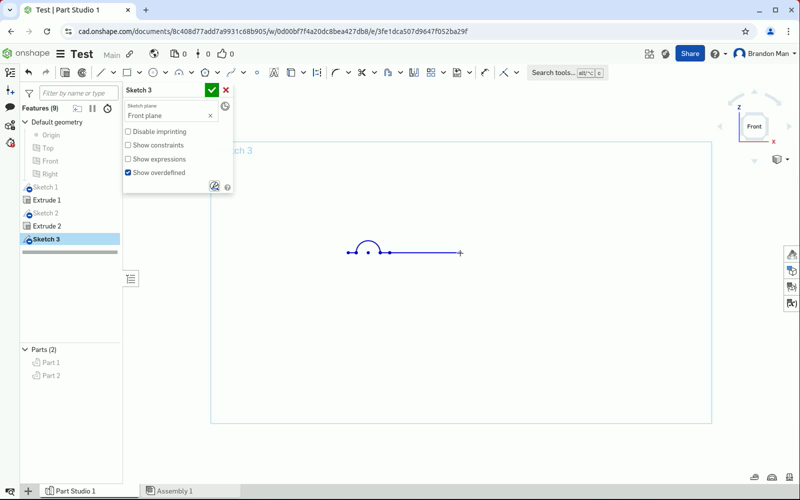
mouse_move(460, 252)
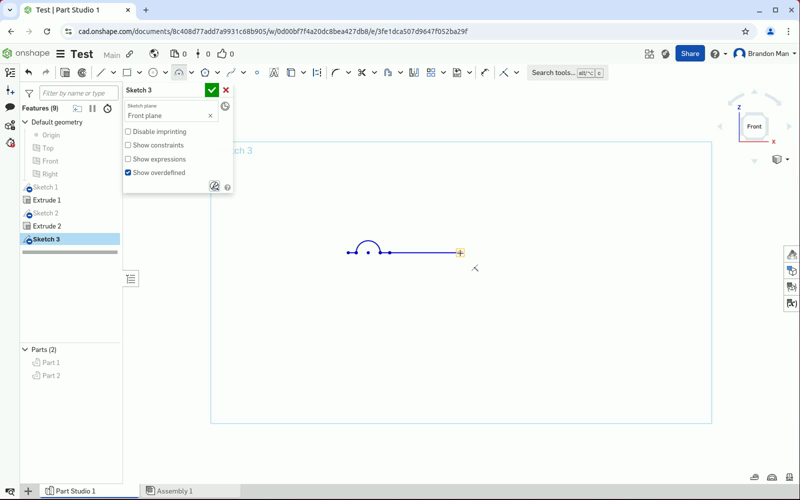
click(460, 252)
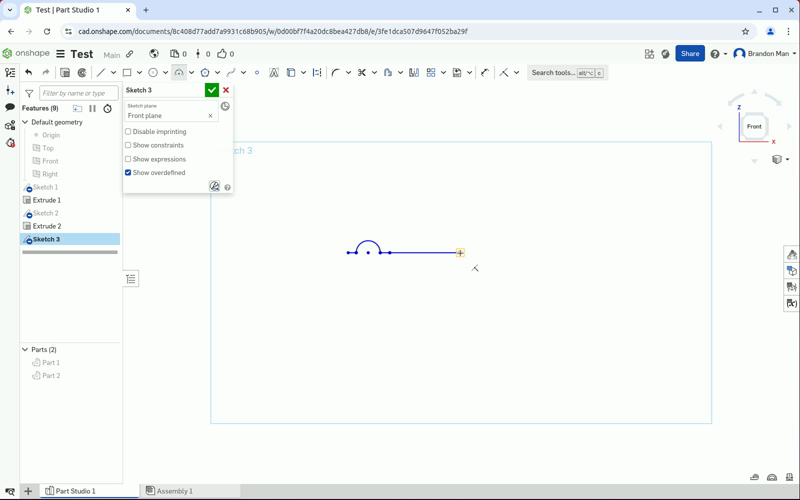
key_down(shift)
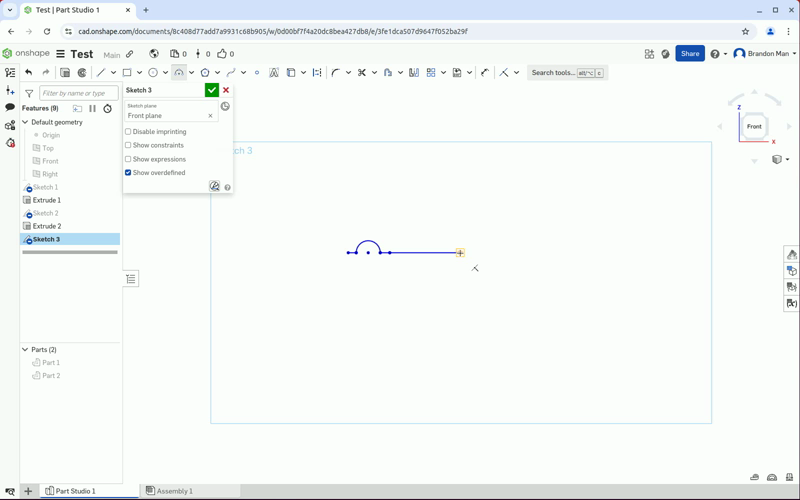
mouse_move(484, 252)
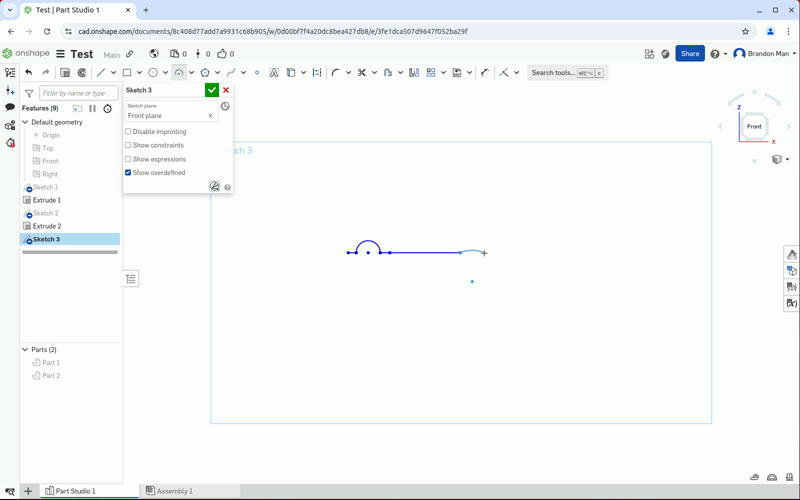
click(484, 252)
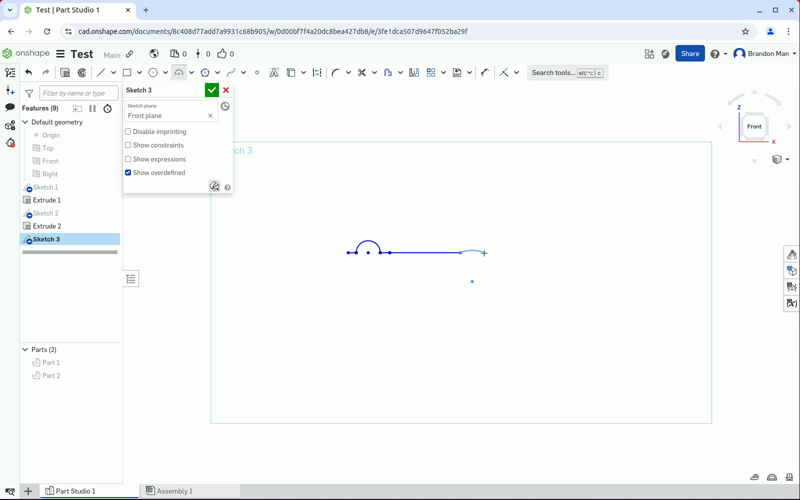
mouse_move(472, 240)
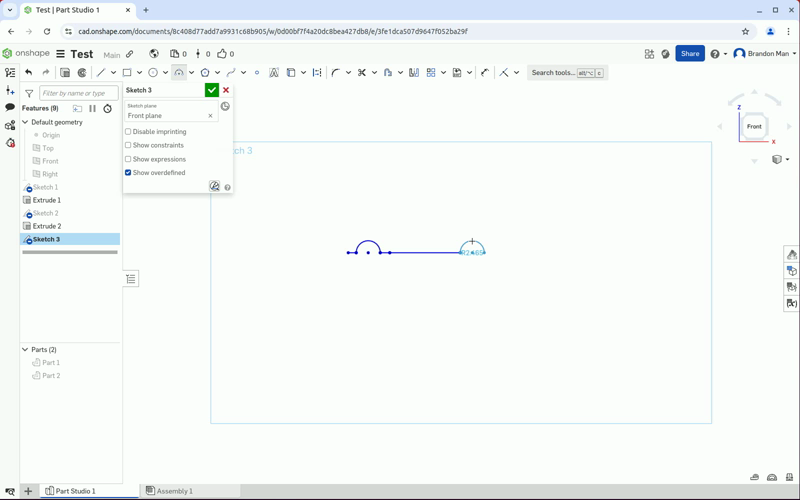
click(472, 240)
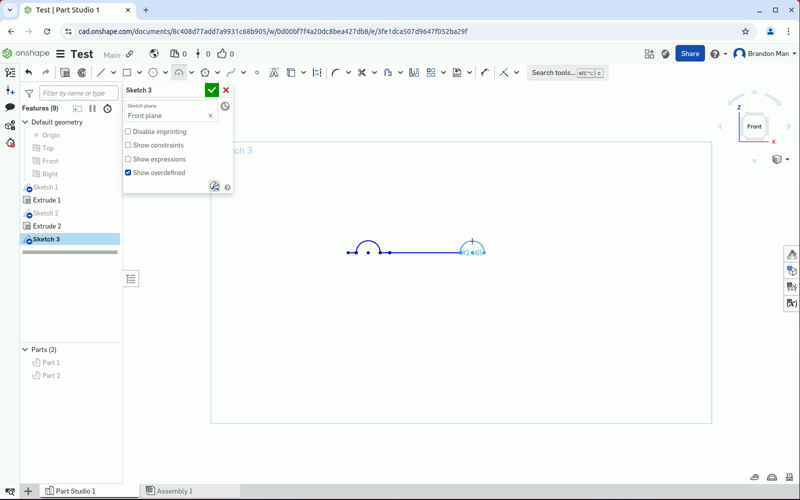
key_up(shift)
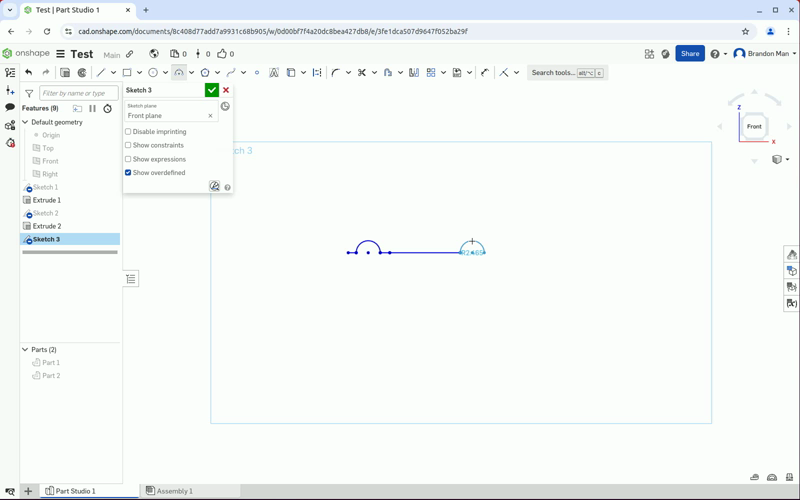
key(esc)
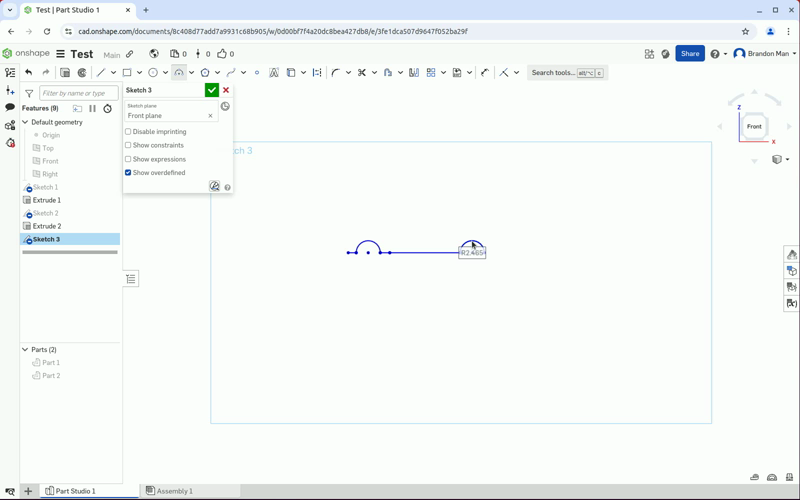
key(l)
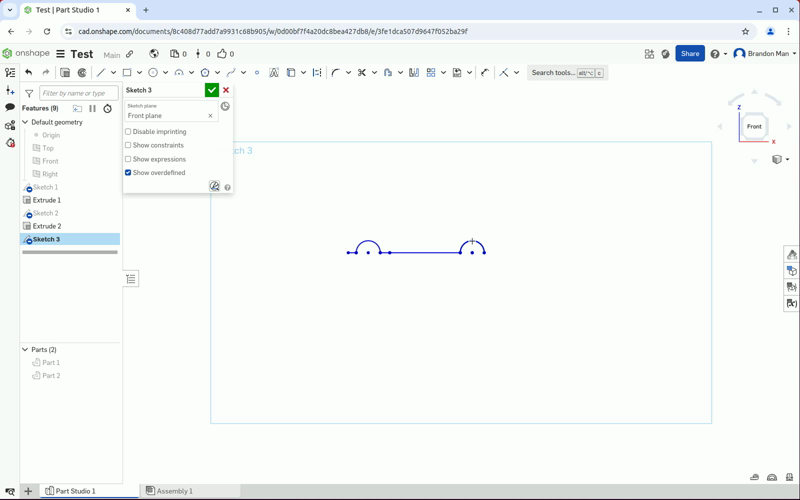
mouse_move(484, 252)
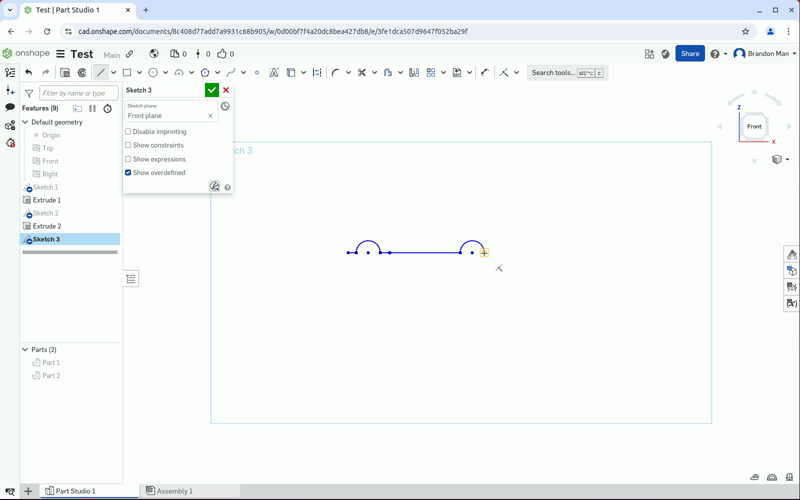
click(484, 252)
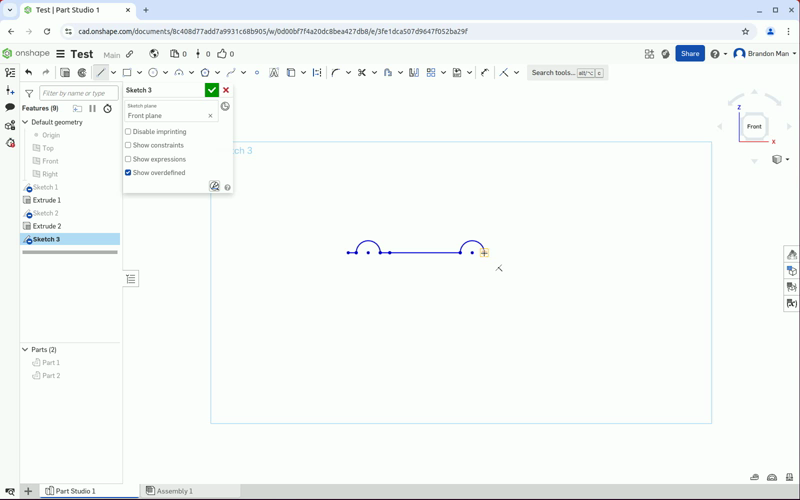
key_down(shift)
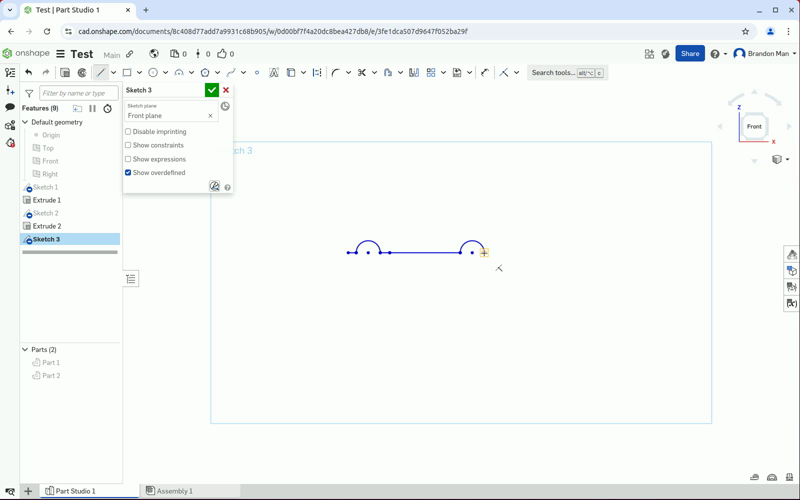
mouse_move(514, 252)
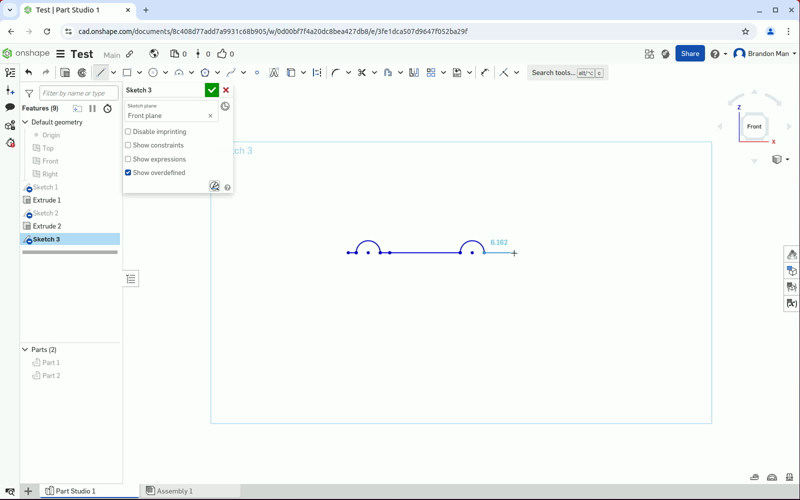
mouse_move(500, 252)
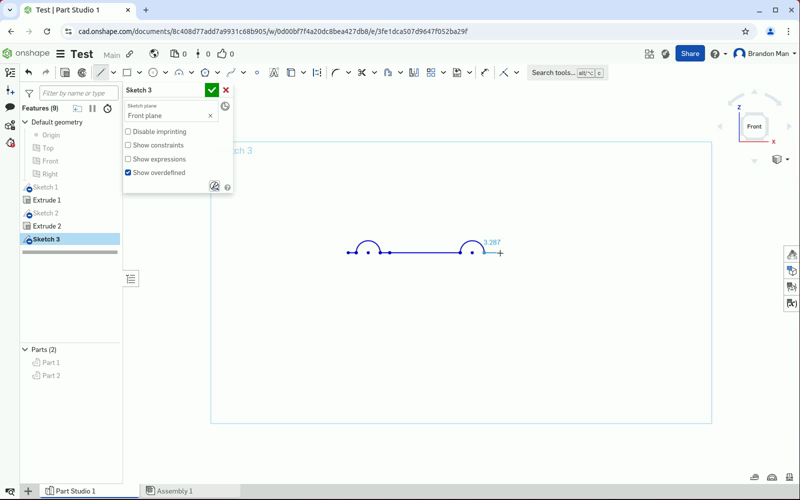
click(500, 252)
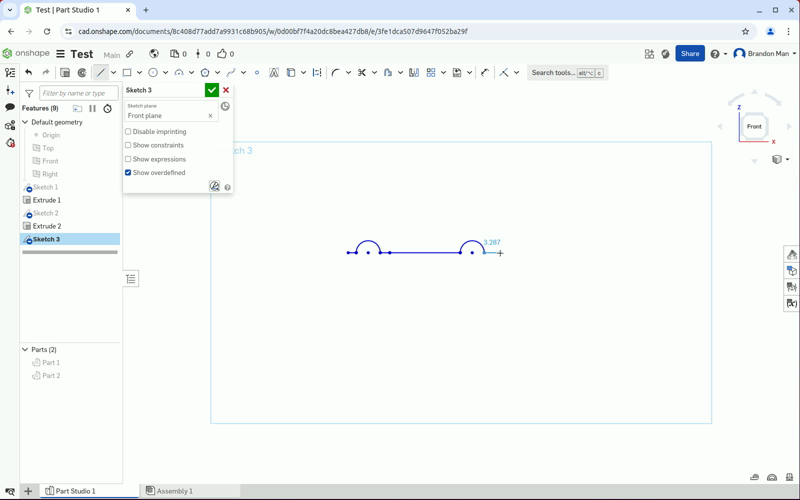
key_up(shift)
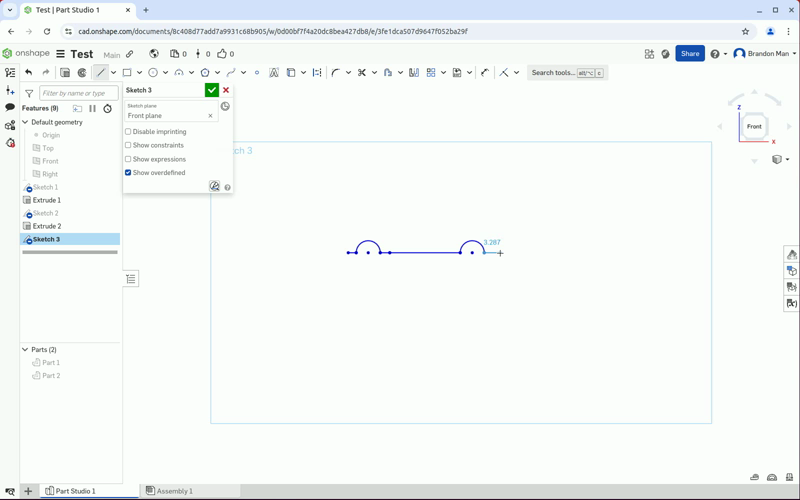
key_down(shift)
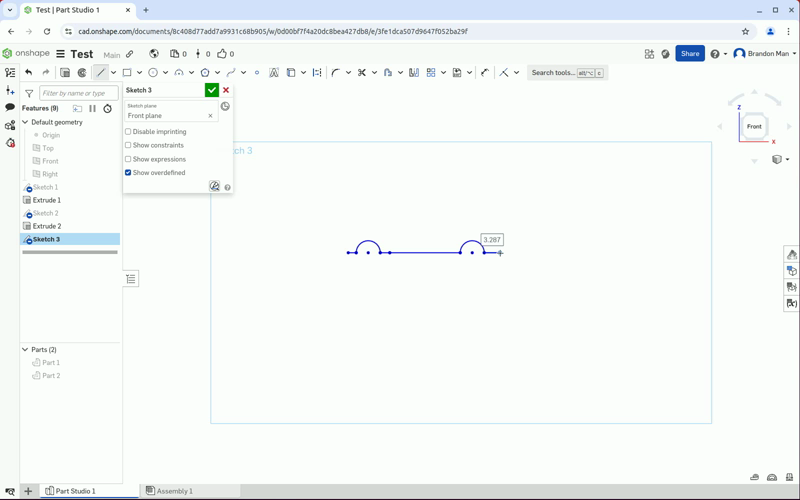
mouse_move(530, 252)
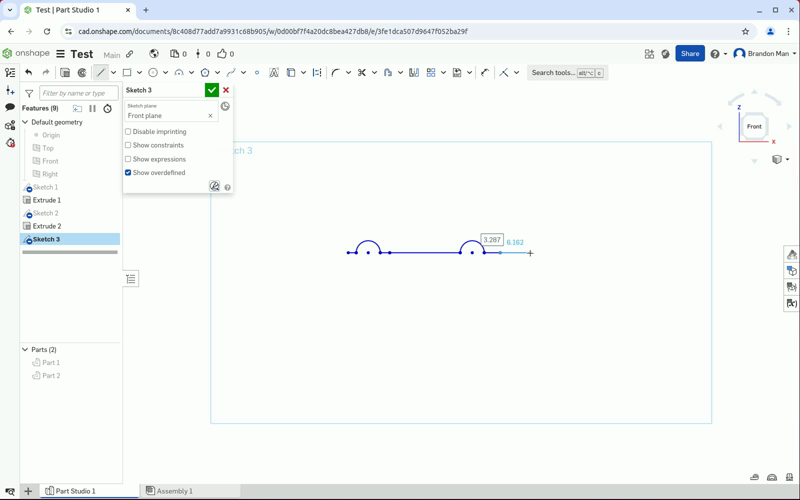
mouse_move(500, 228)
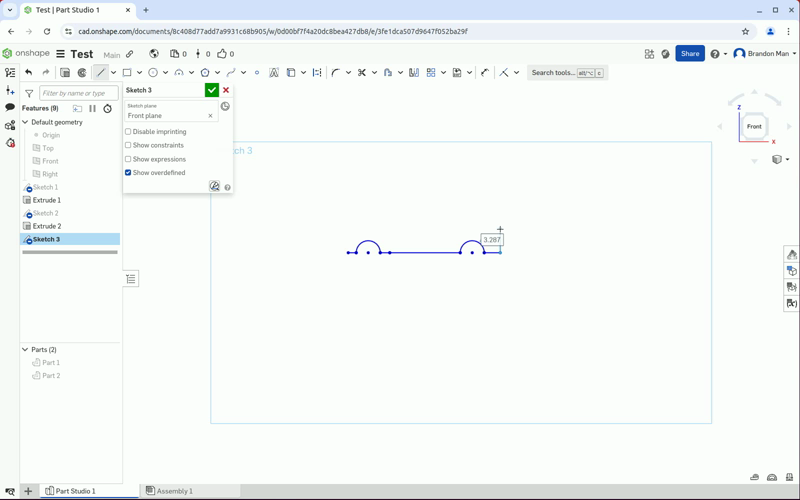
click(500, 228)
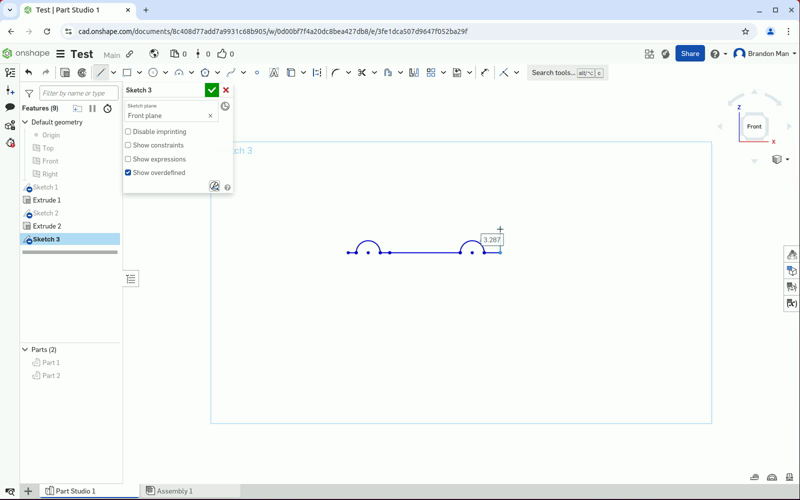
key_up(shift)
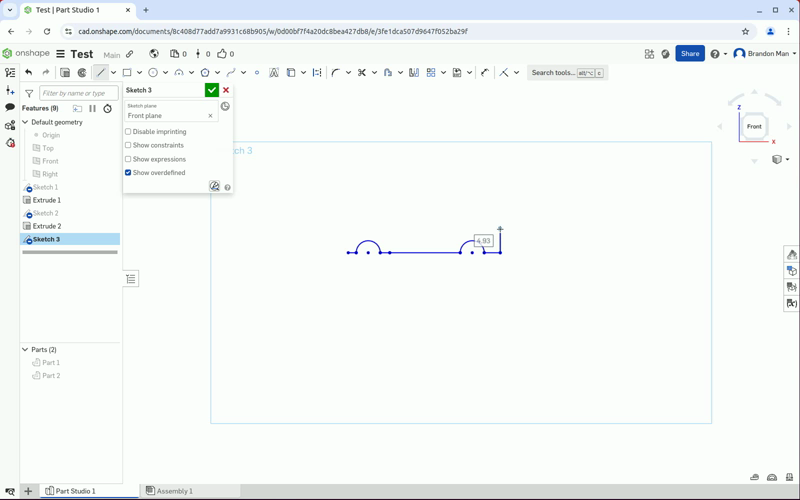
key_down(shift)
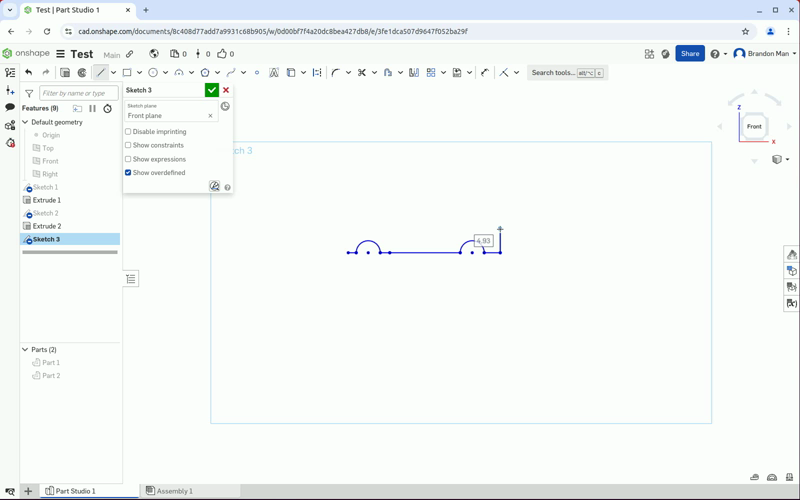
mouse_move(530, 228)
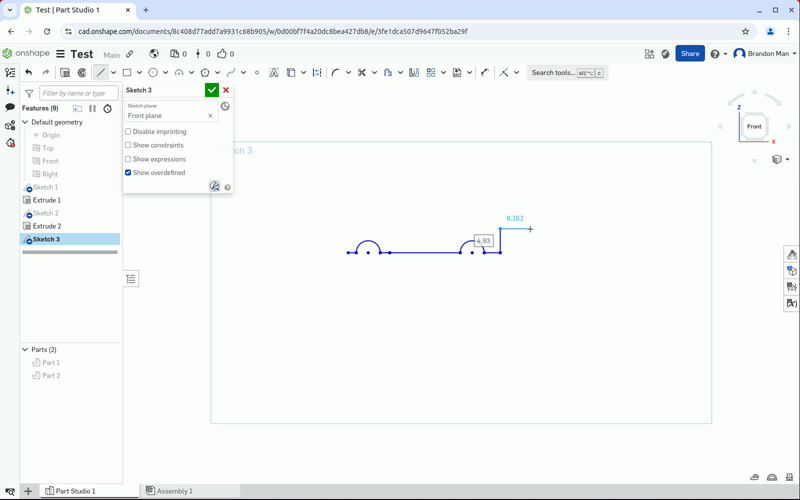
mouse_move(480, 228)
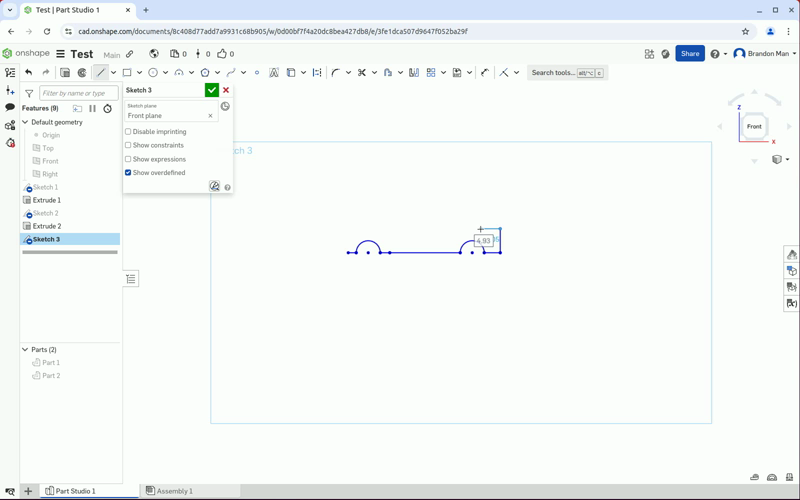
click(480, 228)
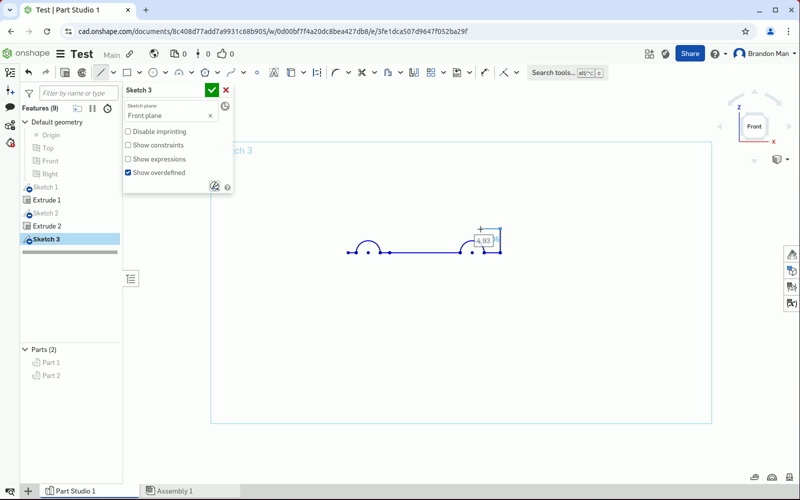
key_up(shift)
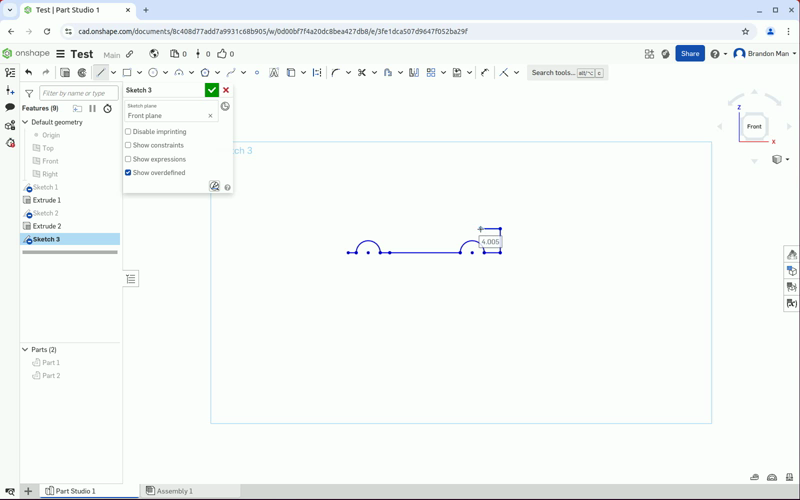
key_down(shift)
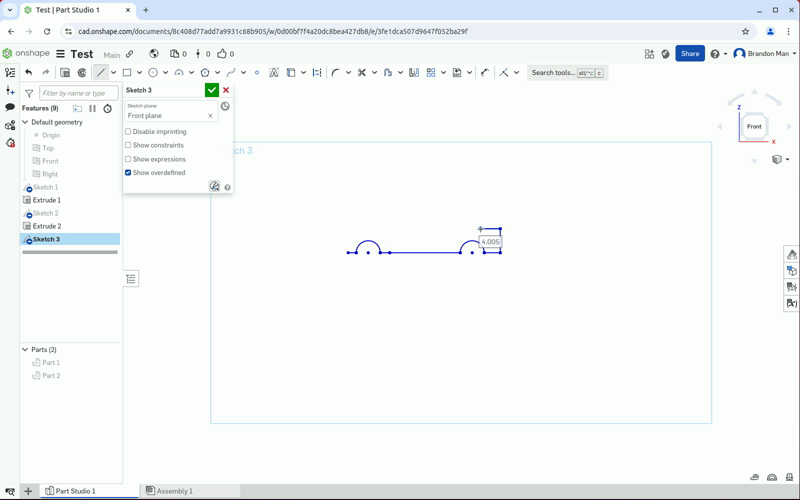
mouse_move(510, 228)
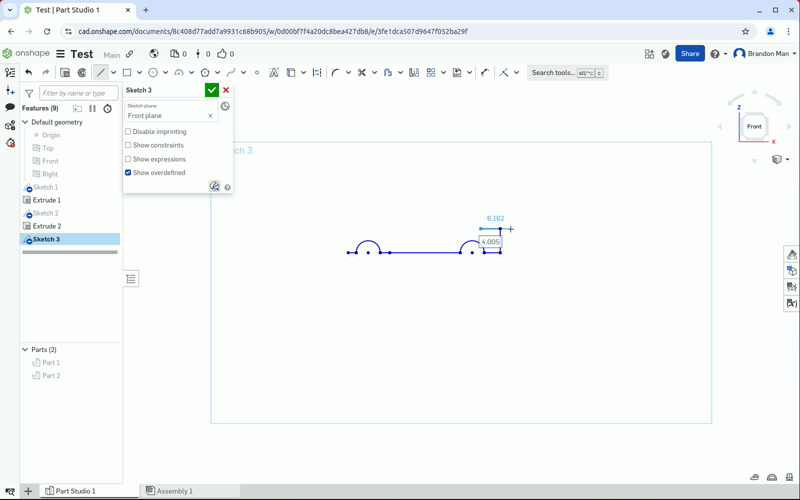
mouse_move(460, 214)
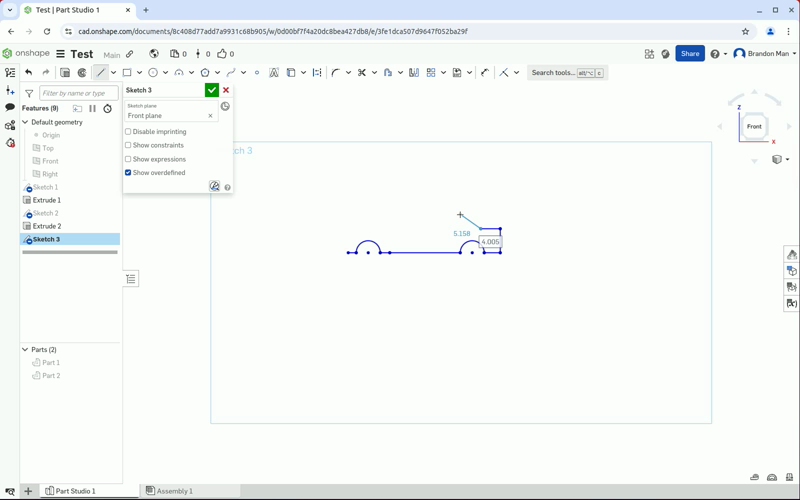
click(460, 214)
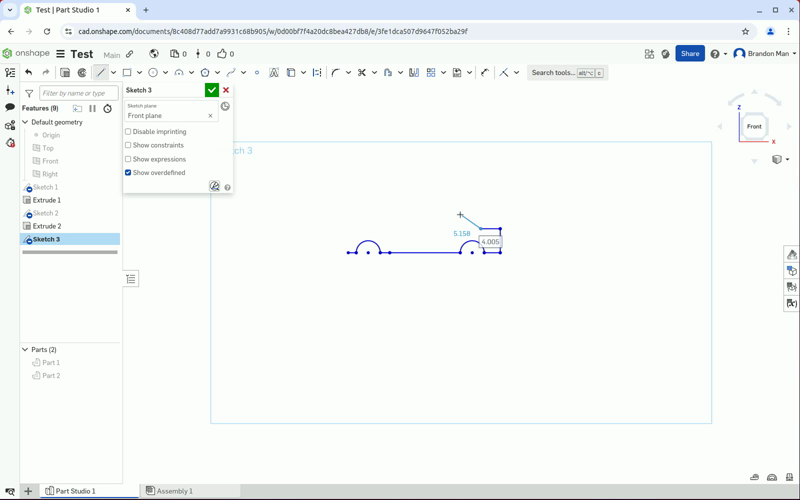
key_up(shift)
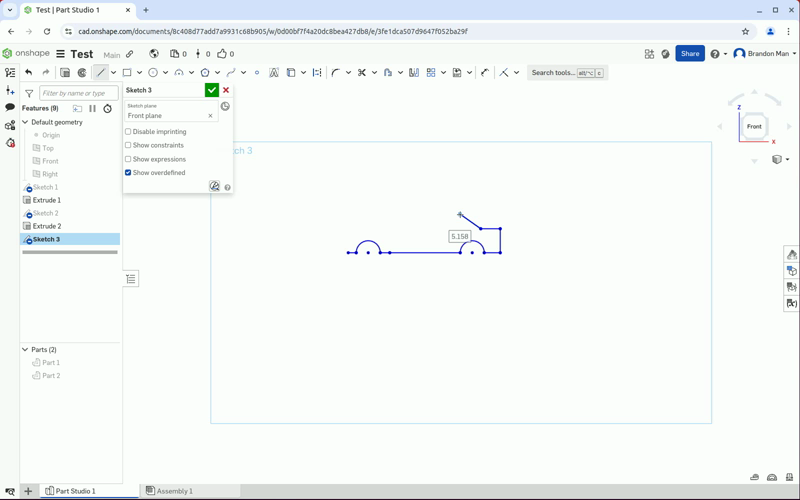
key_down(shift)
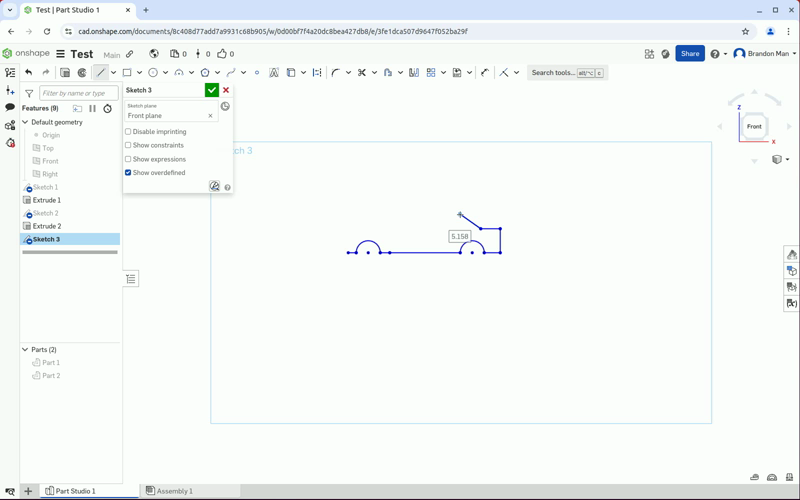
mouse_move(389, 214)
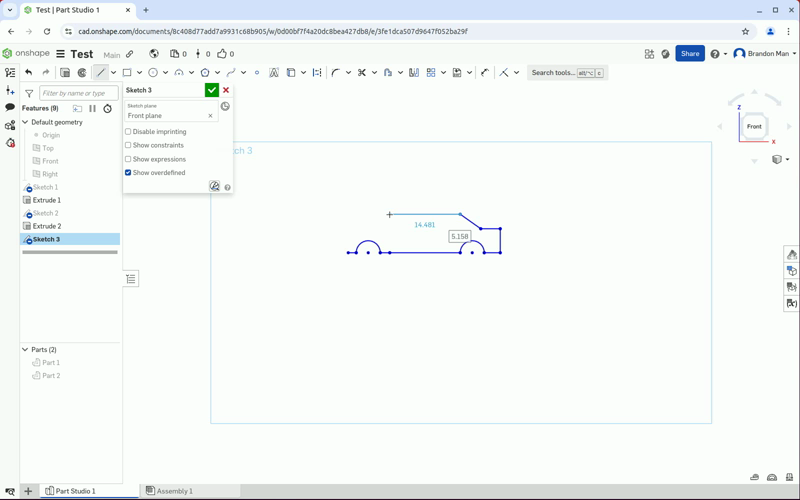
click(389, 214)
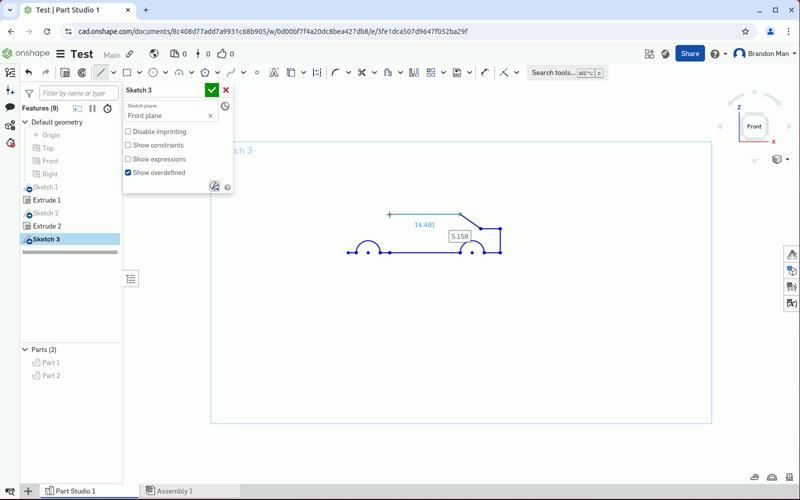
key_up(shift)
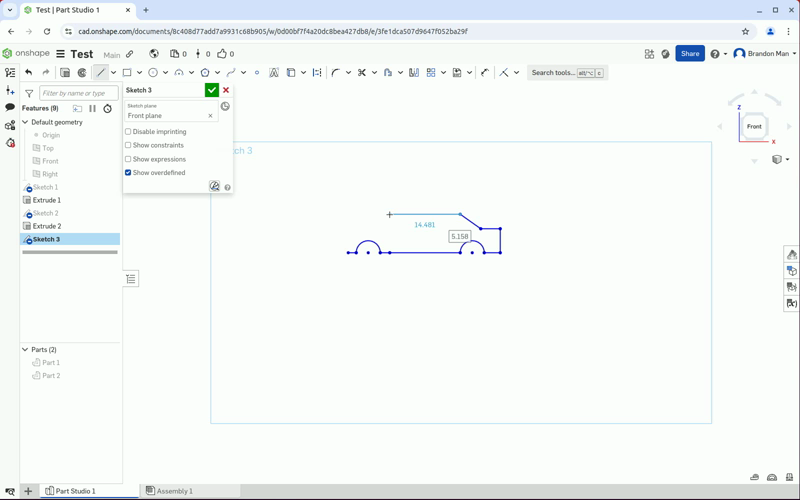
key_down(shift)
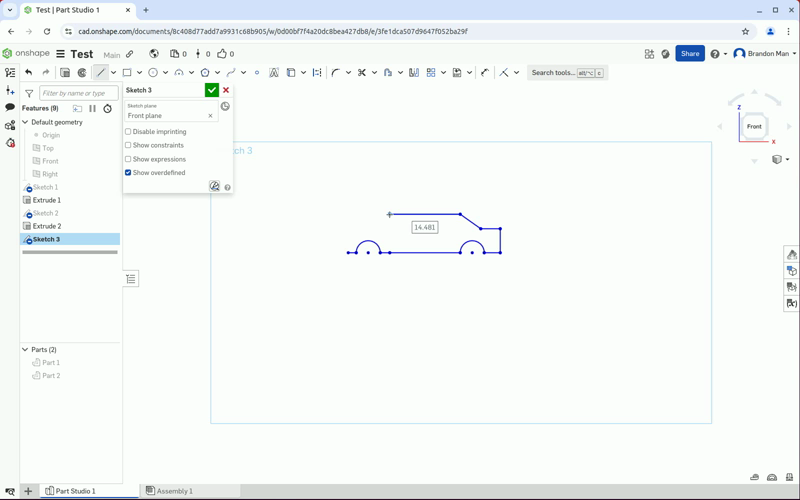
mouse_move(420, 214)
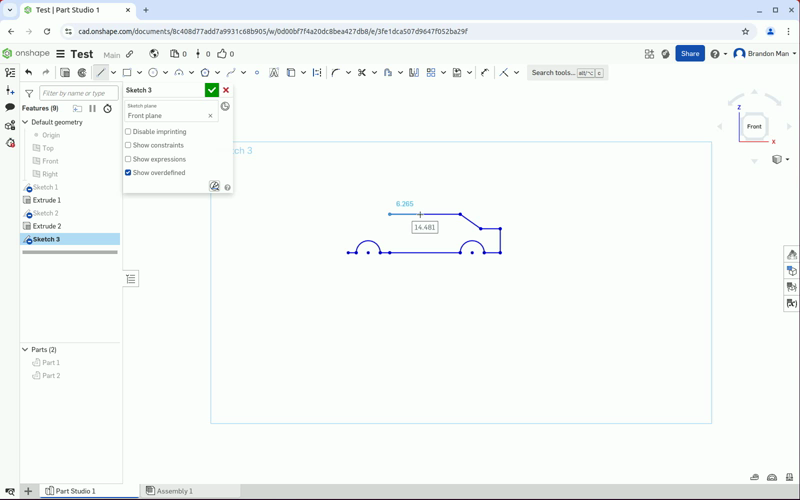
mouse_move(375, 228)
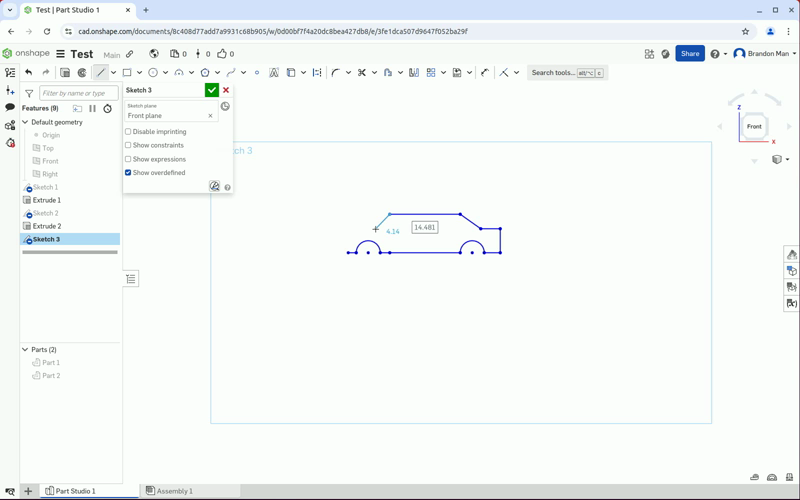
click(375, 228)
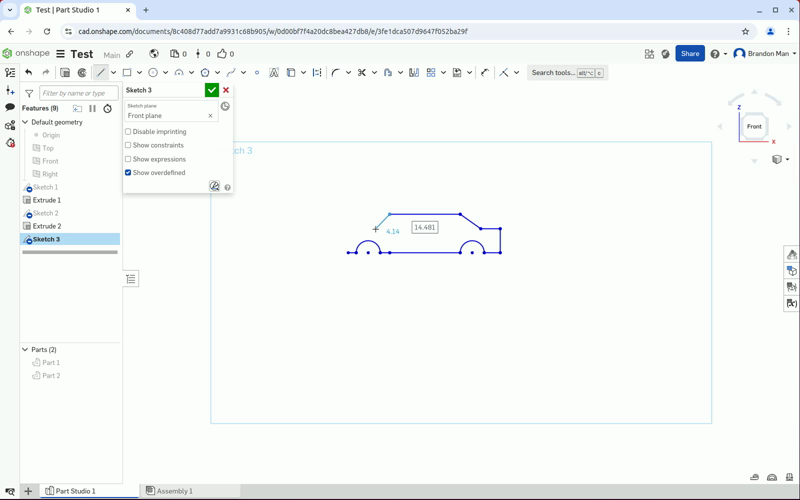
key_up(shift)
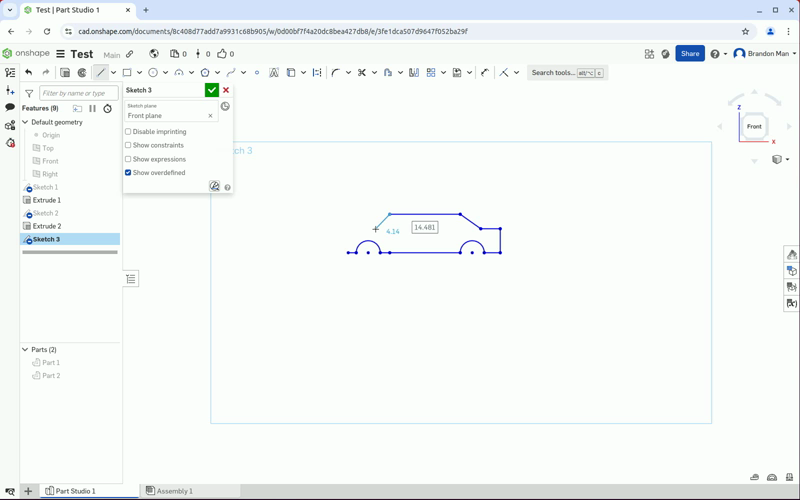
key_down(shift)
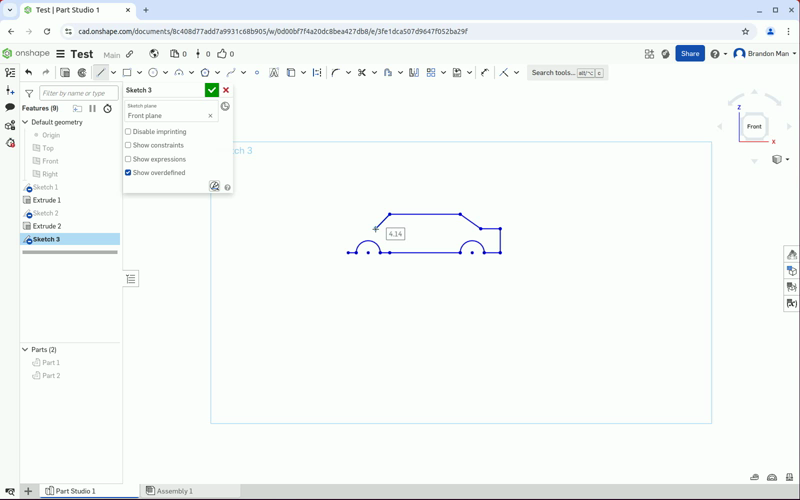
mouse_move(405, 228)
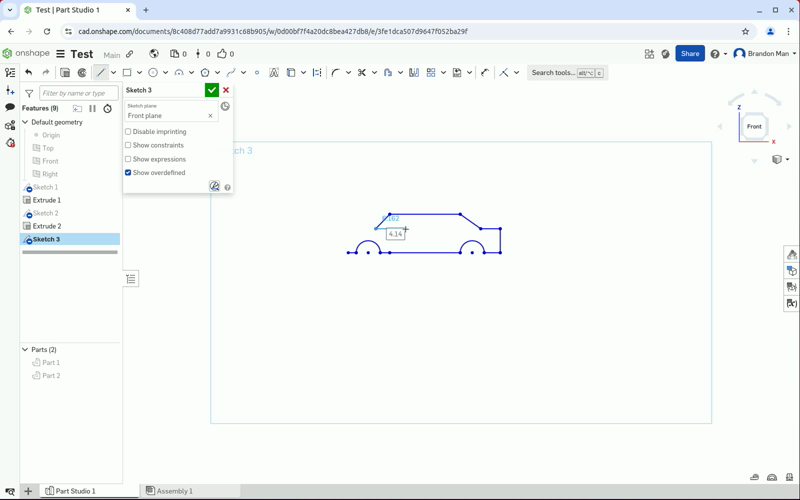
mouse_move(348, 228)
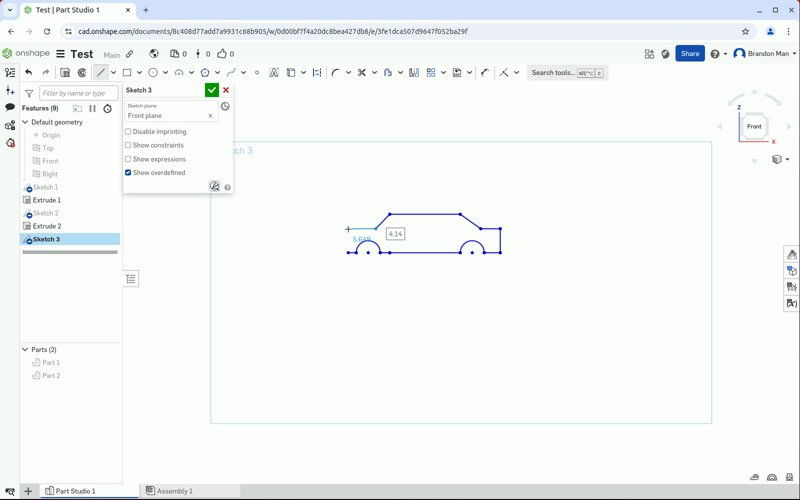
click(348, 228)
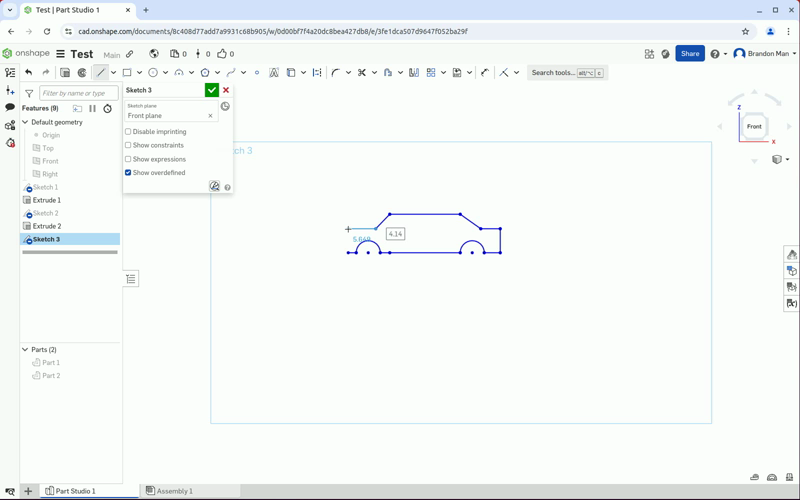
key_up(shift)
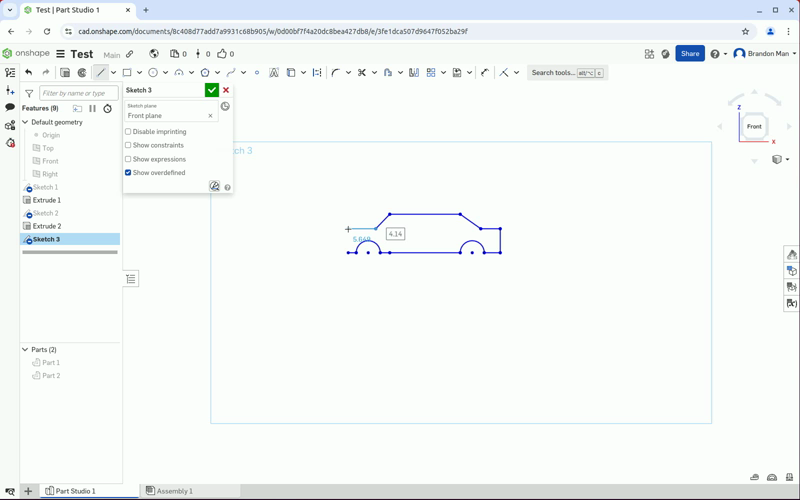
mouse_move(378, 228)
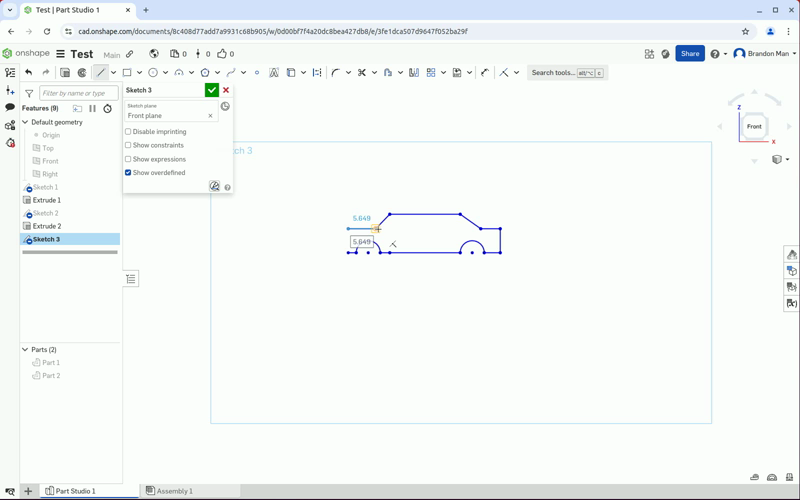
key_down(shift)
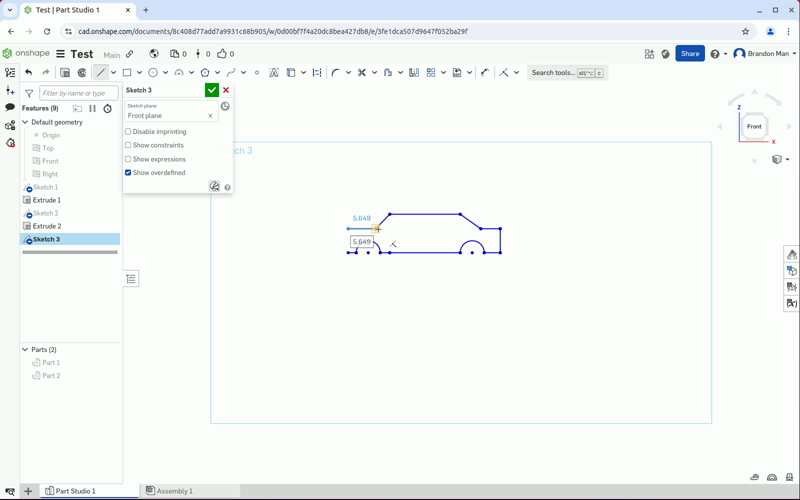
mouse_move(348, 252)
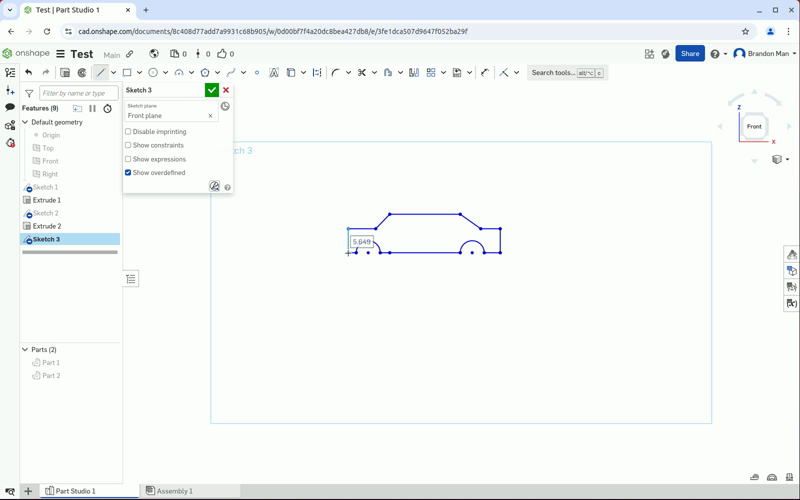
key_up(shift)
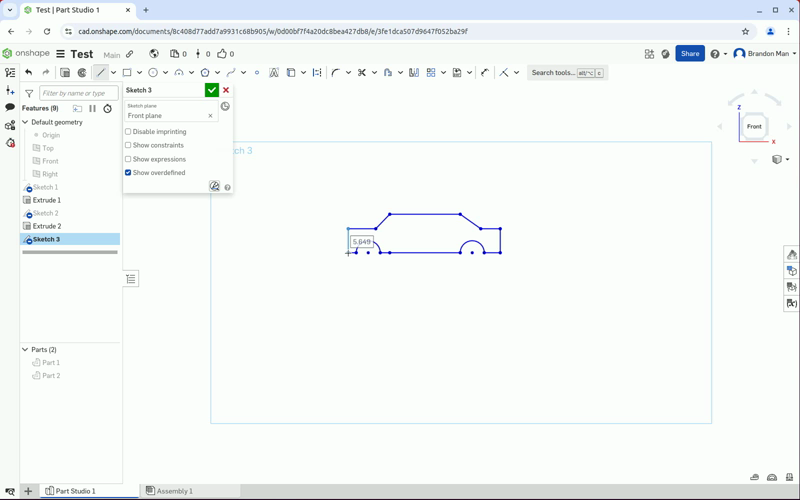
click(348, 252)
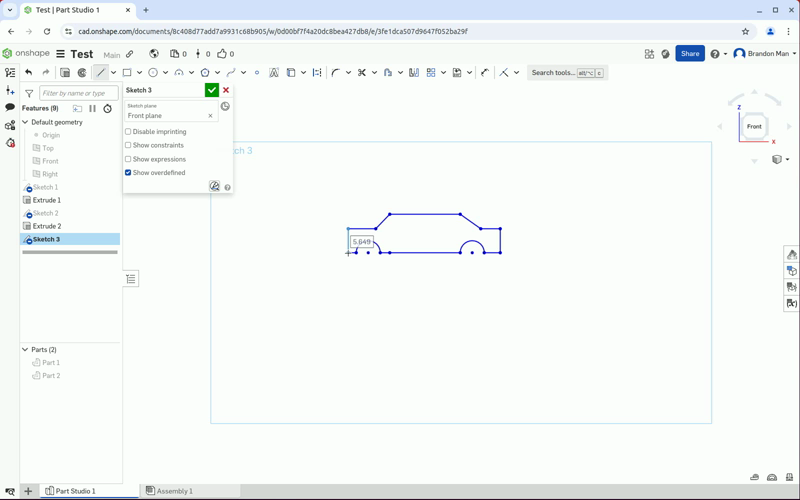
key(esc)
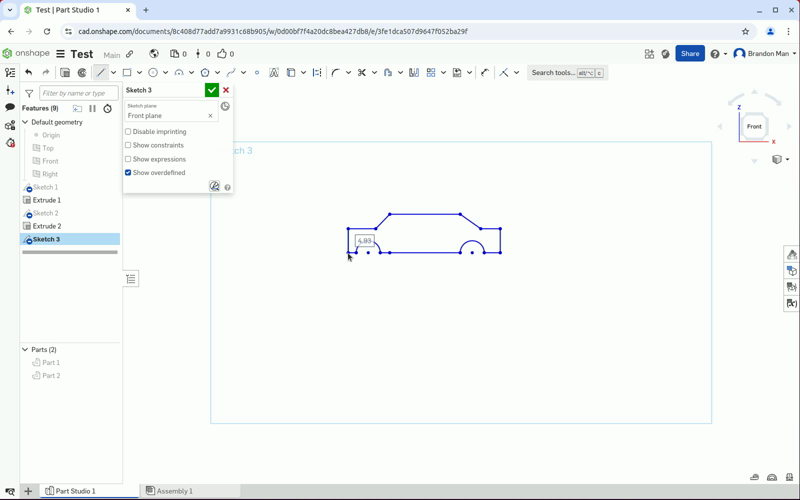
mouse_move(476, 235)
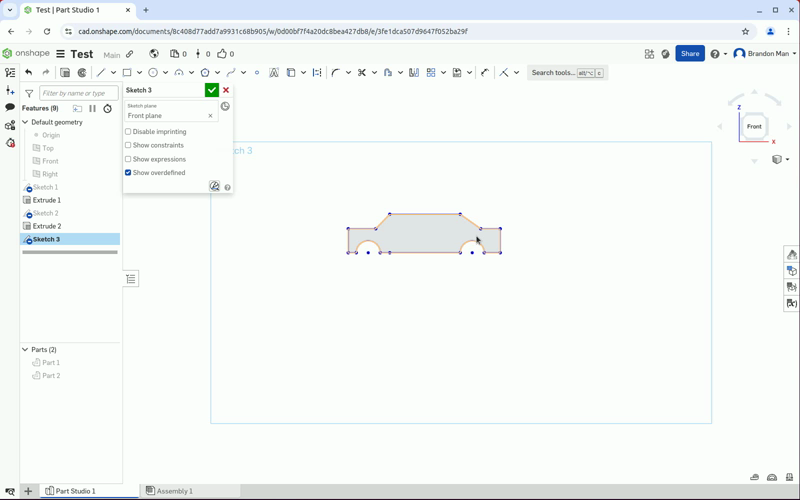
scroll(6)
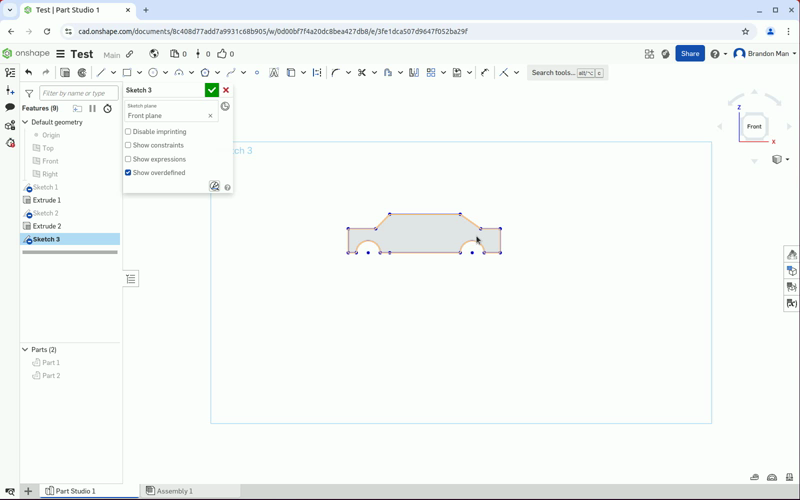
scroll(6)
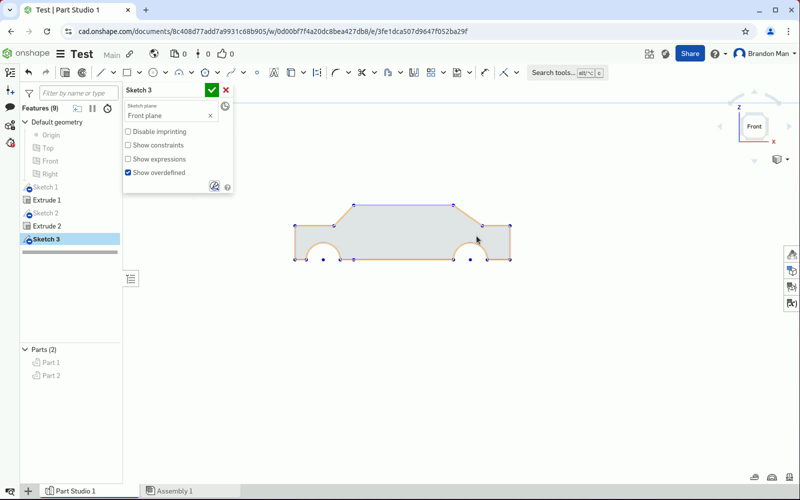
scroll(6)
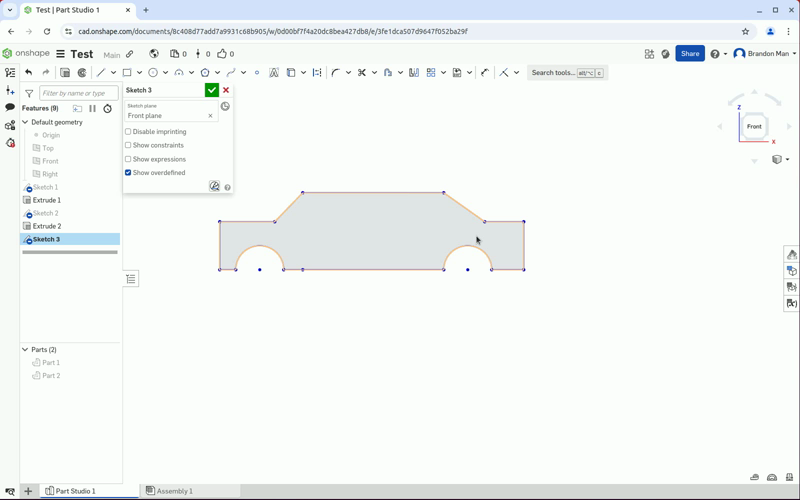
scroll(6)
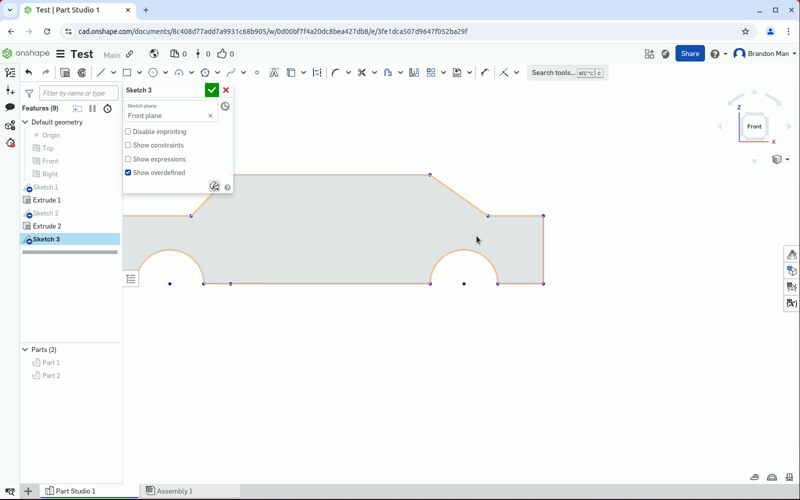
scroll(6)
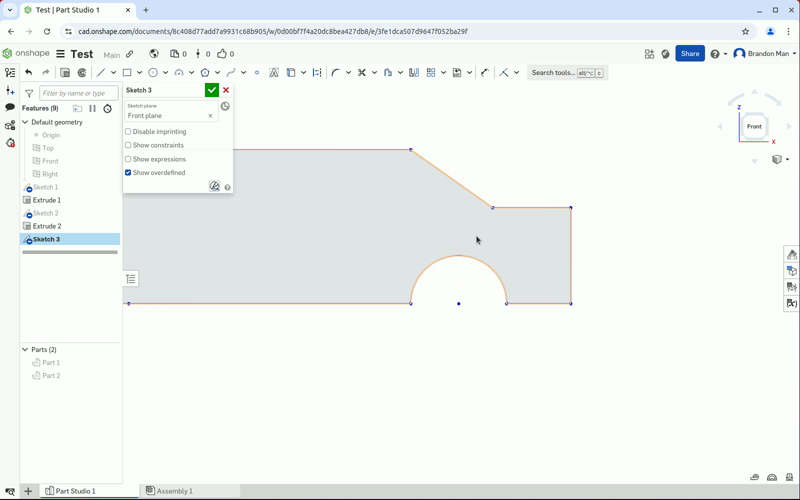
scroll(6)
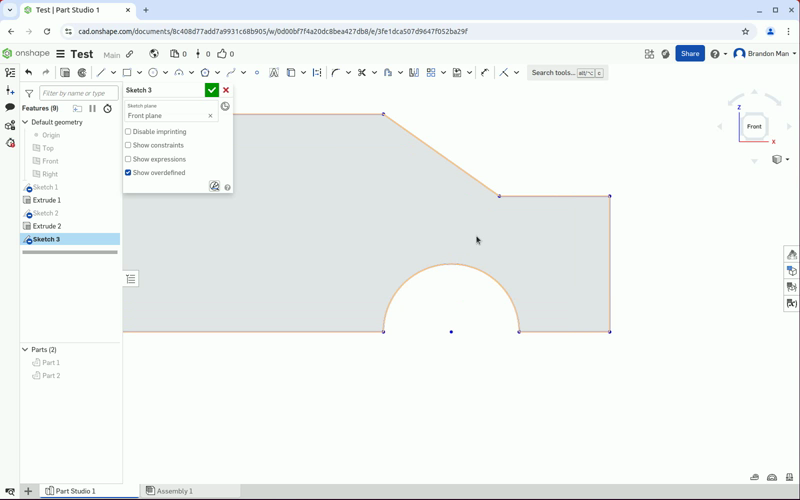
scroll(6)
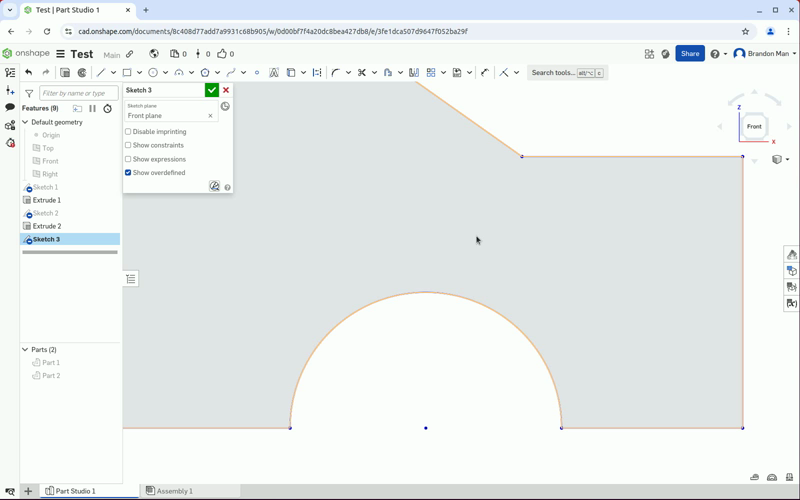
click(476, 235)
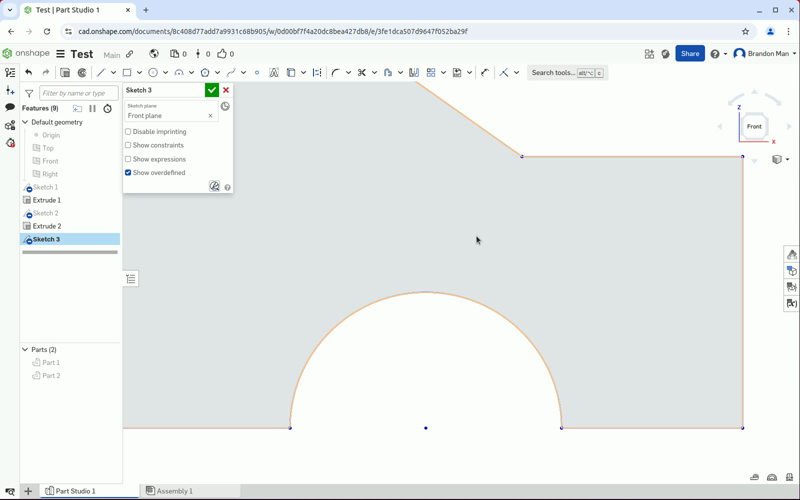
scroll(-6)
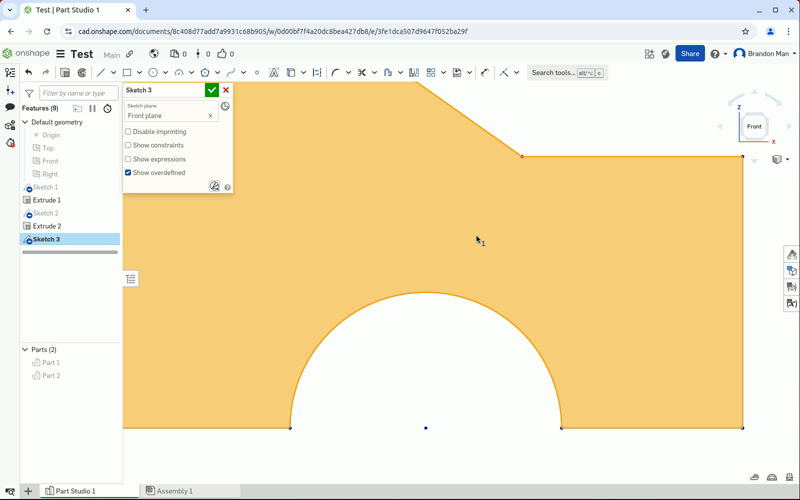
scroll(-6)
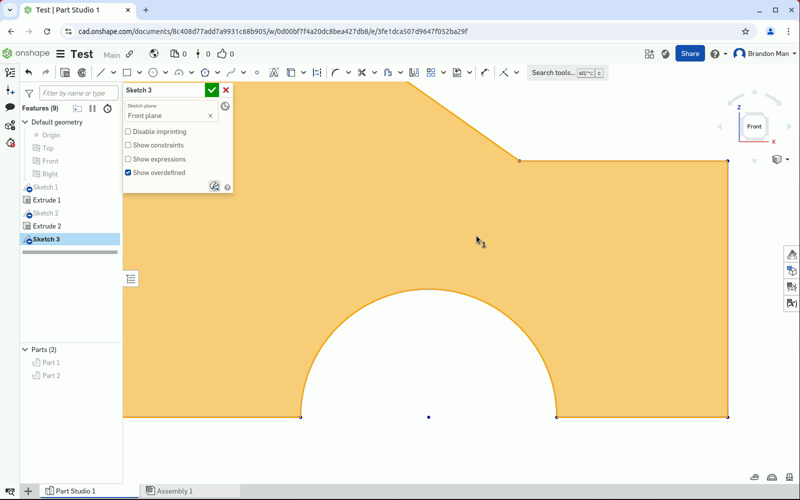
scroll(-6)
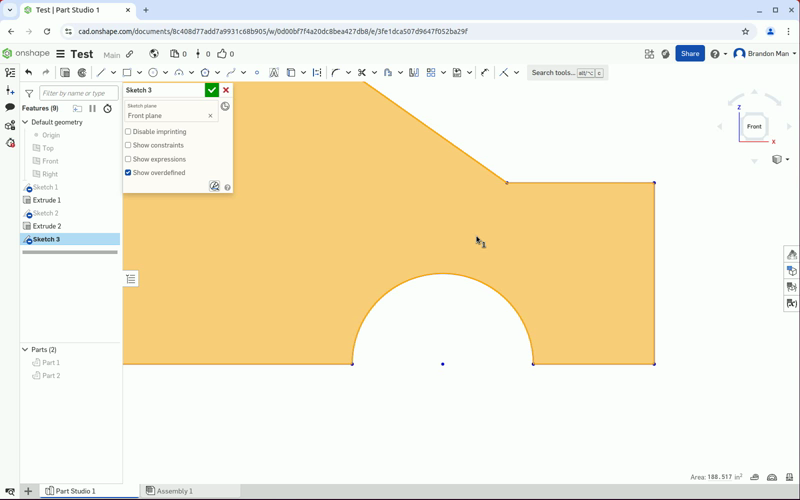
scroll(-6)
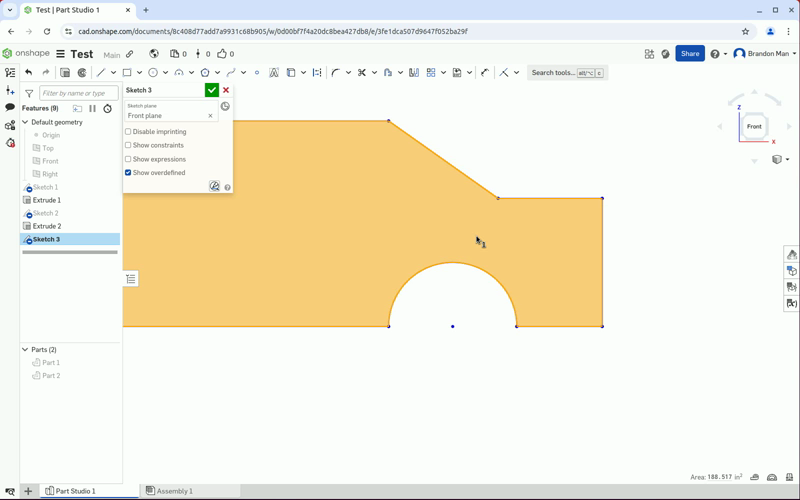
scroll(-6)
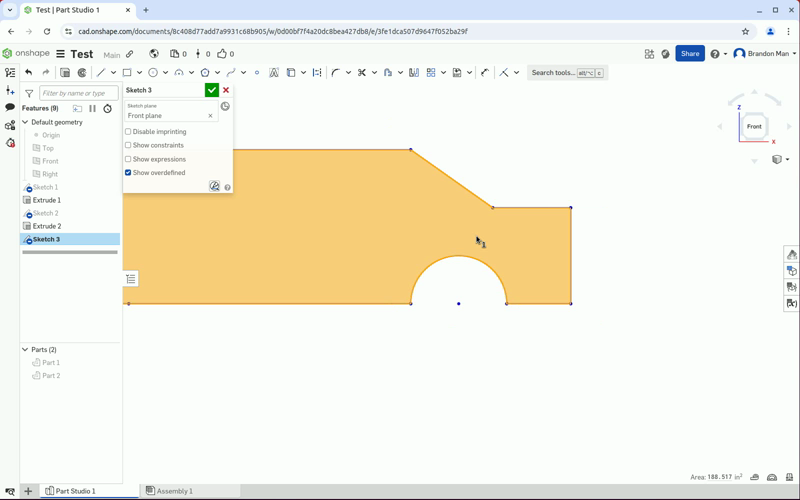
scroll(-6)
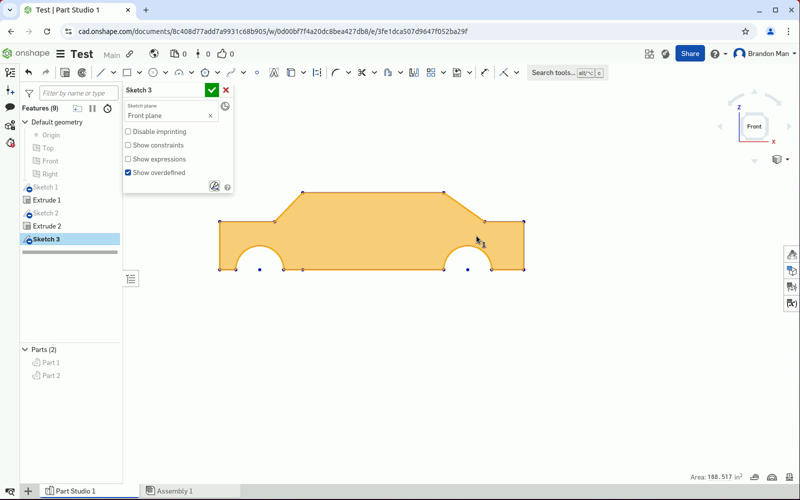
scroll(-6)
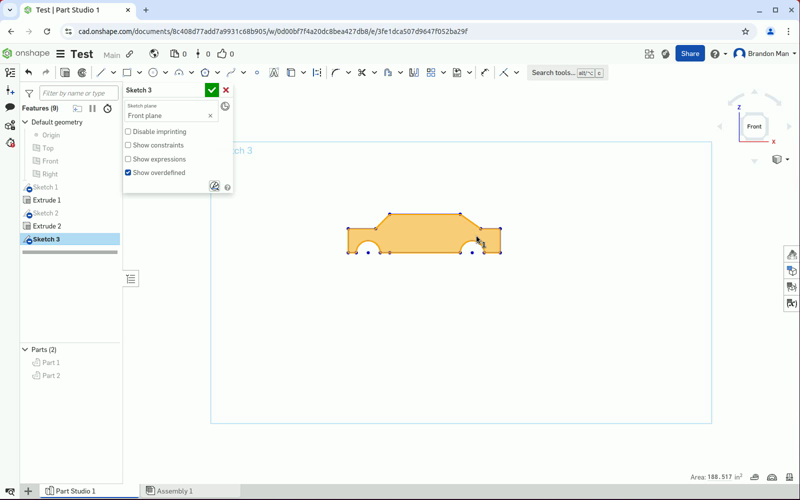
mouse_move(73, 352)
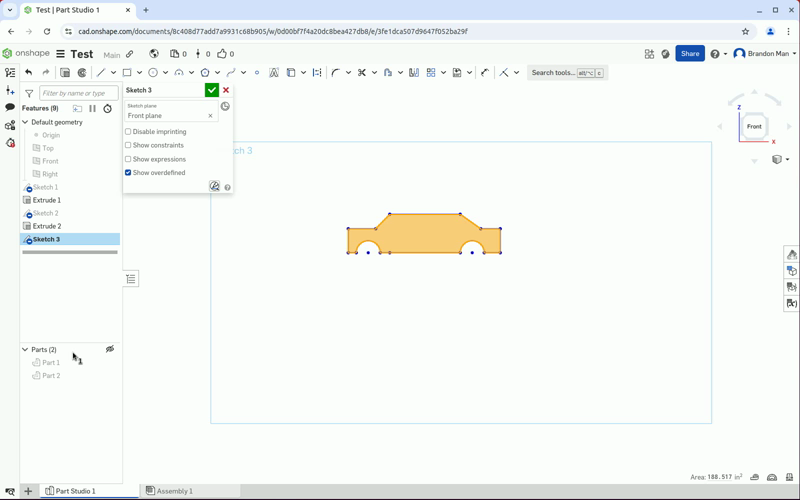
key(shift+y)
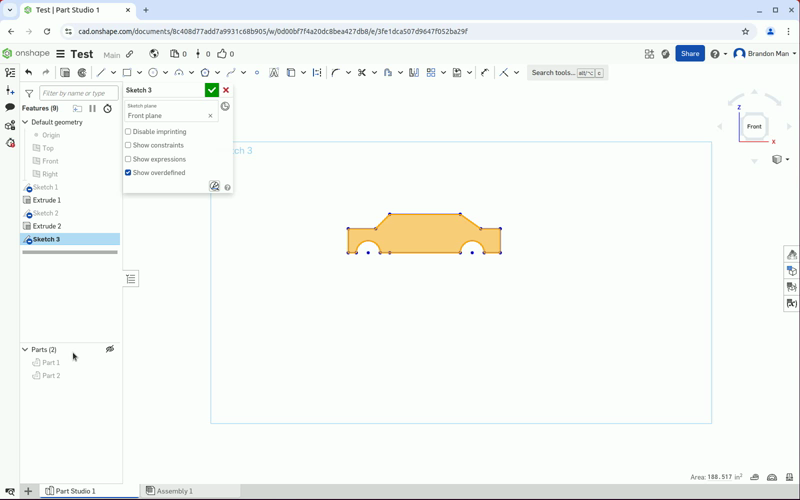
key(shift+e)
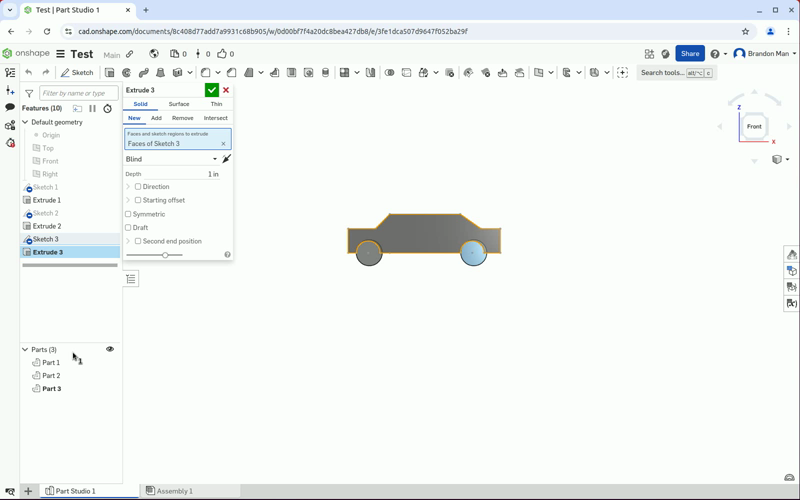
mouse_move(143, 106)
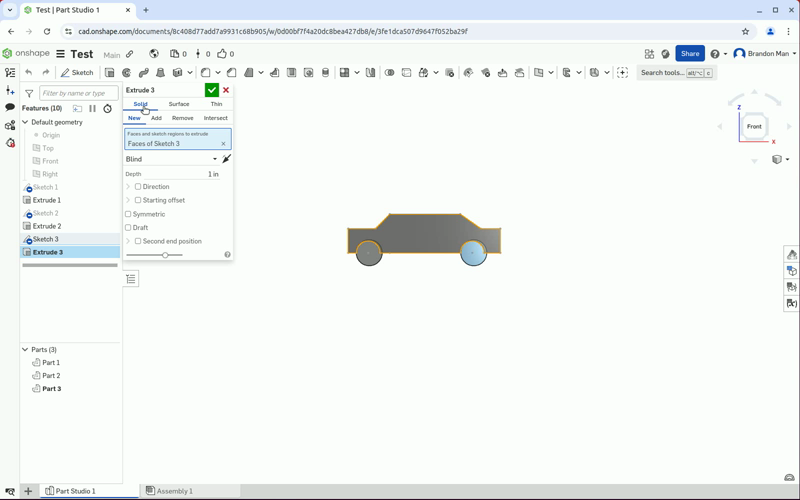
click(143, 106)
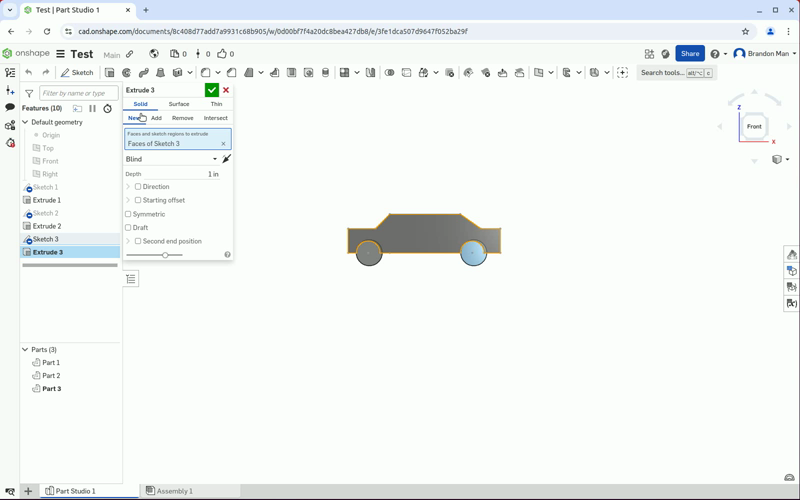
mouse_move(137, 120)
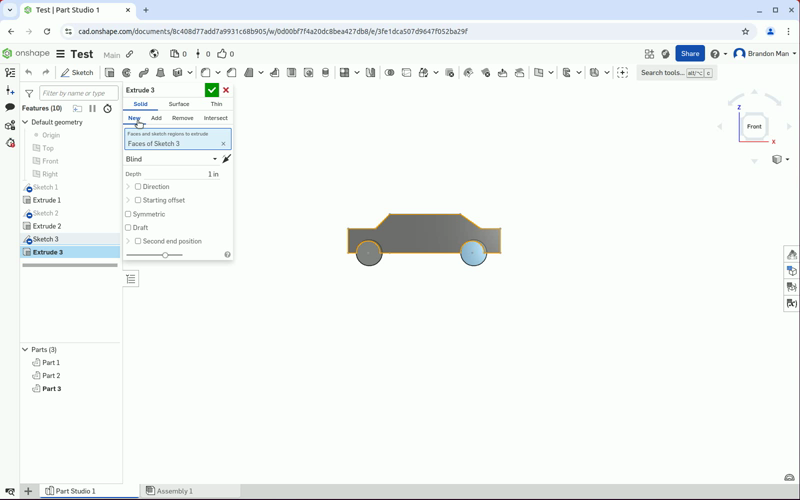
click(137, 120)
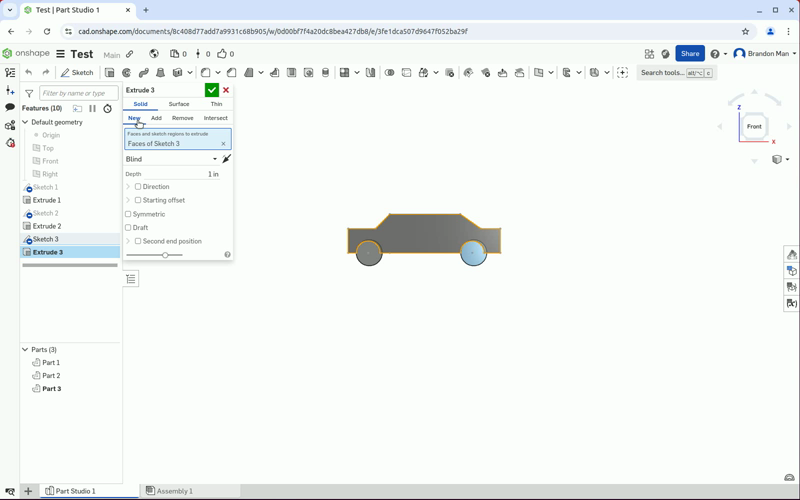
key(tab, 4)
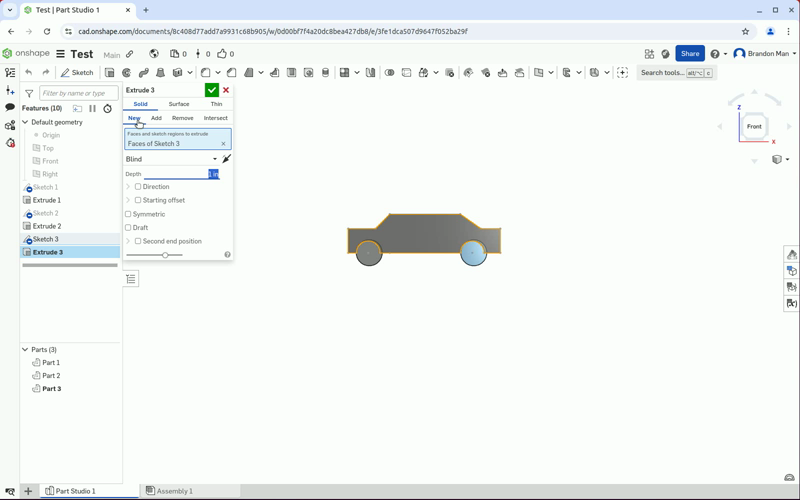
text(12.276)
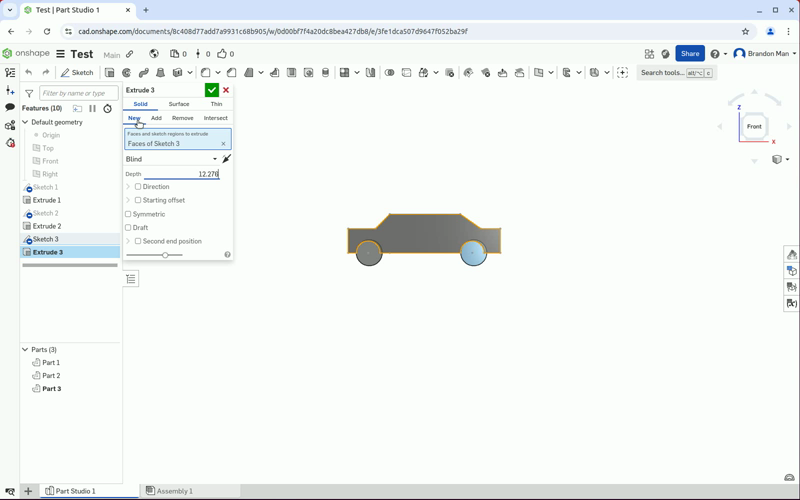
key(enter)
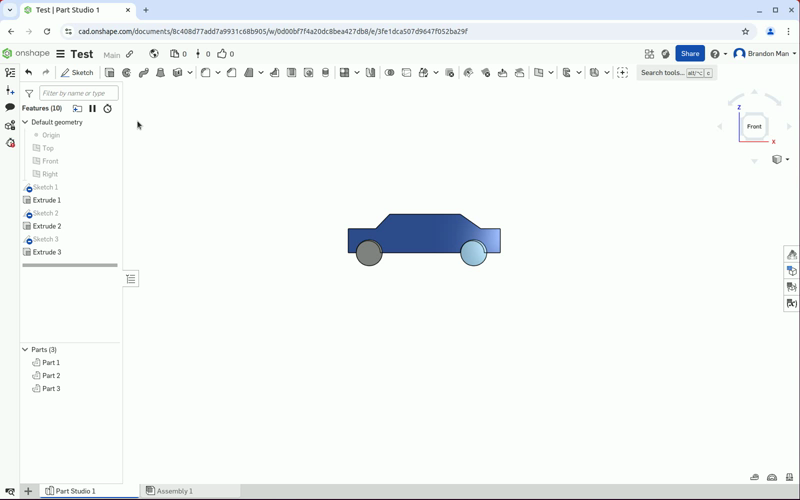
key(shift+h)
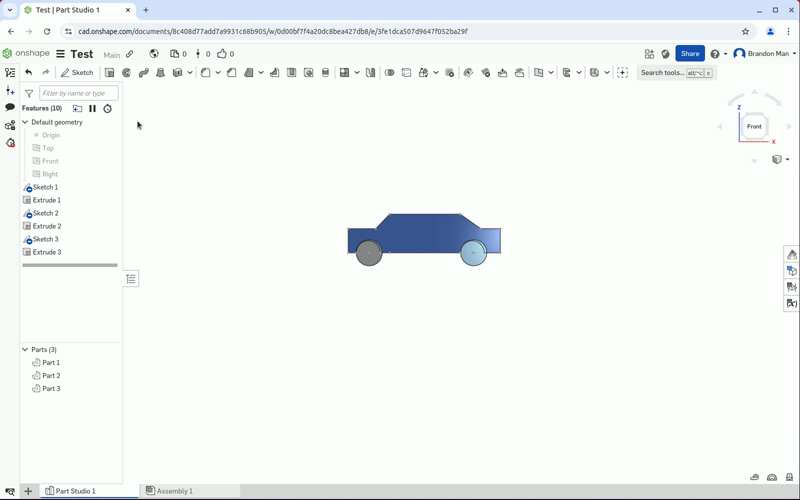
key(shift+h)
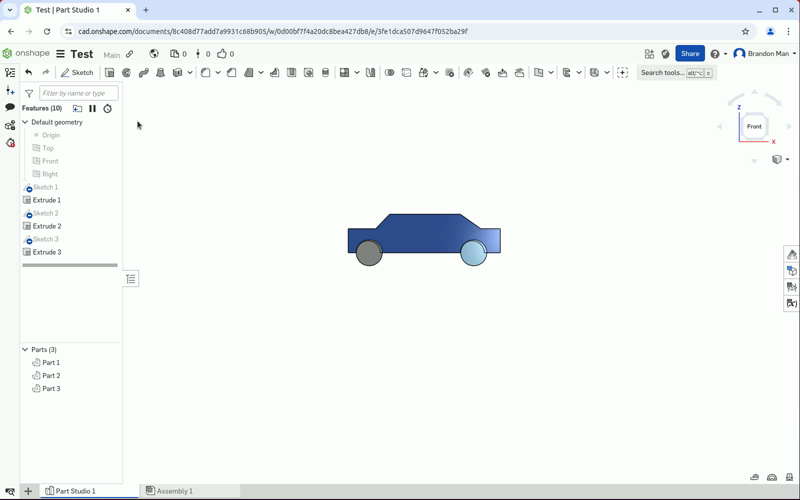
mouse_move(73, 189)
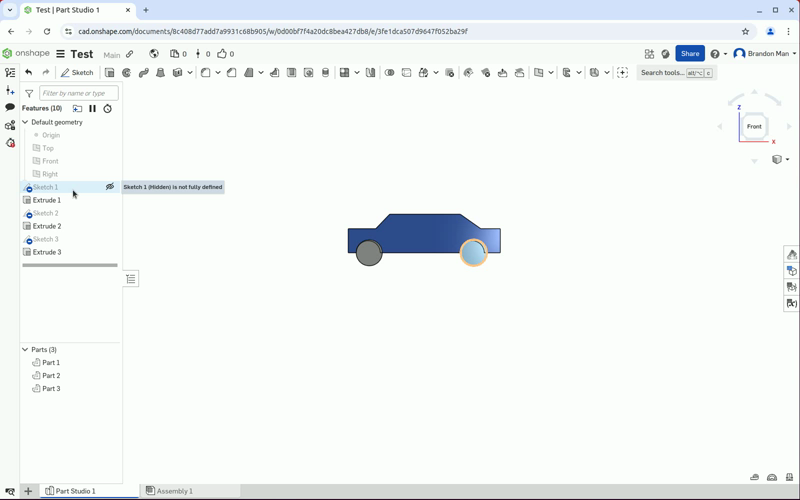
click(73, 189)
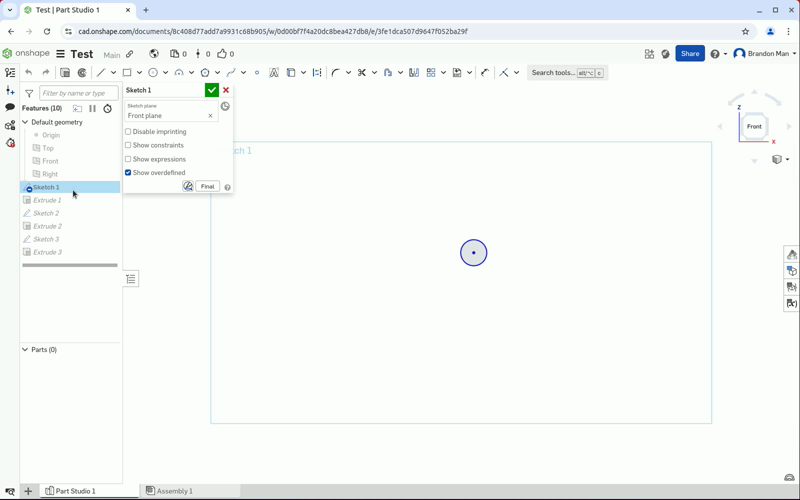
mouse_move(229, 92)
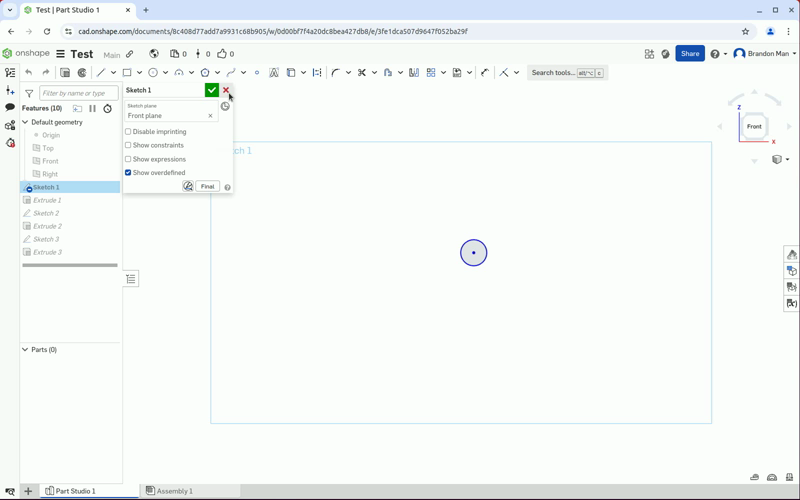
click(229, 92)
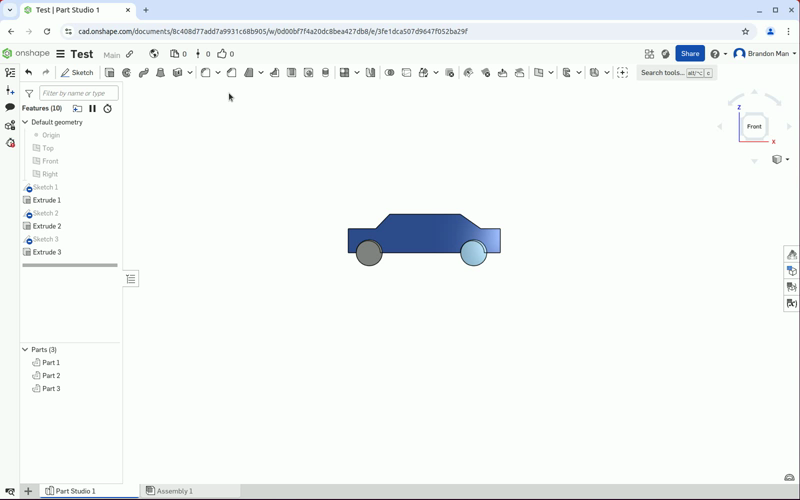
mouse_move(73, 352)
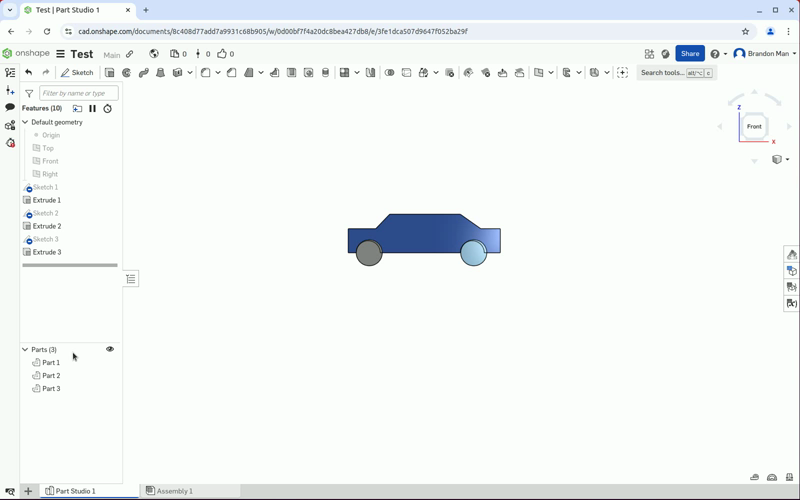
key(y)
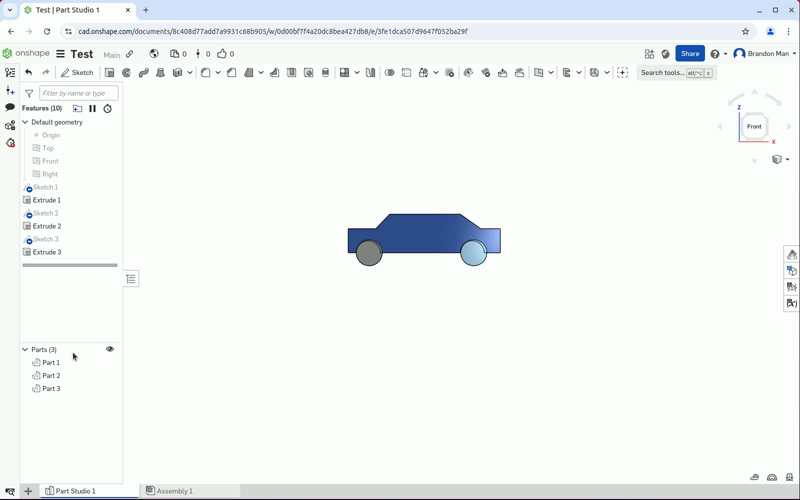
key(shift+p)
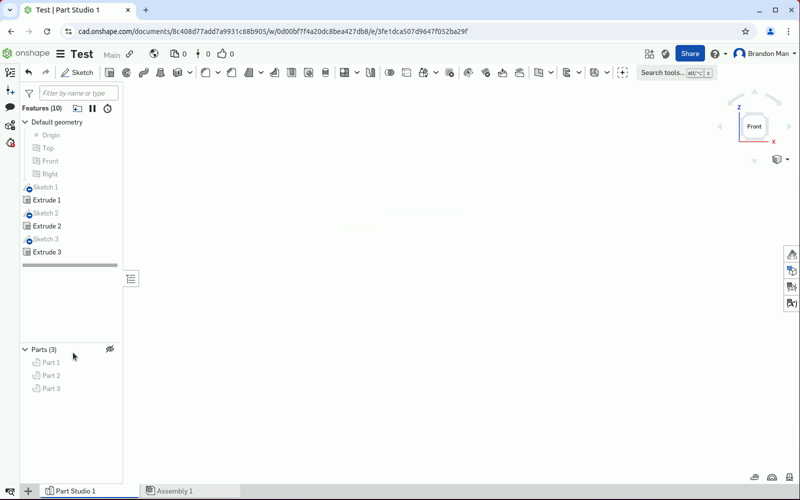
key(space)
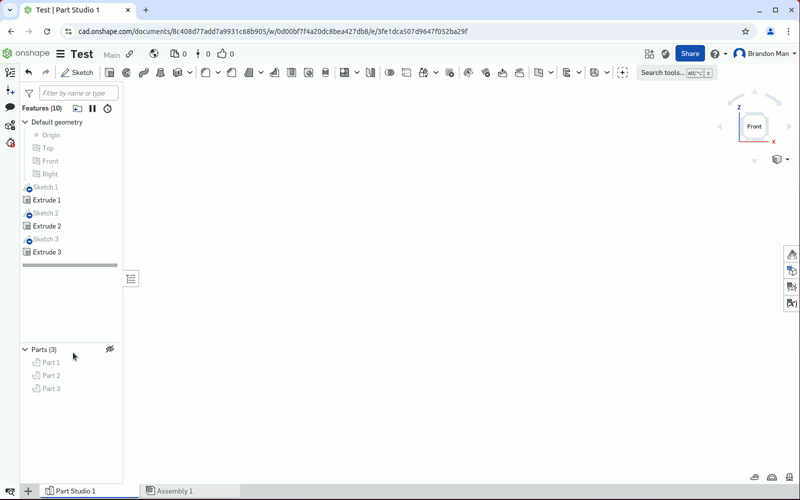
key_down(shift)
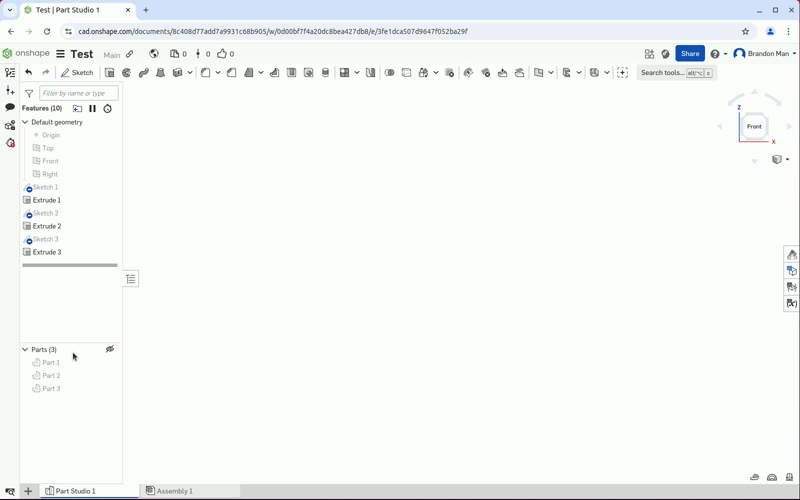
key(left)
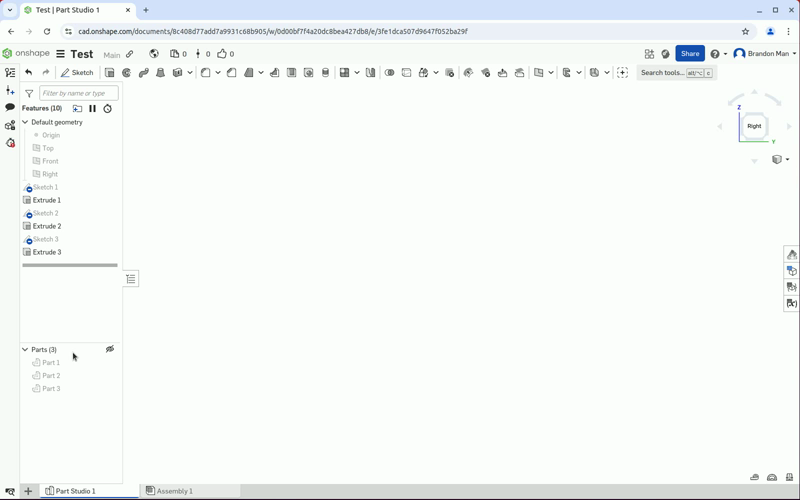
key_up(shift)
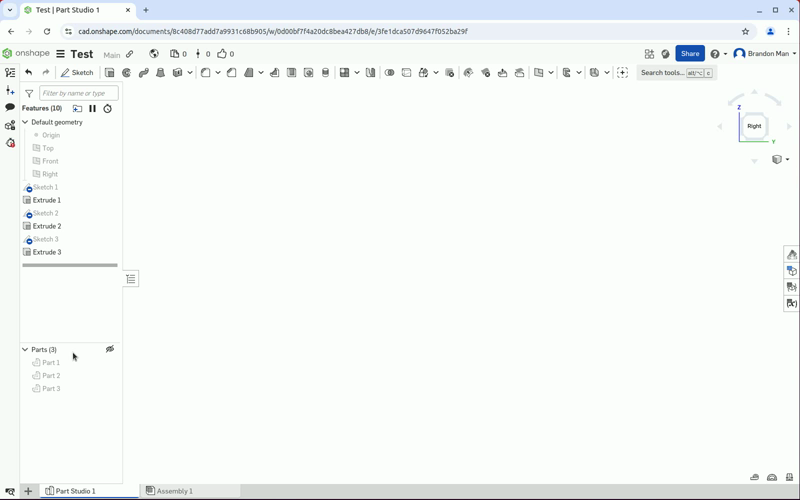
mouse_move(73, 352)
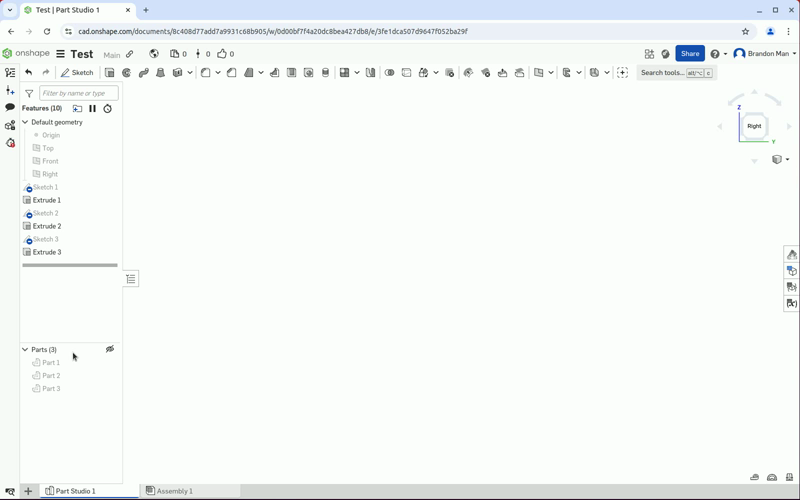
key(shift+y)
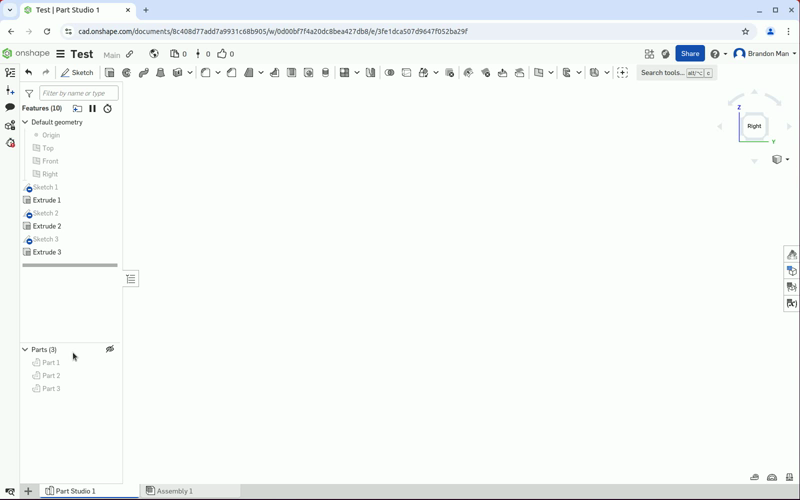
key(shift+s)
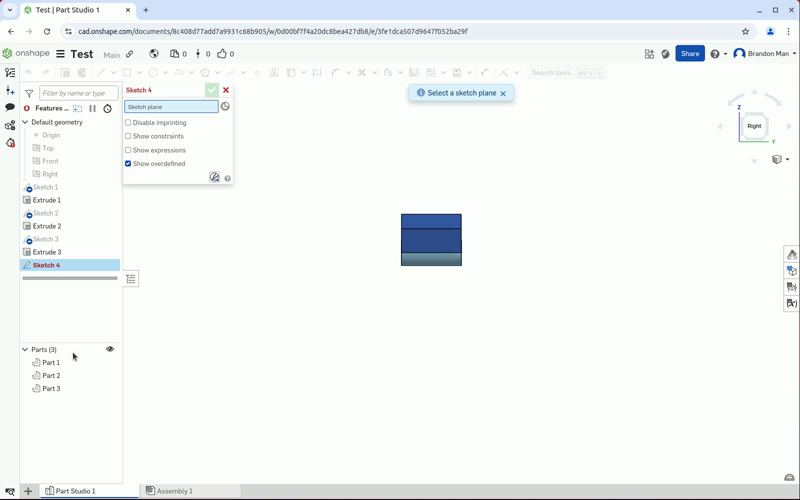
mouse_move(73, 176)
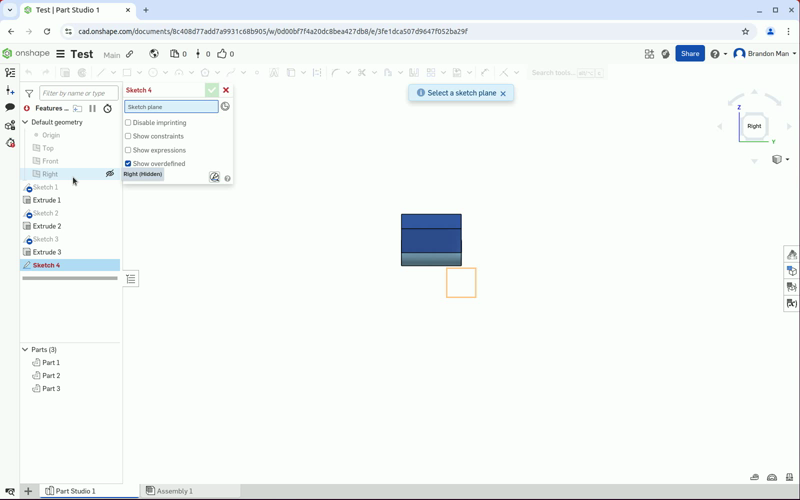
click(73, 176)
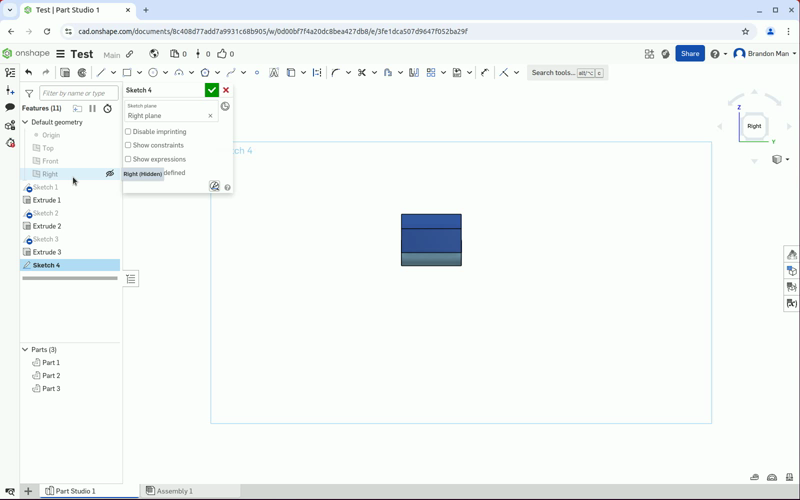
mouse_move(73, 352)
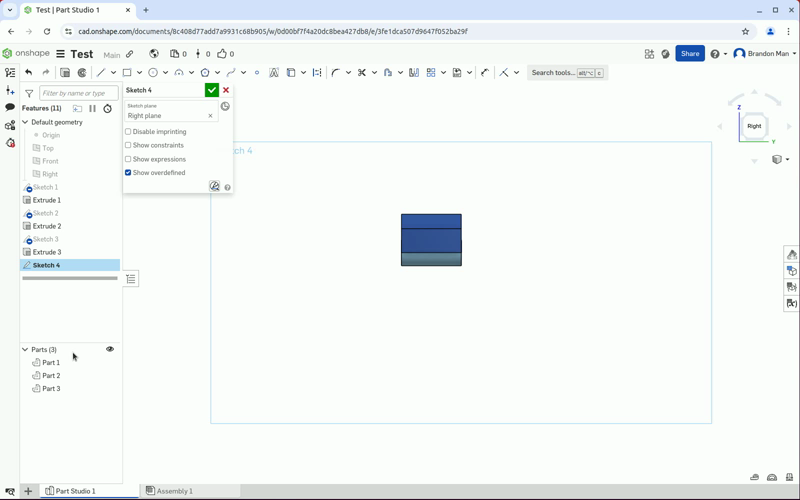
key(y)
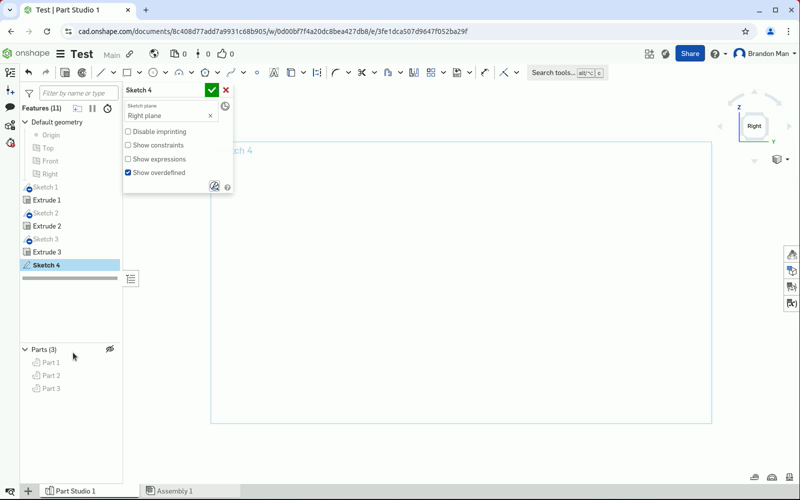
key(c)
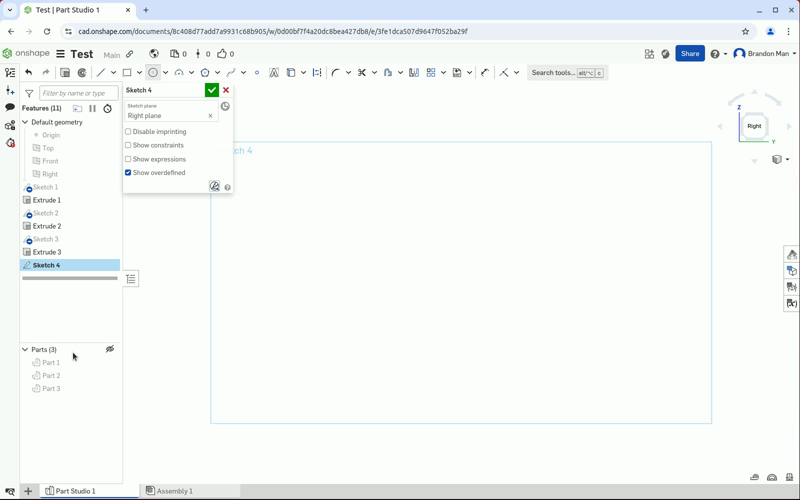
key_down(shift)
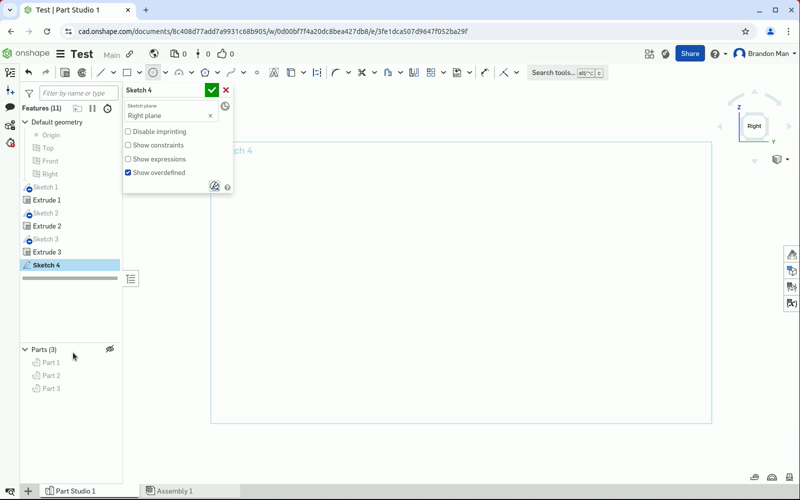
mouse_move(429, 239)
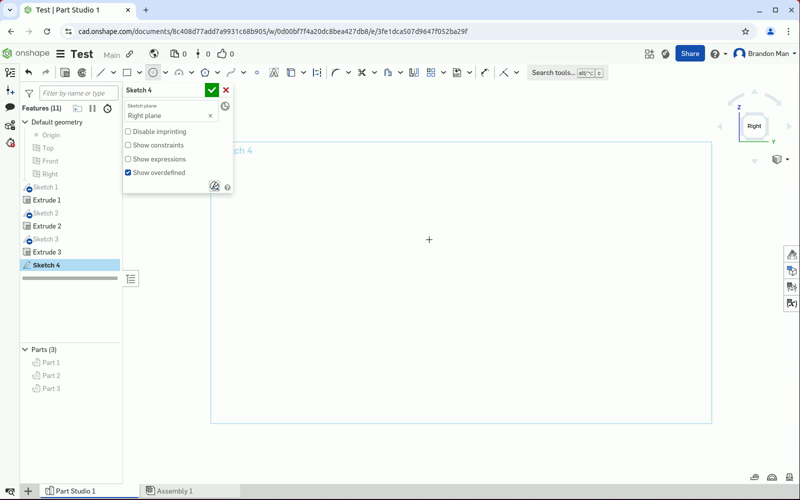
click(429, 239)
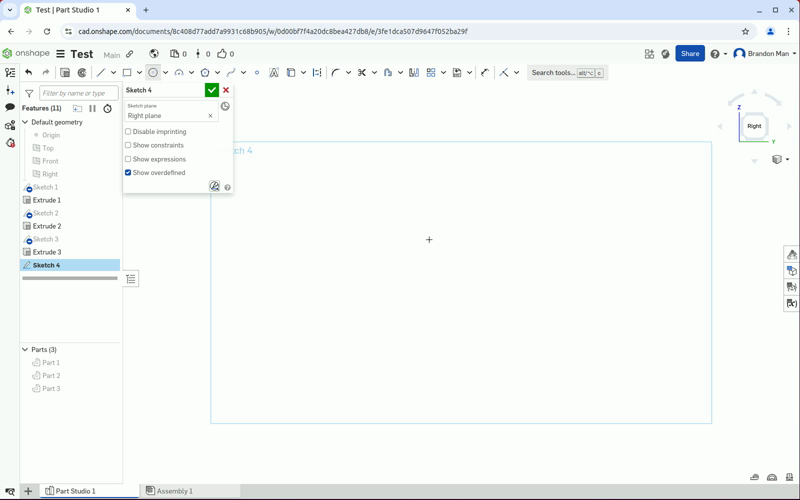
key_up(shift)
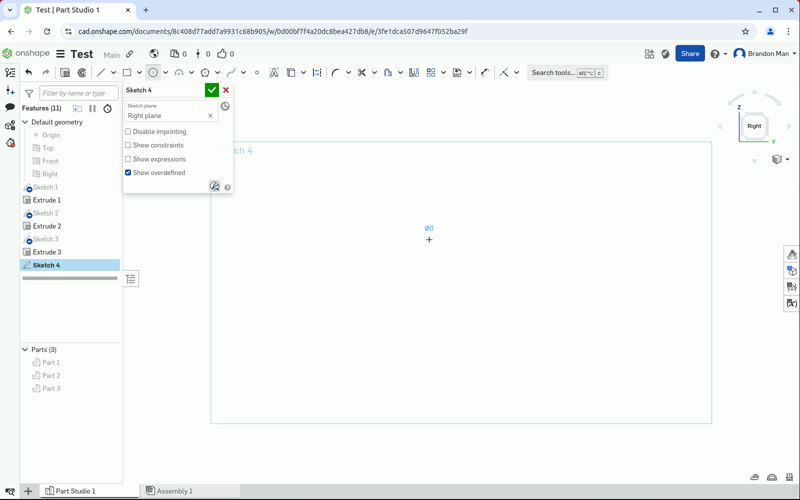
mouse_move(440, 239)
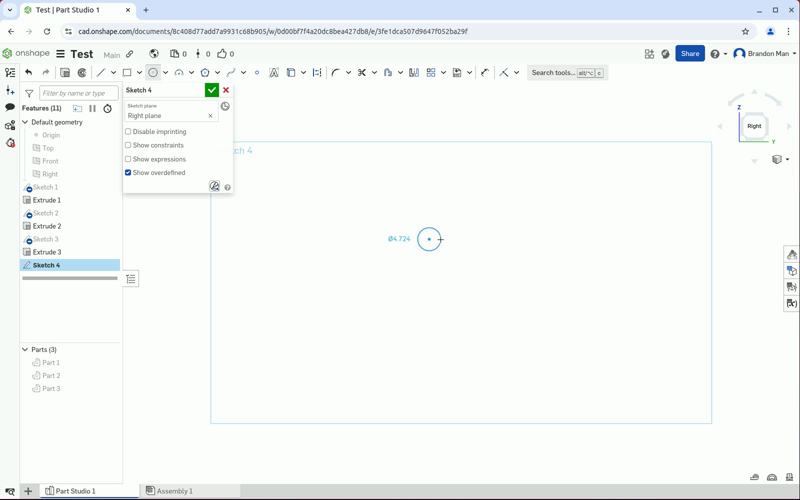
click(440, 239)
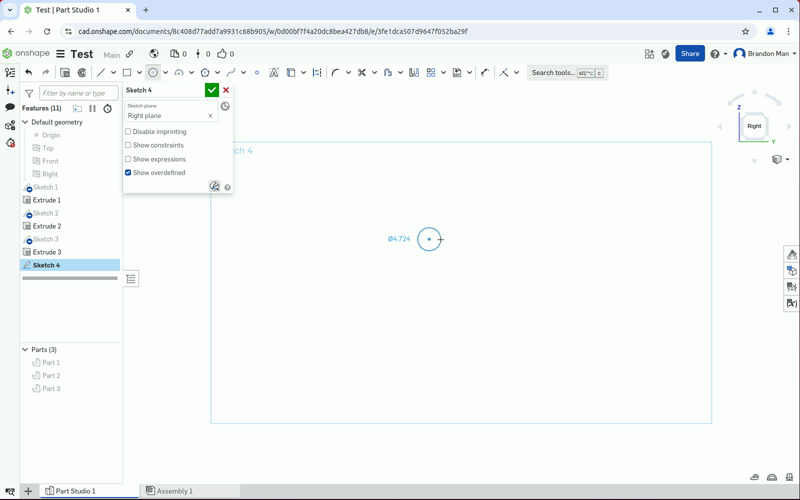
key(esc)
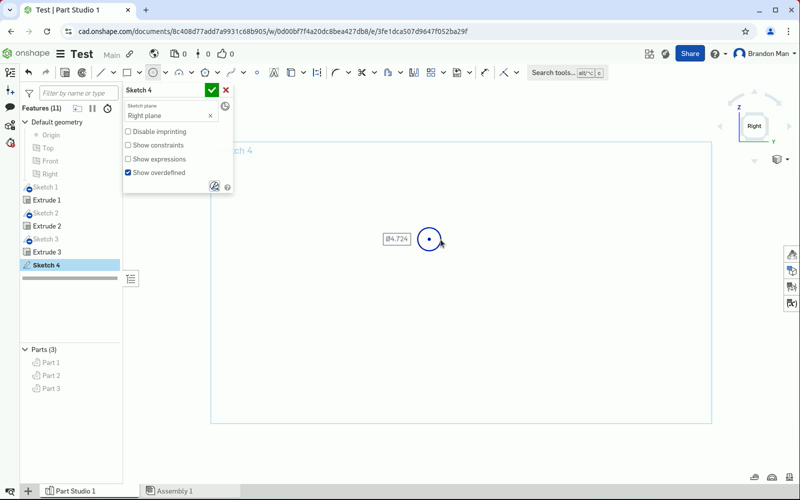
mouse_move(426, 237)
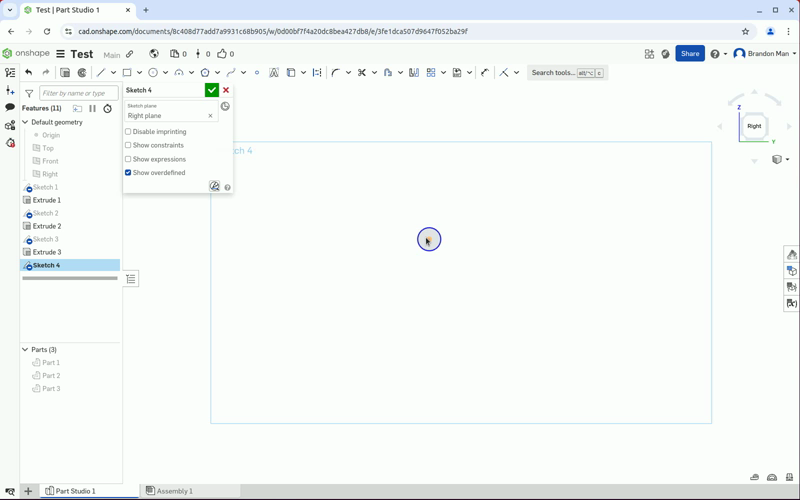
scroll(6)
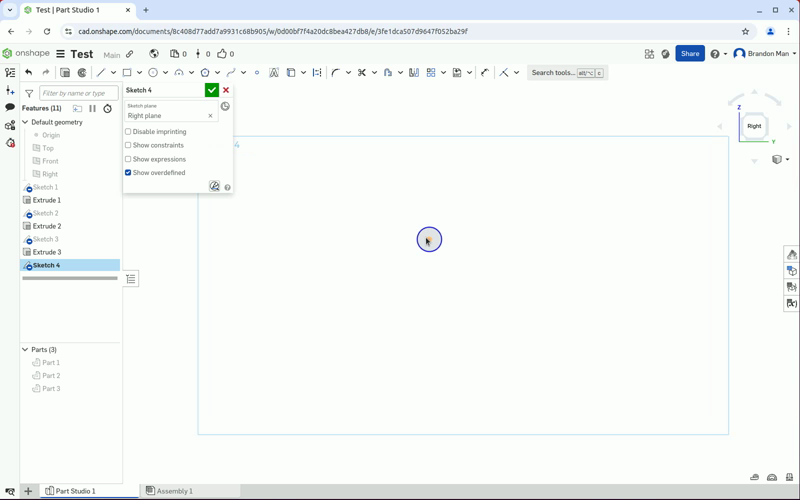
scroll(6)
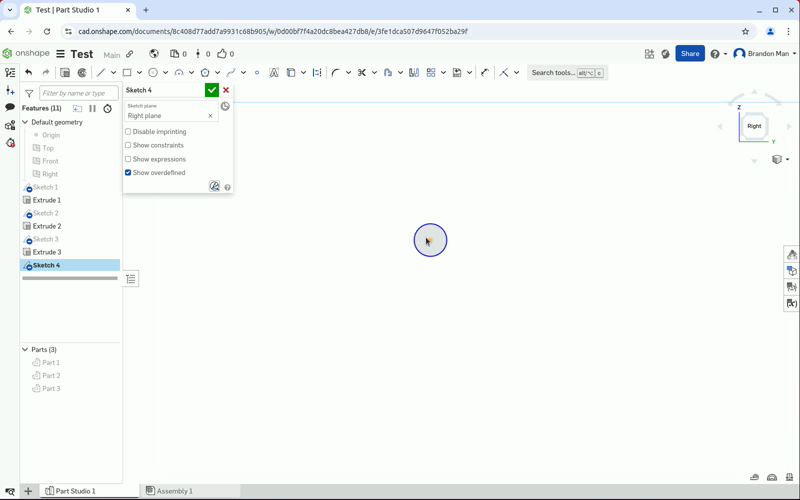
scroll(6)
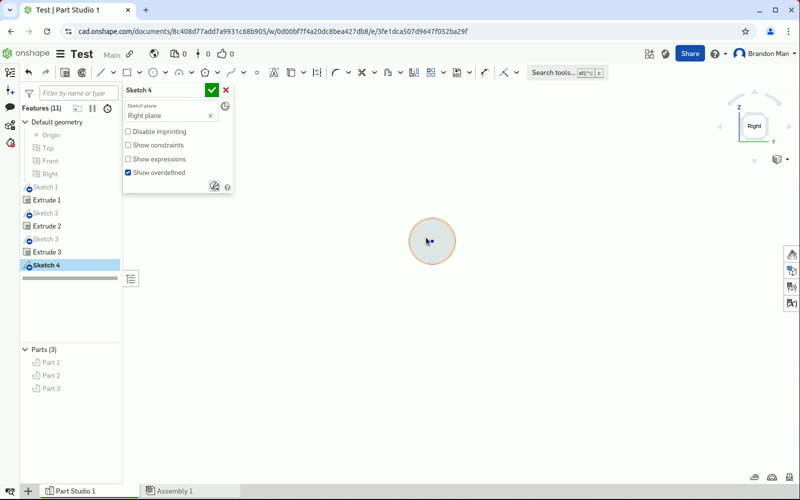
scroll(6)
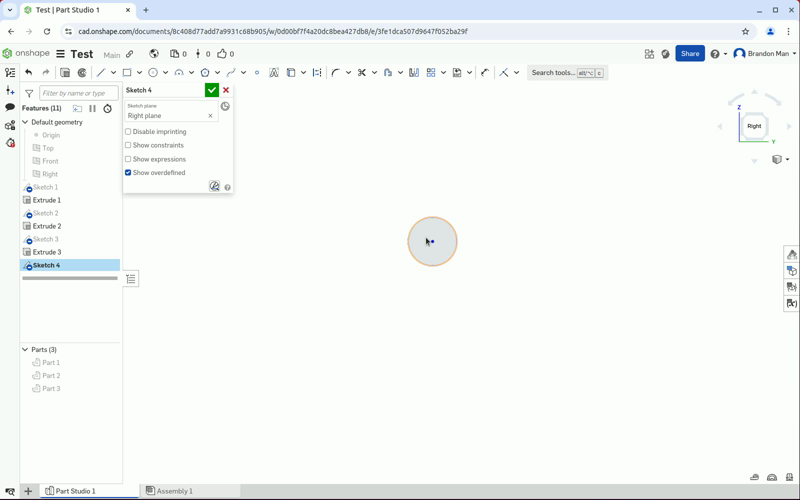
scroll(6)
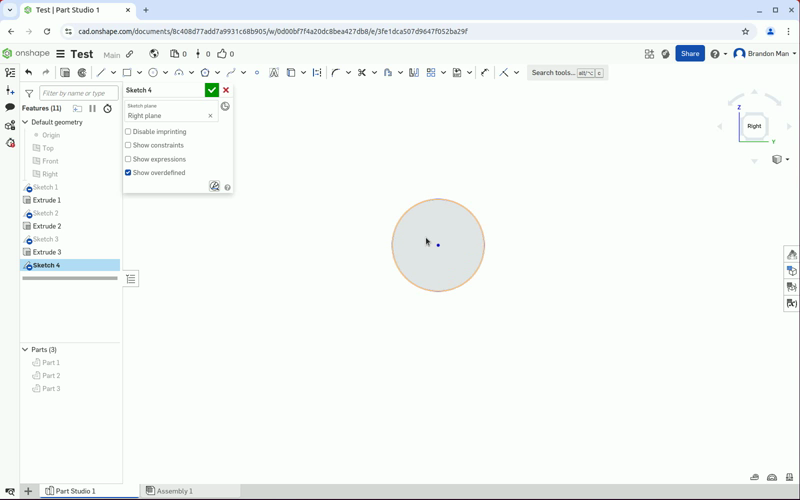
scroll(6)
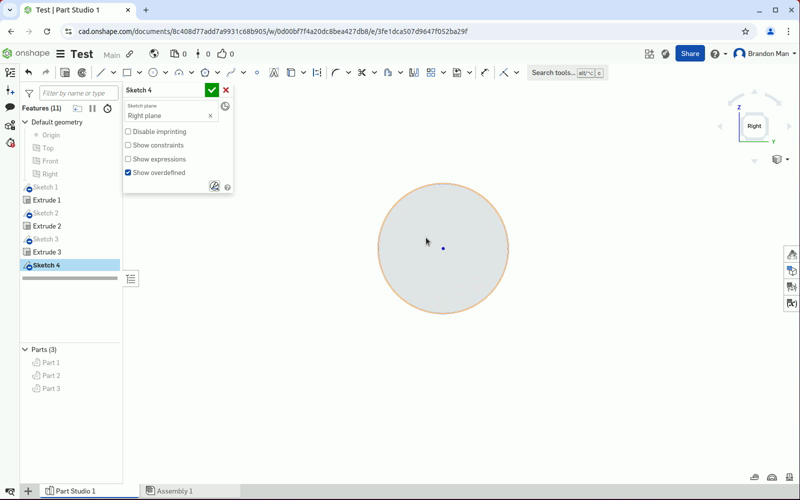
scroll(6)
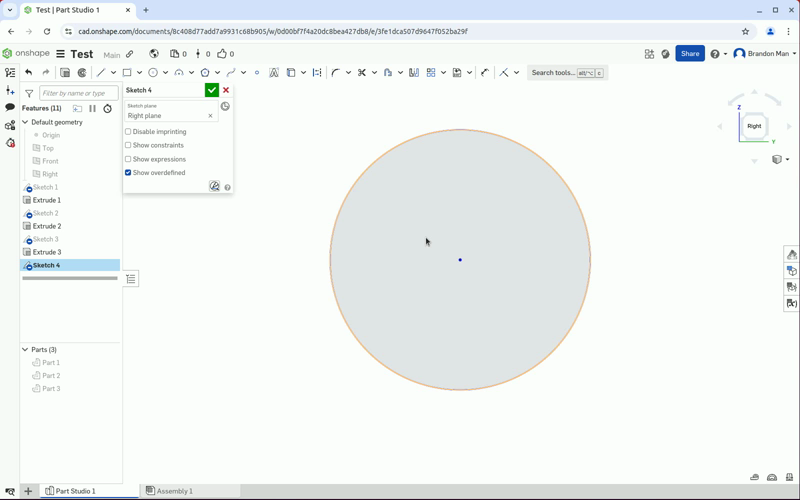
click(426, 237)
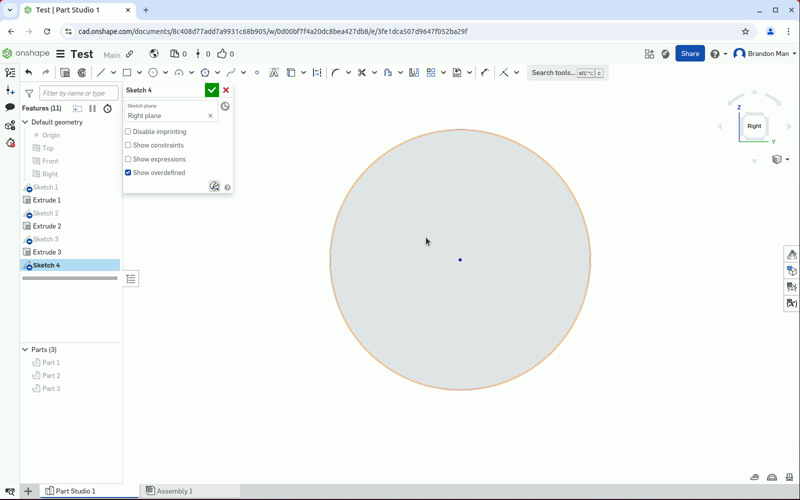
scroll(-6)
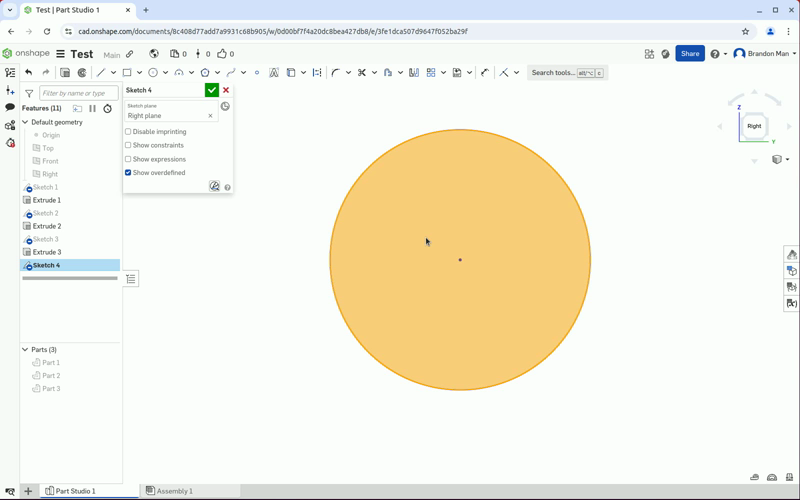
scroll(-6)
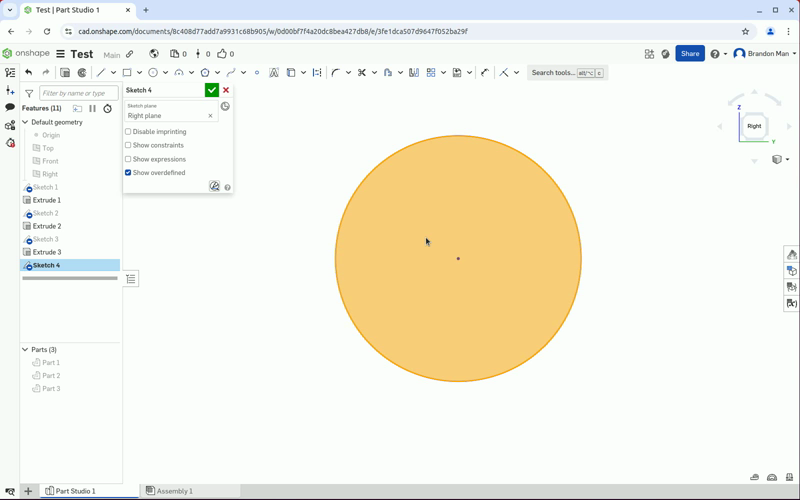
scroll(-6)
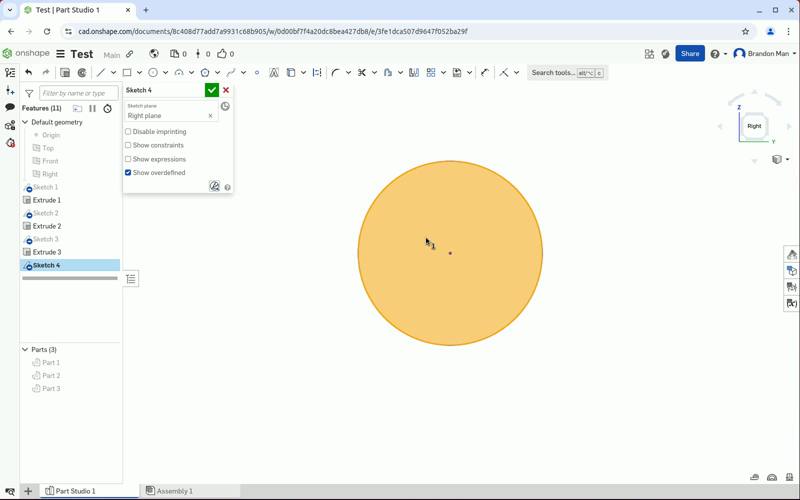
scroll(-6)
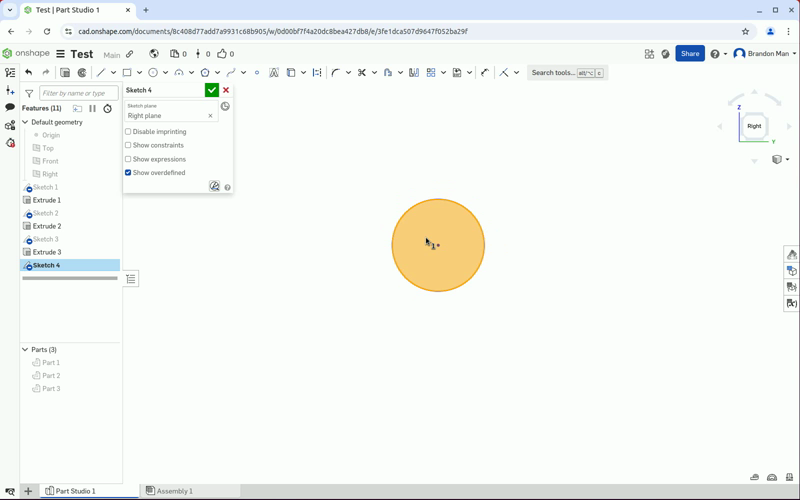
scroll(-6)
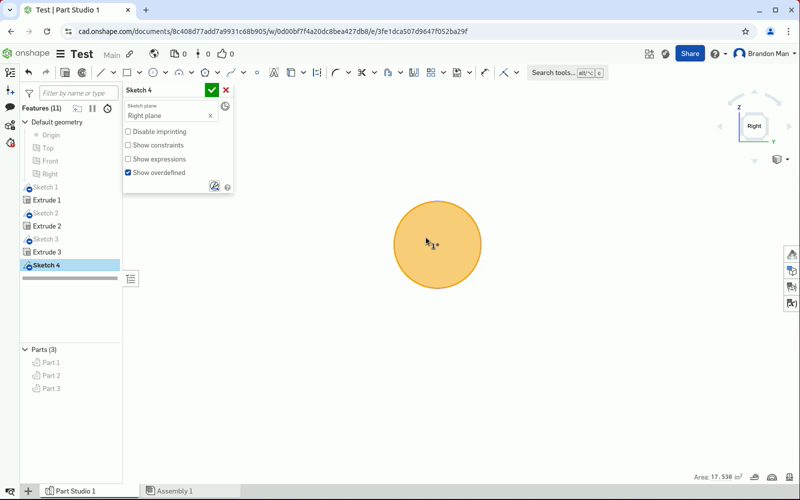
scroll(-6)
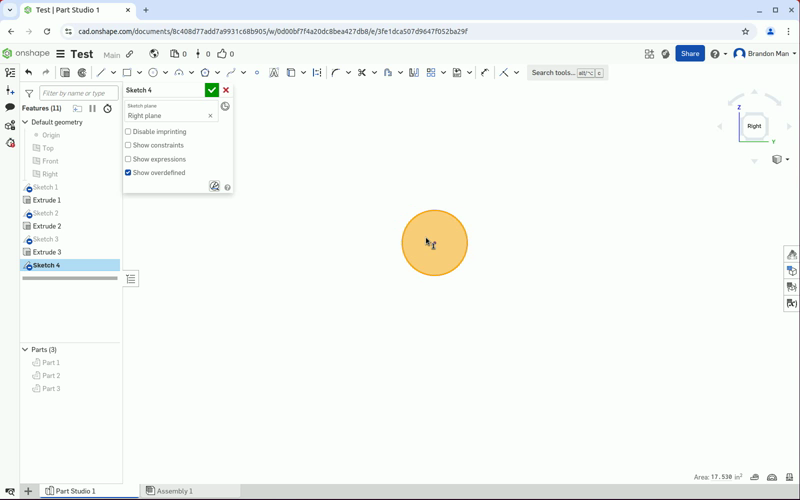
scroll(-6)
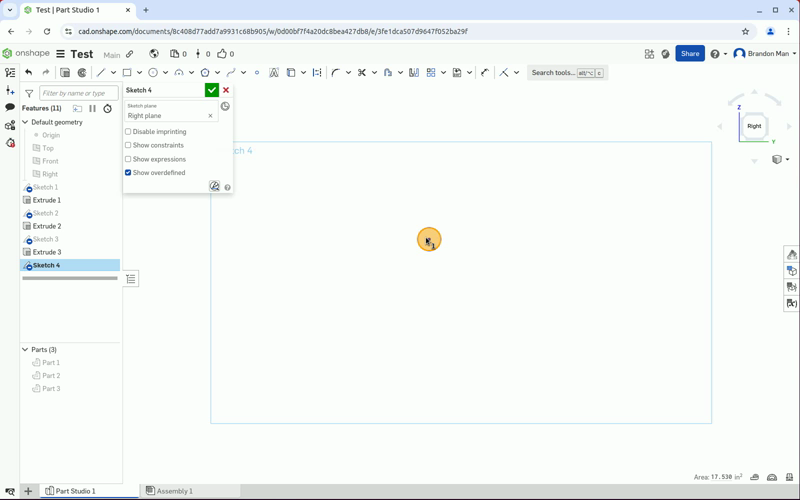
mouse_move(73, 352)
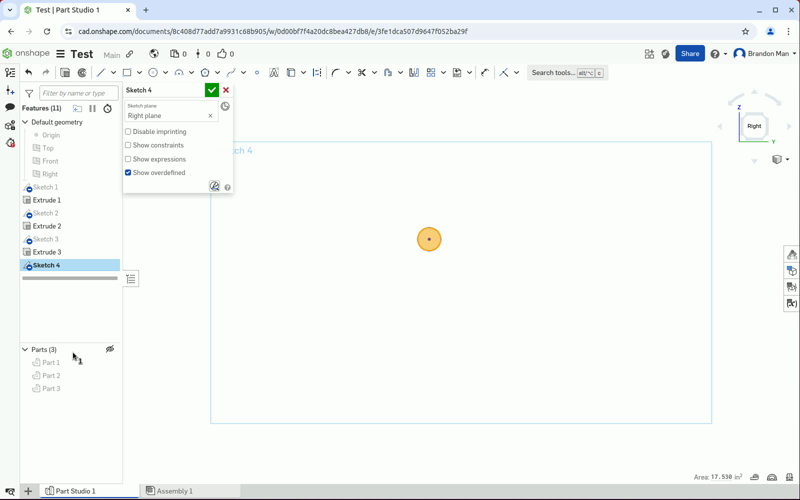
key(shift+y)
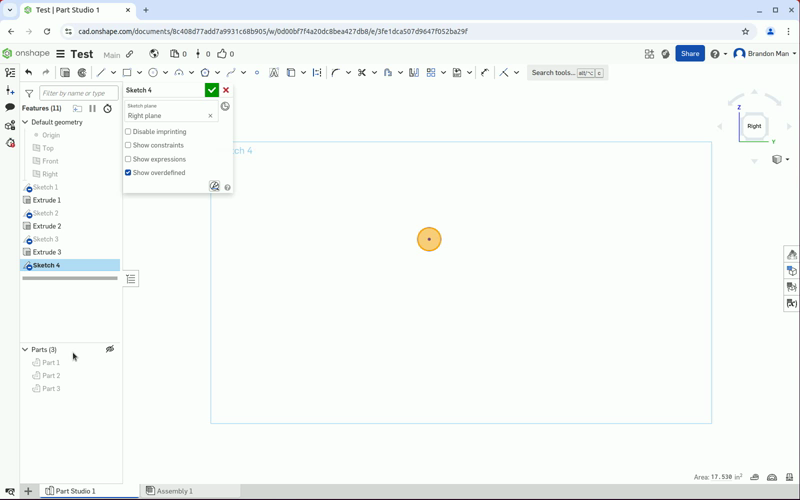
key(shift+e)
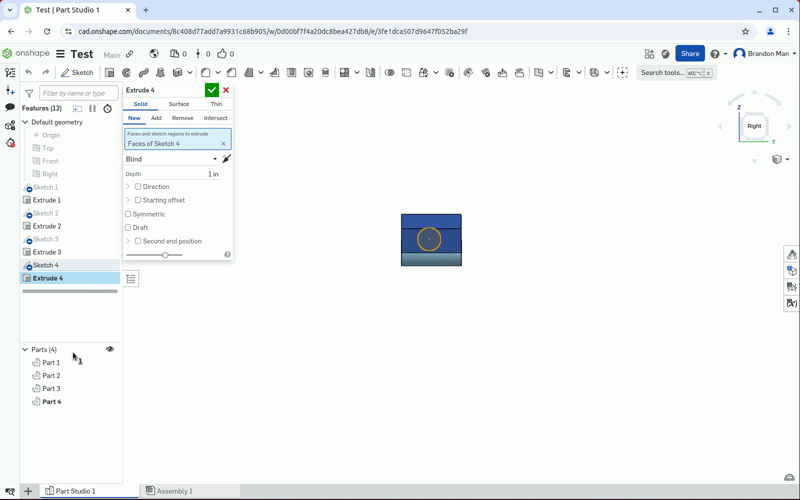
mouse_move(143, 106)
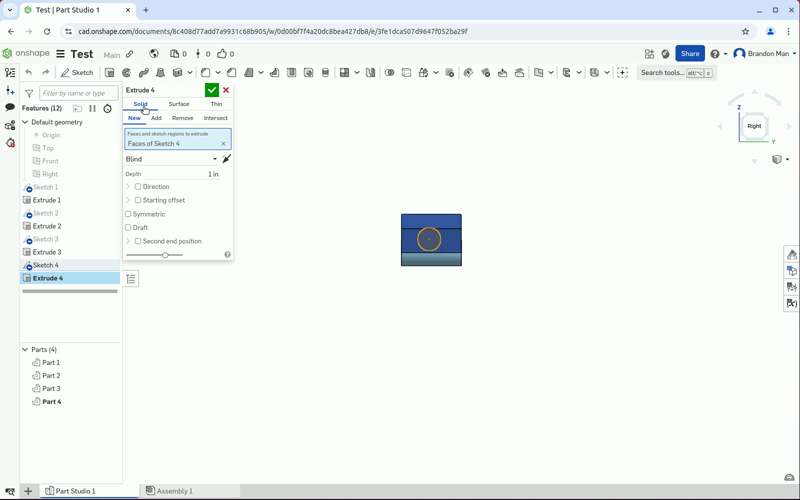
click(143, 106)
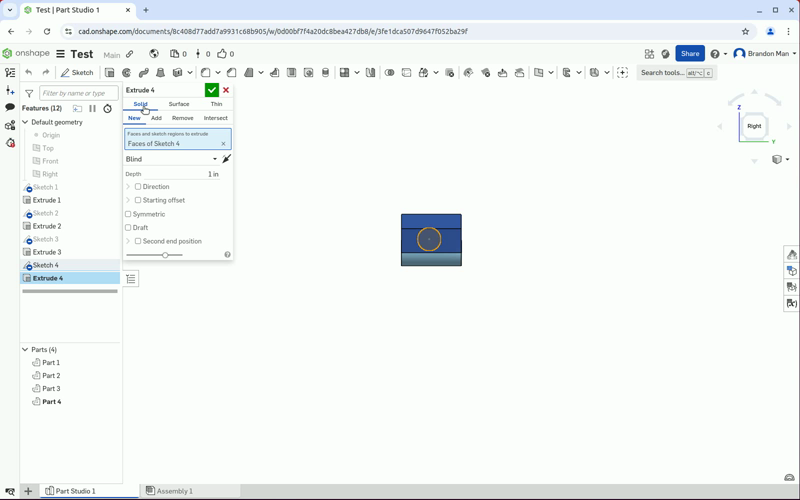
mouse_move(186, 120)
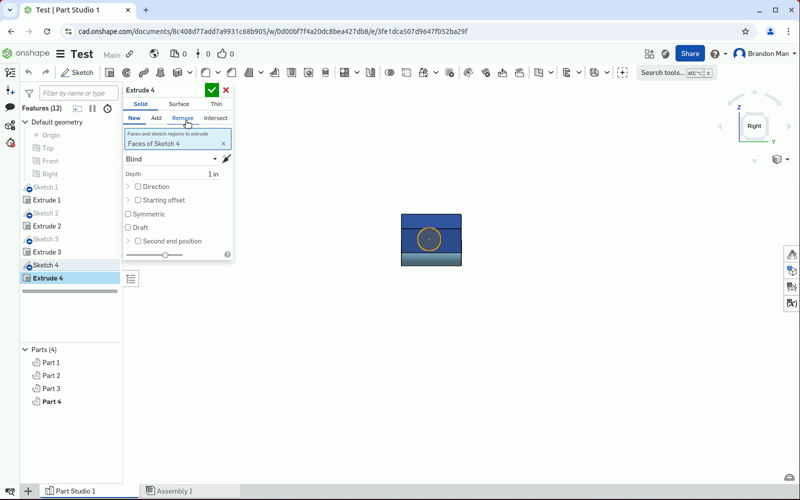
click(186, 120)
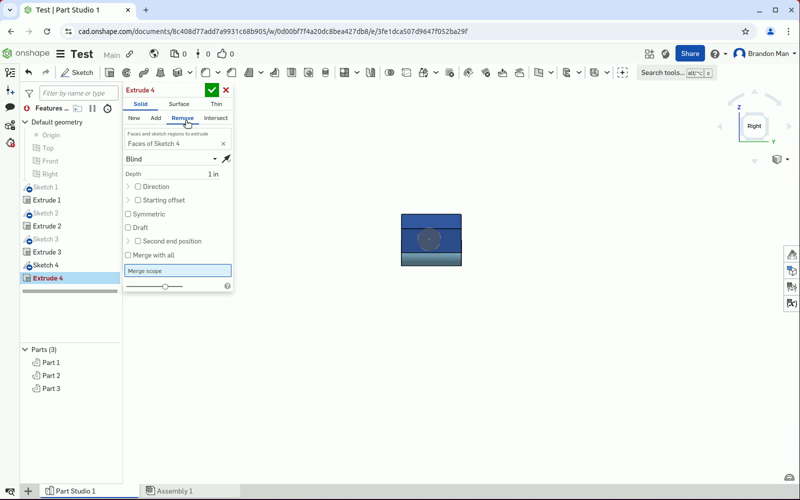
key(tab, 4)
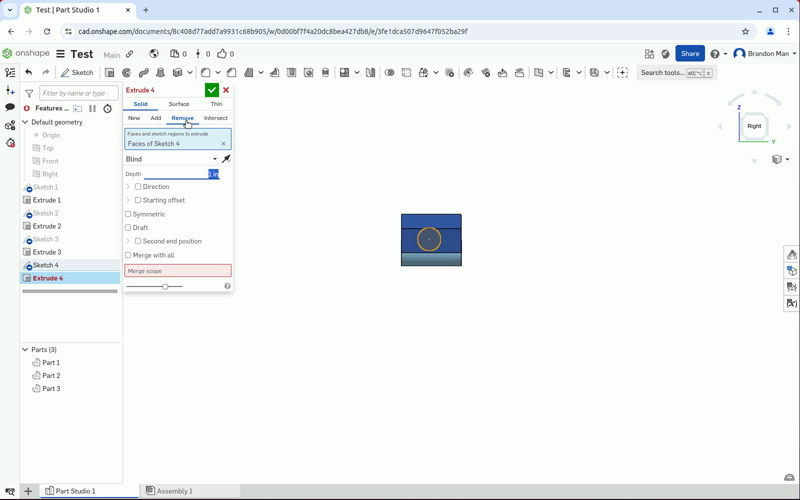
text(50.55)
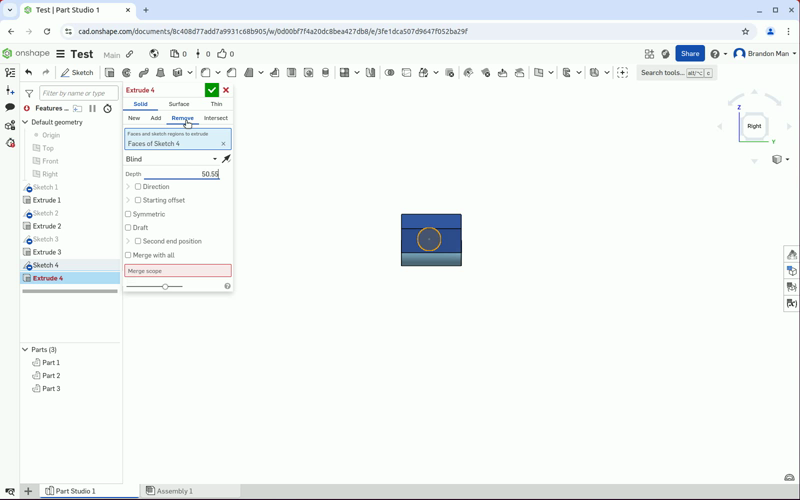
key(tab, 3)
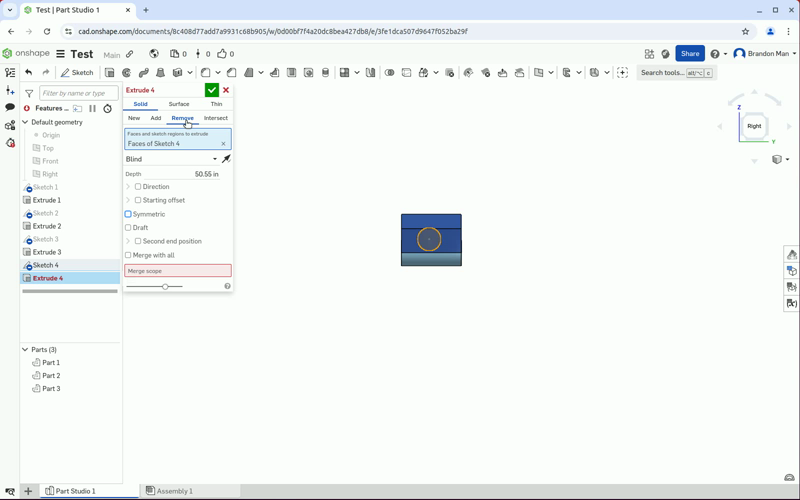
key(space)
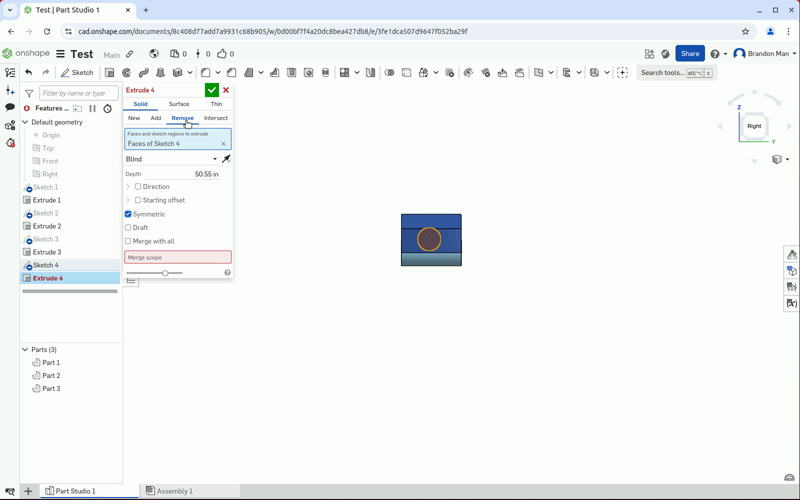
key(tab, 2)
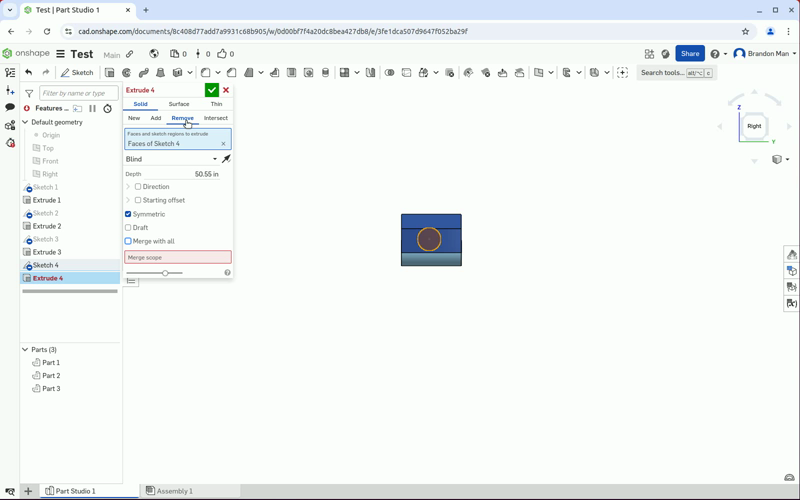
key(space)
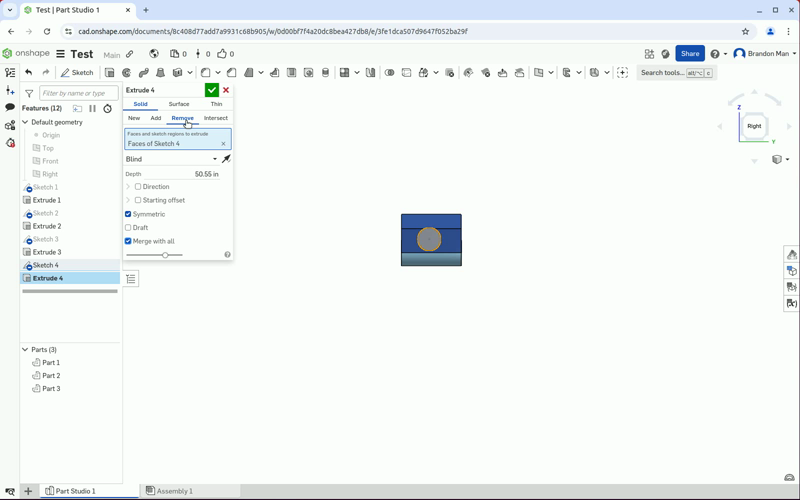
key(enter)
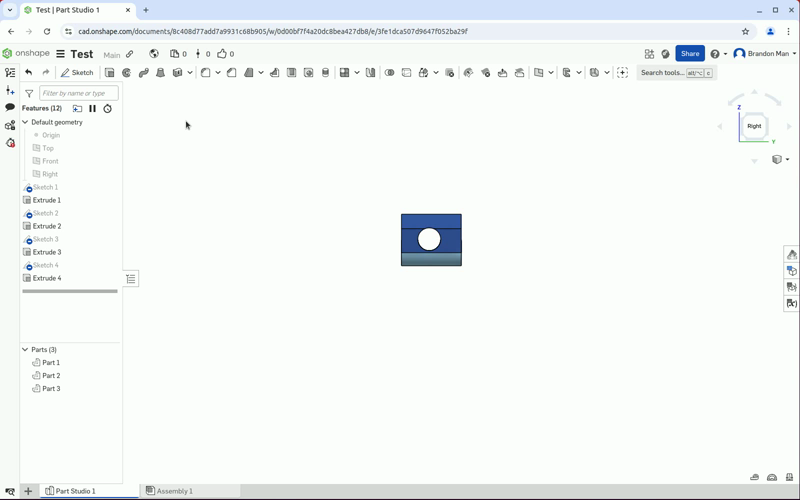
key(shift+h)
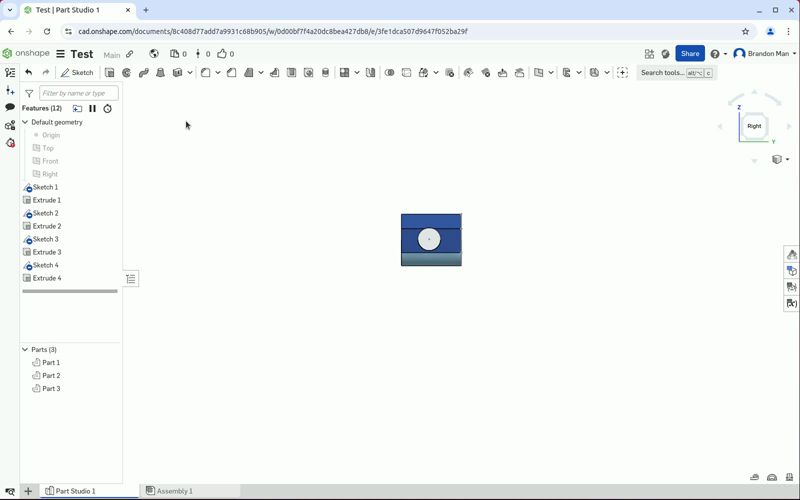
key(shift+h)
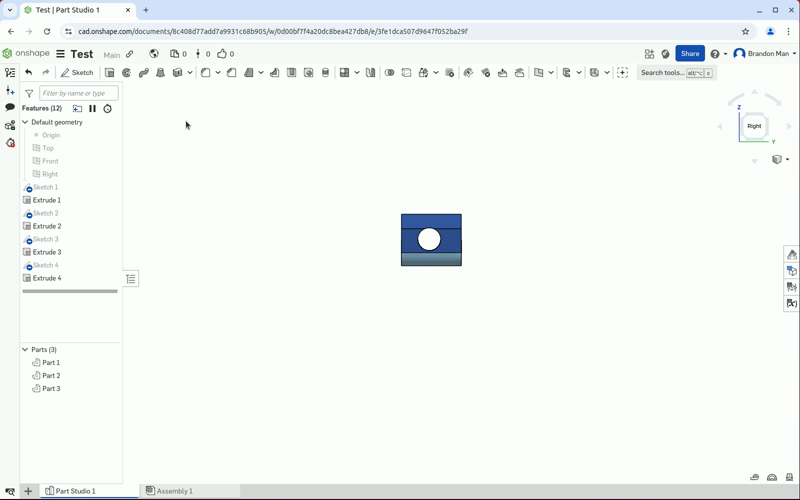
mouse_move(73, 189)
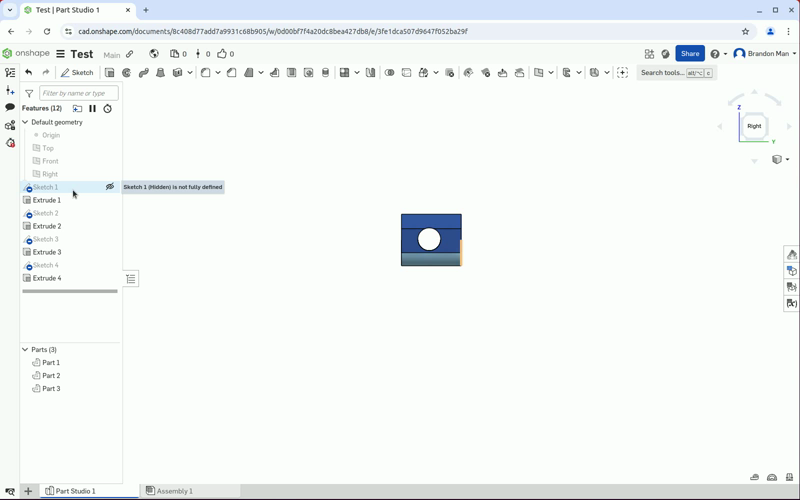
click(73, 189)
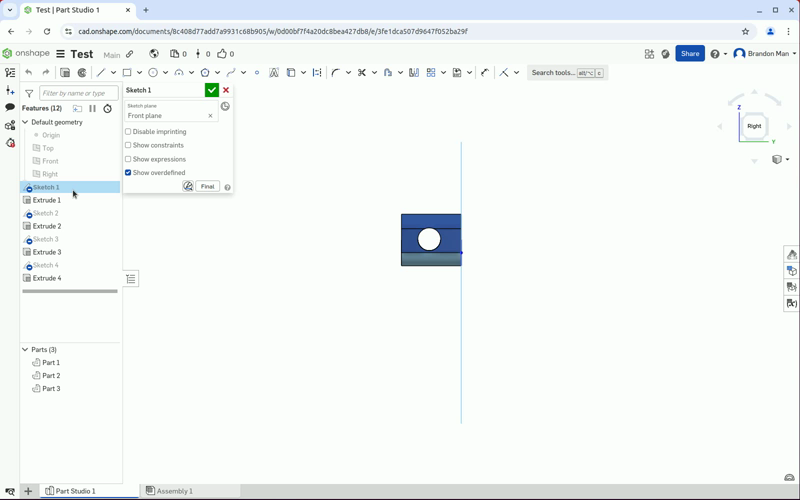
mouse_move(229, 92)
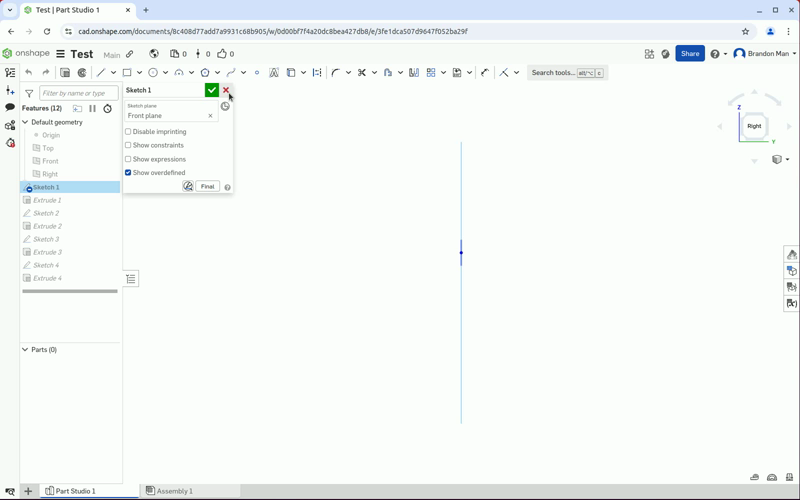
click(229, 92)
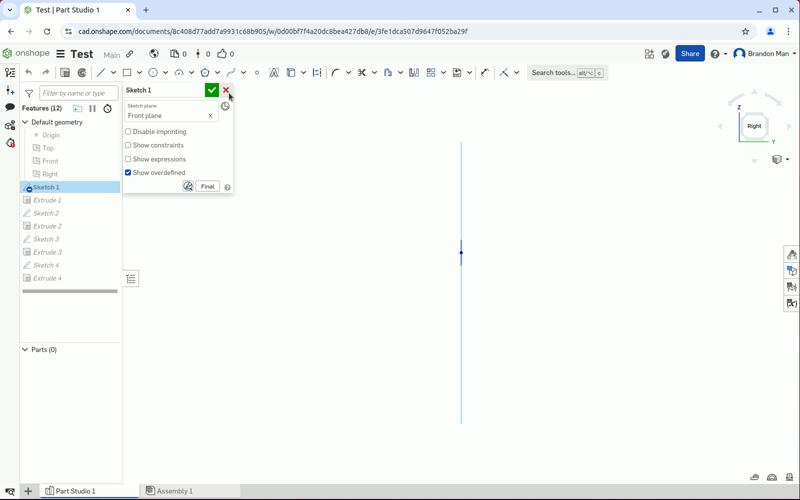
key(shift+s)
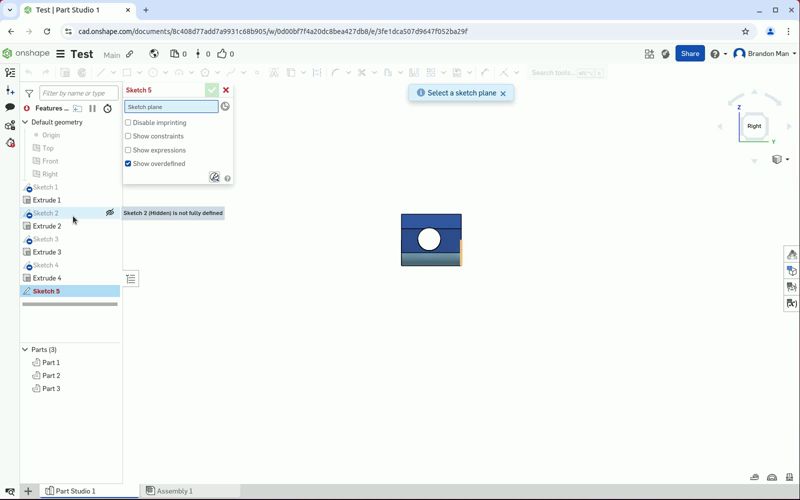
scroll(3)
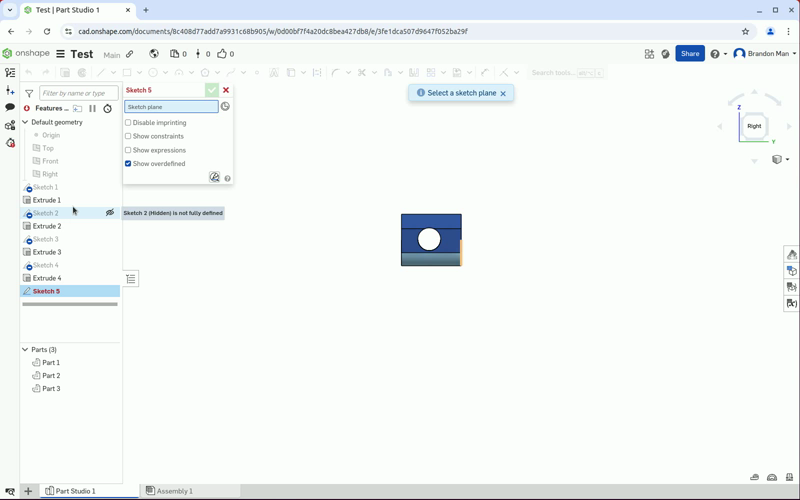
mouse_move(73, 176)
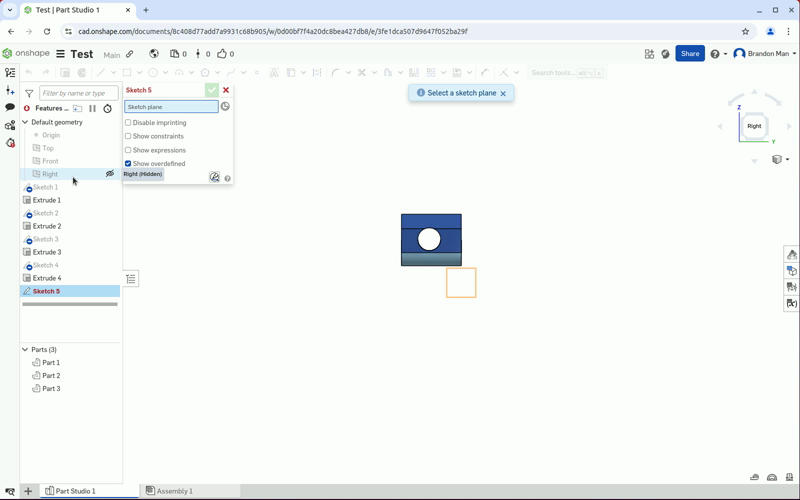
click(73, 176)
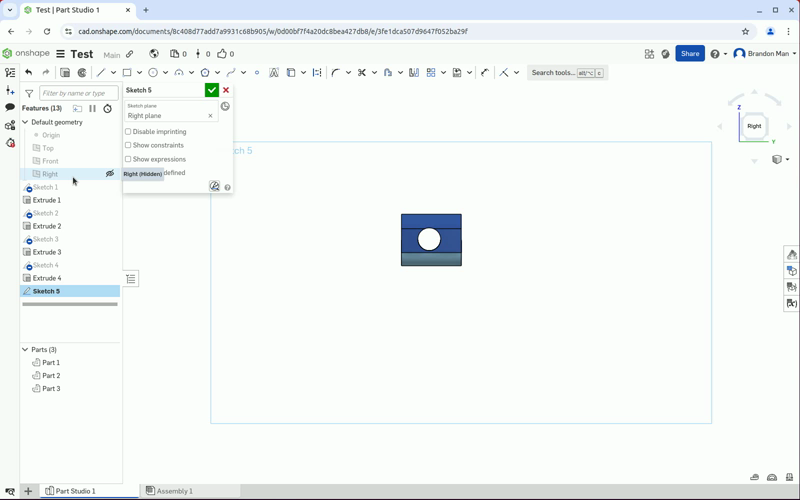
mouse_move(73, 352)
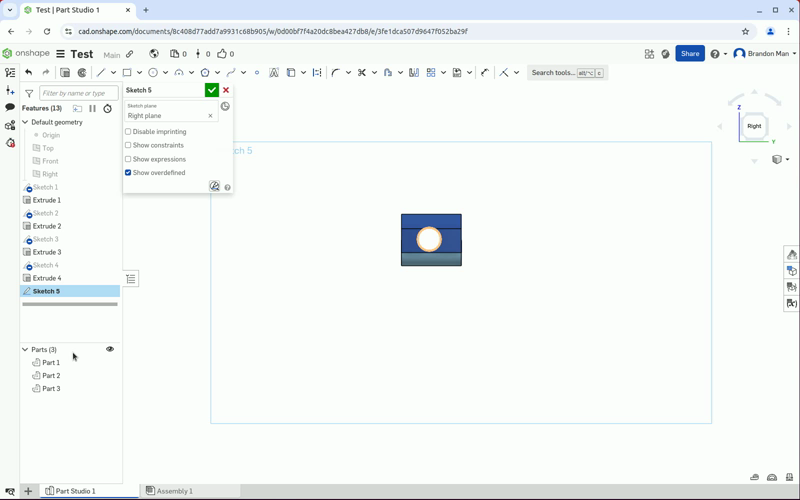
key(y)
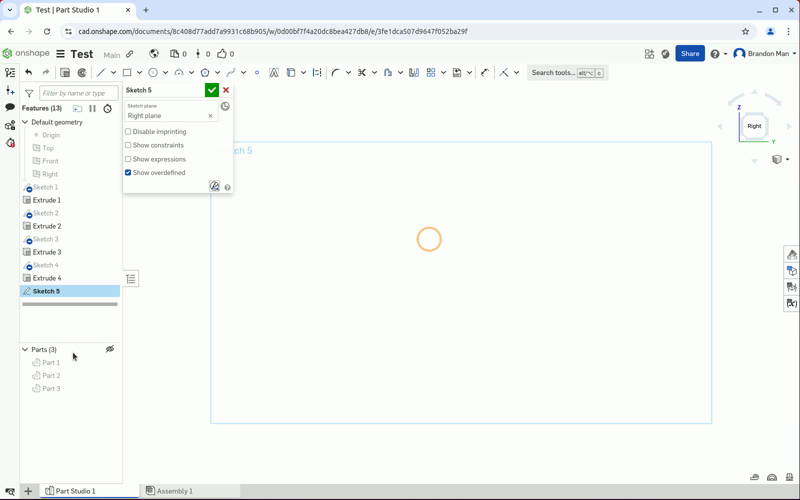
key(l)
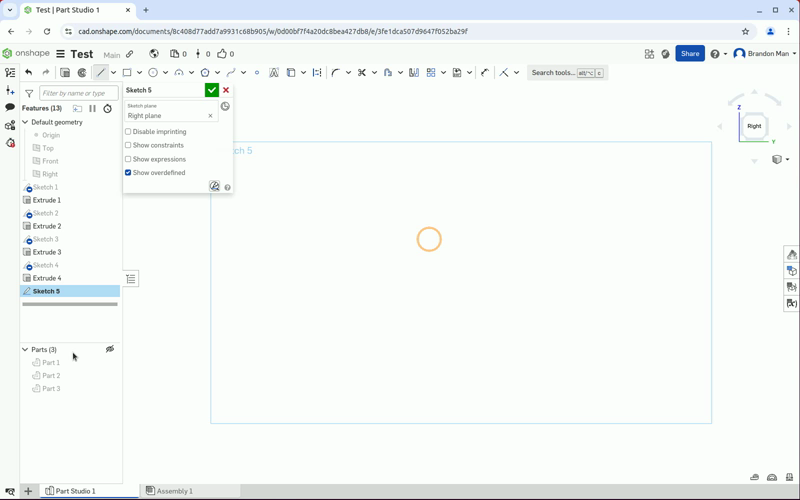
key_down(shift)
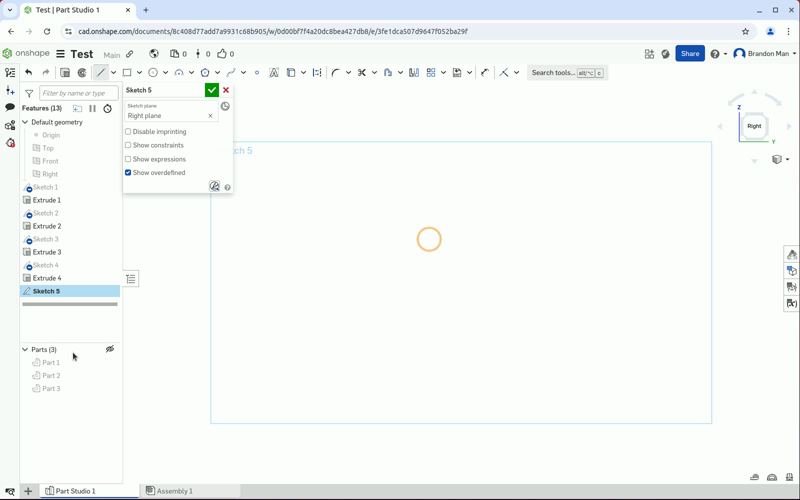
mouse_move(403, 250)
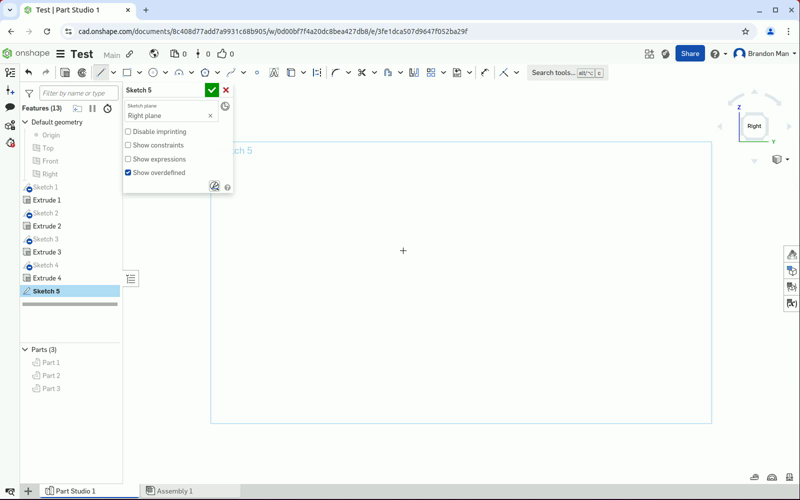
click(403, 250)
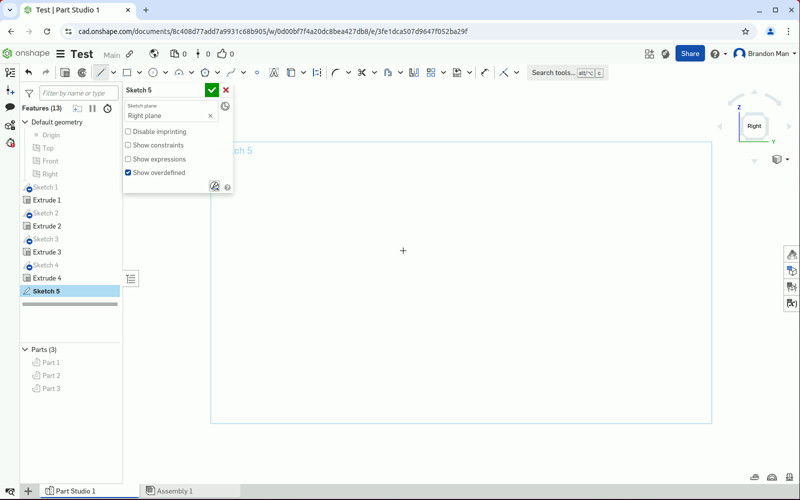
key_up(shift)
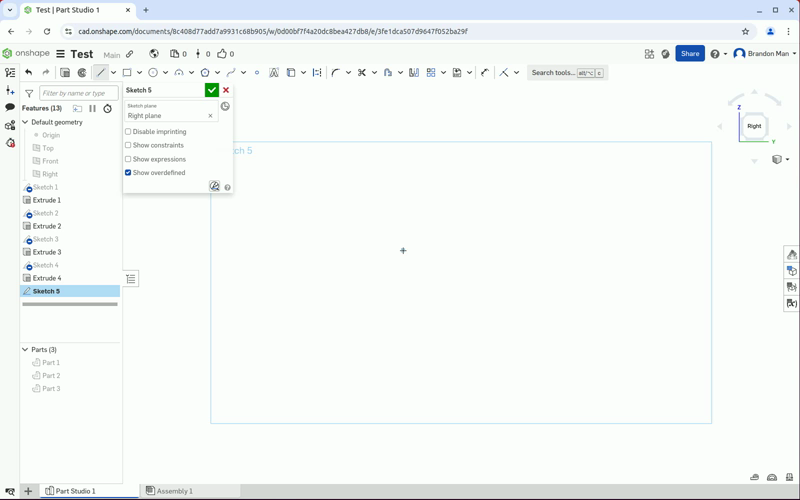
key_down(shift)
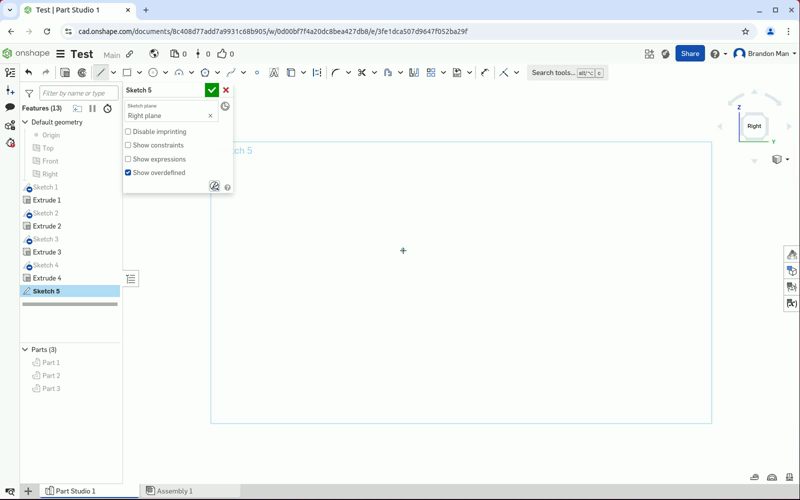
mouse_move(433, 250)
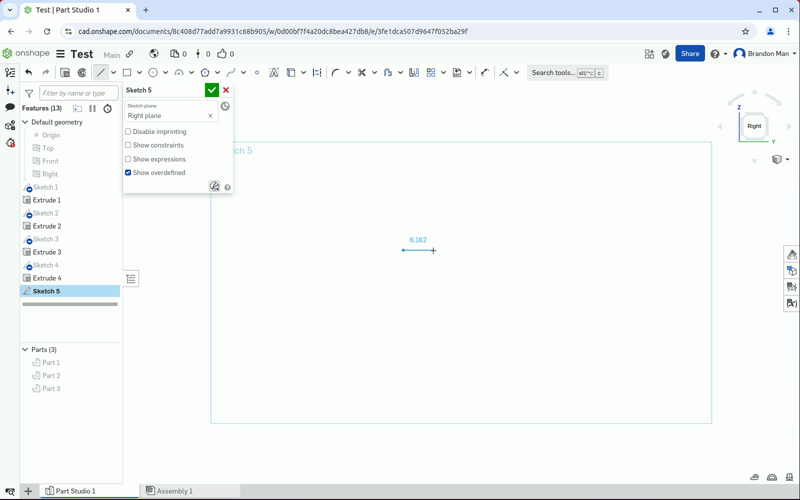
mouse_move(408, 250)
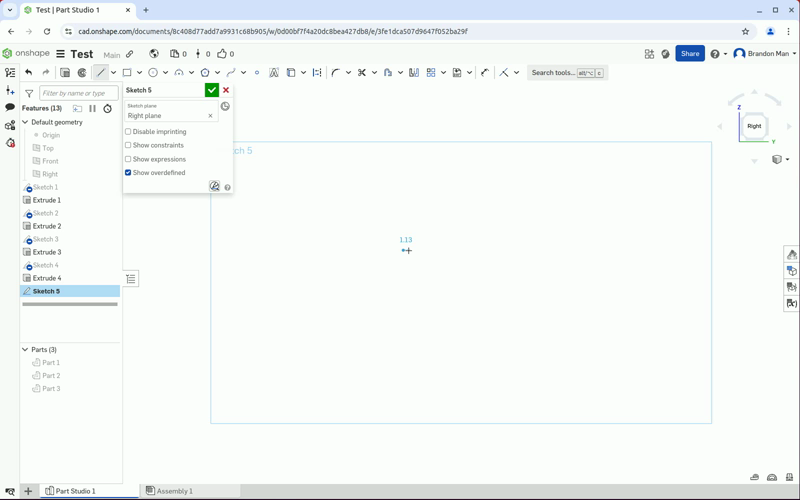
scroll(6)
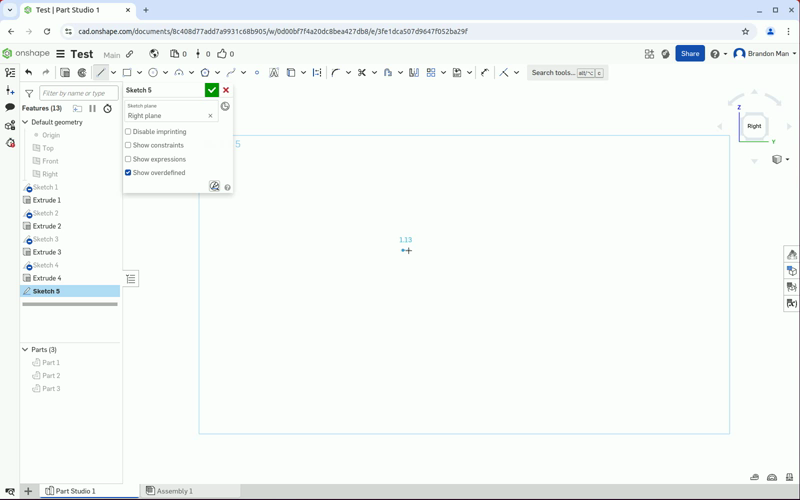
scroll(6)
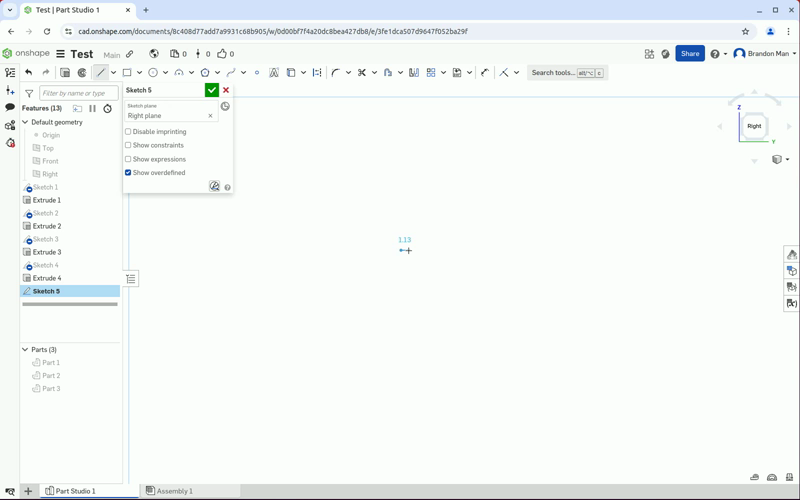
scroll(6)
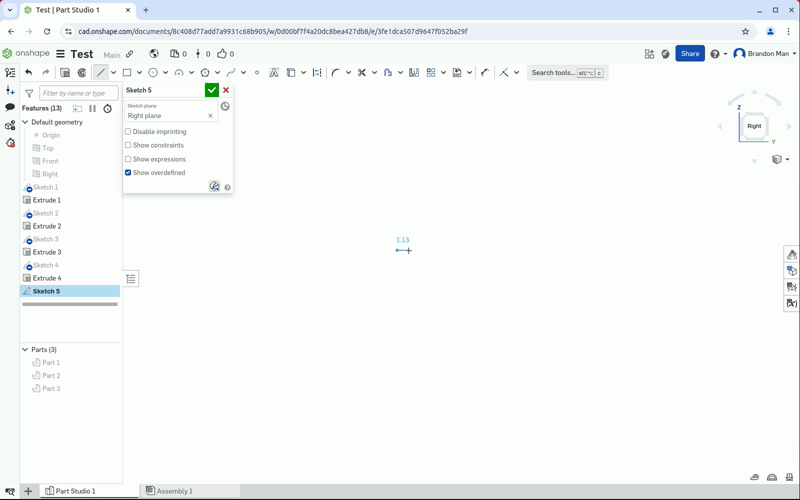
scroll(6)
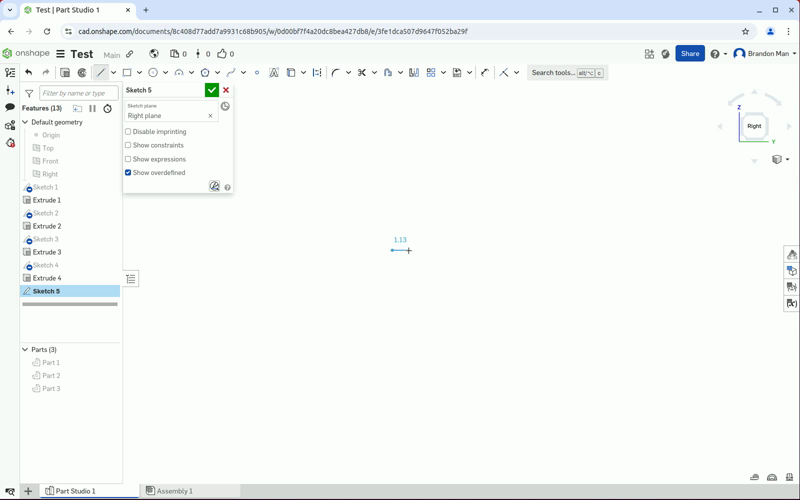
scroll(6)
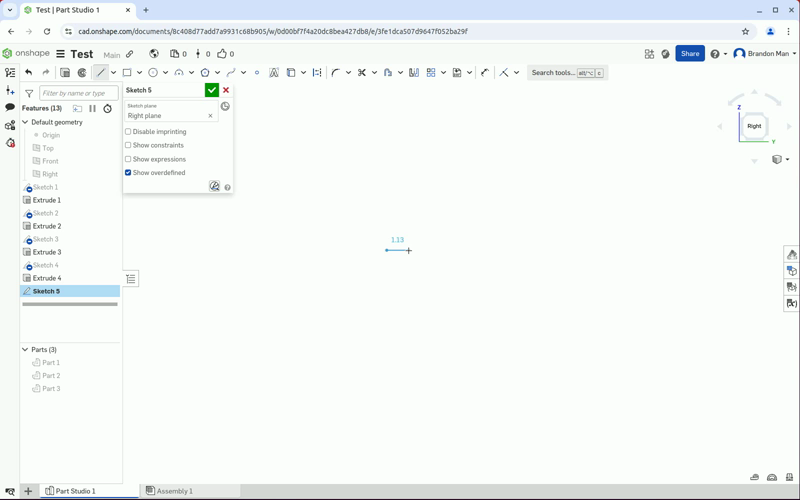
scroll(6)
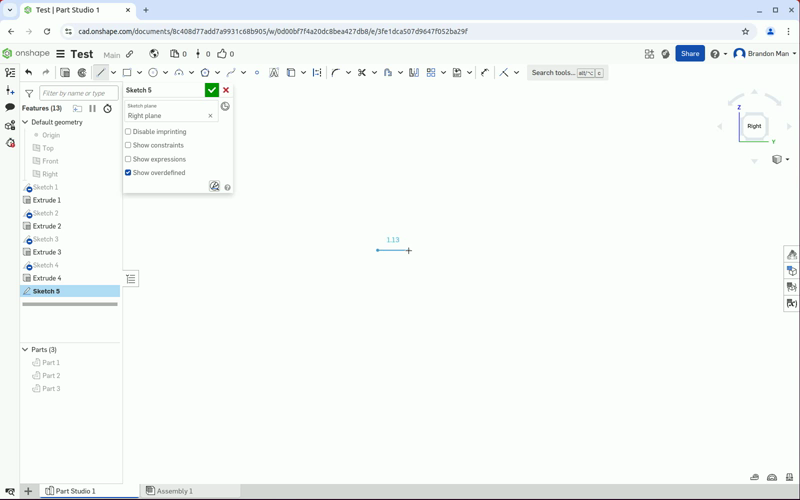
scroll(6)
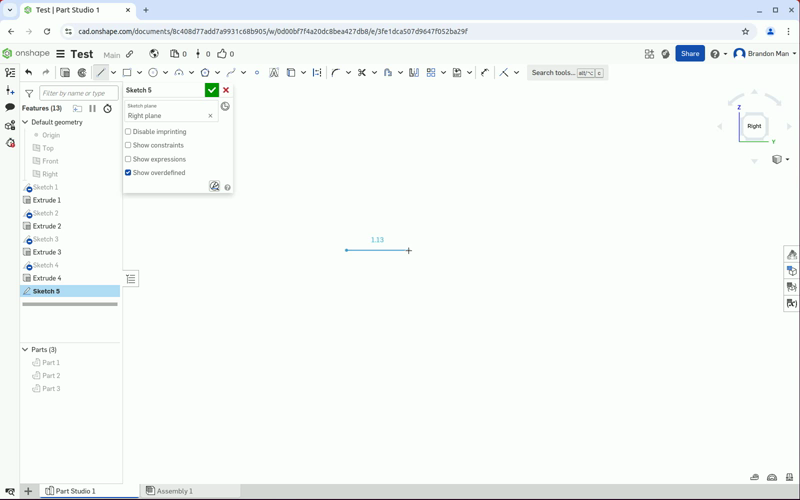
click(408, 250)
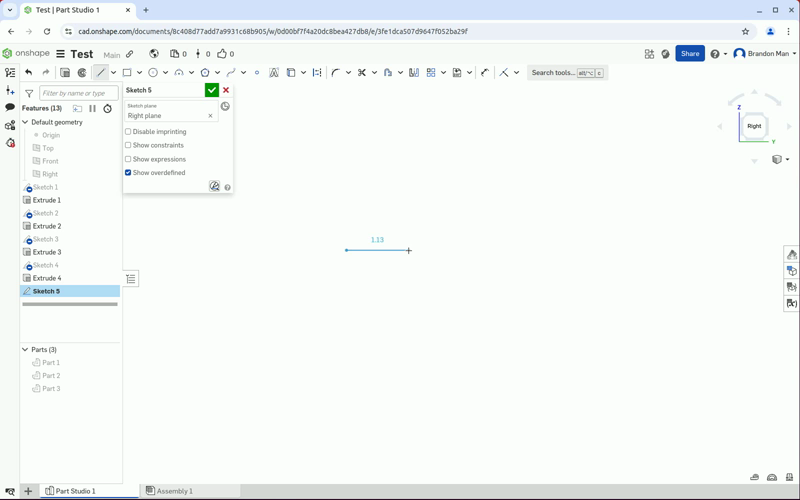
scroll(-6)
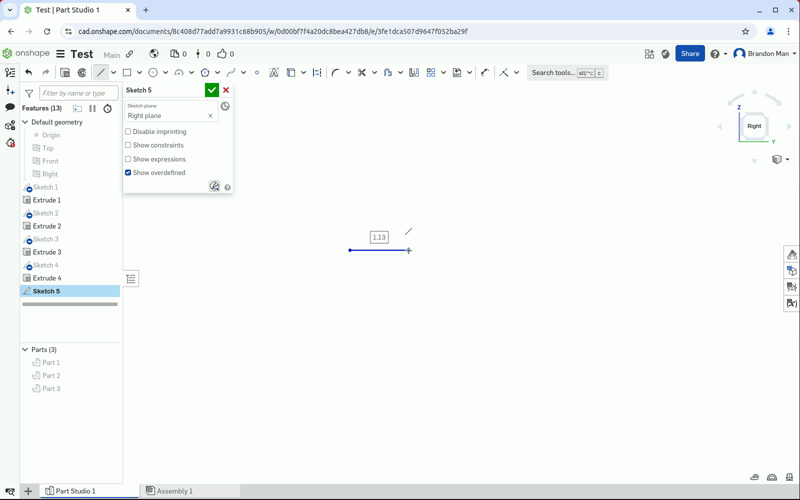
scroll(-6)
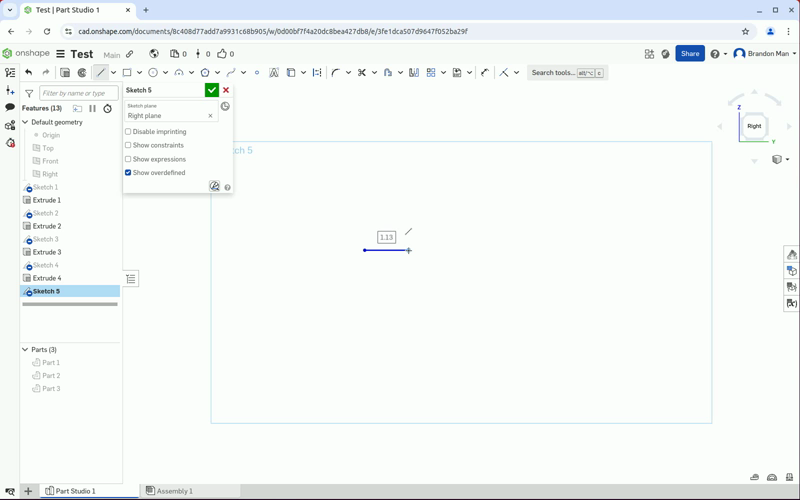
scroll(-6)
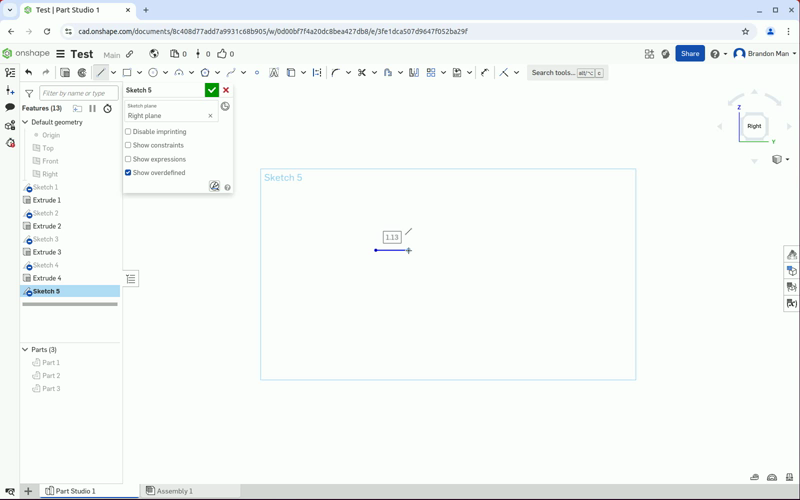
scroll(-6)
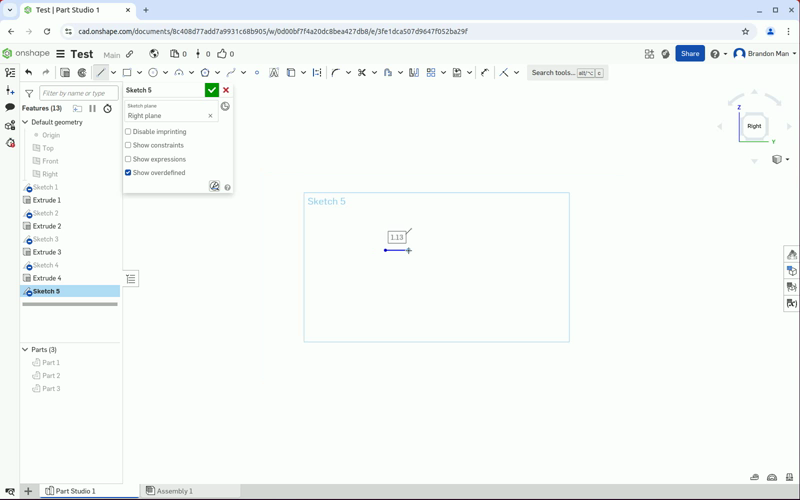
scroll(-6)
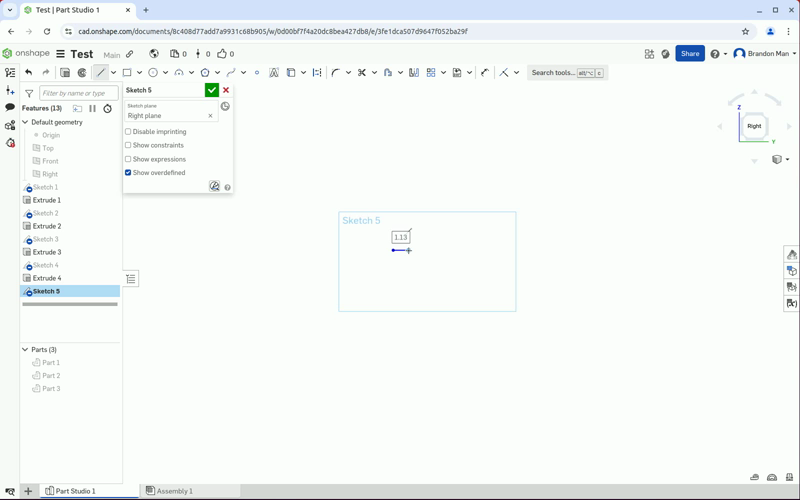
scroll(-6)
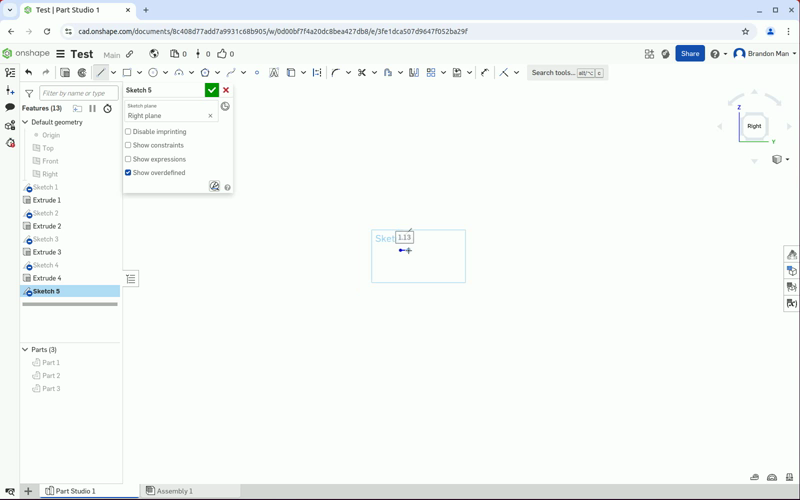
scroll(-6)
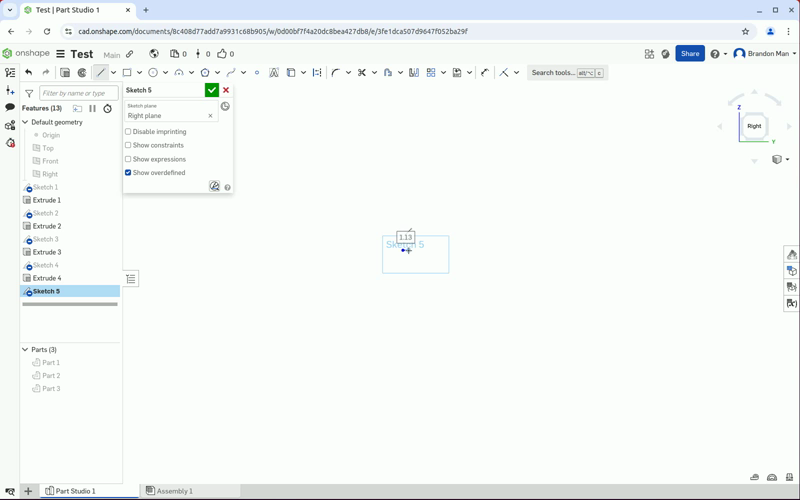
key_up(shift)
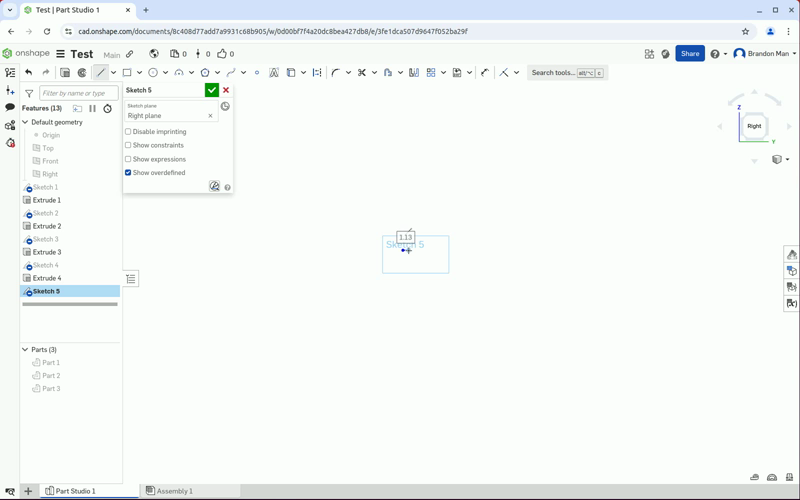
key_down(shift)
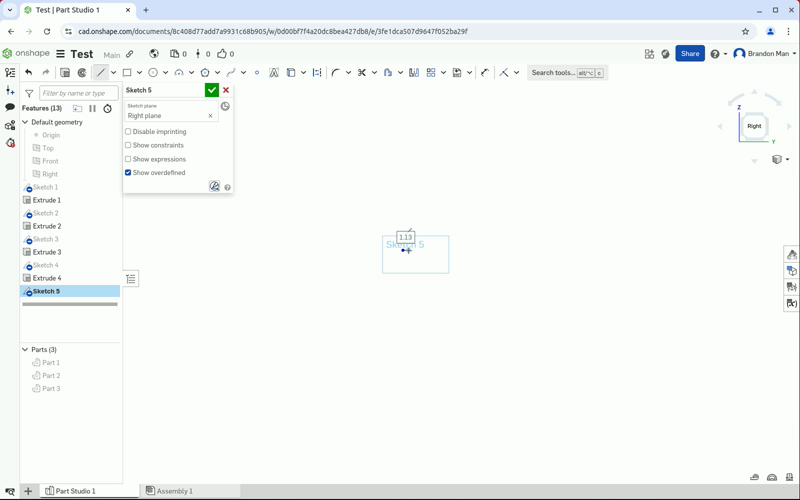
mouse_move(438, 250)
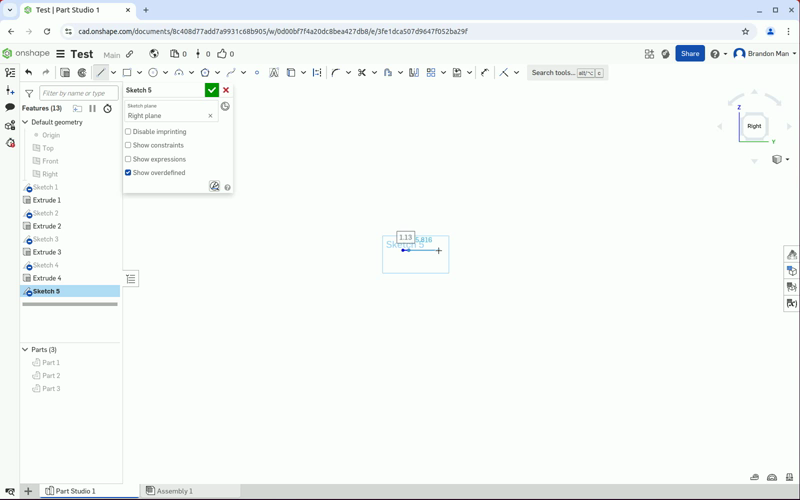
mouse_move(461, 250)
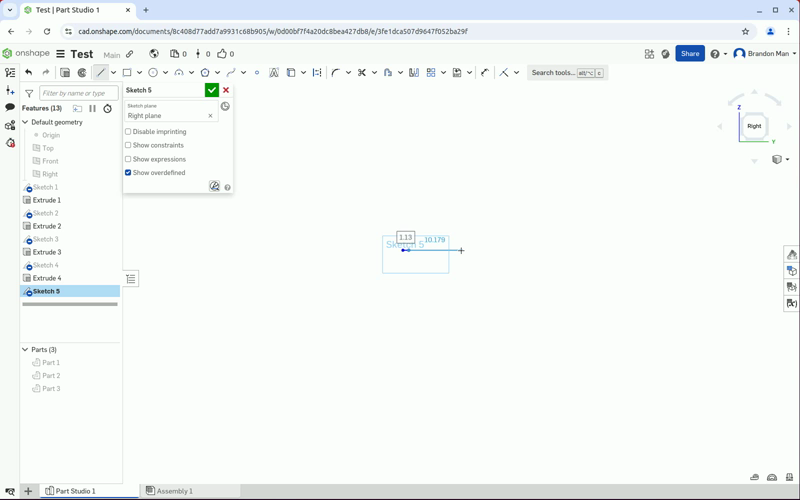
click(461, 250)
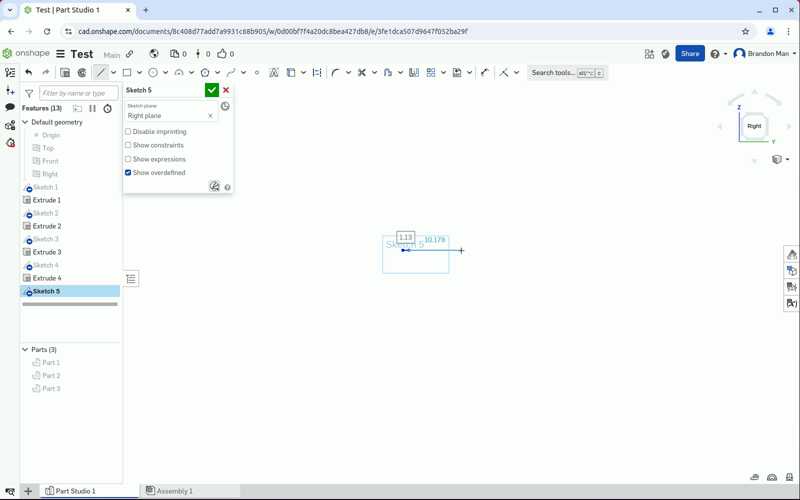
key_up(shift)
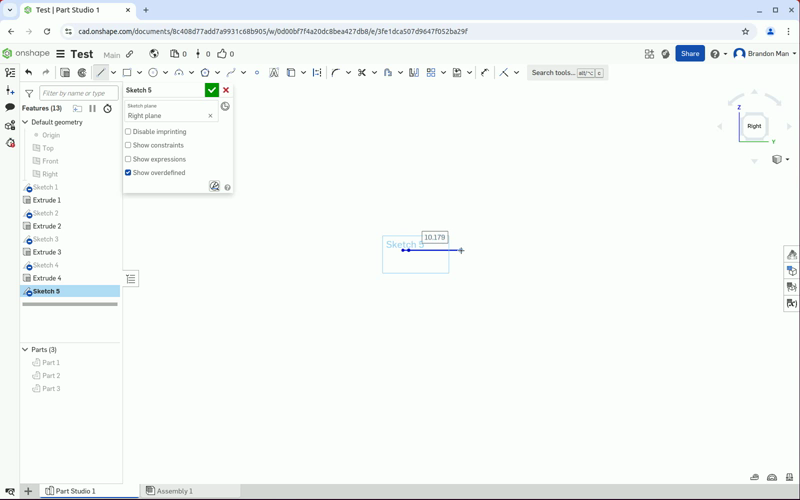
key_down(shift)
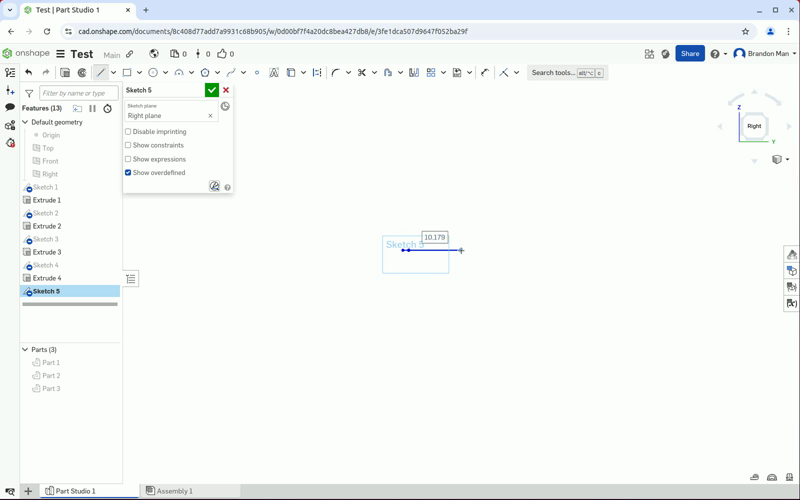
mouse_move(491, 250)
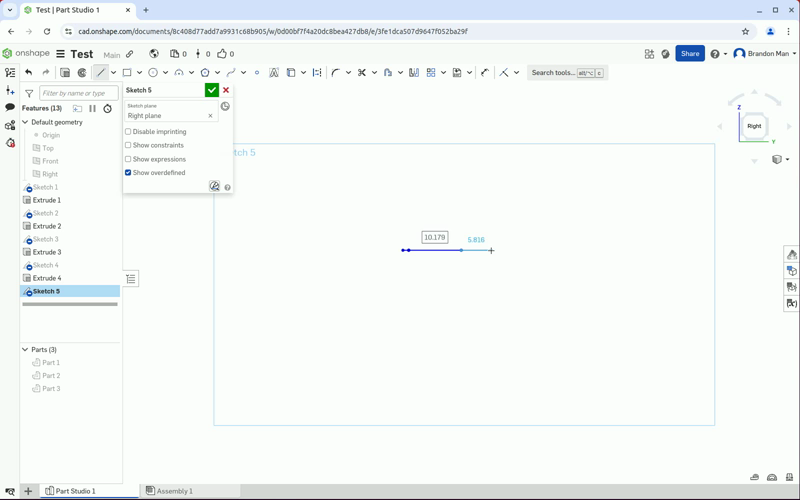
mouse_move(461, 226)
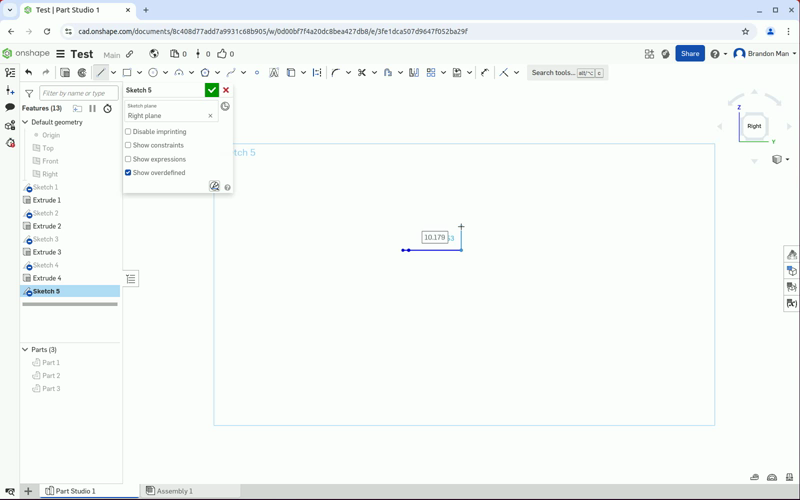
click(461, 226)
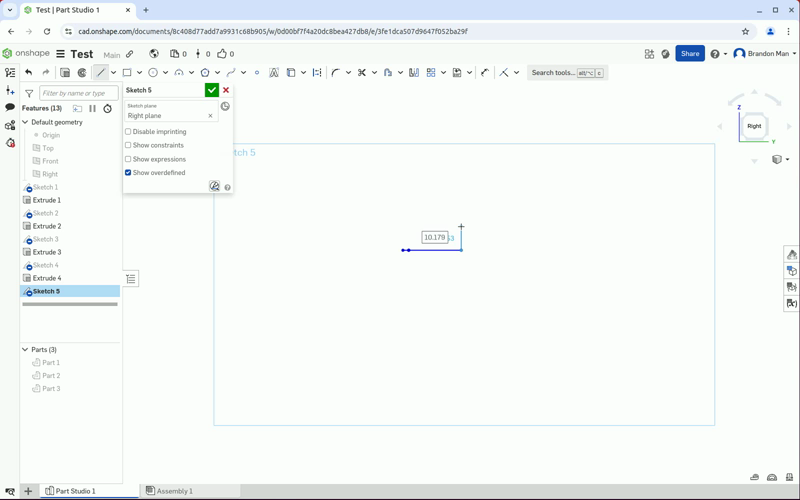
key_up(shift)
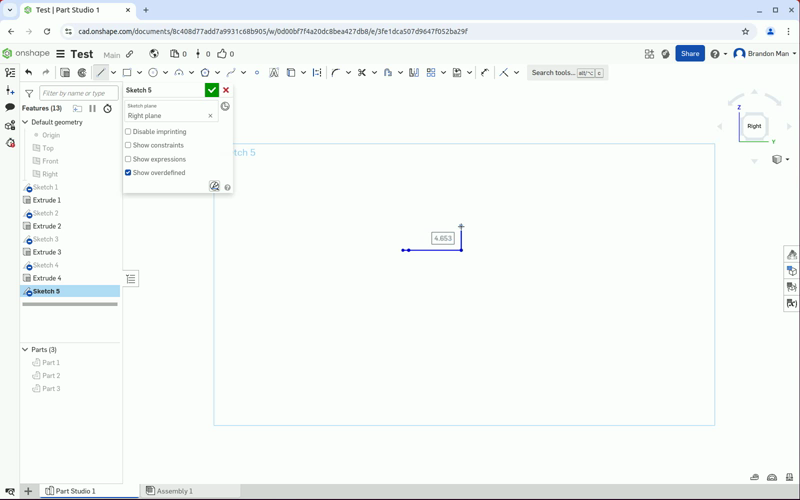
key_down(shift)
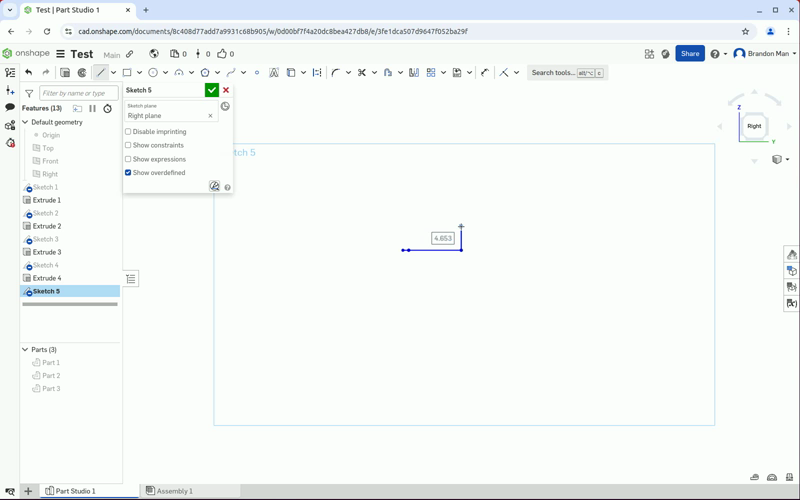
mouse_move(491, 226)
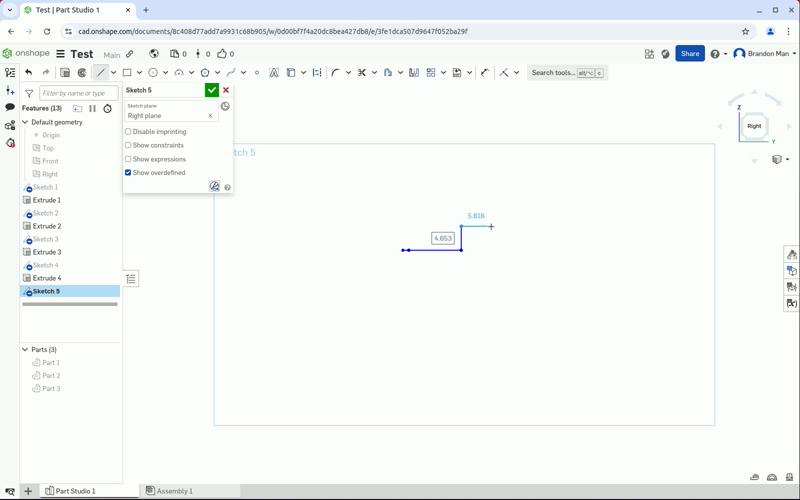
mouse_move(403, 226)
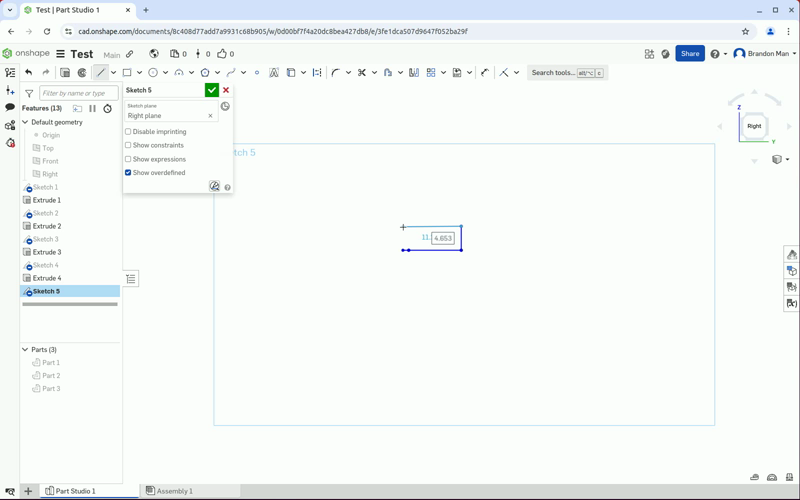
click(403, 226)
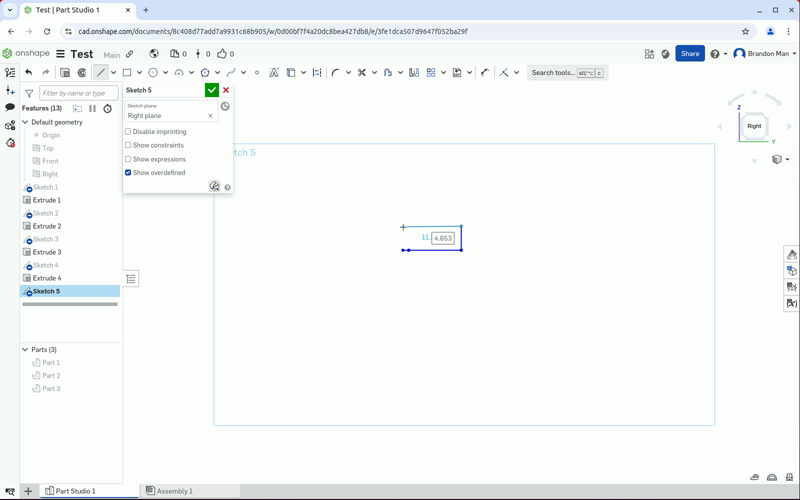
key_up(shift)
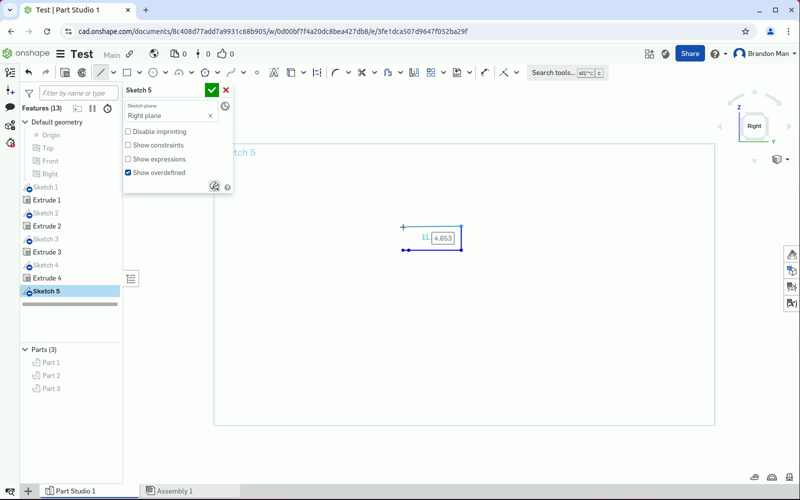
mouse_move(433, 226)
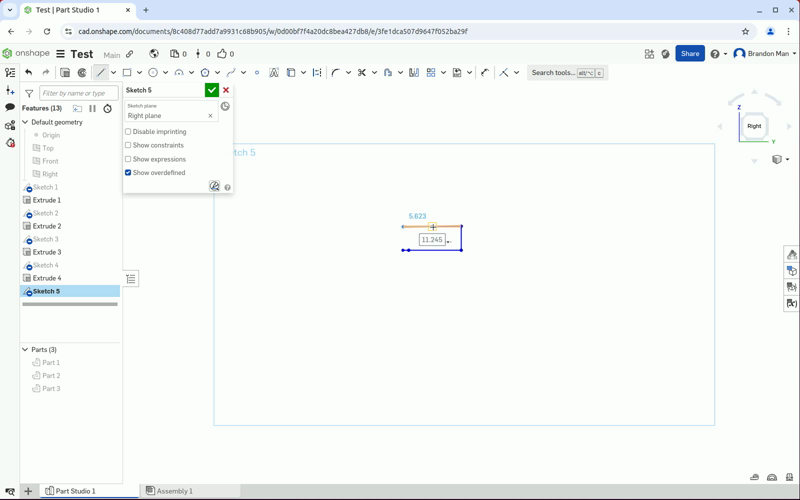
key_down(shift)
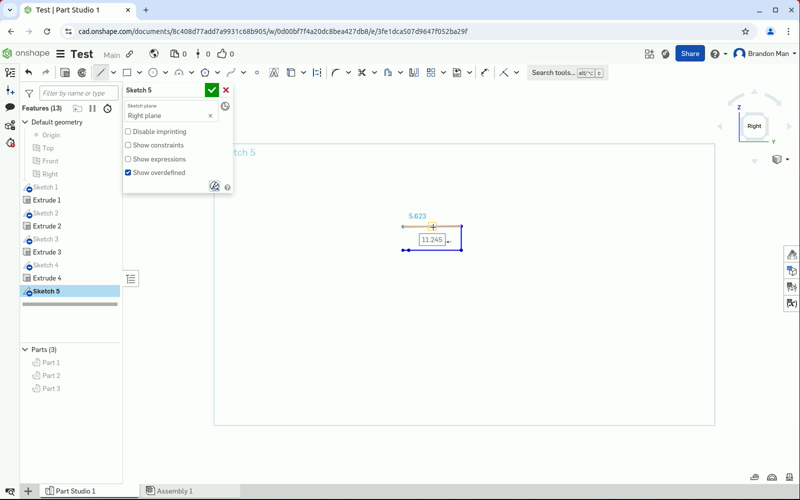
mouse_move(403, 250)
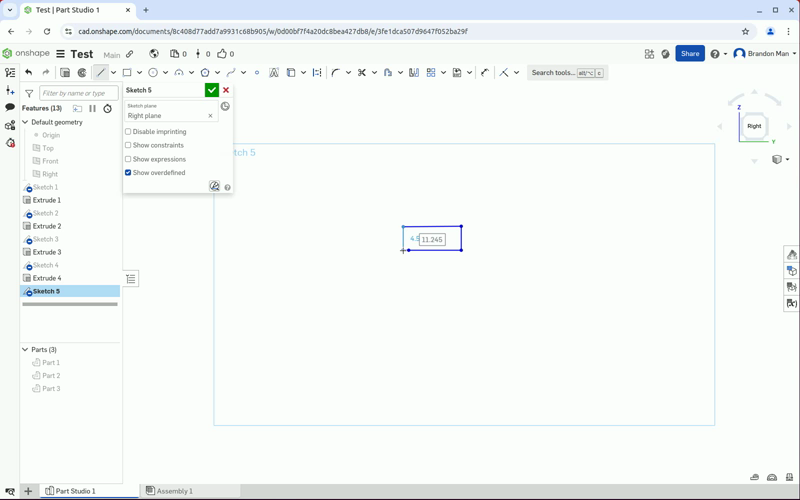
key_up(shift)
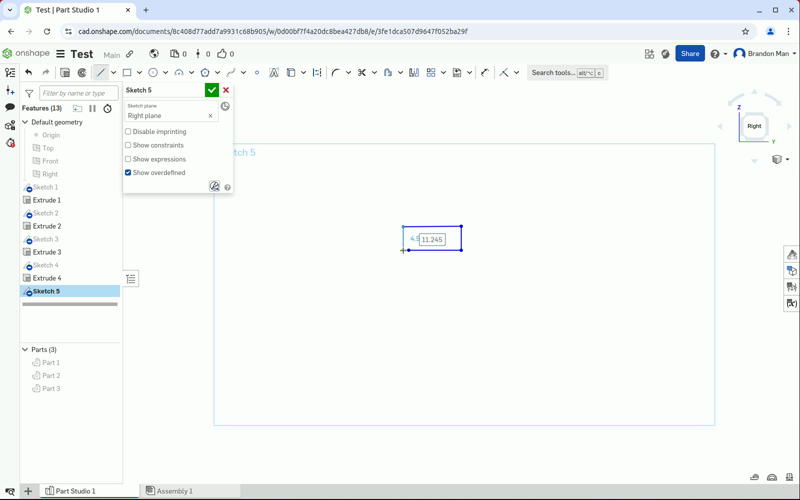
click(403, 250)
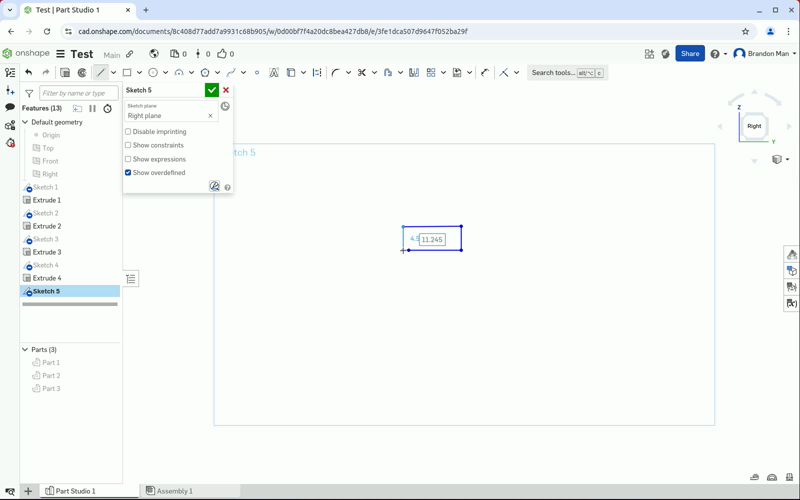
key(esc)
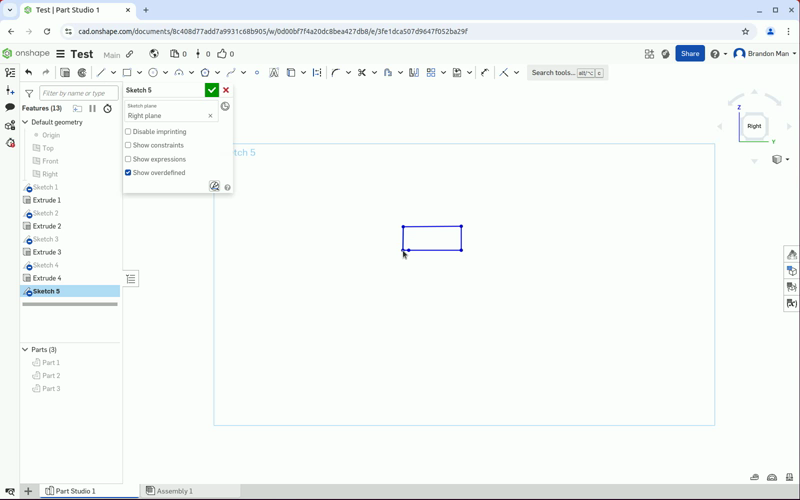
mouse_move(421, 248)
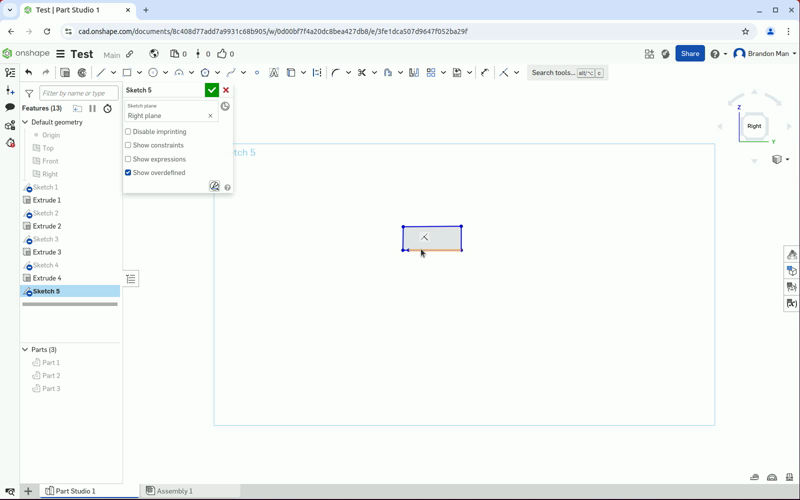
scroll(6)
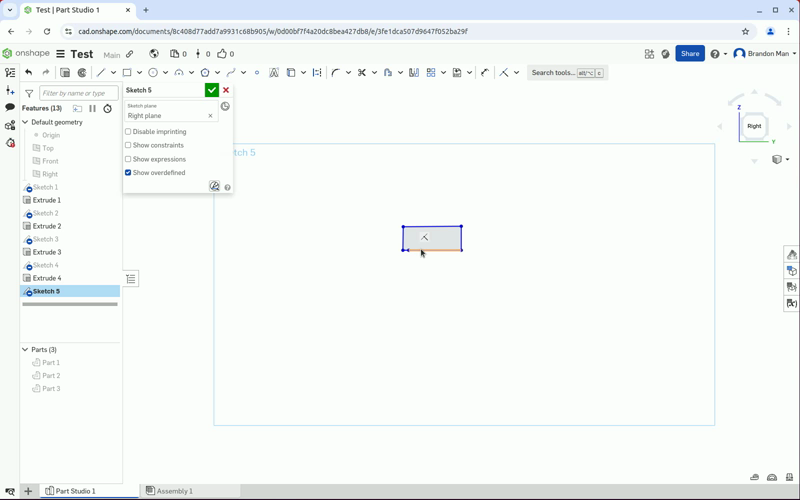
scroll(6)
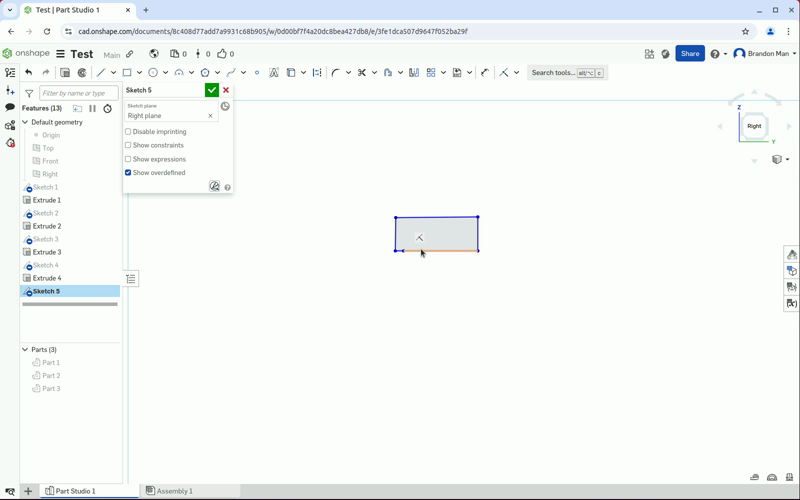
scroll(6)
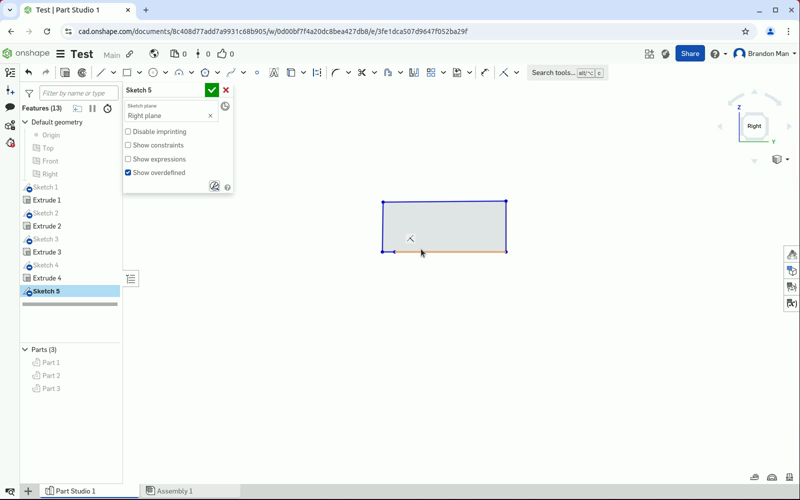
scroll(6)
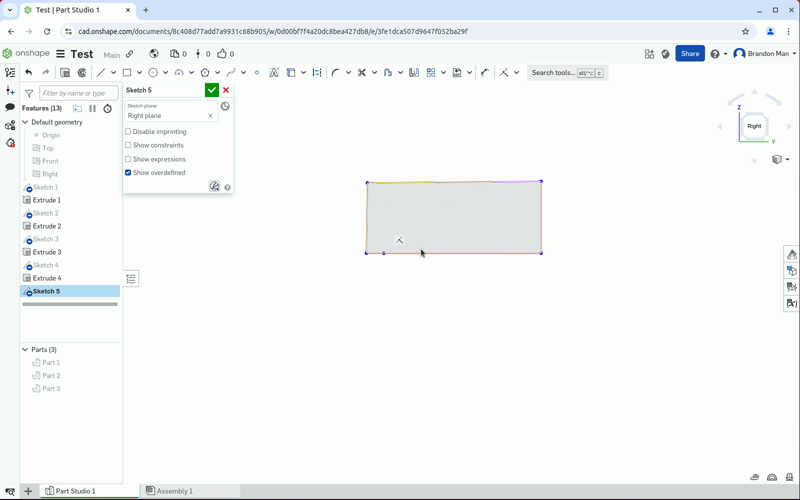
scroll(6)
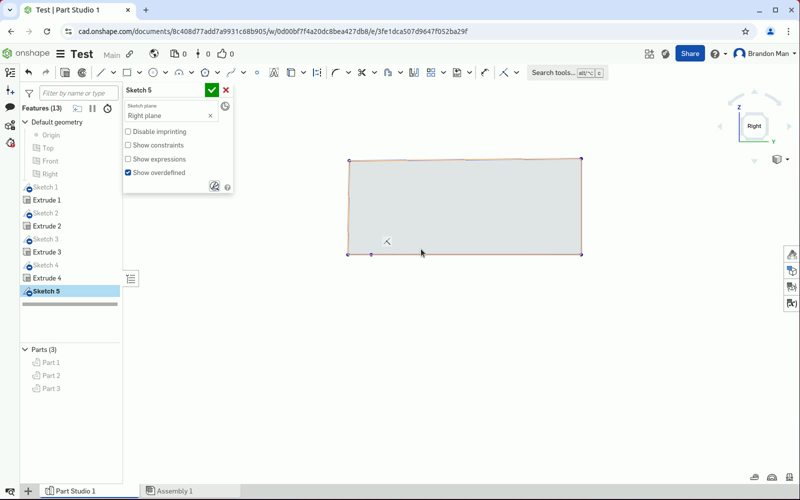
scroll(6)
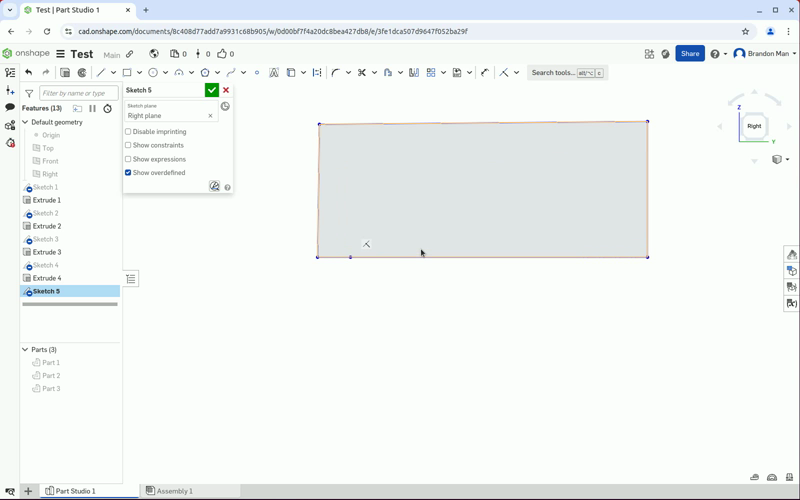
scroll(6)
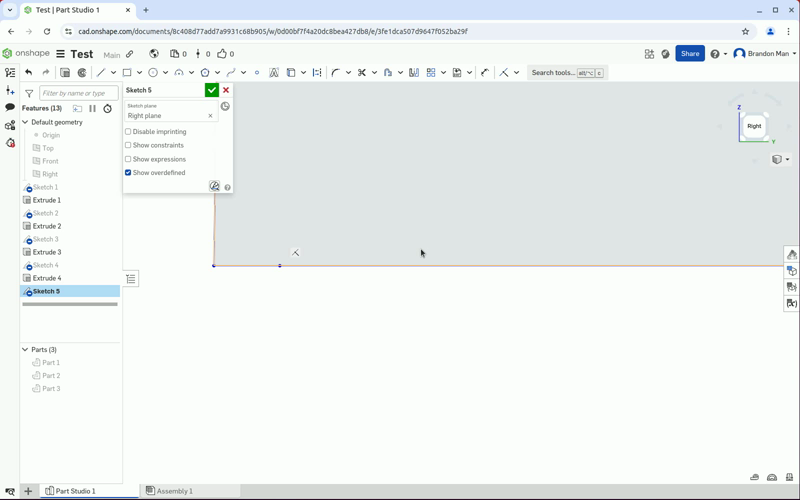
click(421, 248)
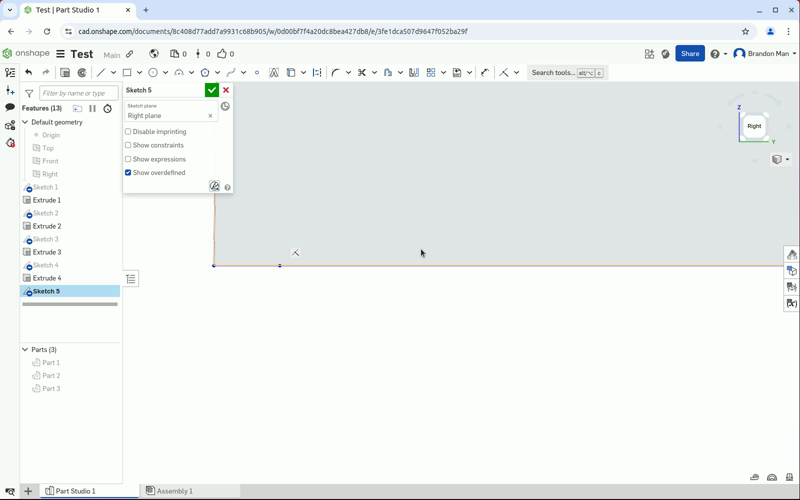
scroll(-6)
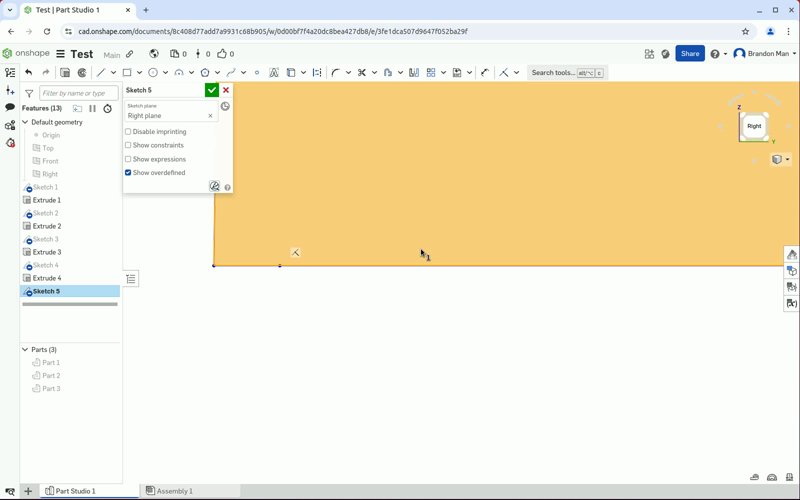
scroll(-6)
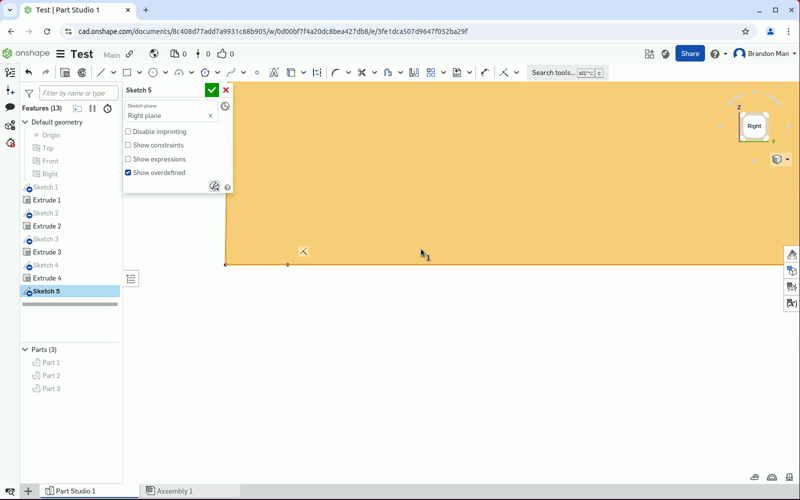
scroll(-6)
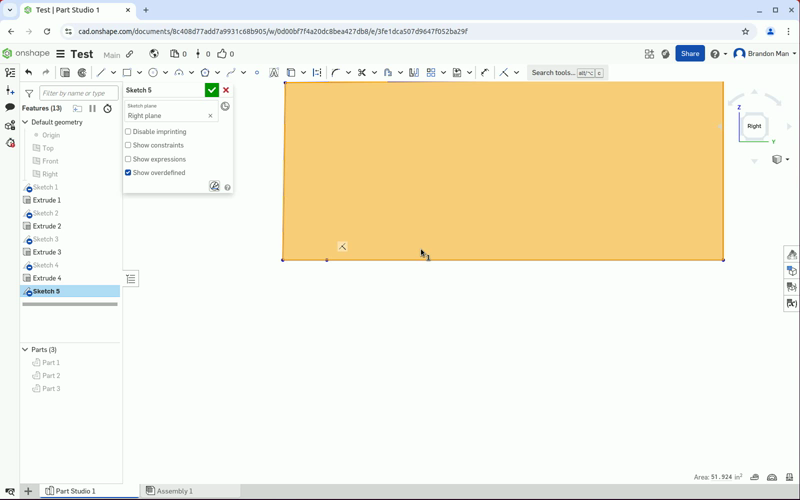
scroll(-6)
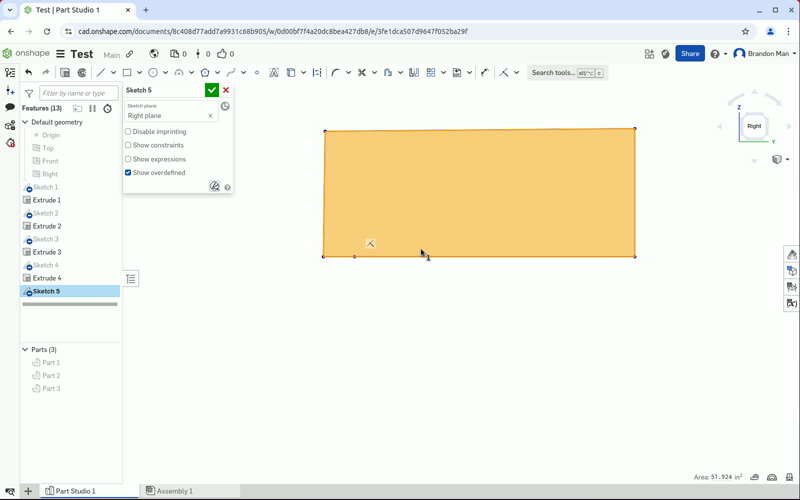
scroll(-6)
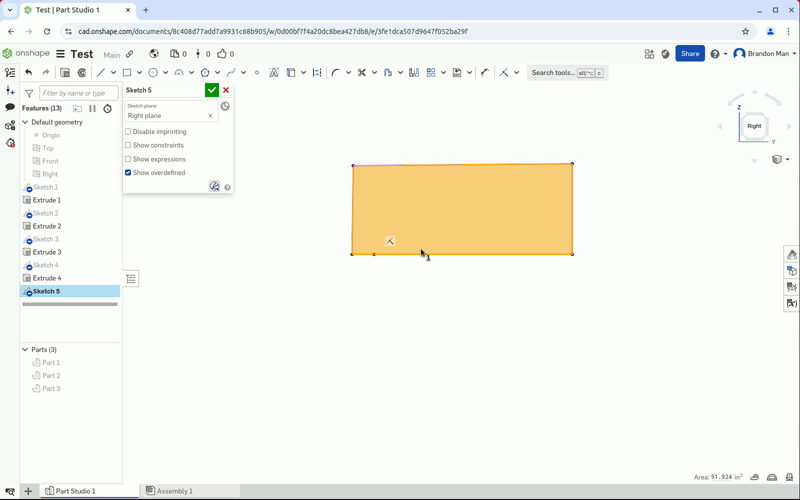
scroll(-6)
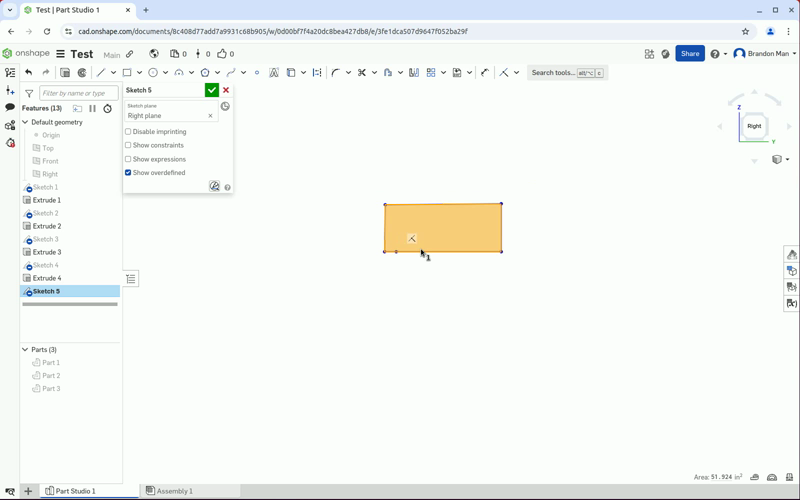
scroll(-6)
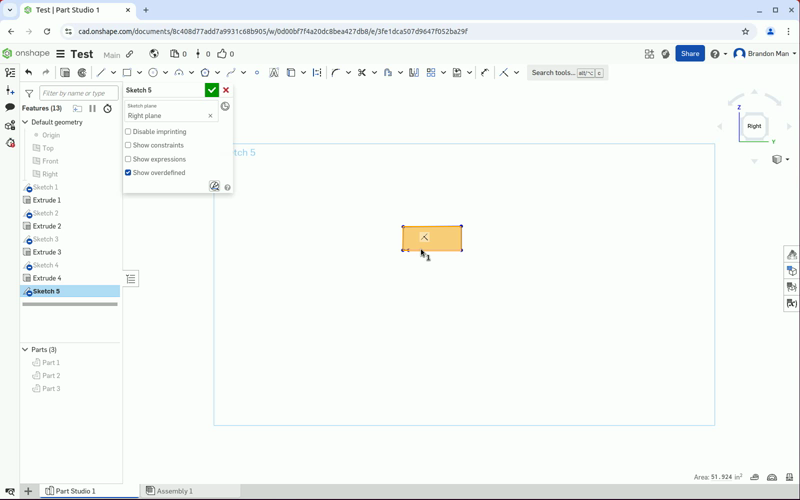
mouse_move(73, 352)
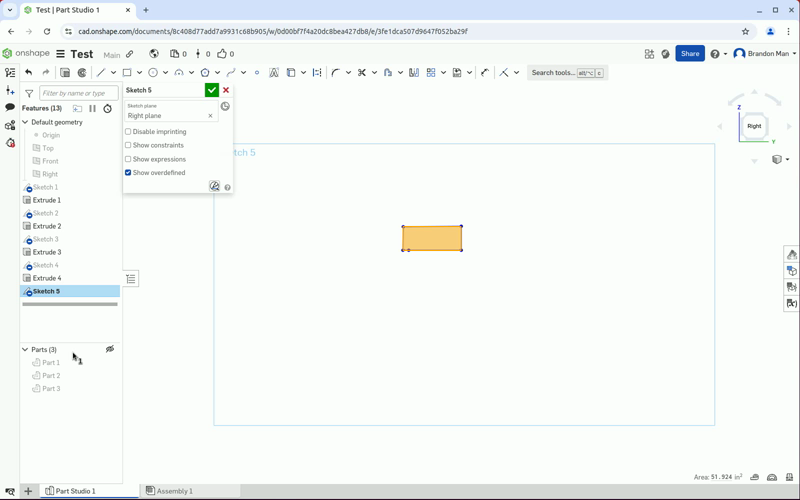
key(shift+y)
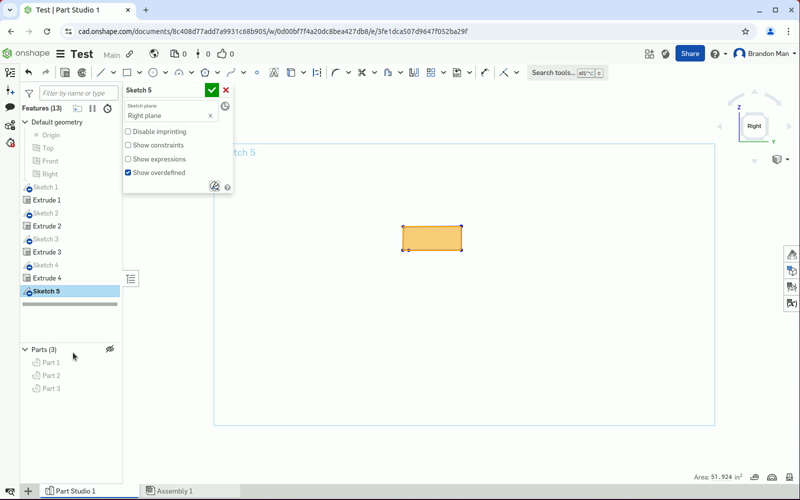
key(shift+e)
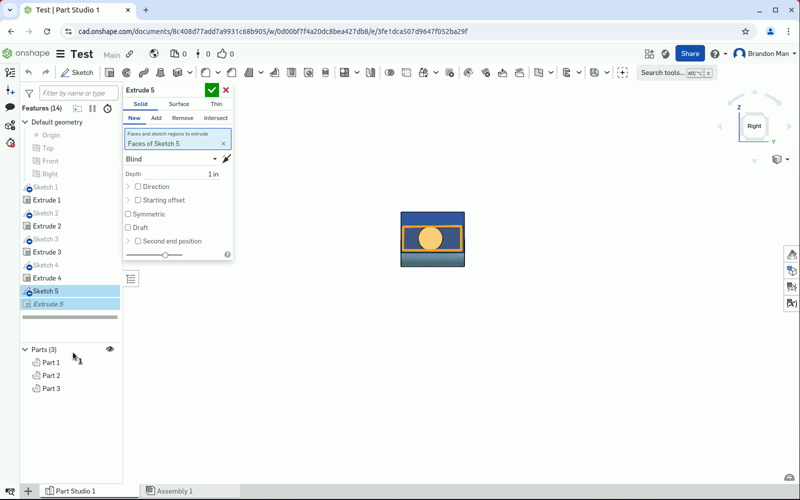
mouse_move(143, 106)
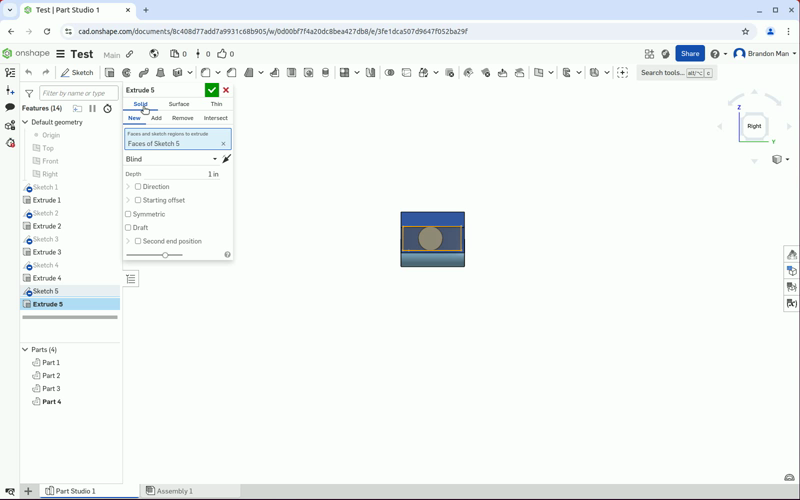
click(143, 106)
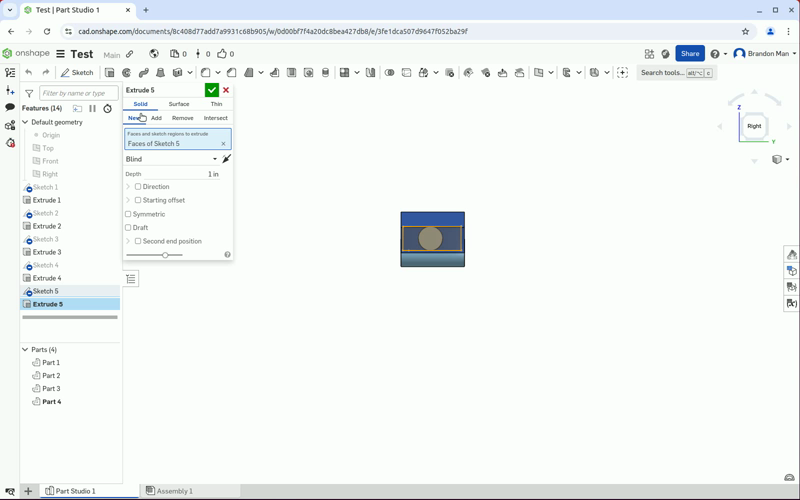
mouse_move(137, 120)
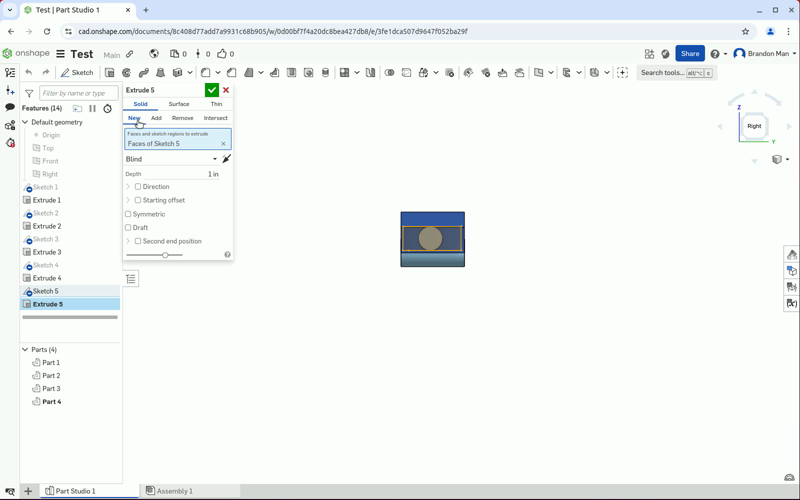
click(137, 120)
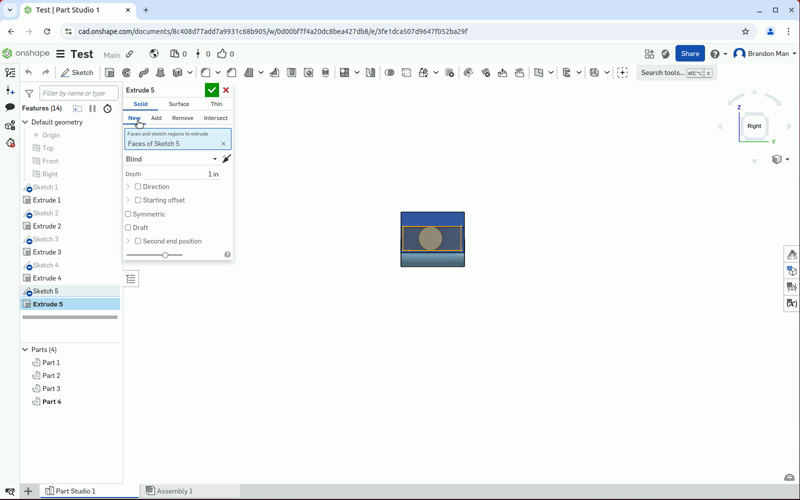
key(tab, 4)
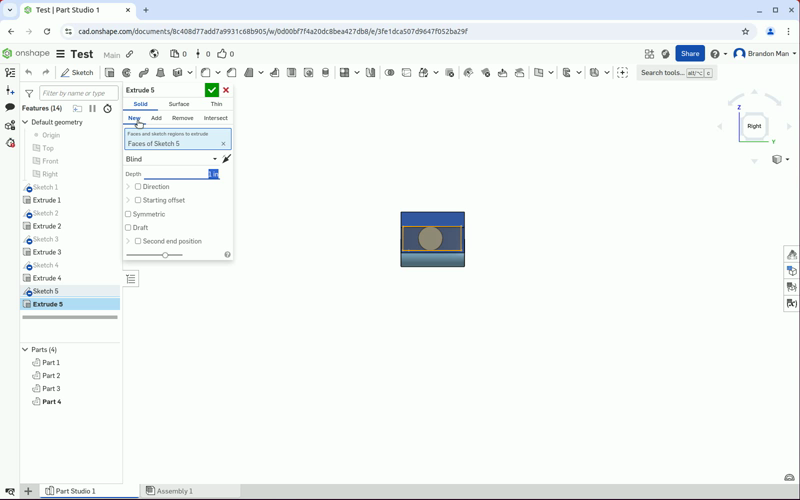
text(10.351)
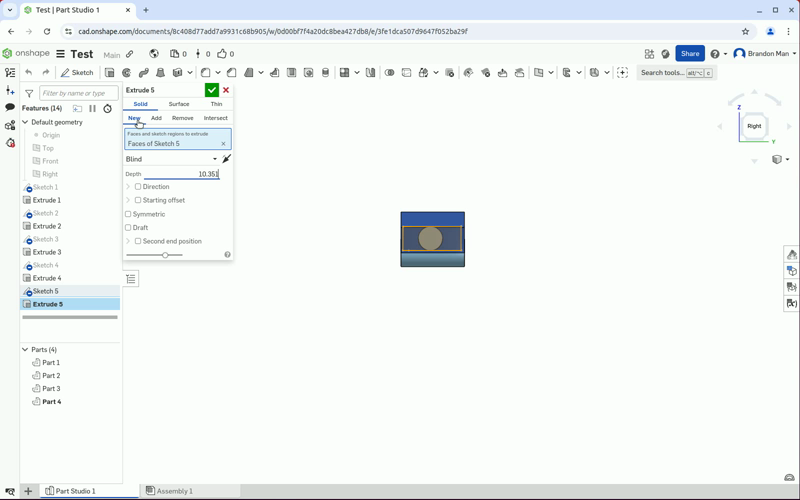
key(enter)
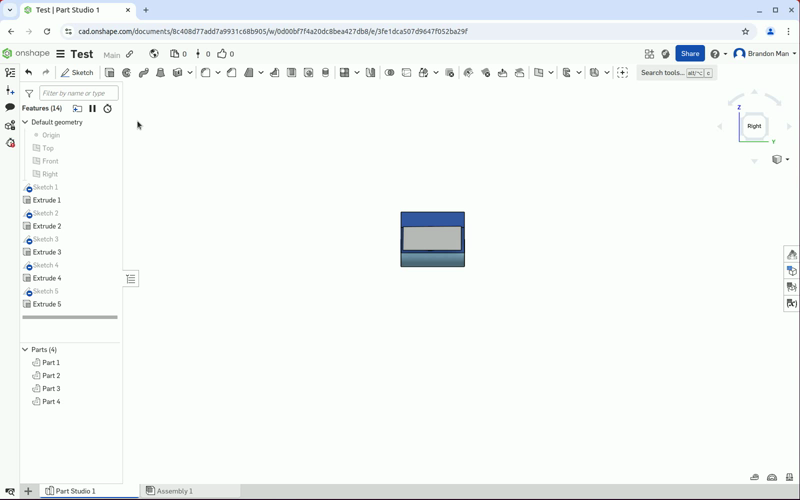
key(shift+h)
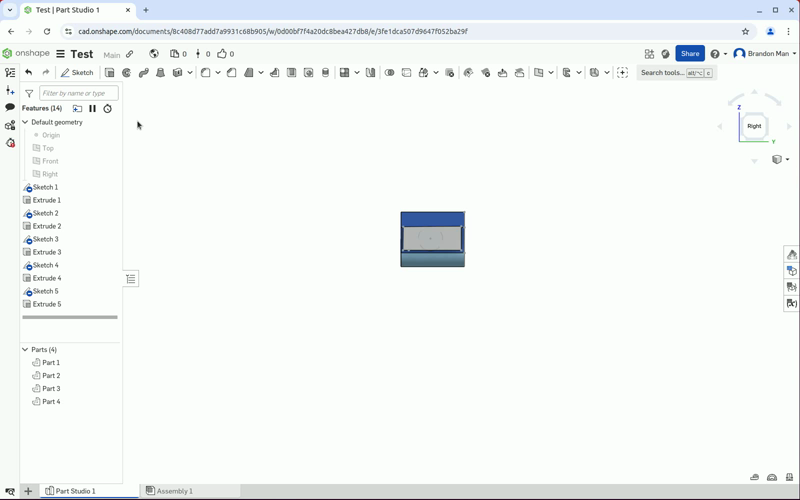
key(shift+h)
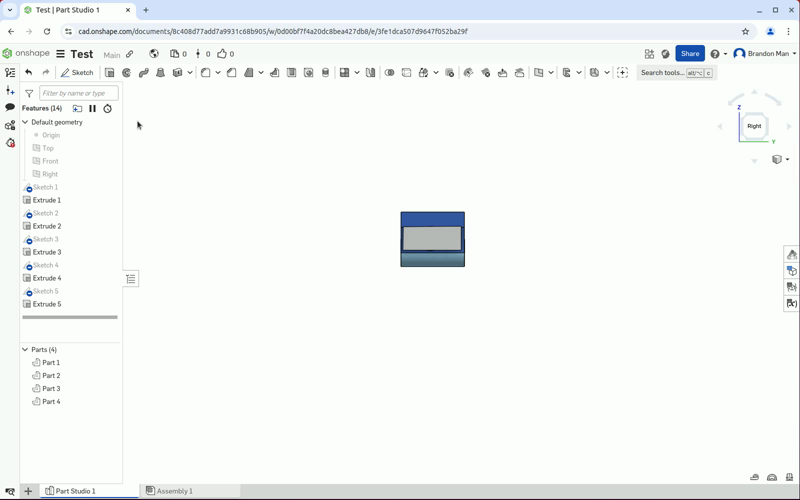
mouse_move(73, 189)
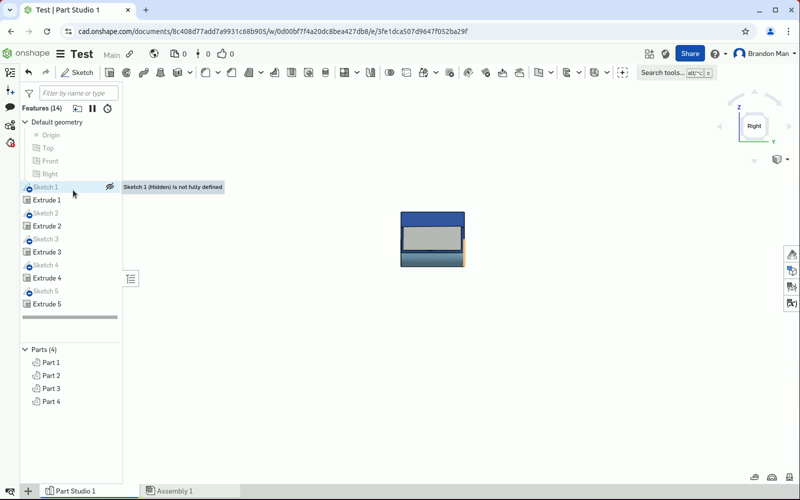
click(73, 189)
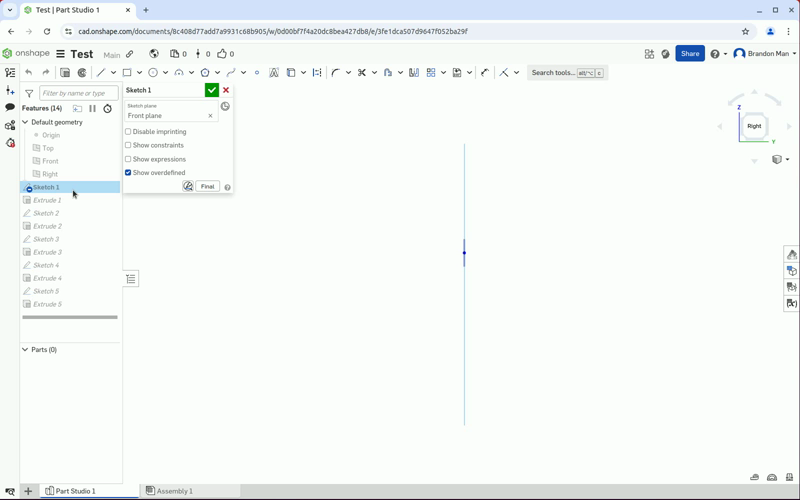
mouse_move(229, 92)
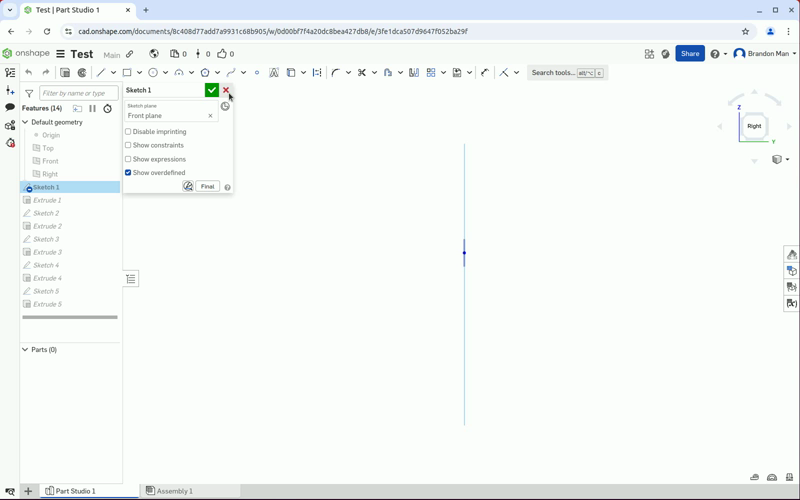
click(229, 92)
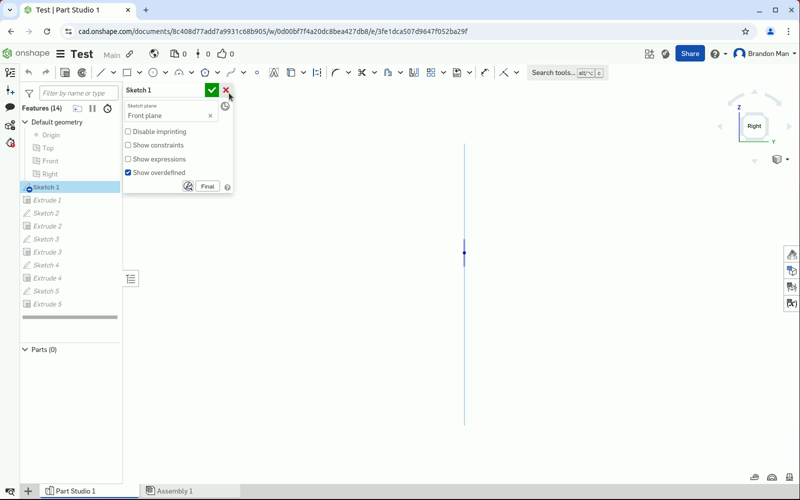
key(shift+s)
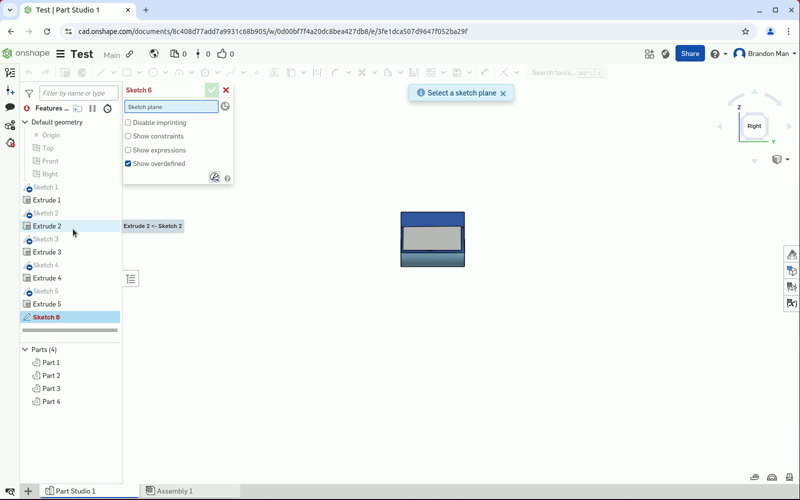
scroll(3)
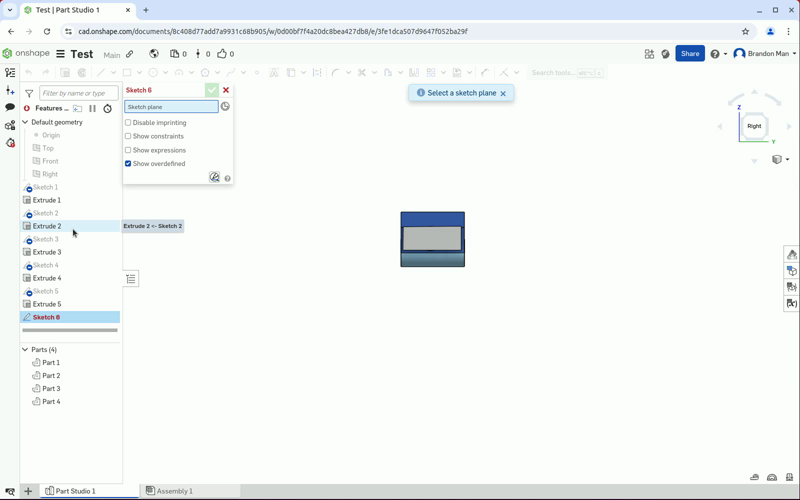
mouse_move(73, 176)
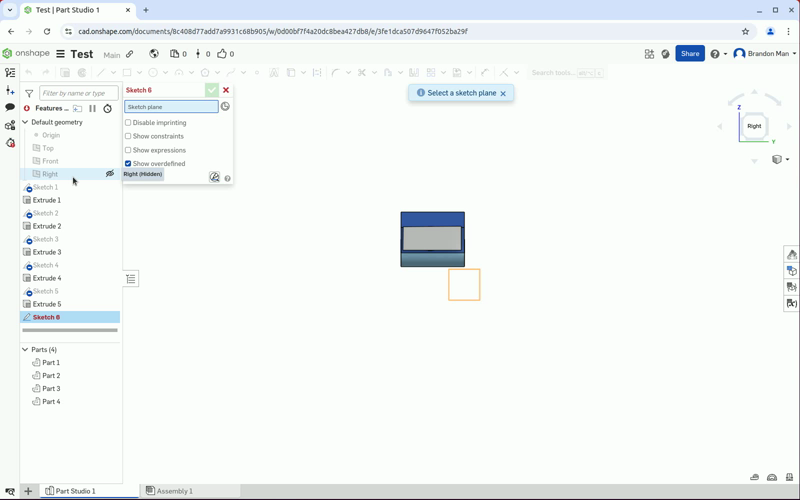
click(73, 176)
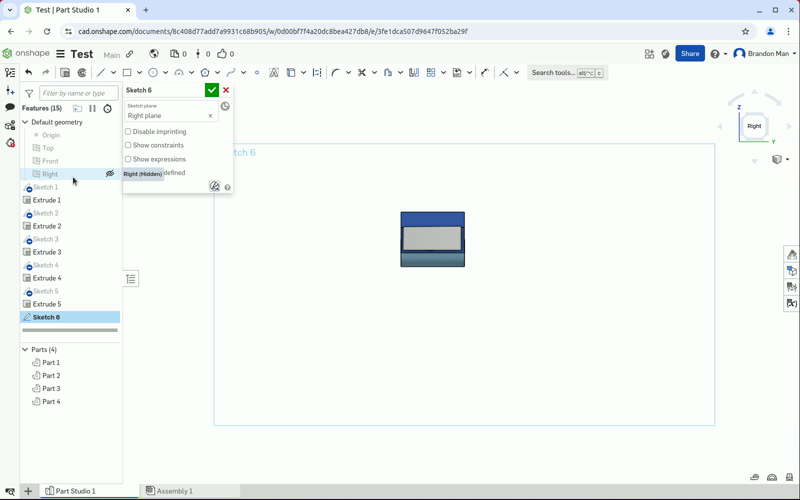
mouse_move(73, 352)
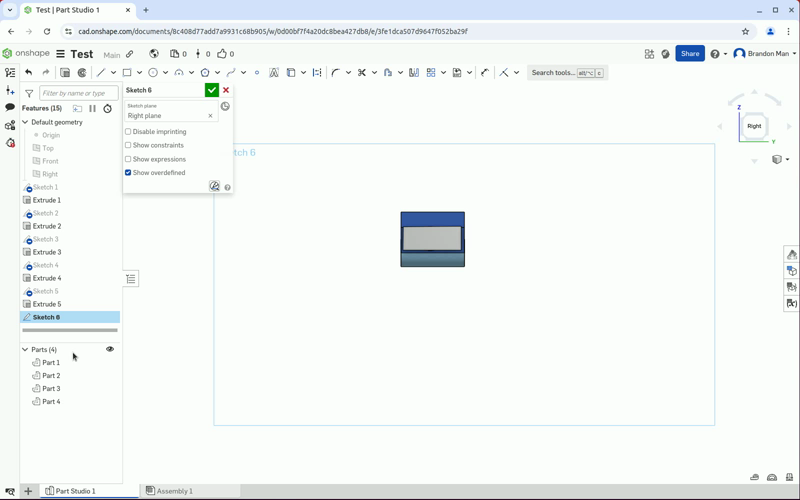
key(y)
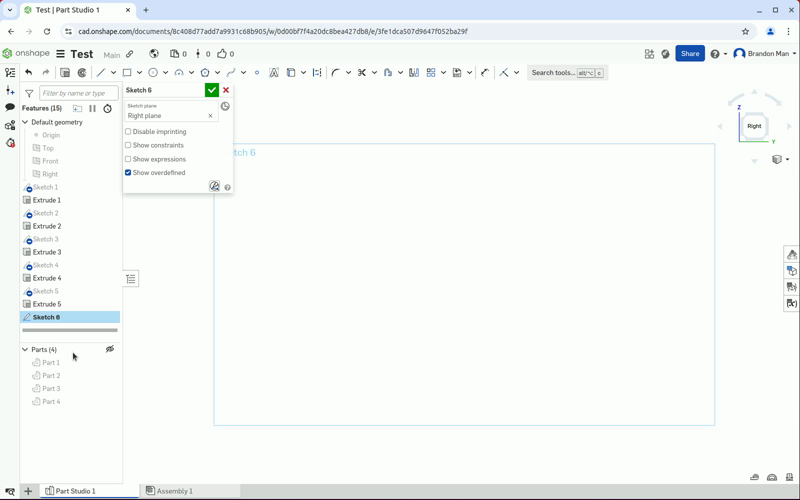
key(c)
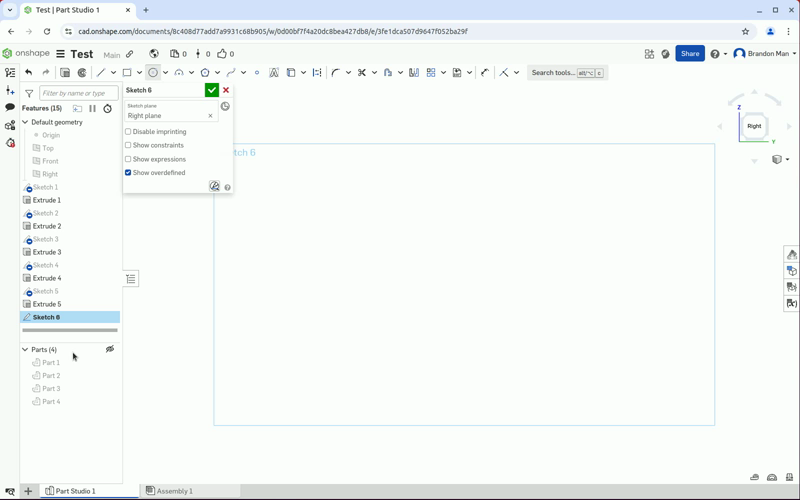
key_down(shift)
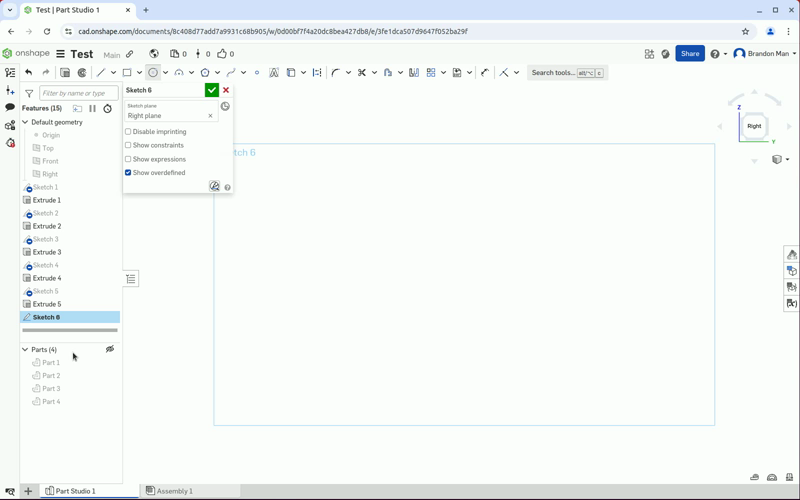
mouse_move(434, 238)
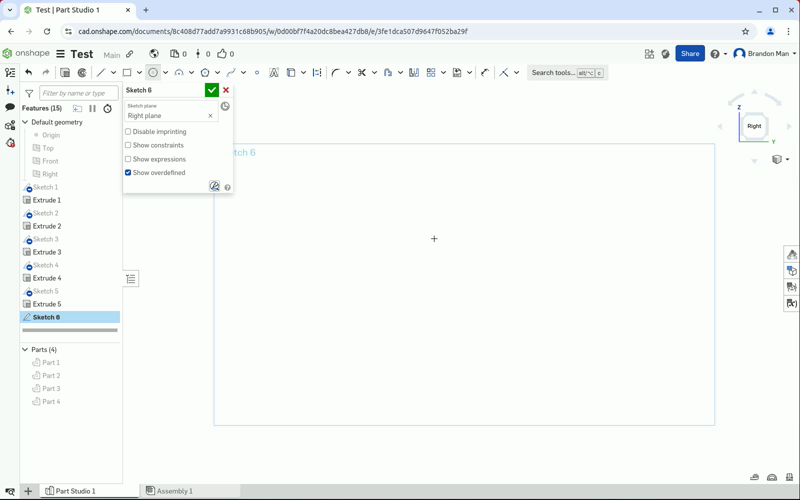
click(434, 238)
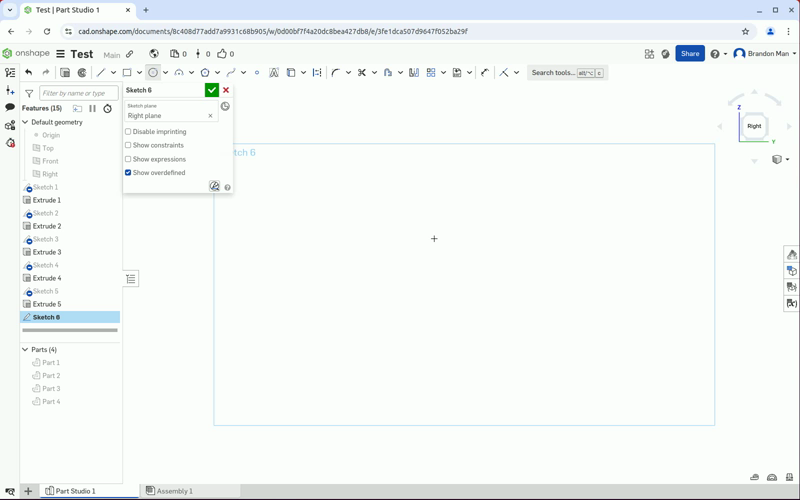
key_up(shift)
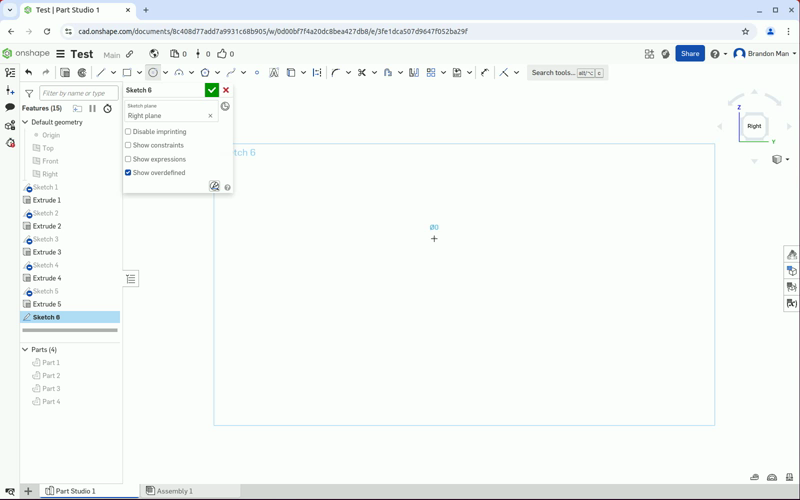
mouse_move(441, 238)
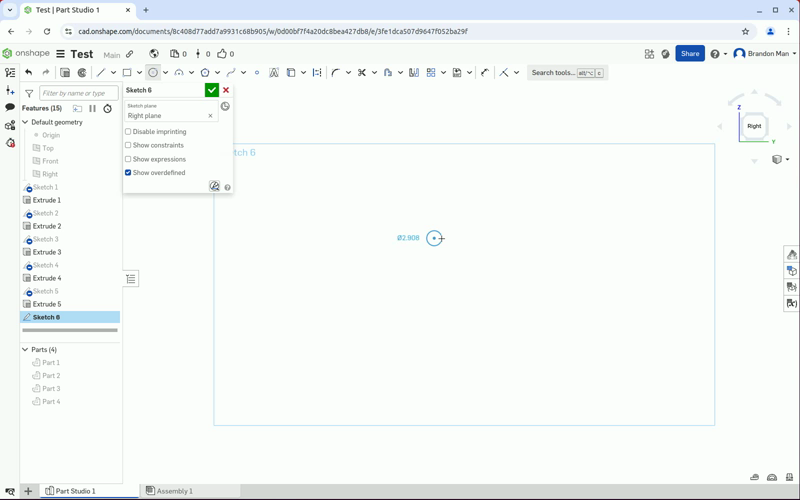
click(441, 238)
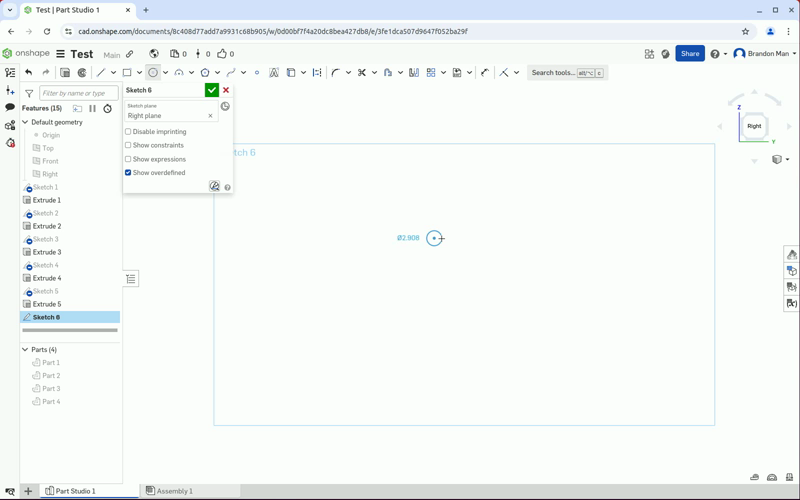
key(esc)
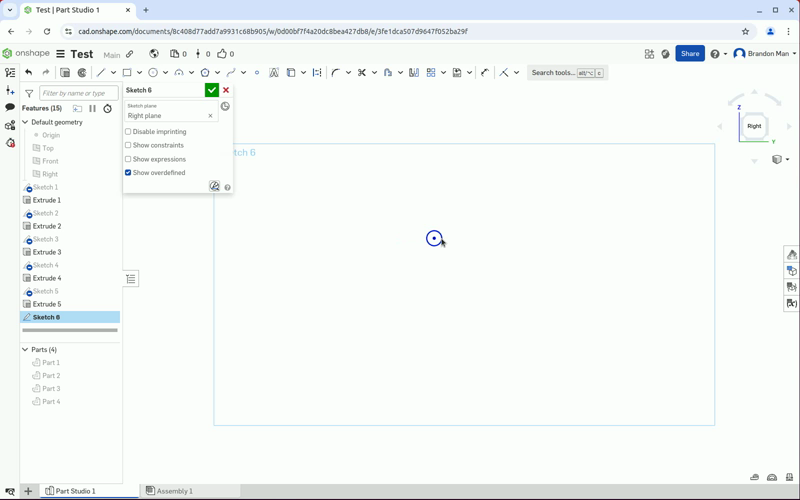
mouse_move(431, 242)
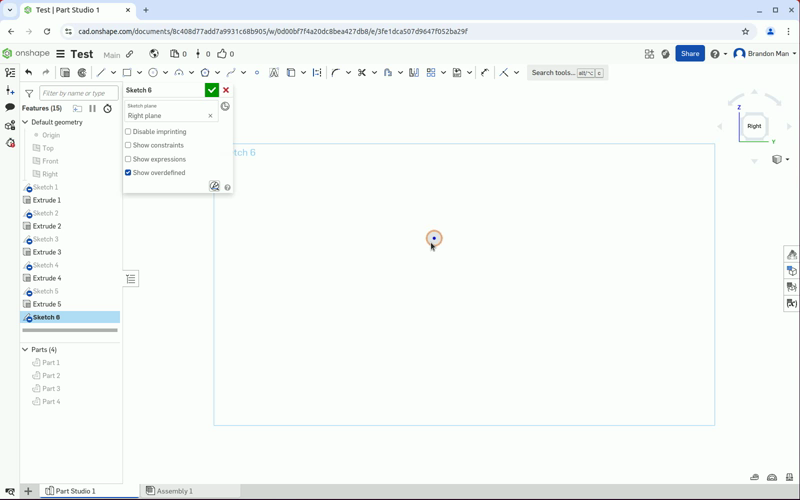
scroll(6)
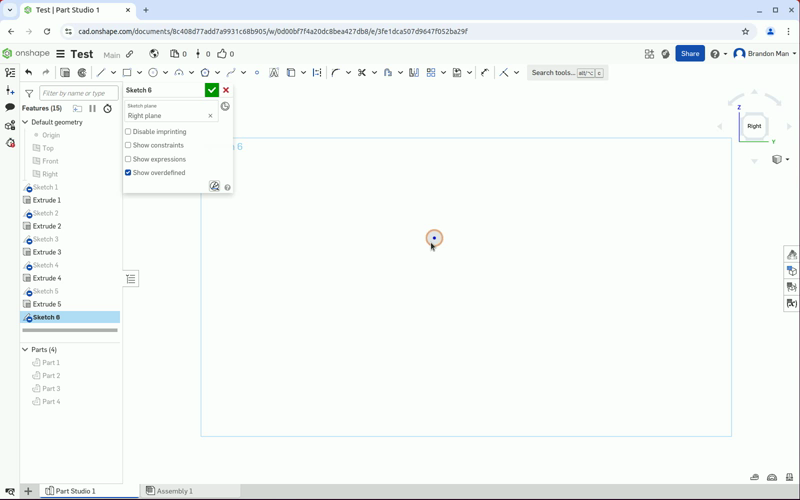
scroll(6)
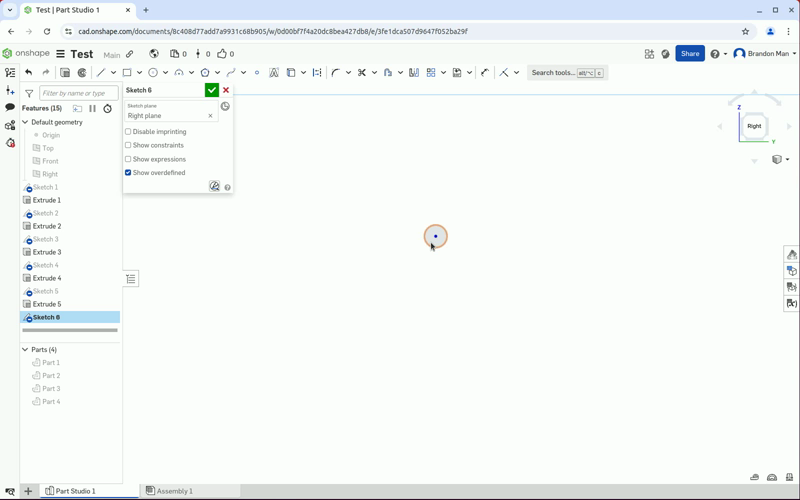
scroll(6)
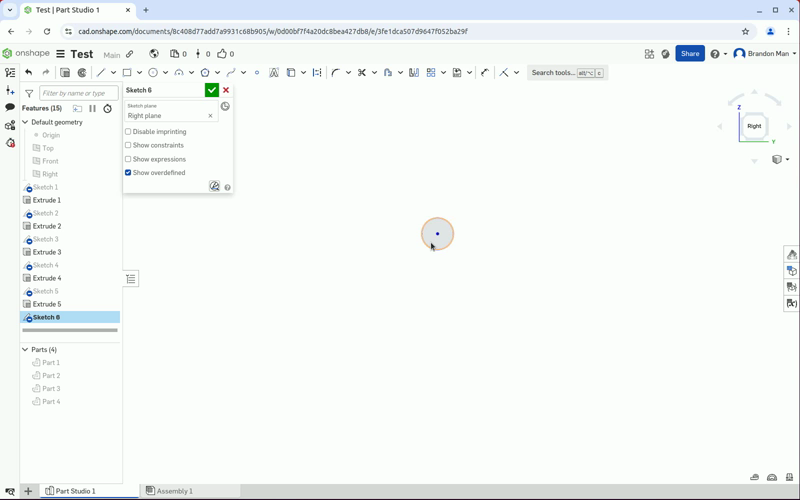
scroll(6)
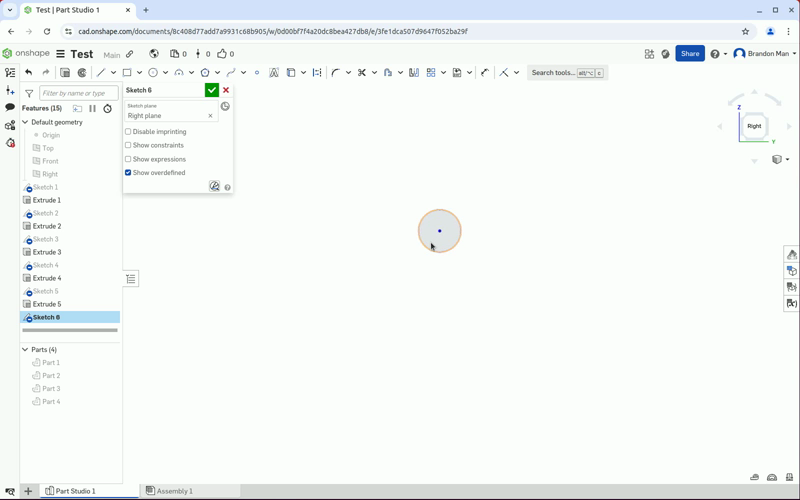
scroll(6)
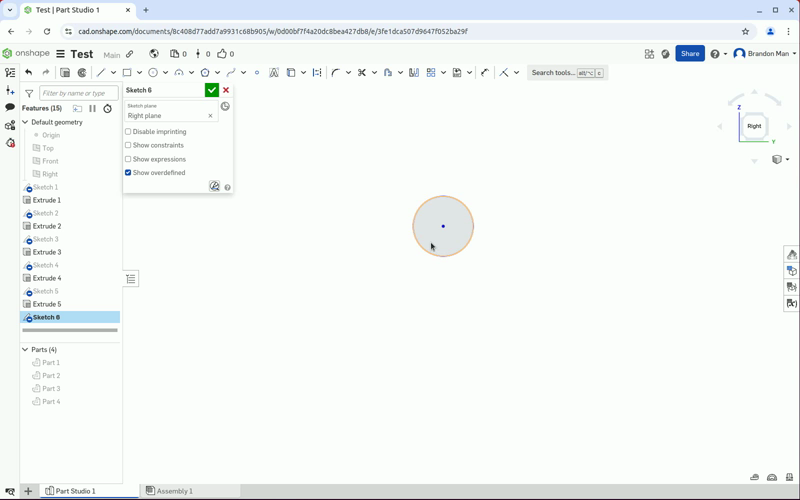
scroll(6)
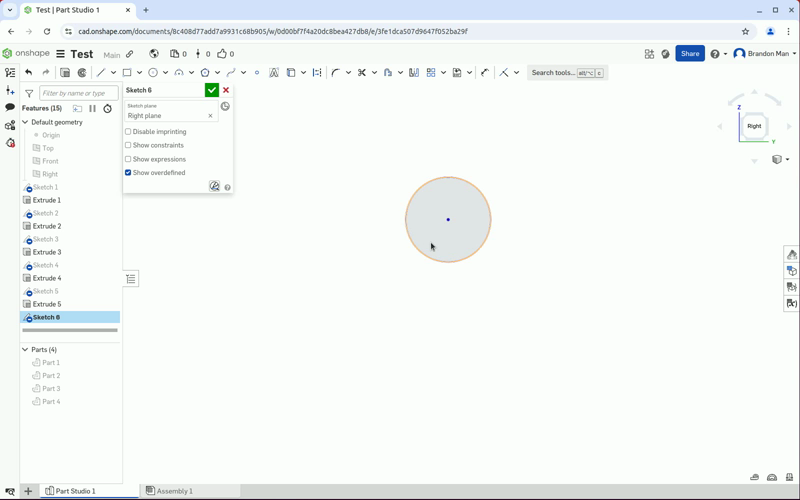
scroll(6)
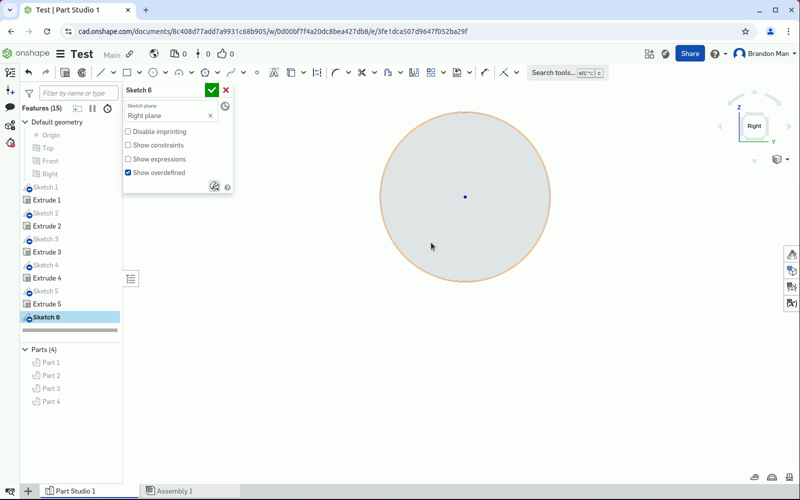
click(431, 242)
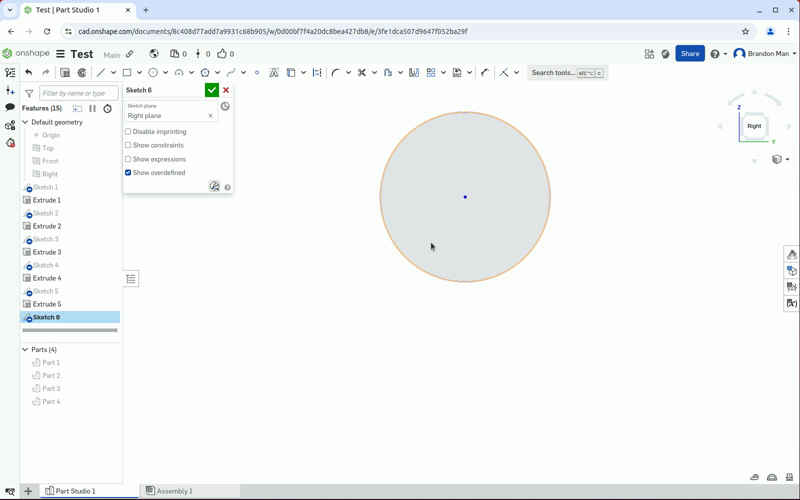
scroll(-6)
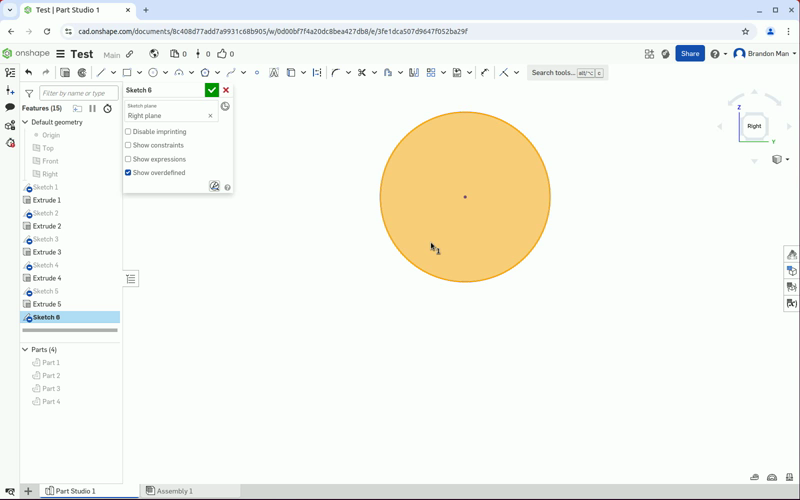
scroll(-6)
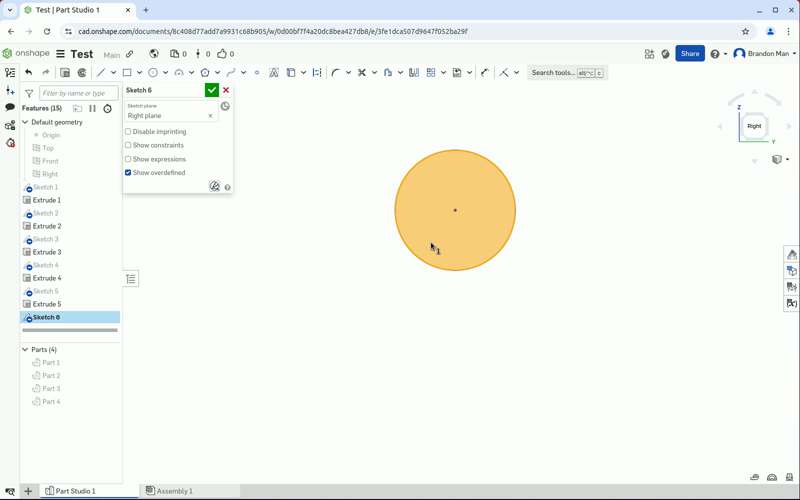
scroll(-6)
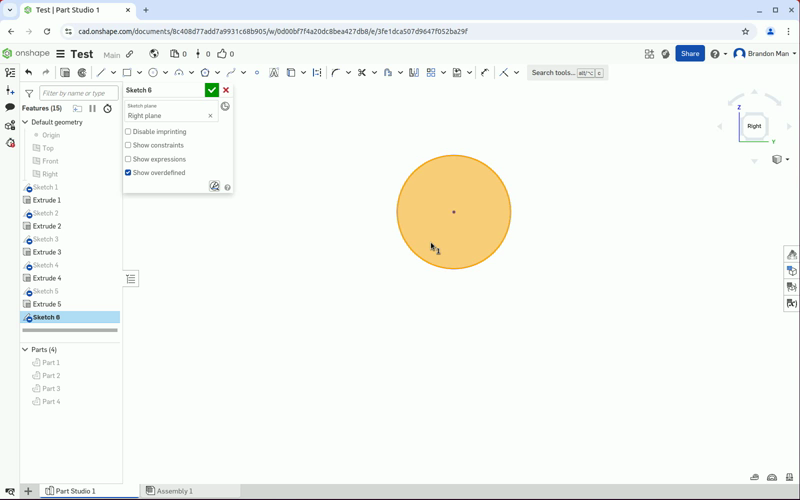
scroll(-6)
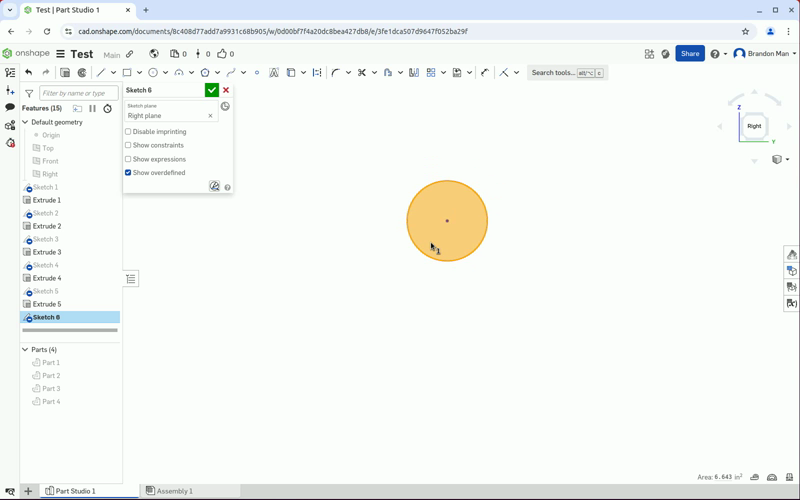
scroll(-6)
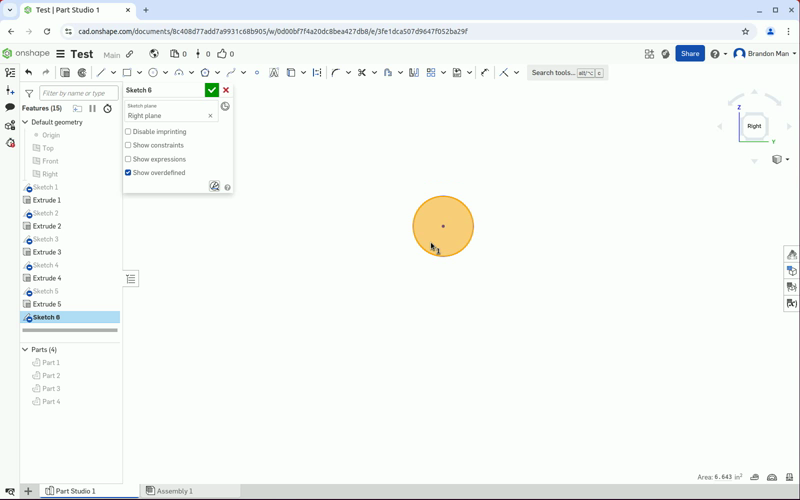
scroll(-6)
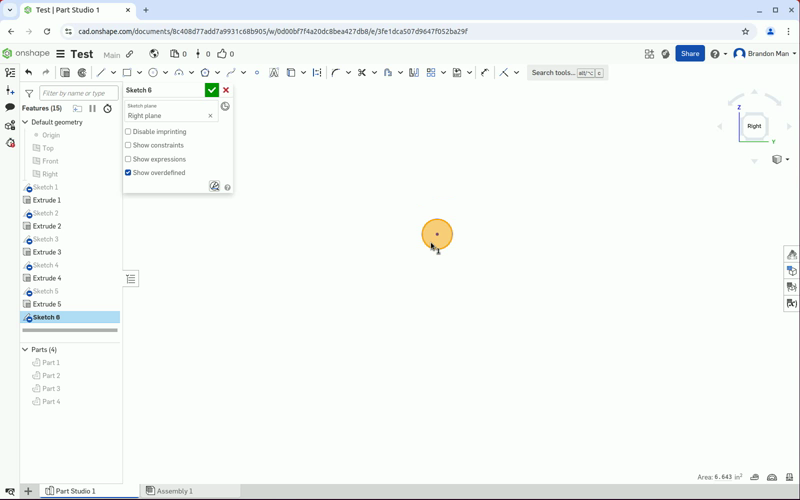
scroll(-6)
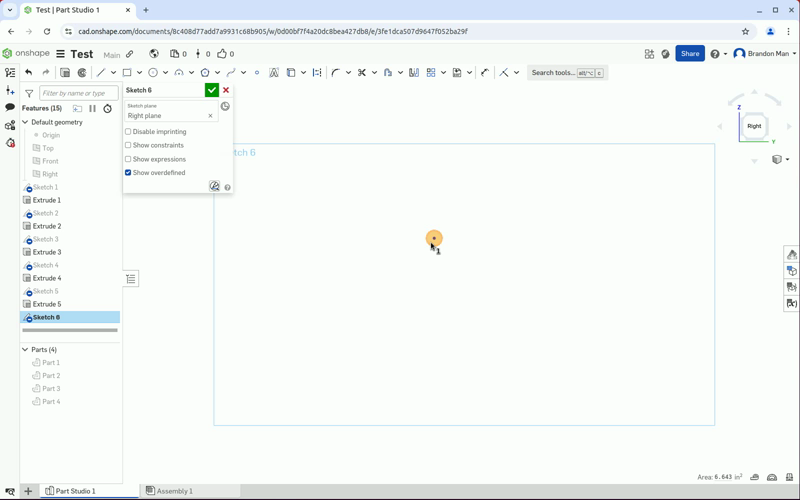
mouse_move(73, 352)
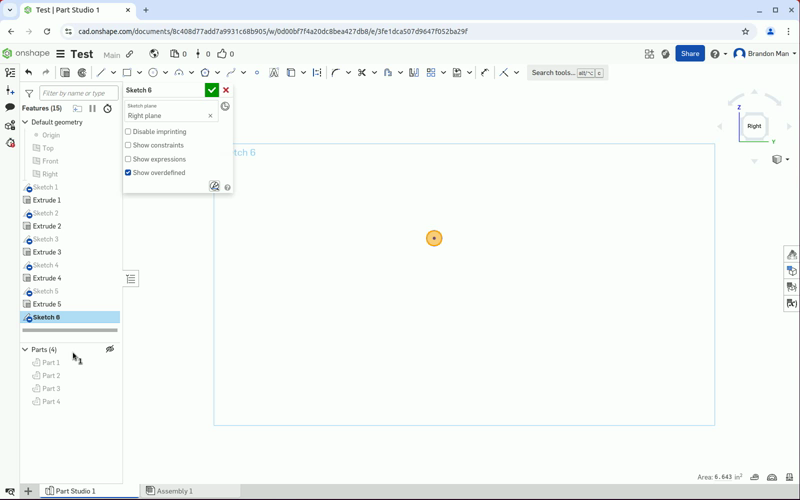
key(shift+y)
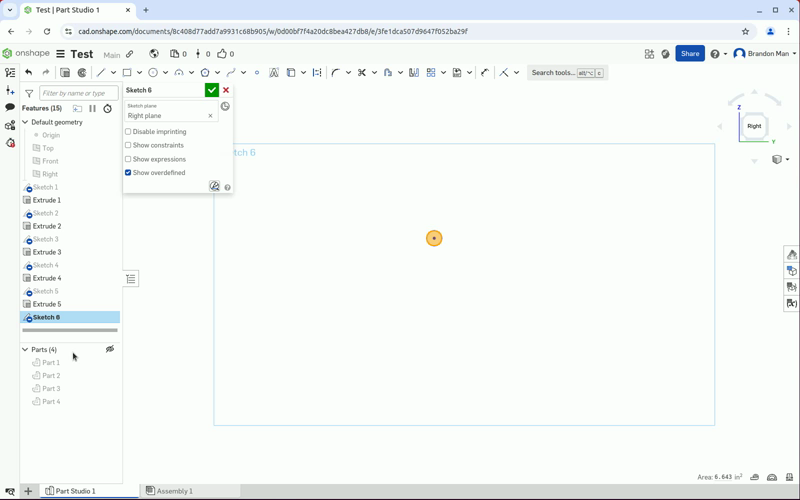
key(shift+e)
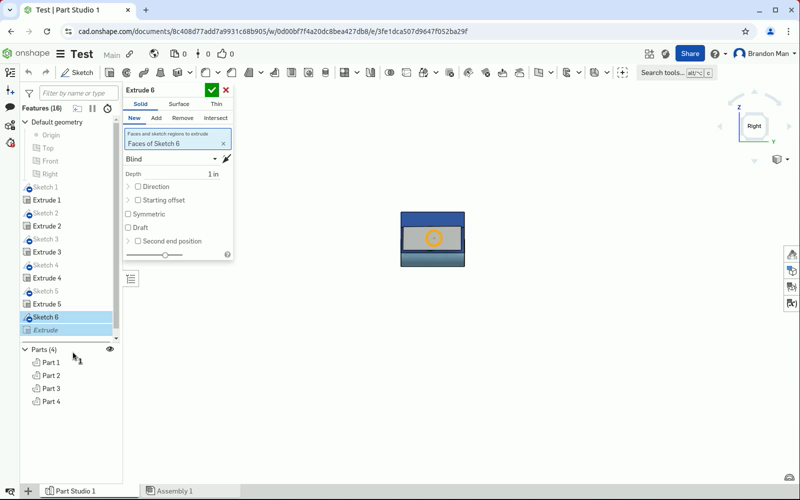
mouse_move(143, 106)
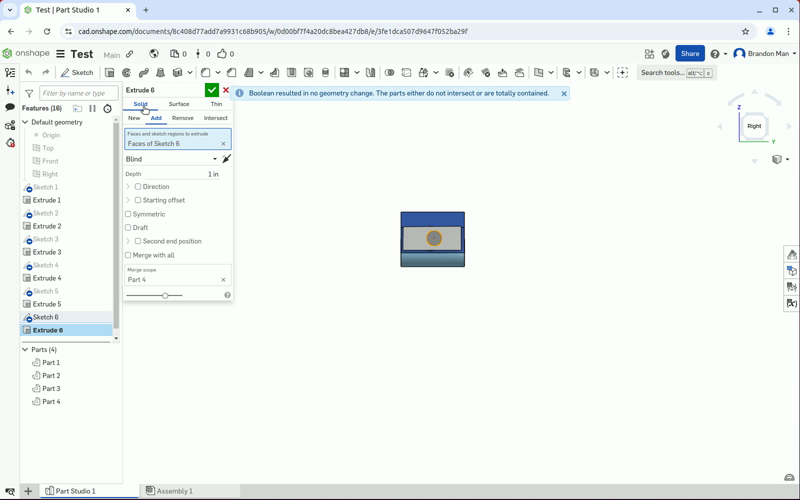
click(143, 106)
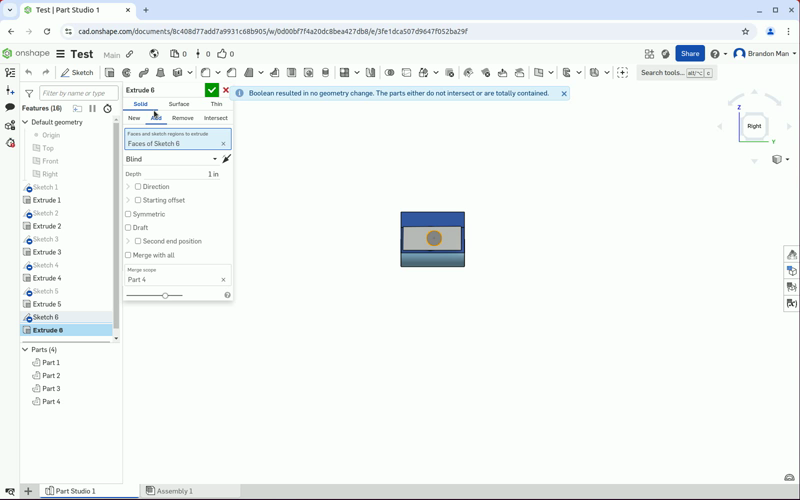
mouse_move(186, 120)
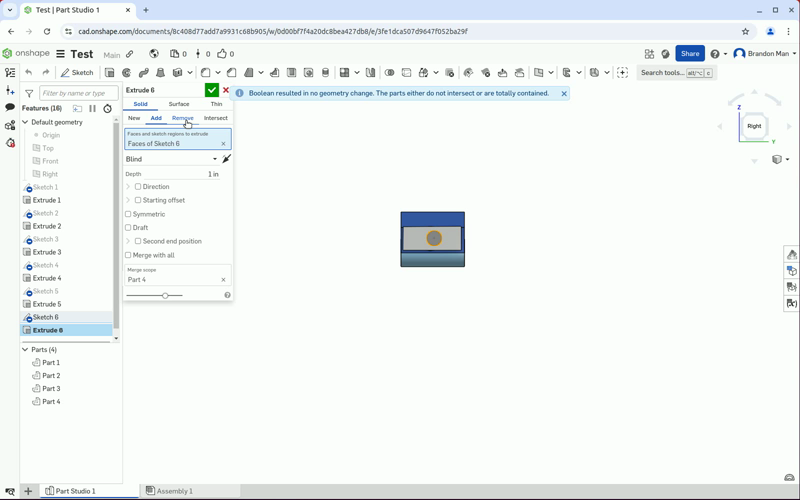
click(186, 120)
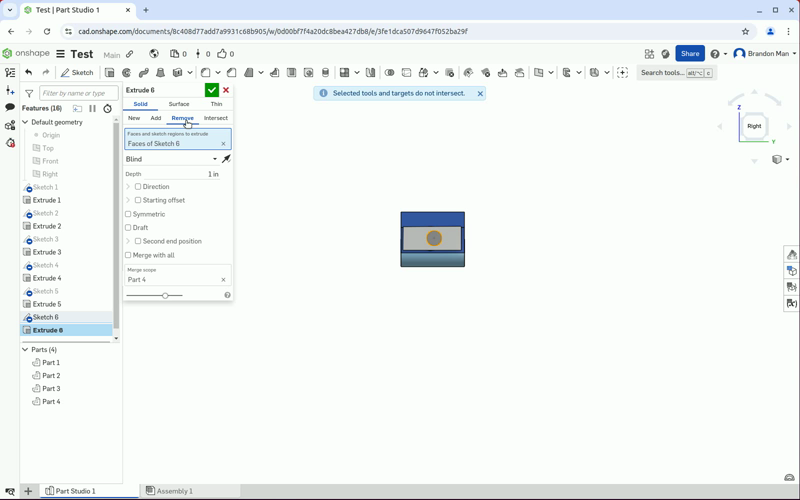
key(tab, 4)
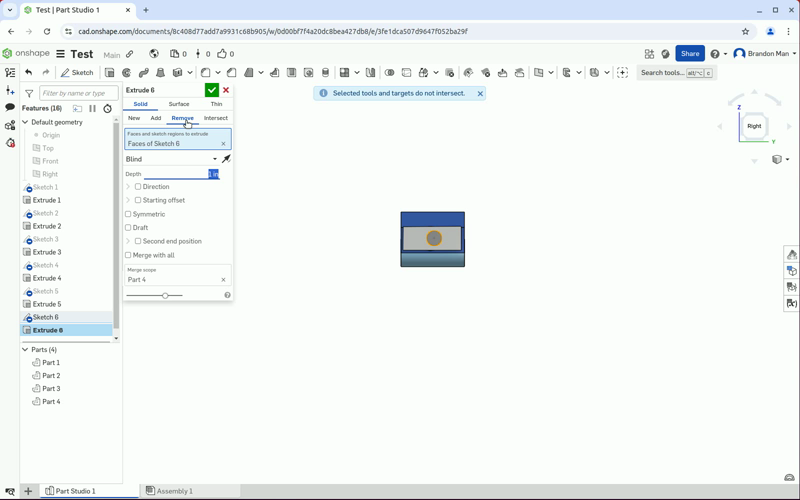
text(-22.627)
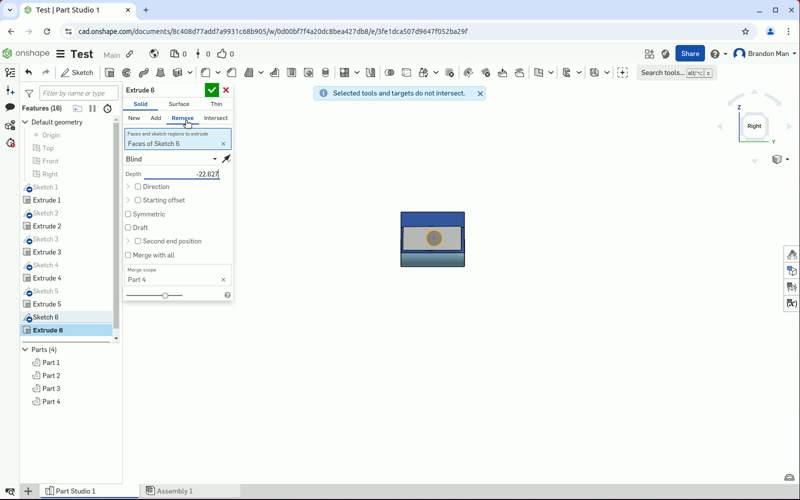
key(tab, 6)
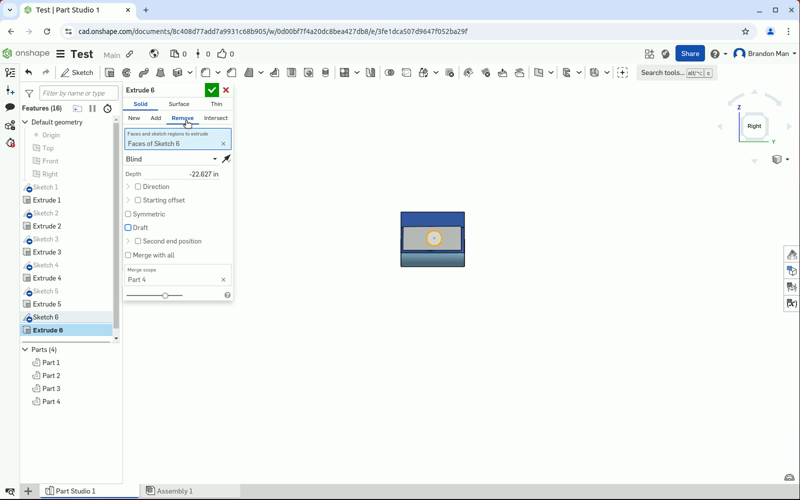
key(space)
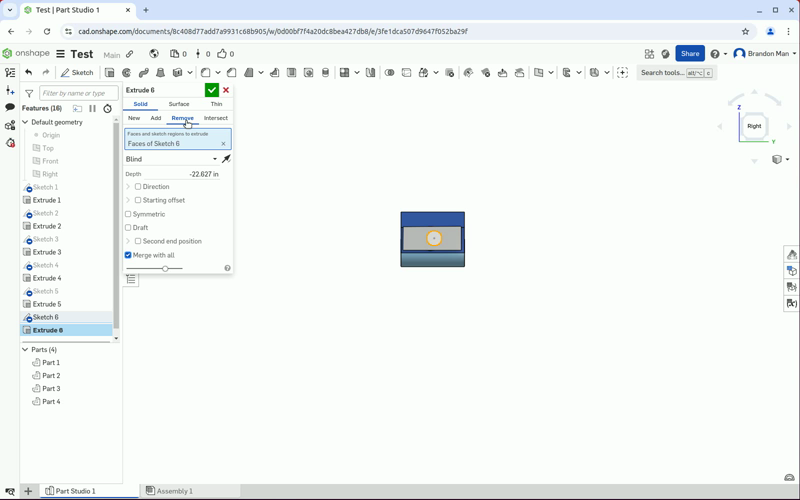
key(enter)
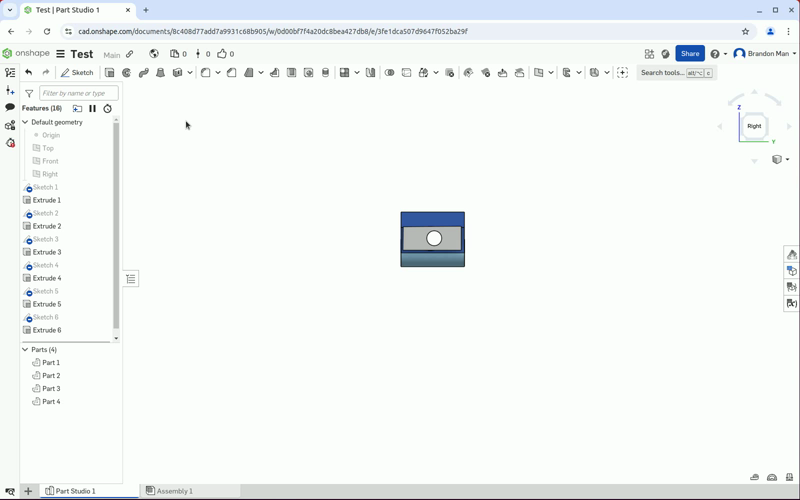
key(shift+h)
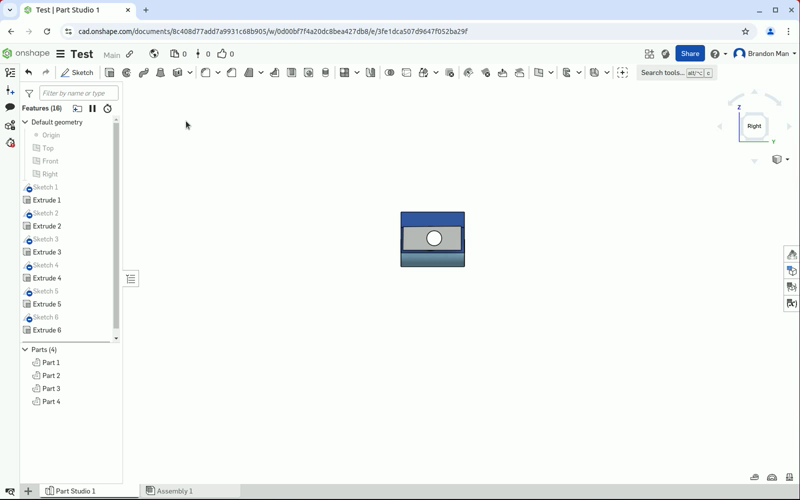
key(shift+h)
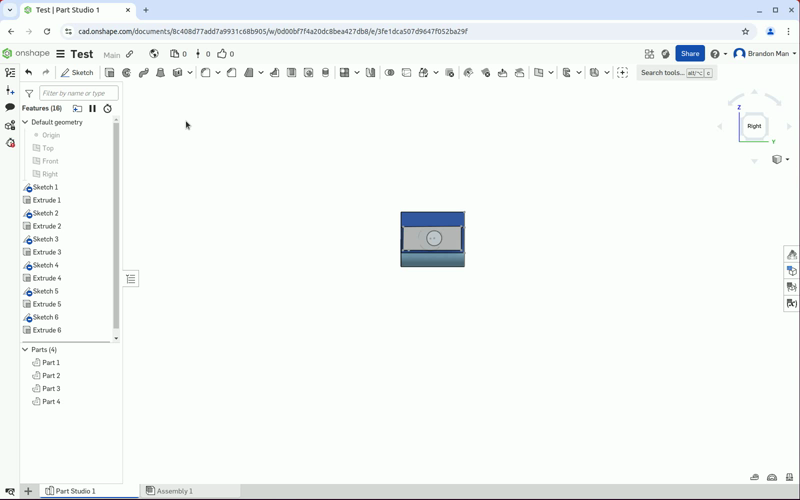
key(shift+7)
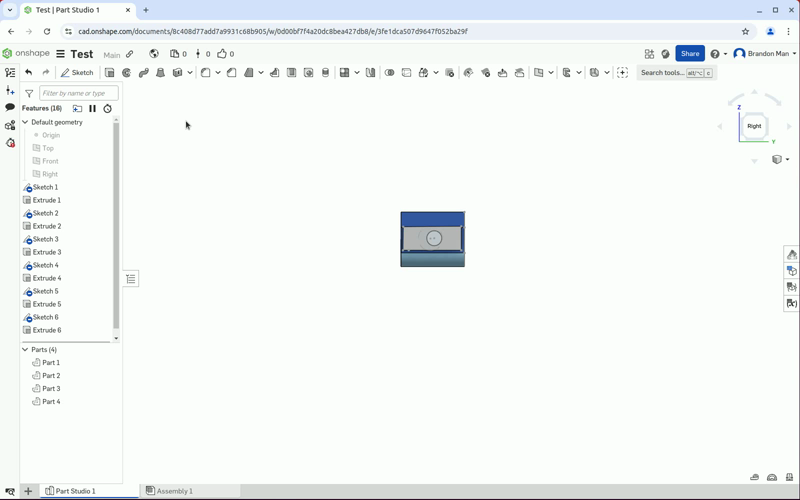
key(right, 2)
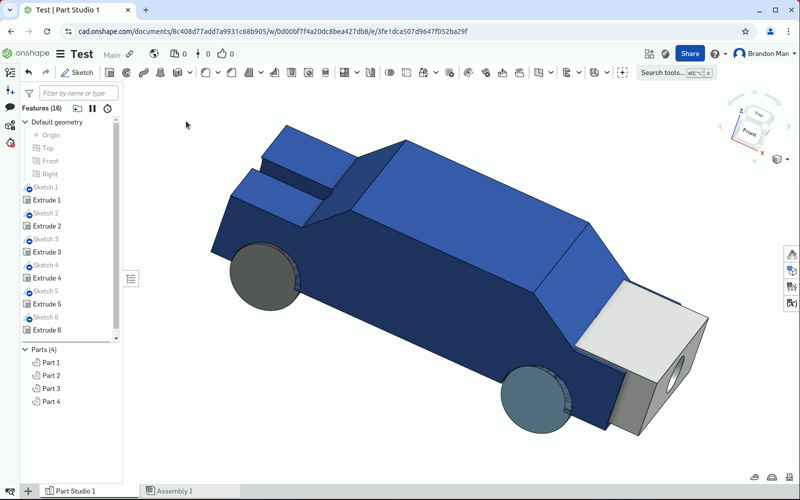
key(down, 2)
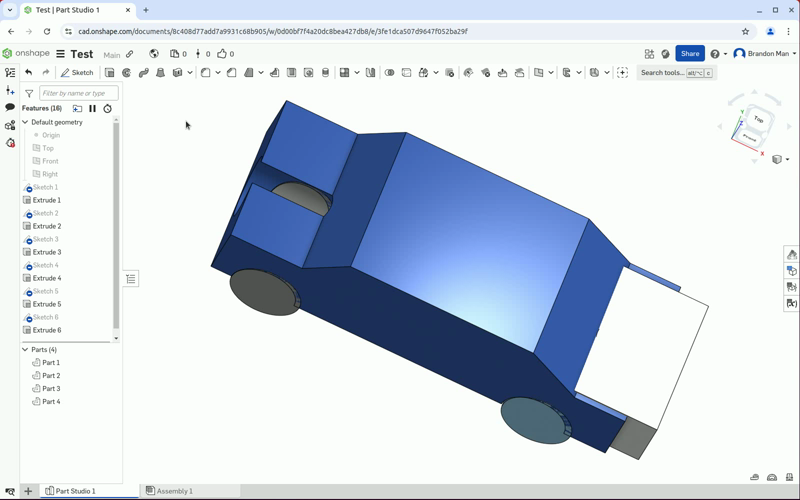
key(up, 2)
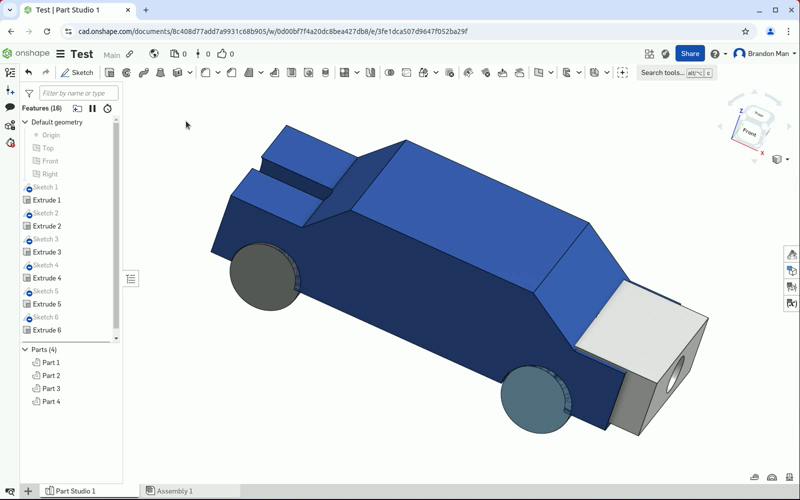
key(left, 2)
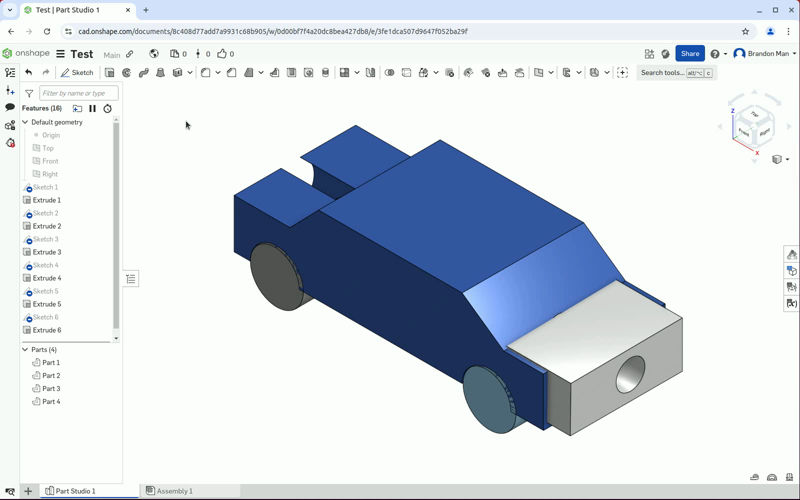
mouse_move(69, 189)
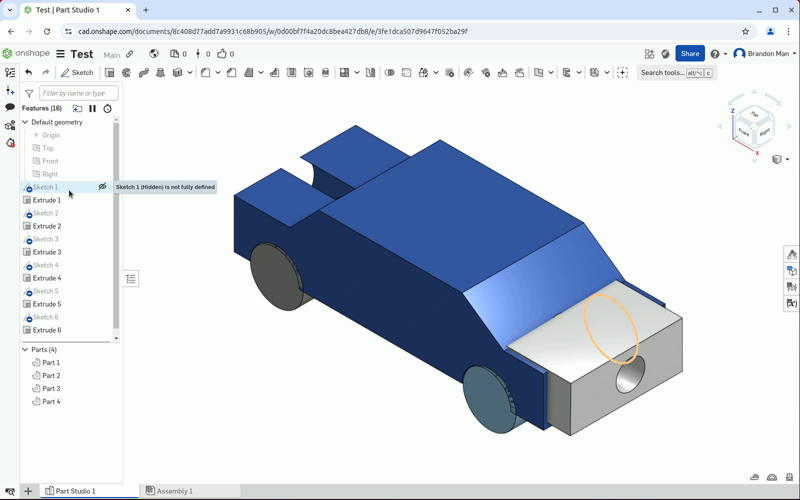
click(69, 189)